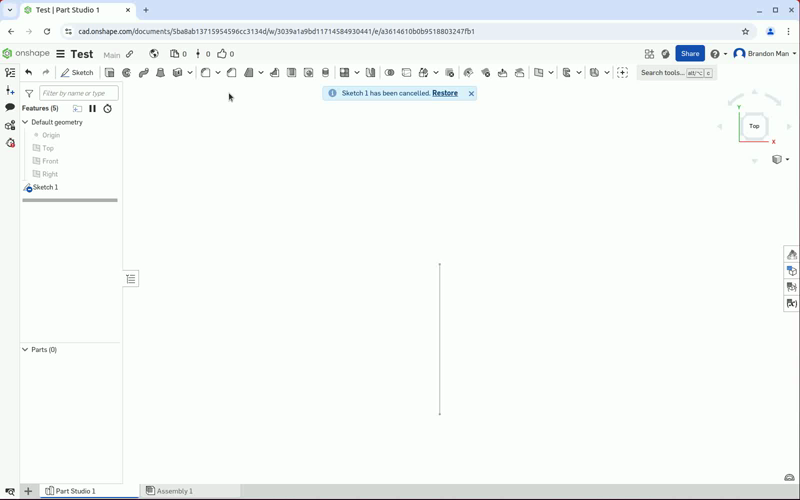
key(shift+h)
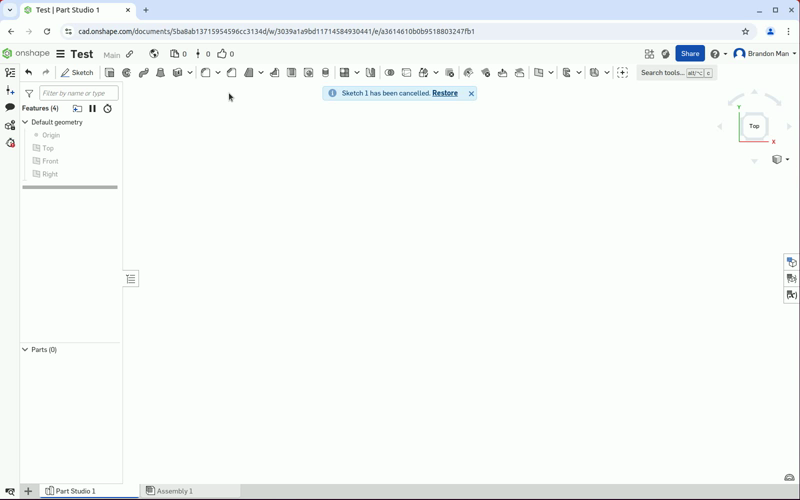
mouse_move(73, 352)
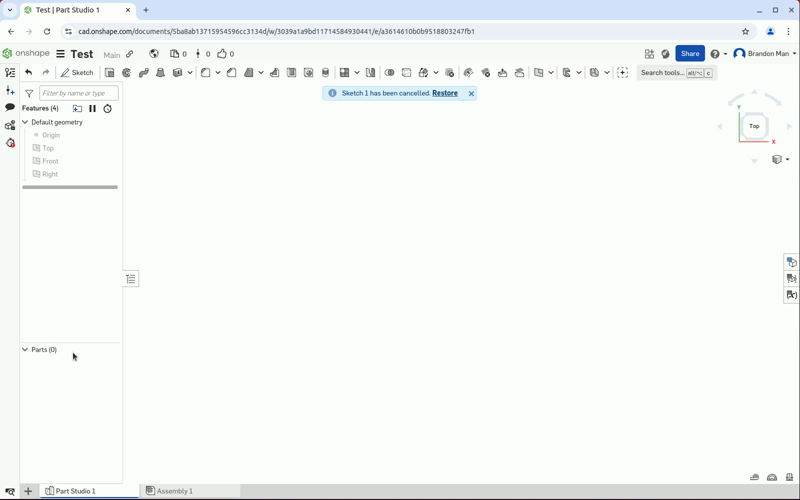
key(y)
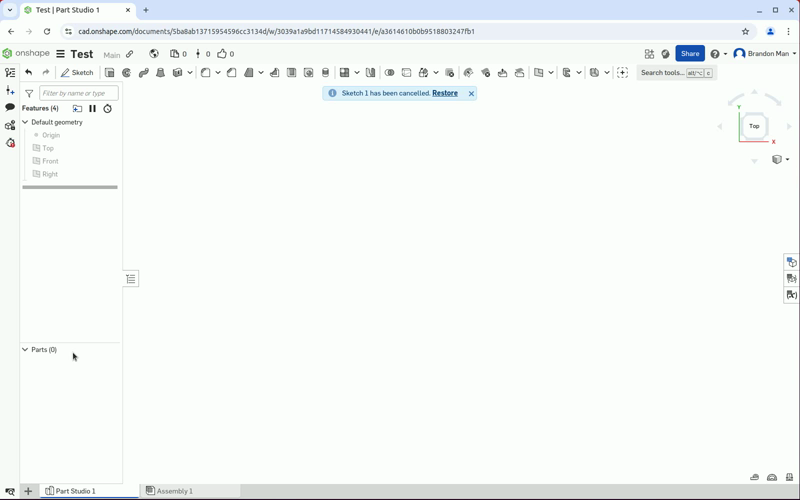
key(shift+p)
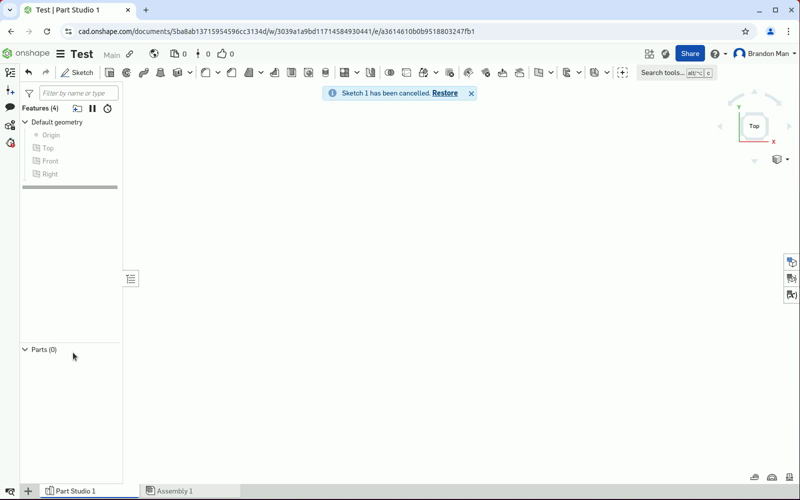
key(space)
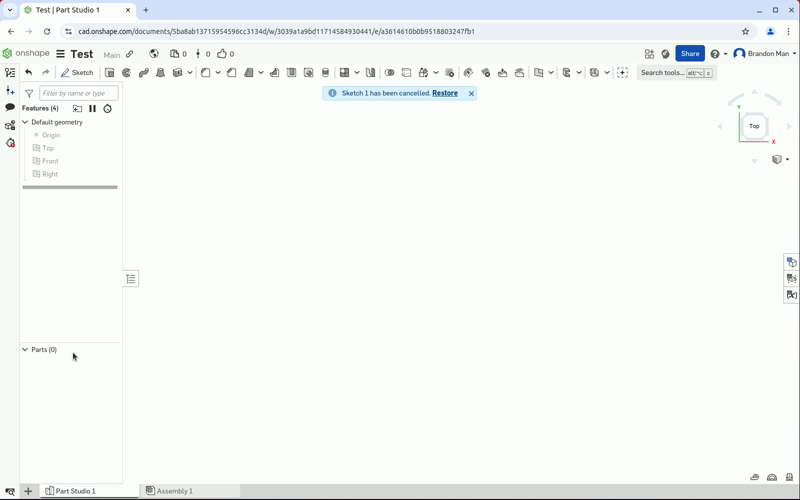
key_down(shift)
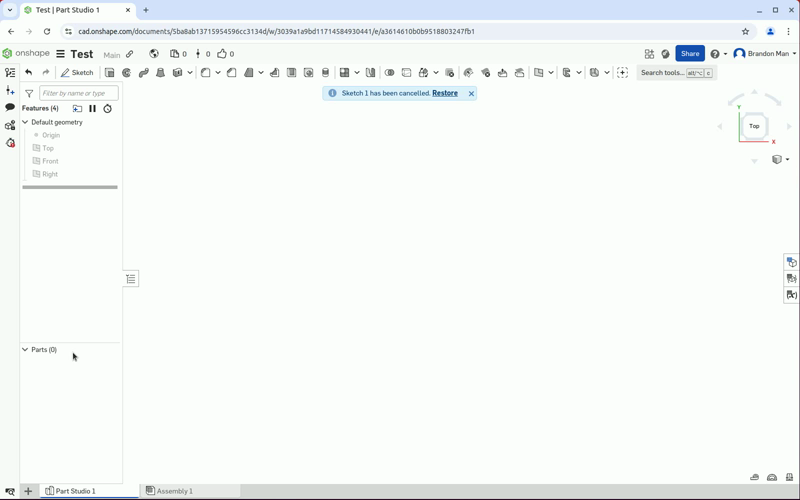
key(up)
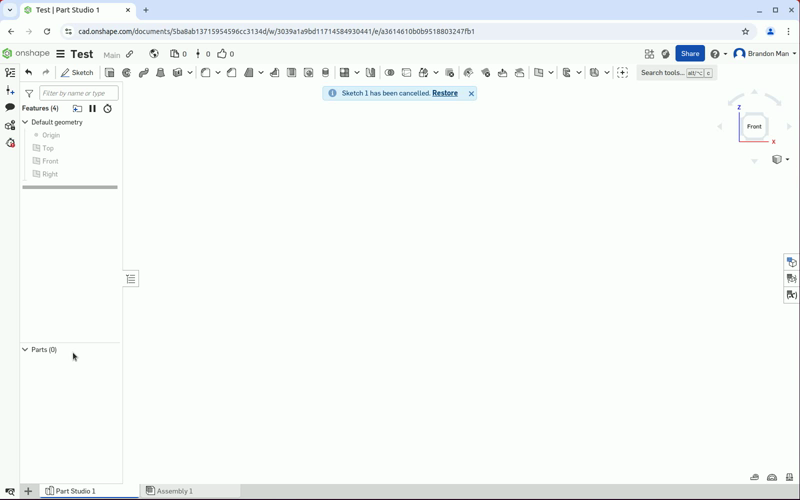
key_up(shift)
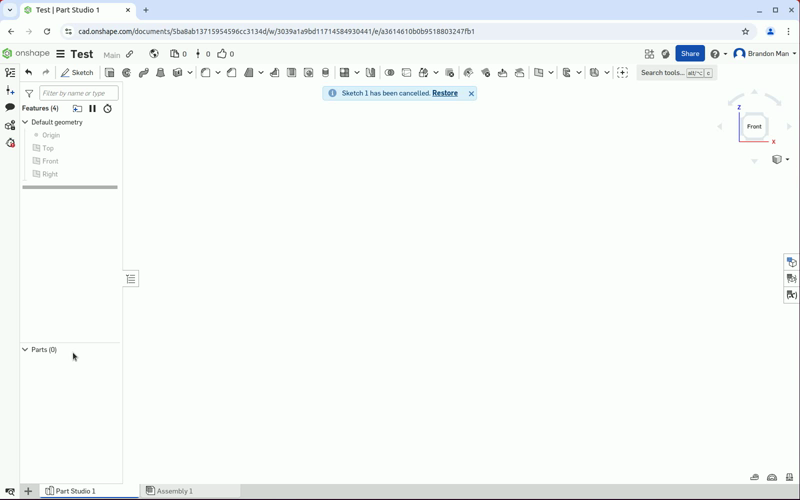
mouse_move(73, 352)
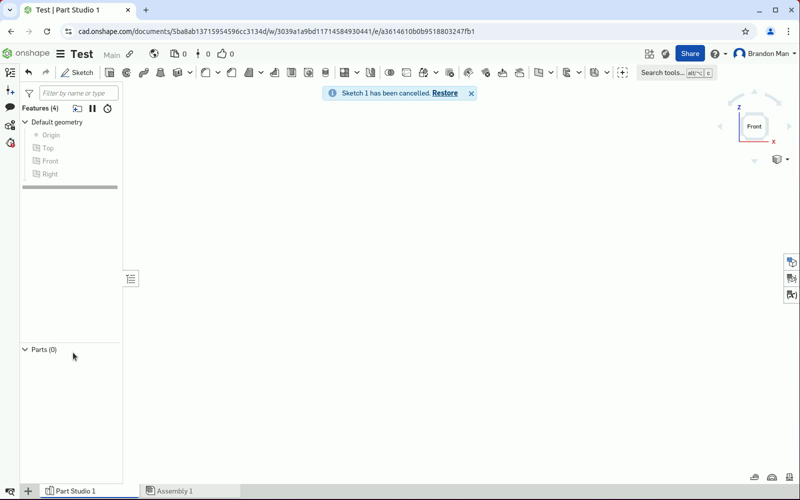
key(shift+y)
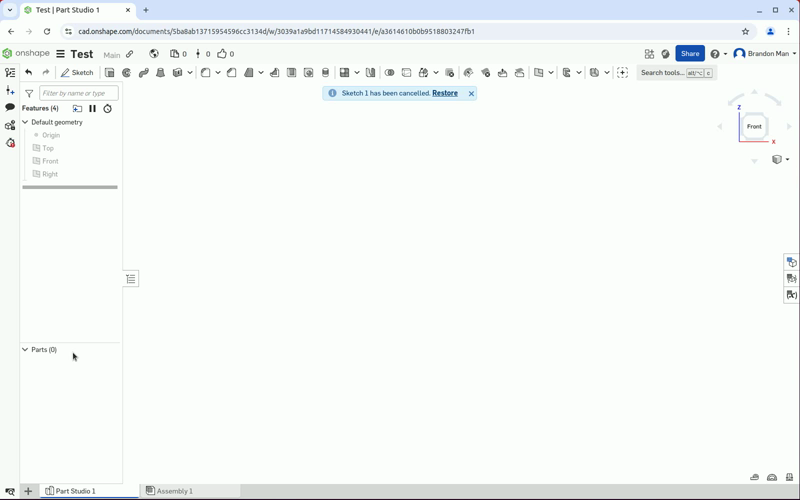
key(shift+s)
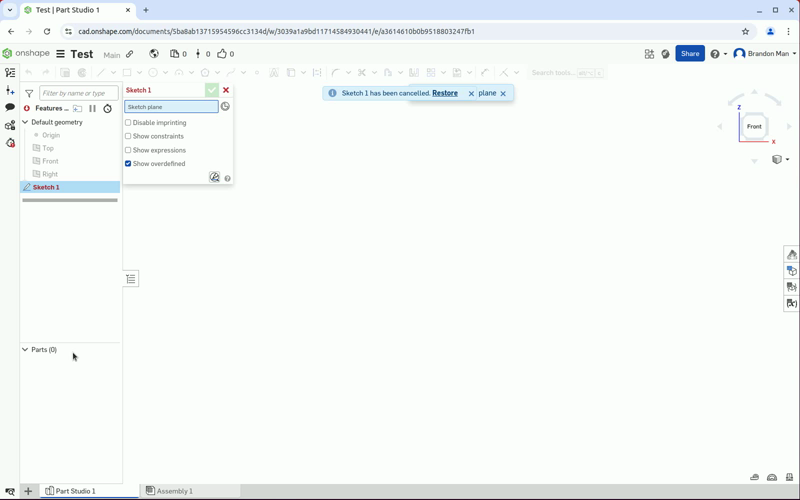
mouse_move(73, 163)
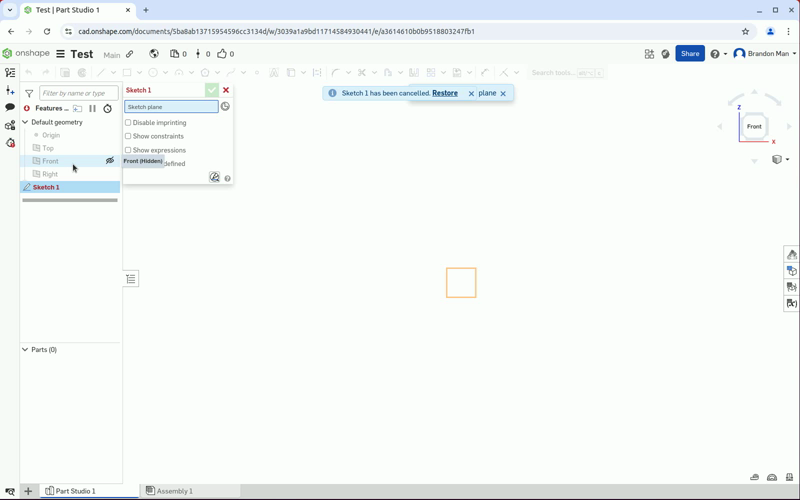
click(73, 163)
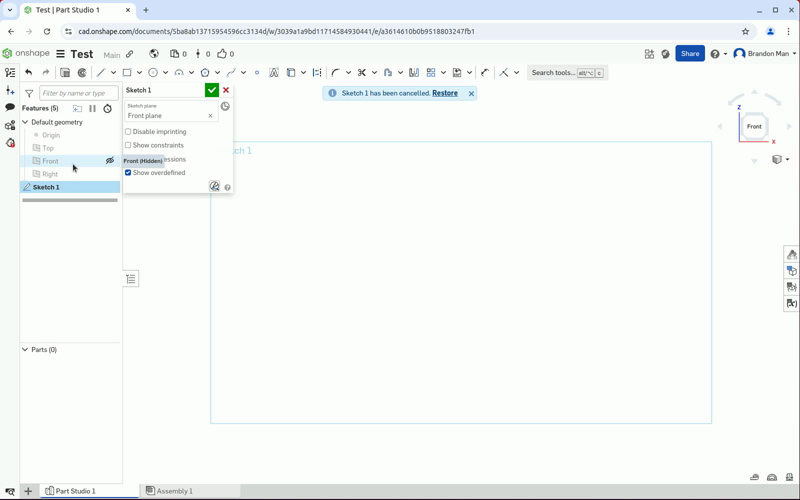
mouse_move(73, 352)
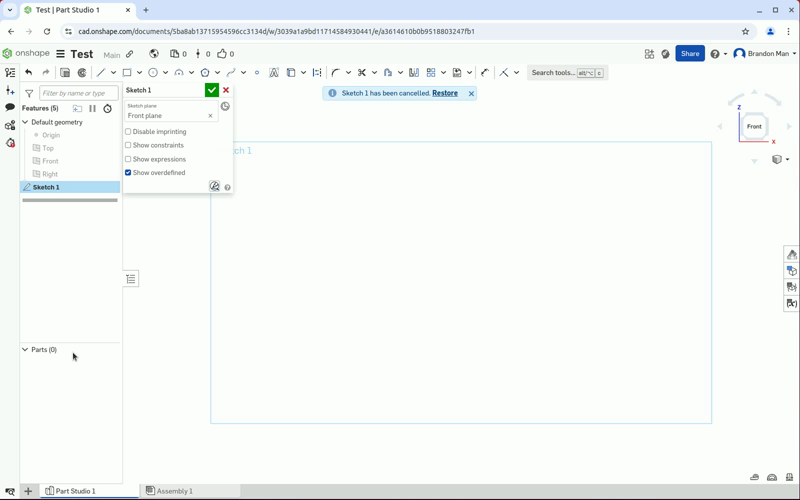
key(y)
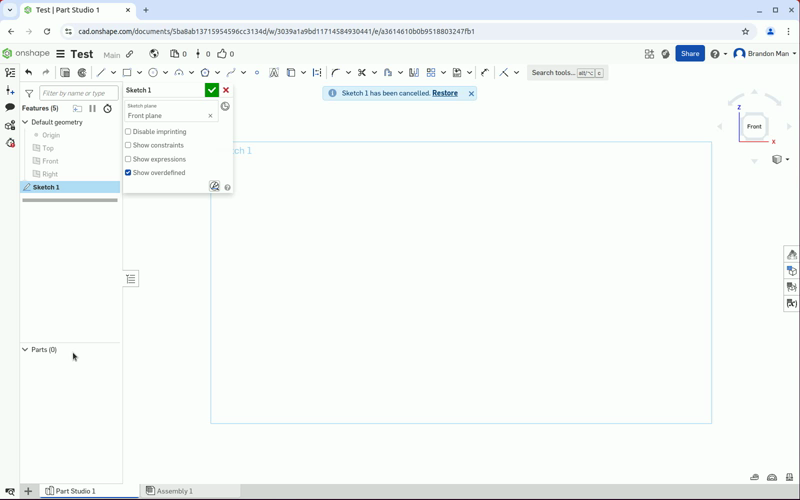
key(a)
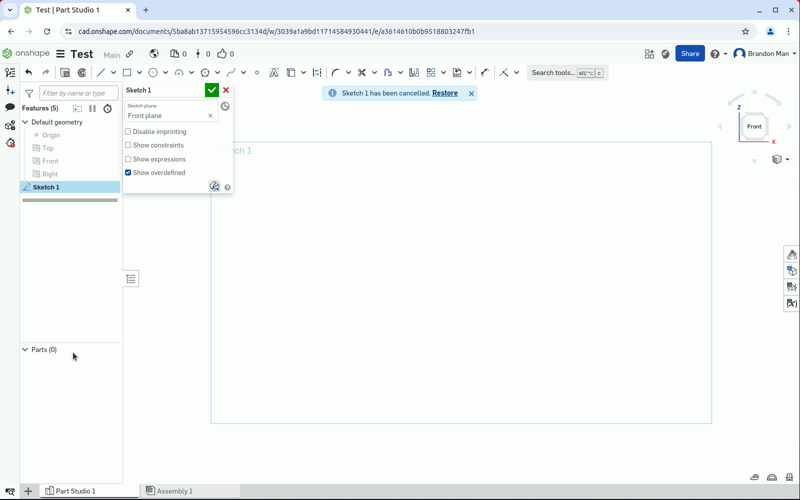
key_down(shift)
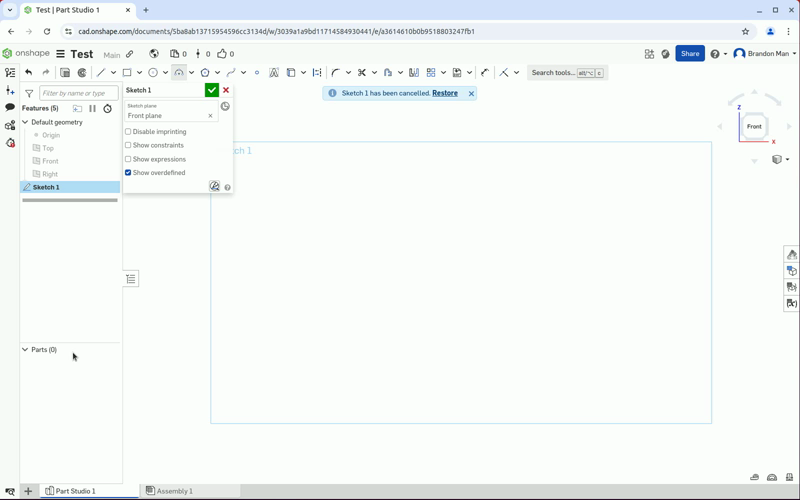
mouse_move(348, 339)
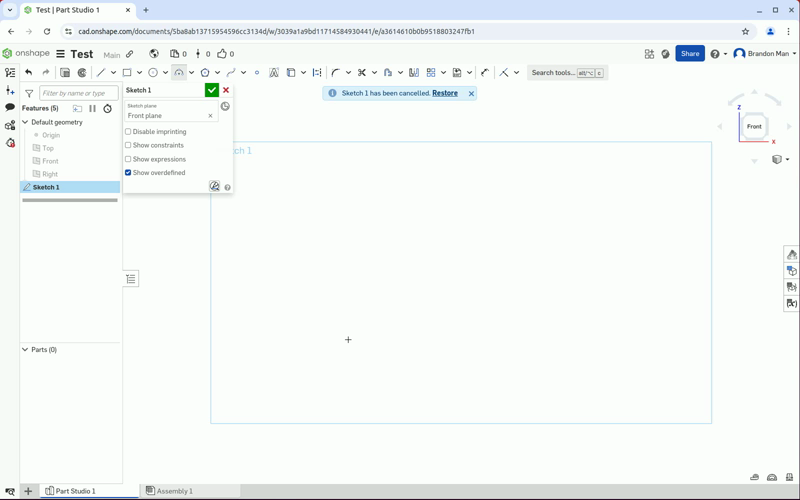
click(348, 339)
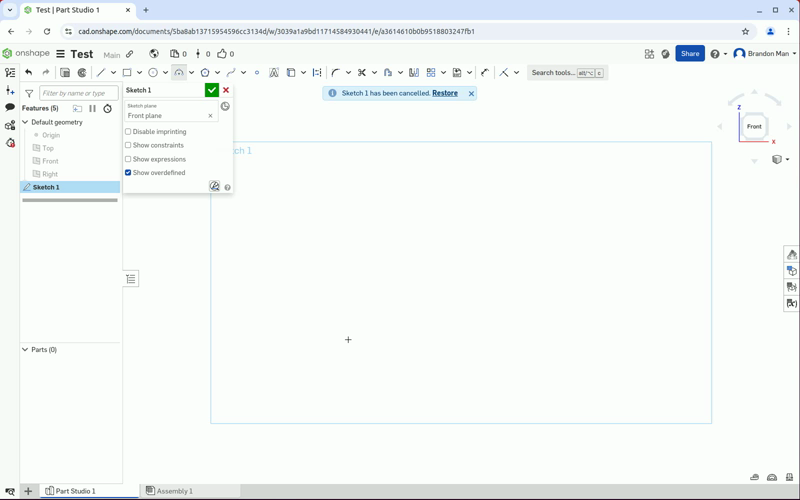
key_up(shift)
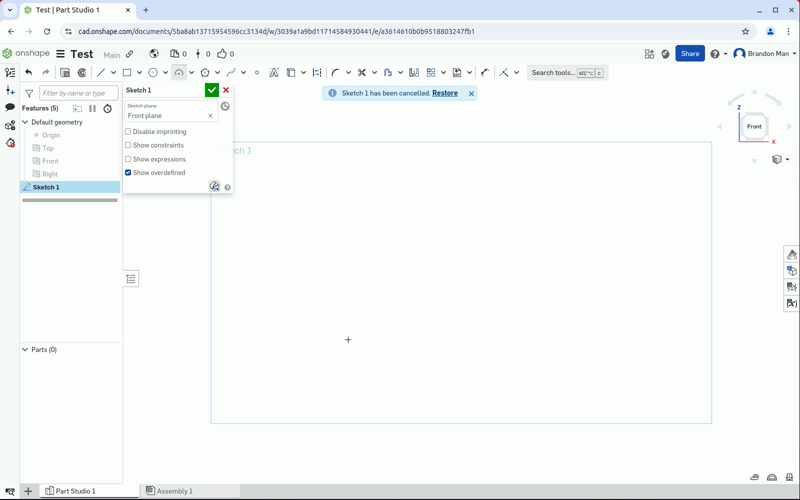
key_down(shift)
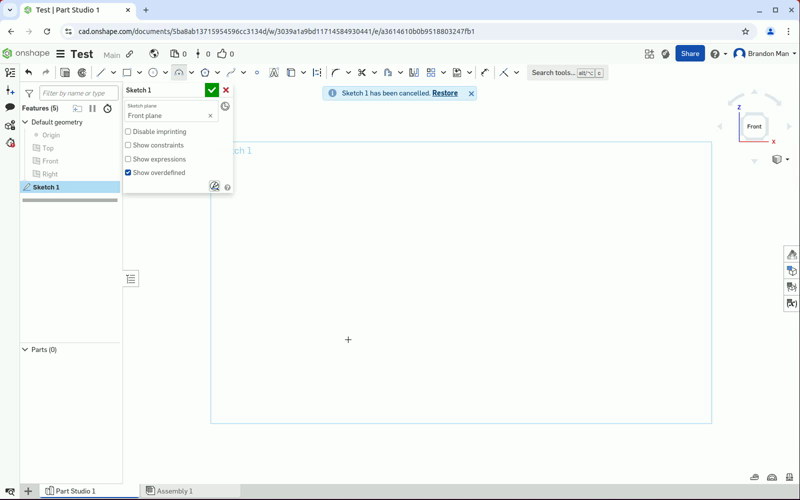
mouse_move(355, 346)
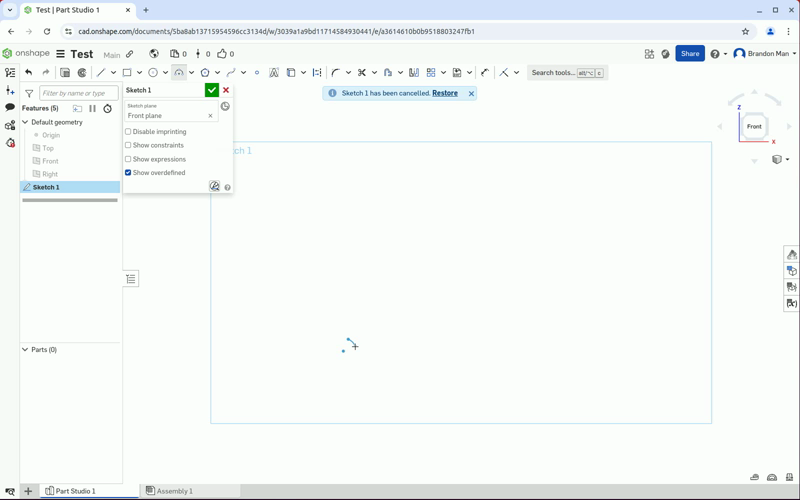
click(355, 346)
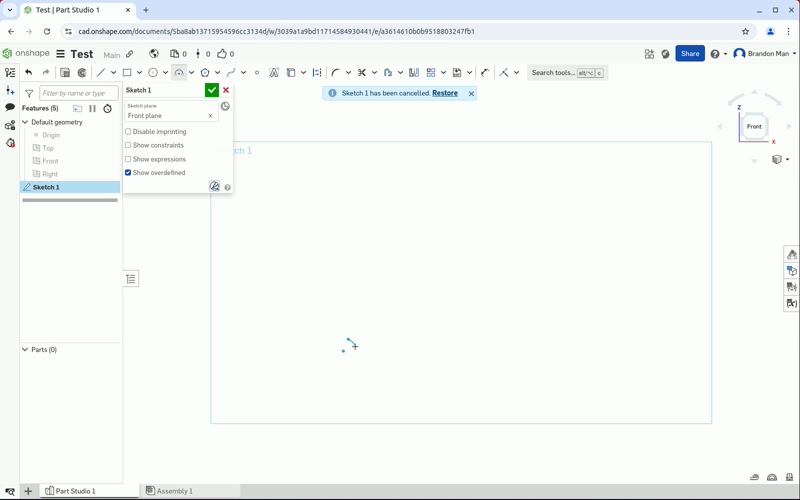
mouse_move(350, 344)
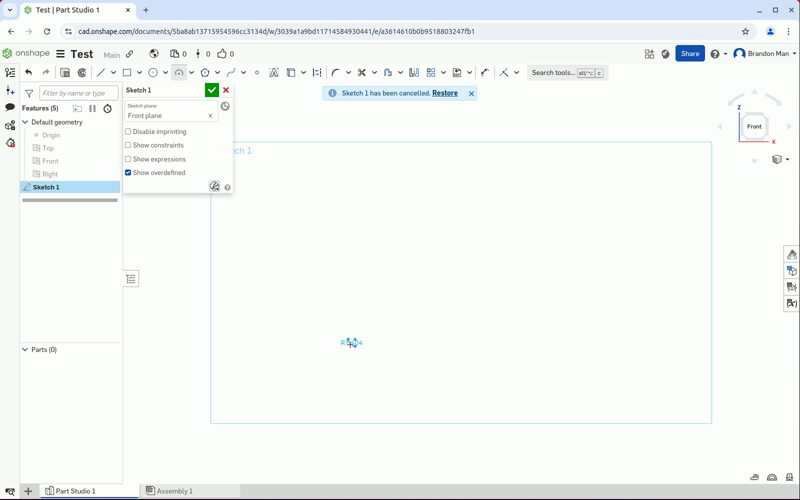
click(350, 344)
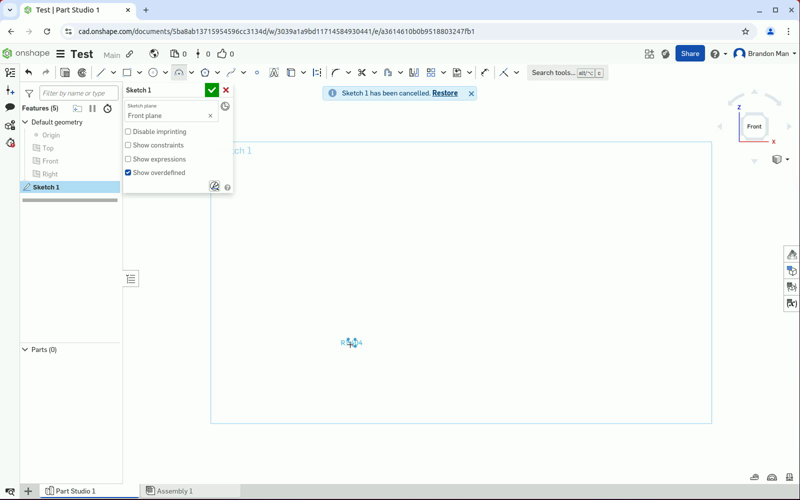
key_up(shift)
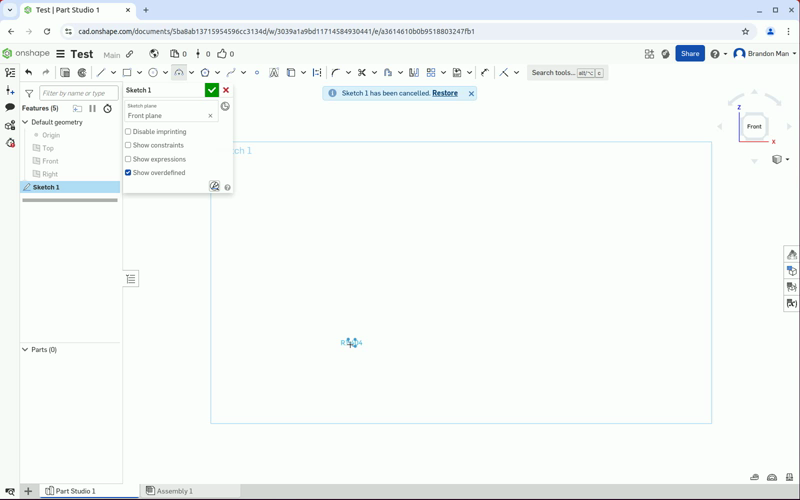
key(esc)
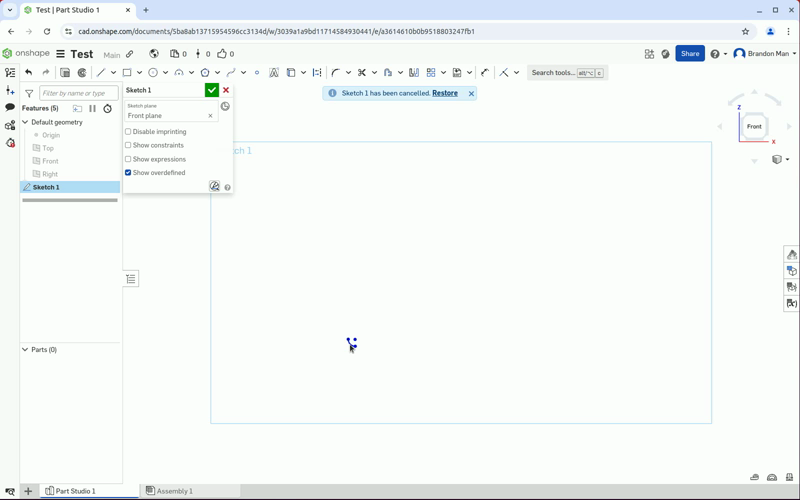
key(l)
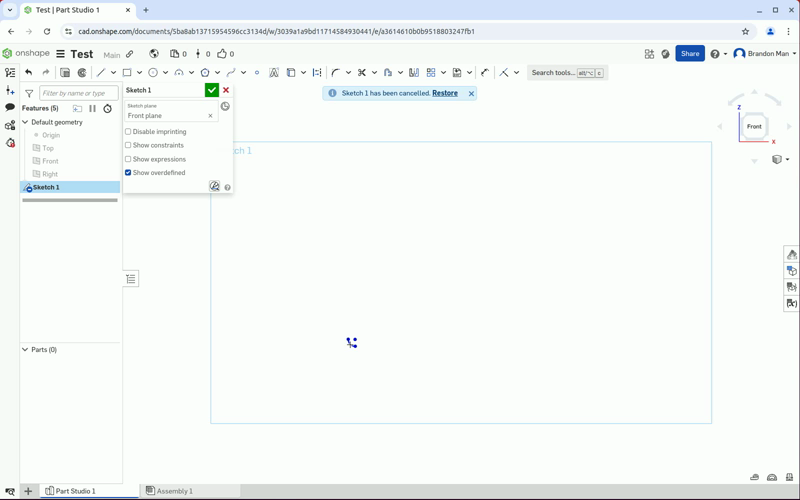
mouse_move(355, 346)
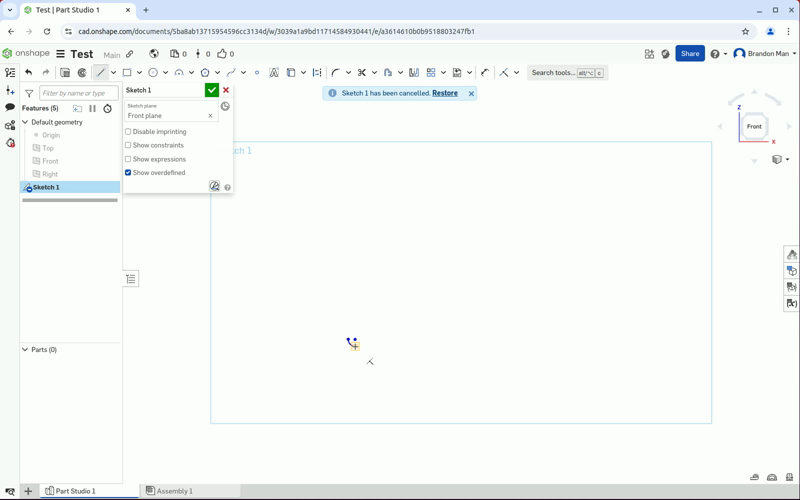
click(355, 346)
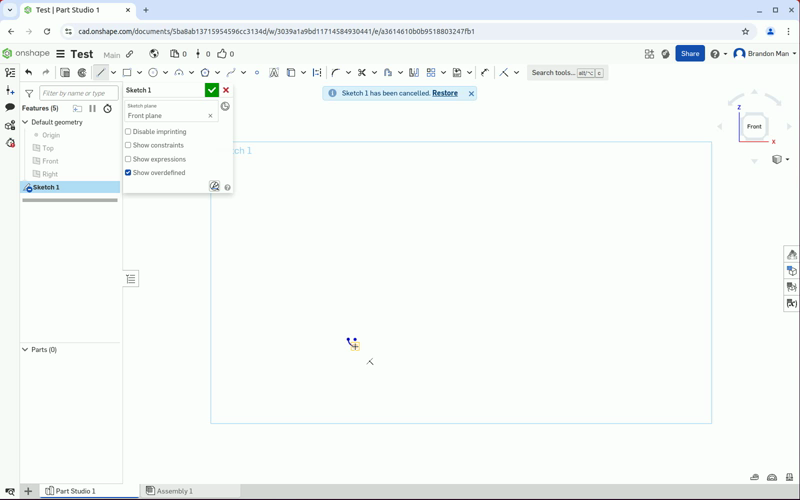
key_down(shift)
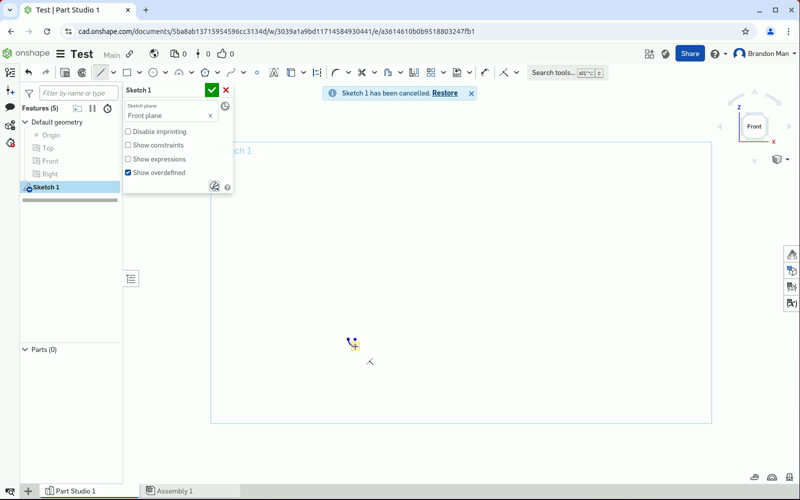
mouse_move(564, 346)
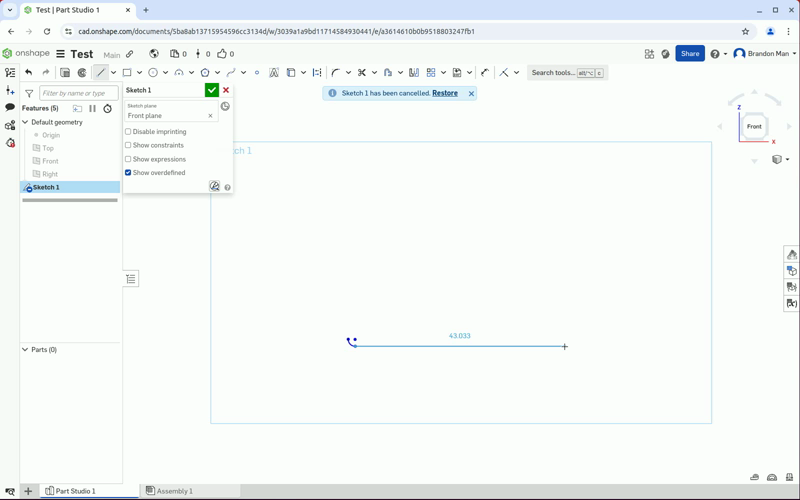
click(564, 346)
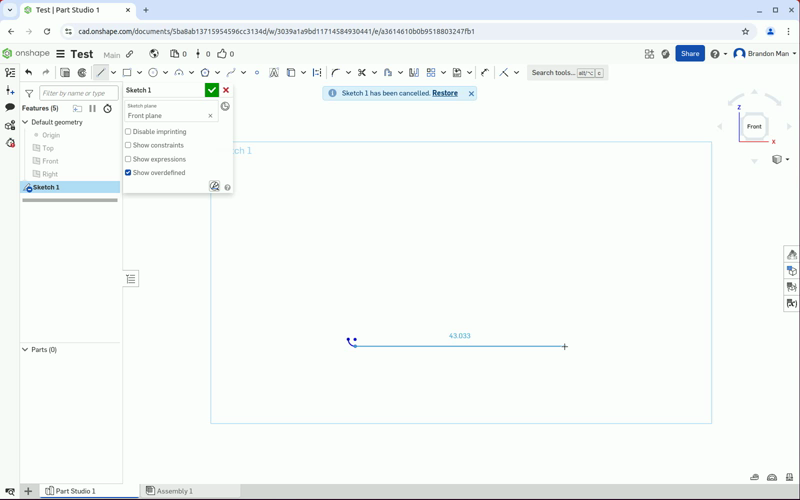
key_up(shift)
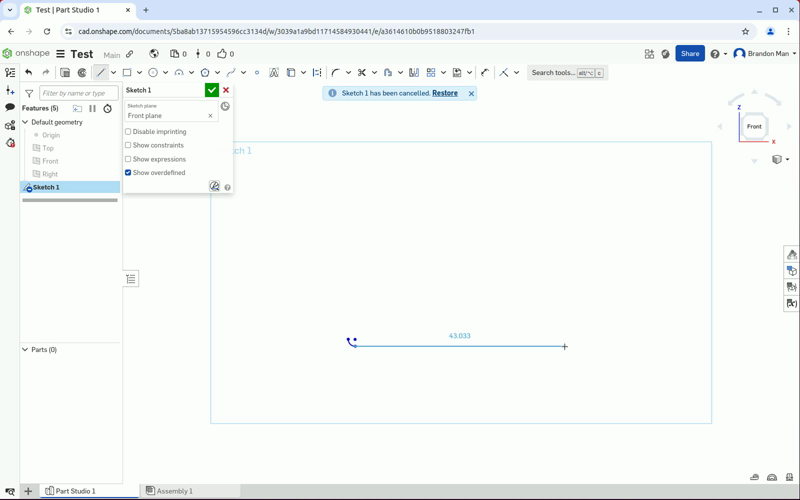
key(esc)
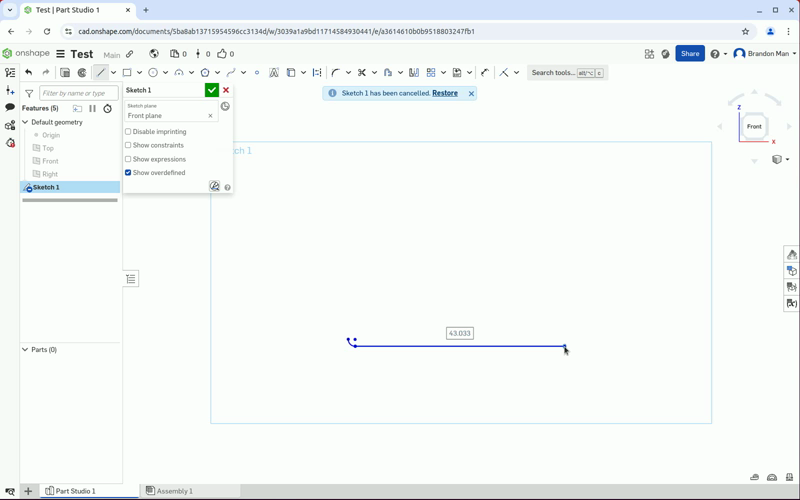
key(a)
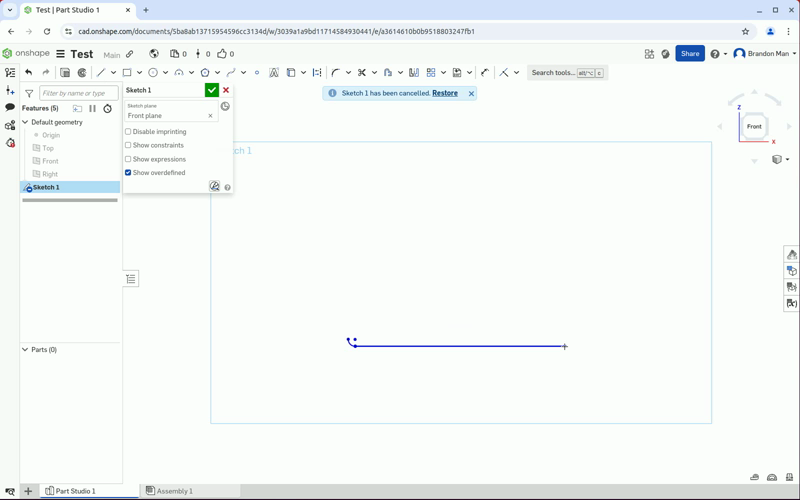
mouse_move(564, 346)
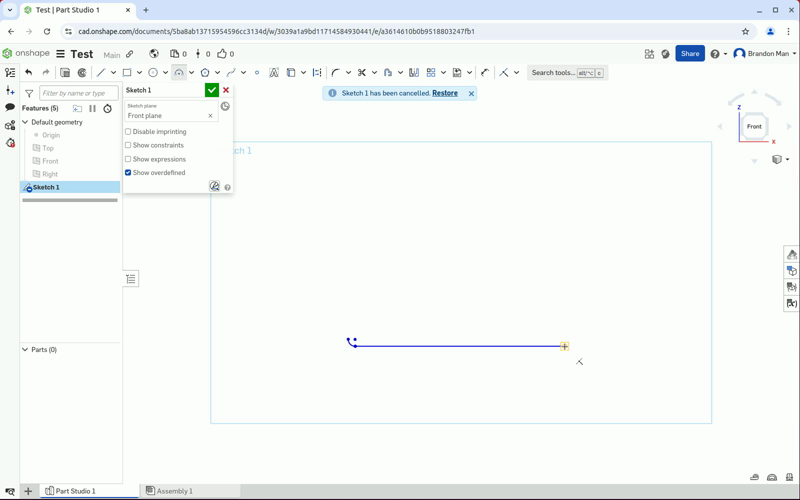
click(564, 346)
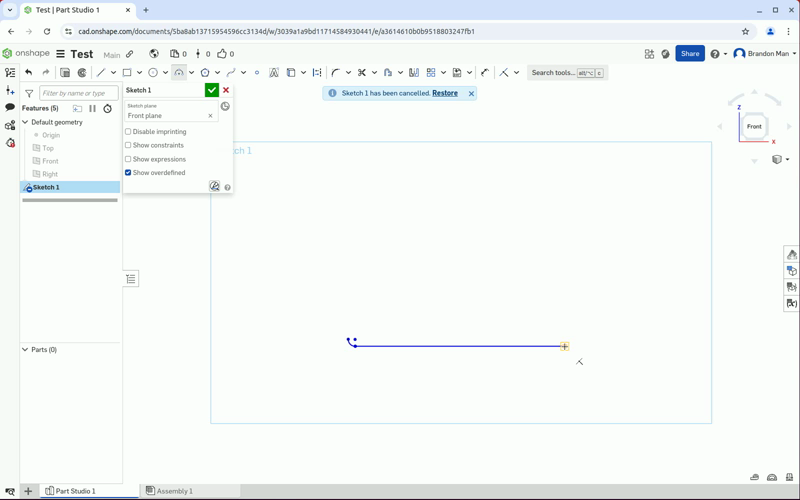
key_down(shift)
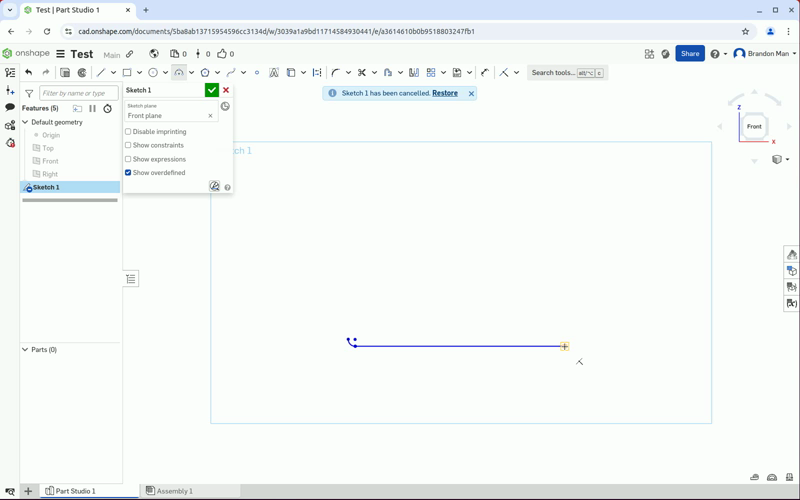
mouse_move(572, 339)
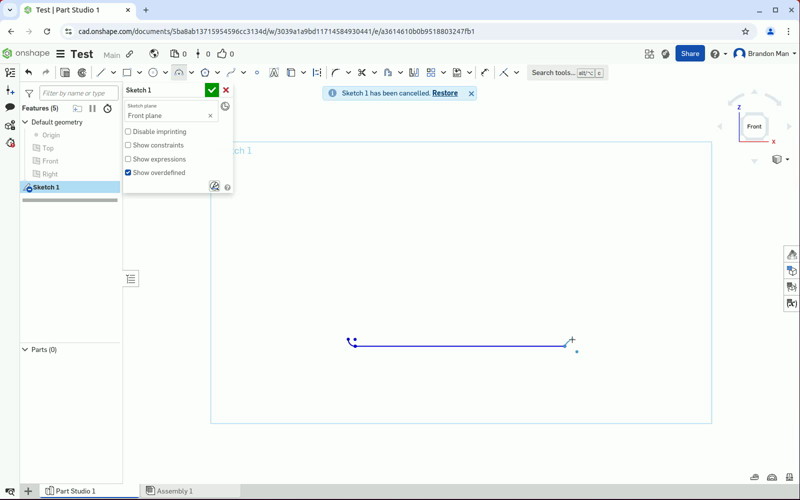
click(572, 339)
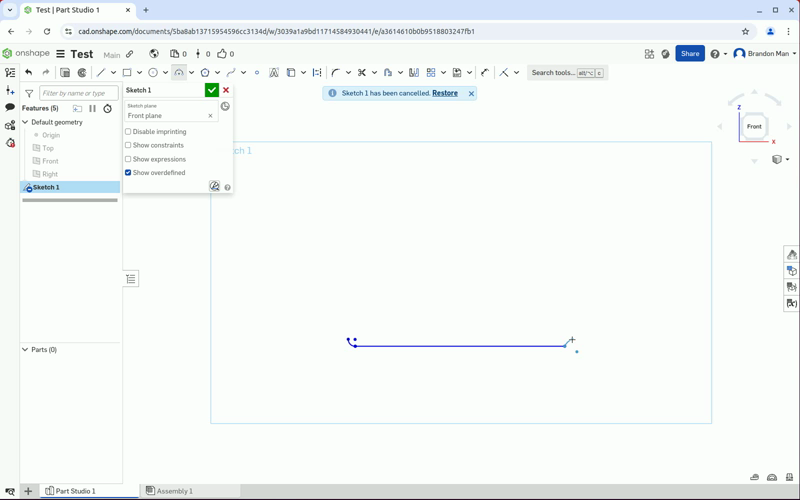
mouse_move(570, 344)
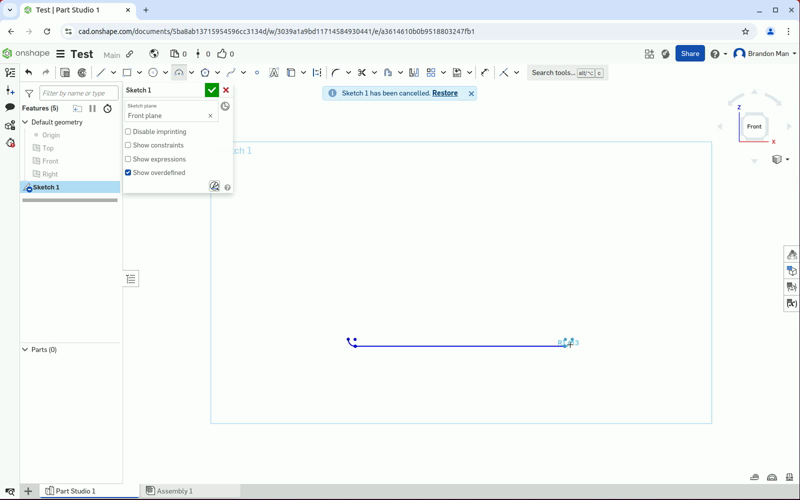
click(570, 344)
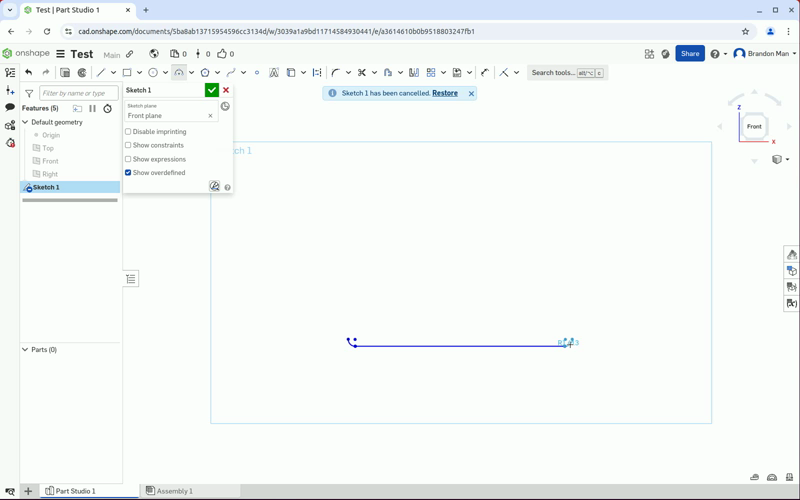
key_up(shift)
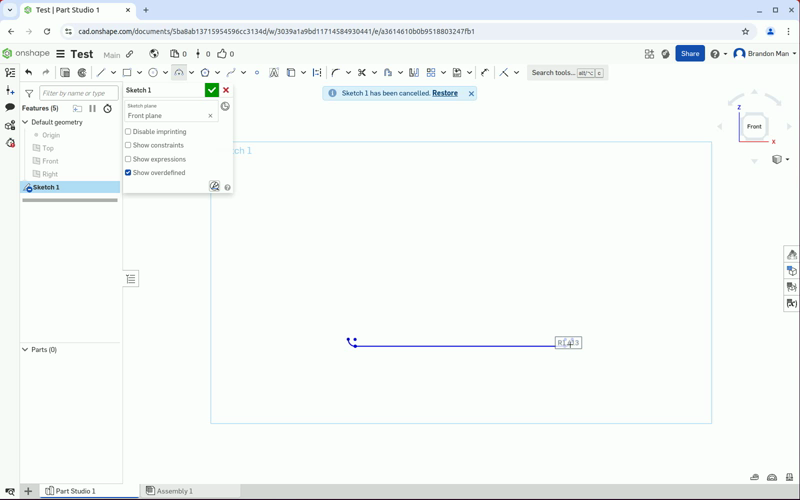
key(esc)
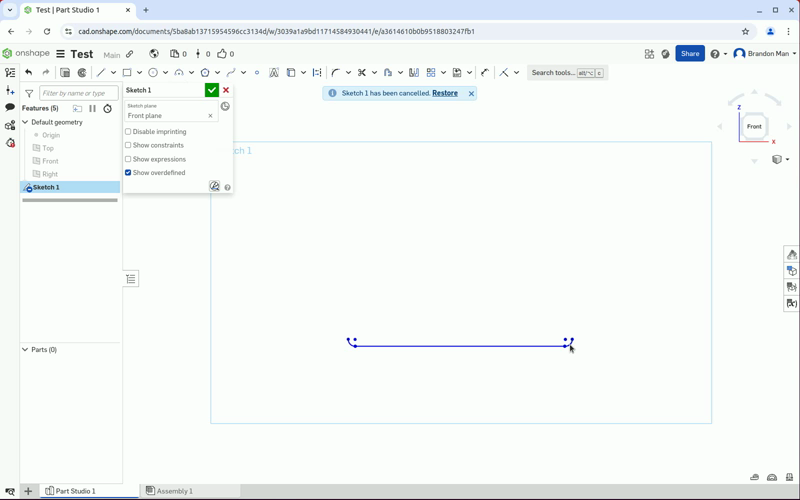
key(l)
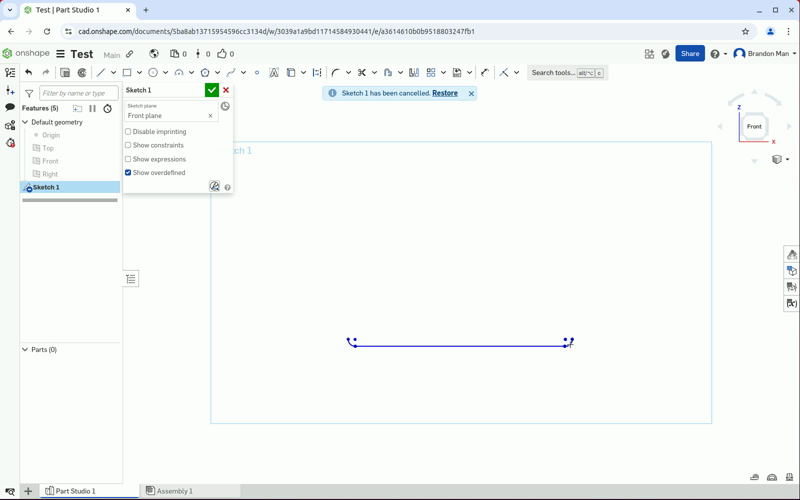
mouse_move(572, 339)
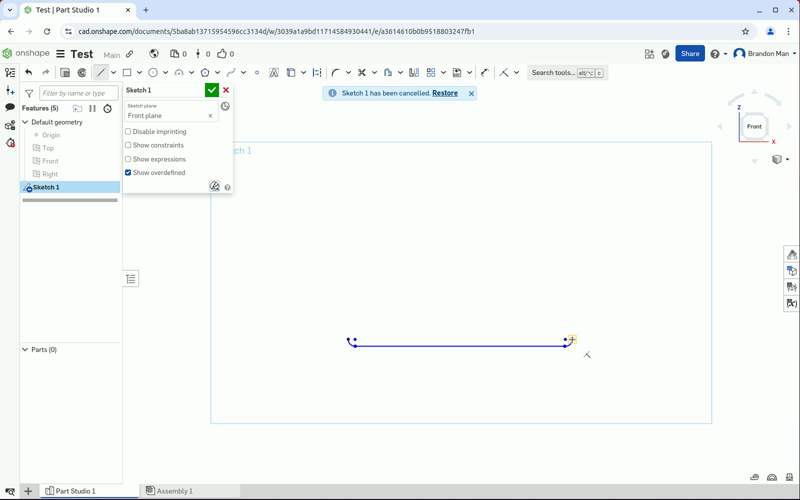
click(572, 339)
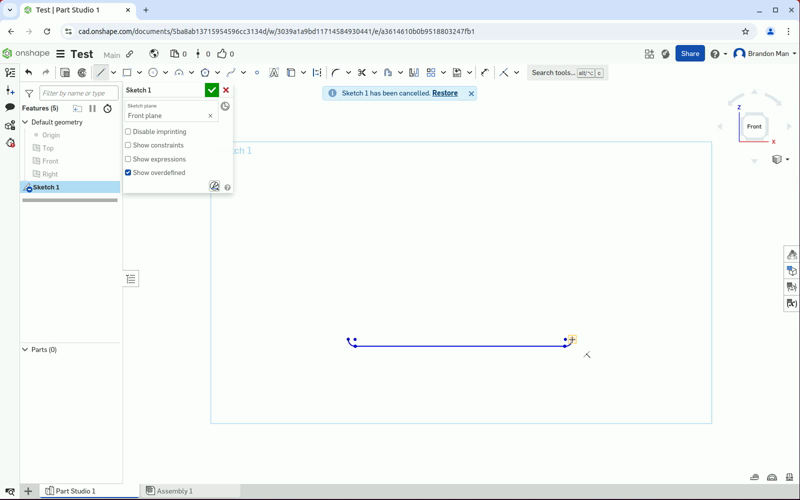
key_down(shift)
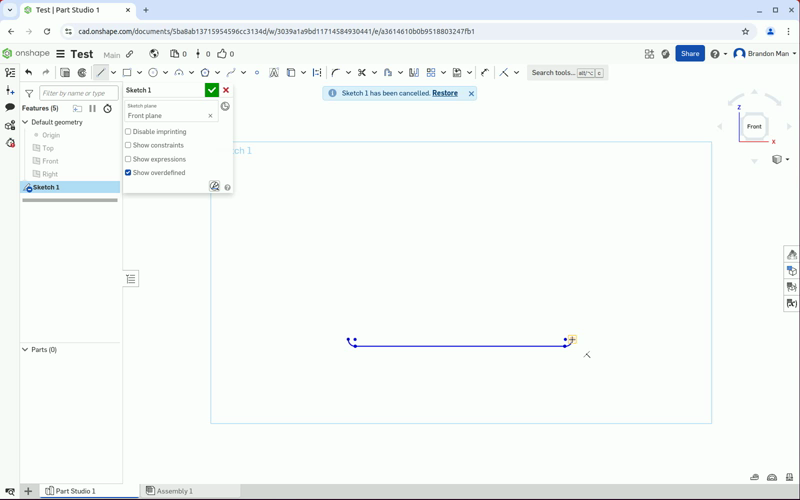
mouse_move(572, 226)
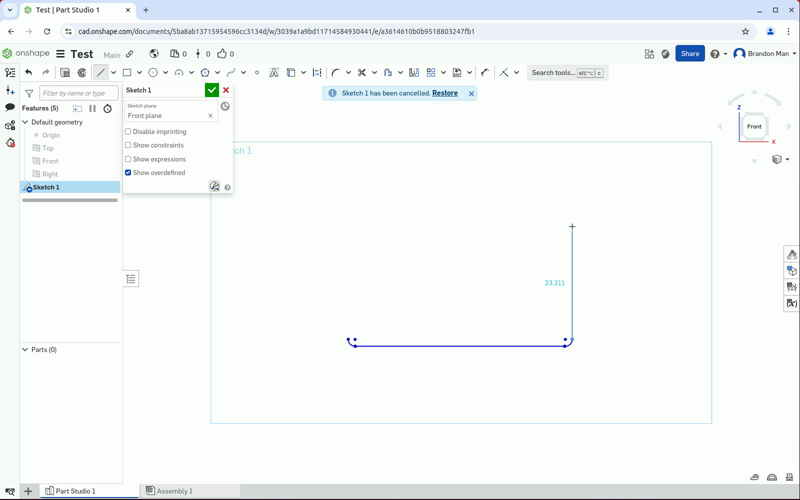
click(572, 226)
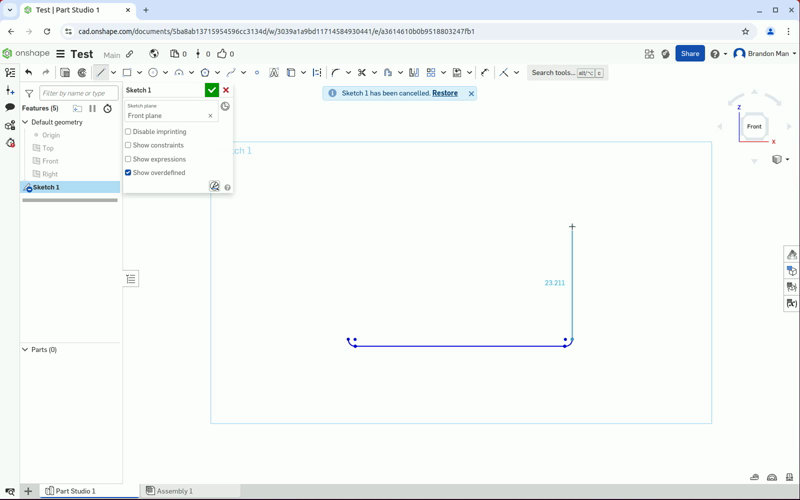
key_up(shift)
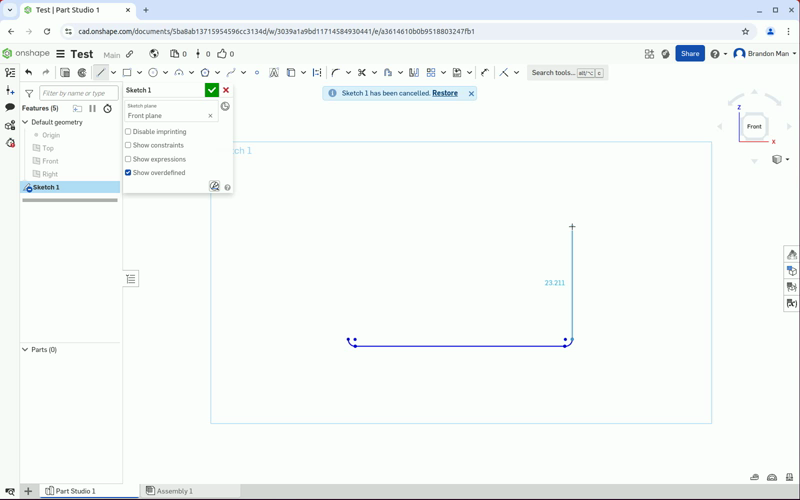
key(esc)
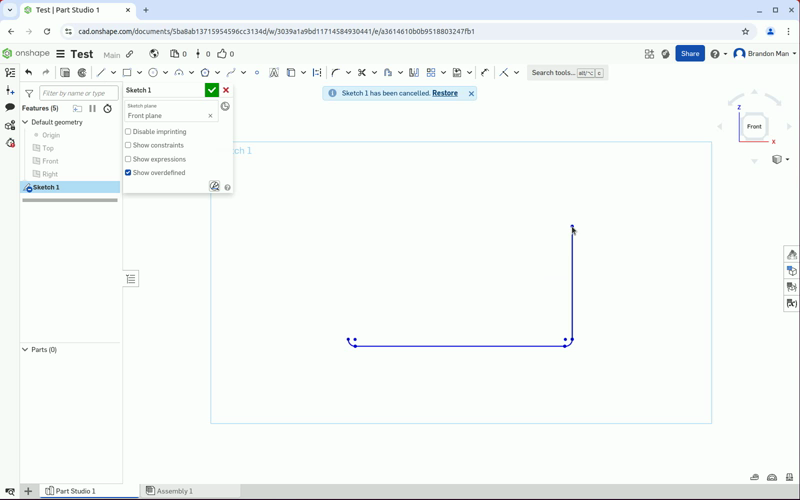
key(a)
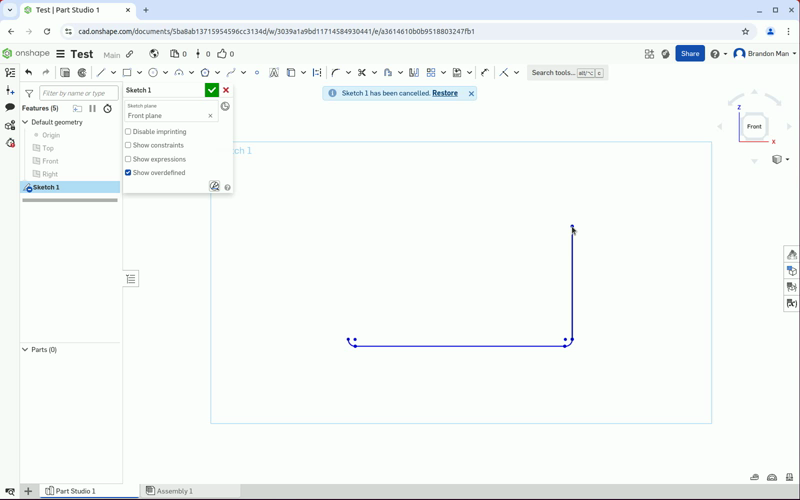
mouse_move(572, 226)
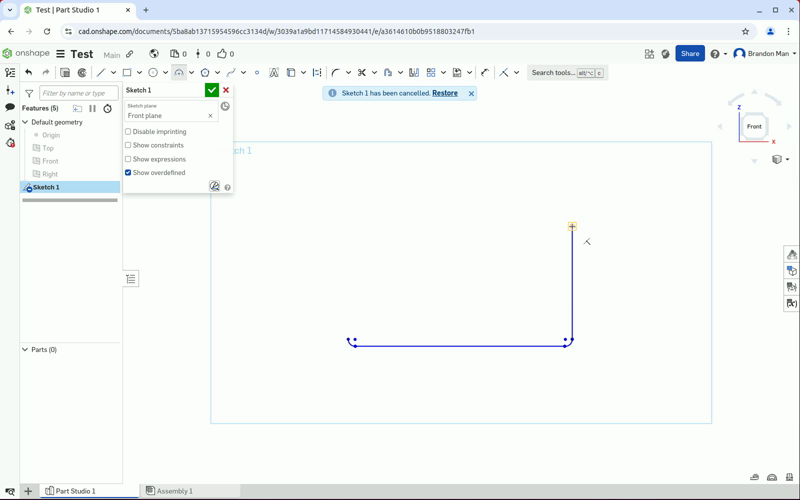
click(572, 226)
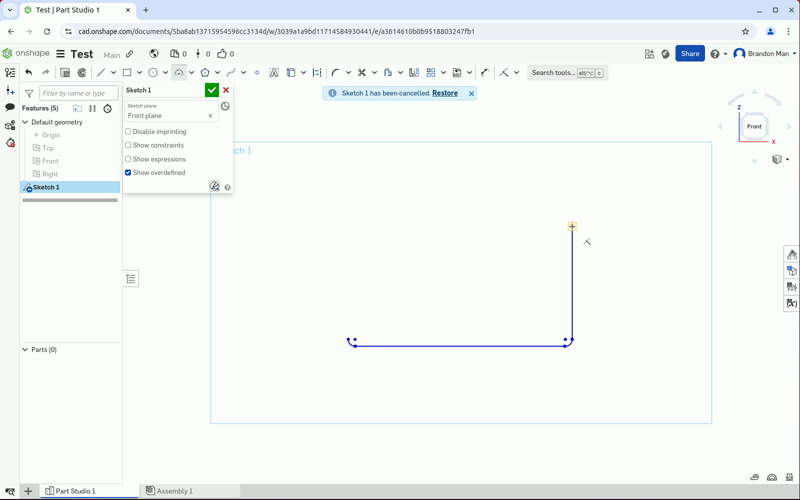
key_down(shift)
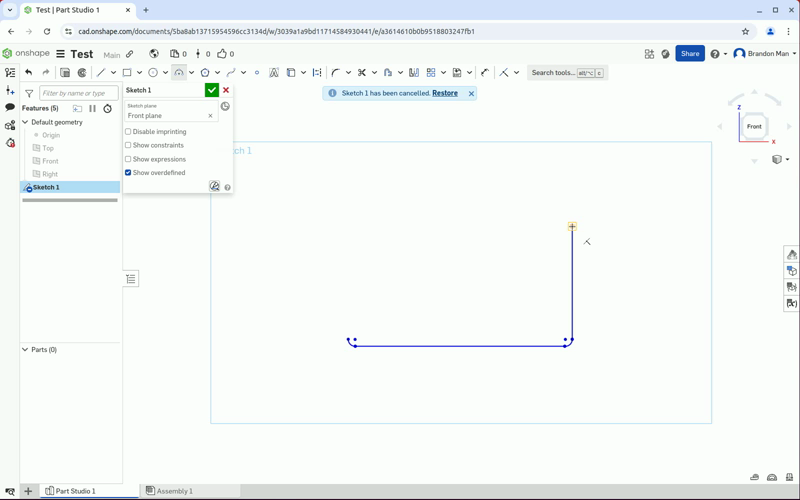
mouse_move(564, 219)
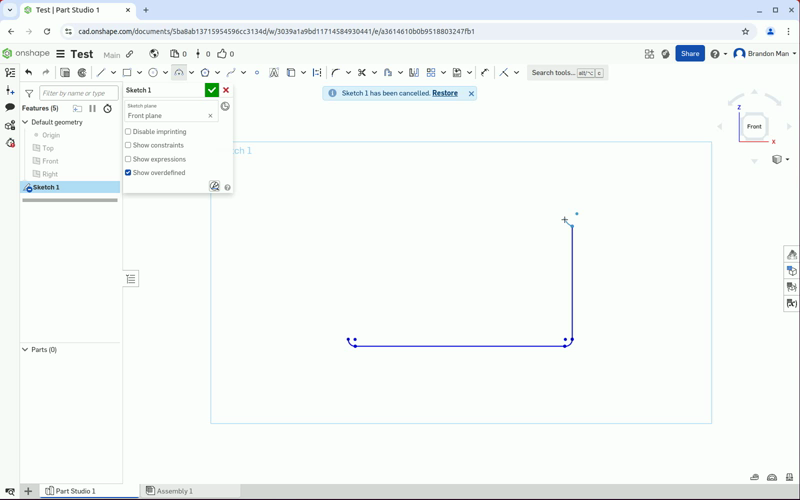
click(564, 219)
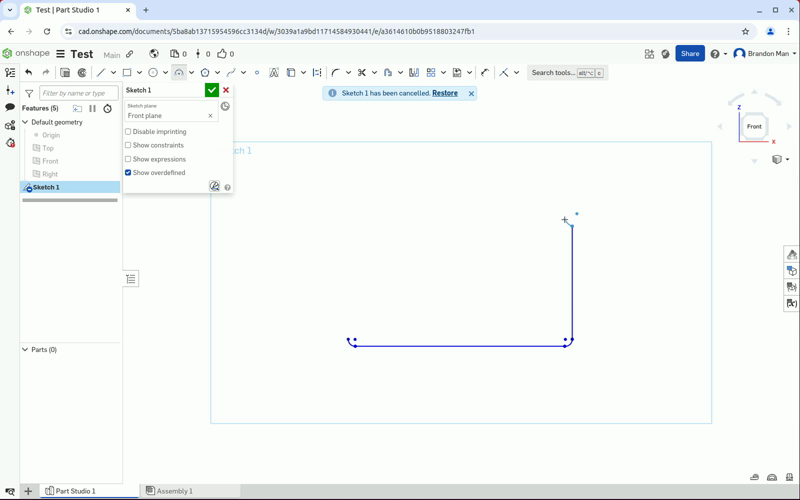
mouse_move(570, 221)
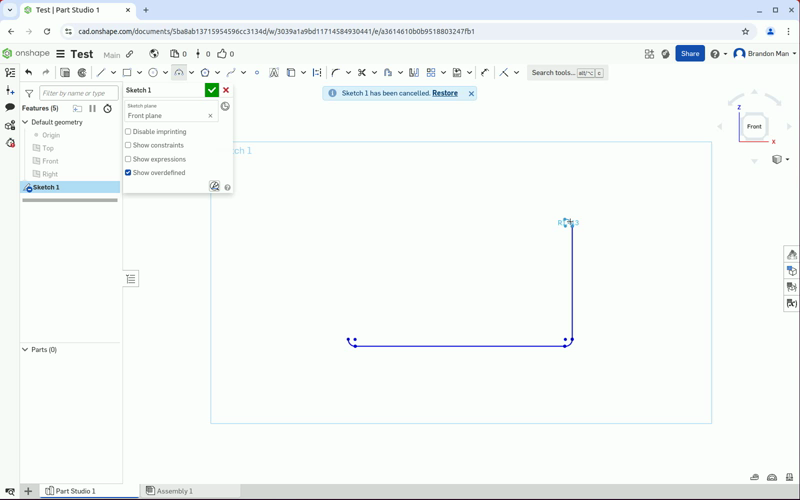
click(570, 221)
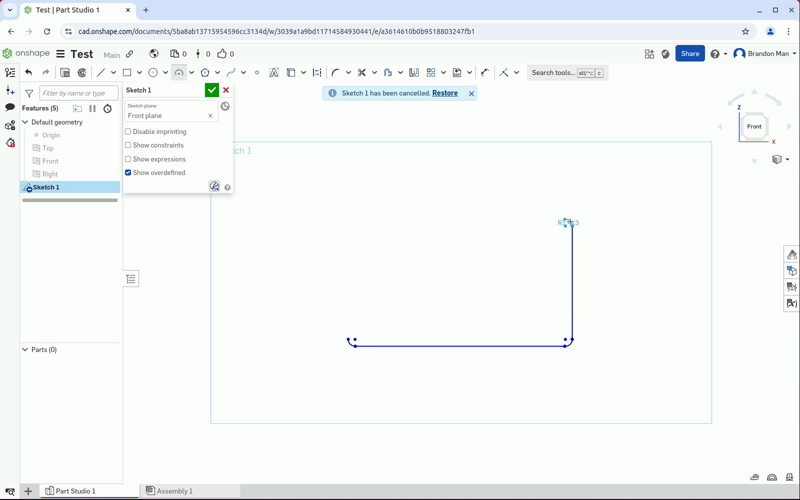
key_up(shift)
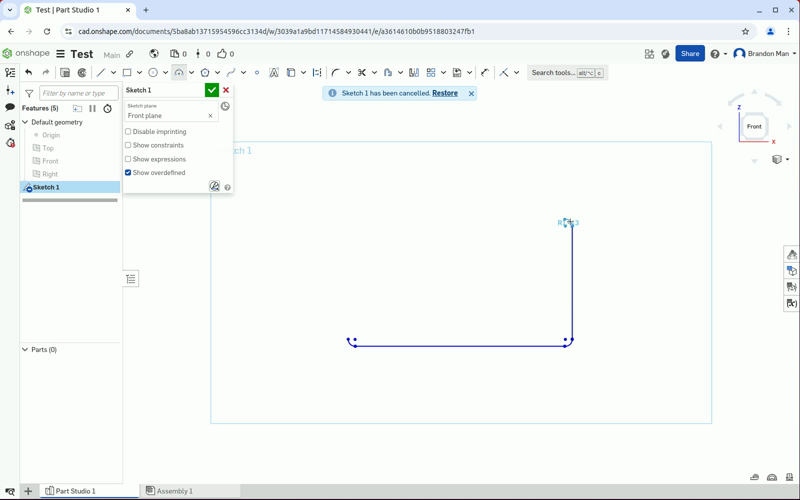
key(esc)
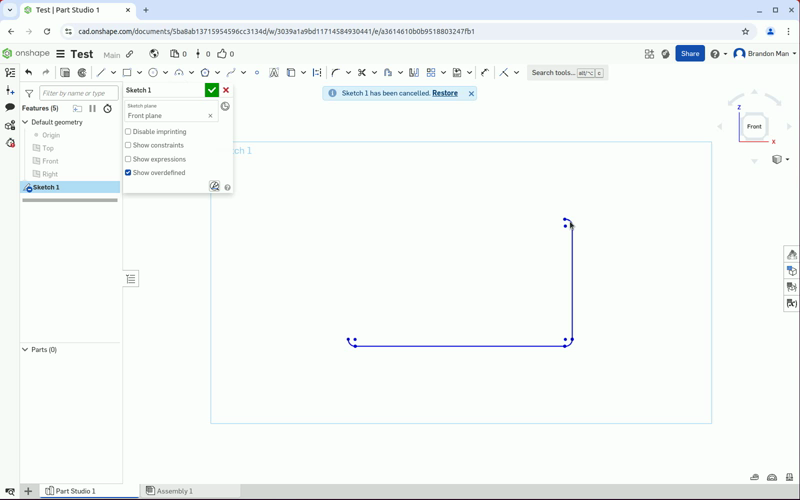
key(l)
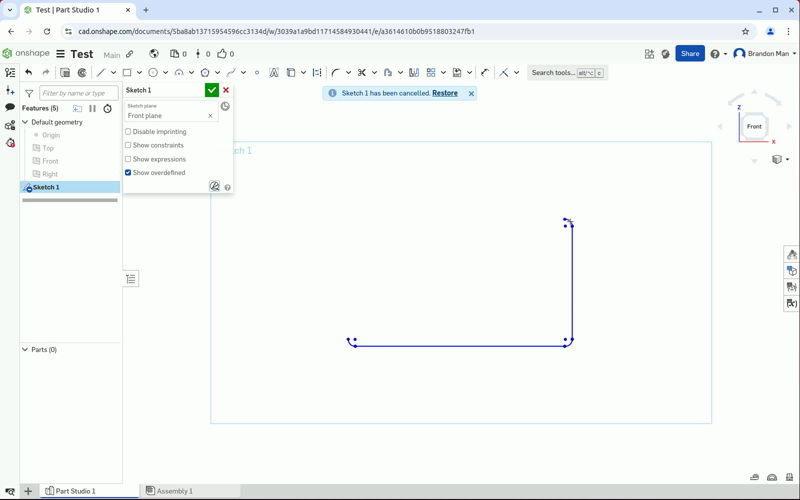
mouse_move(564, 219)
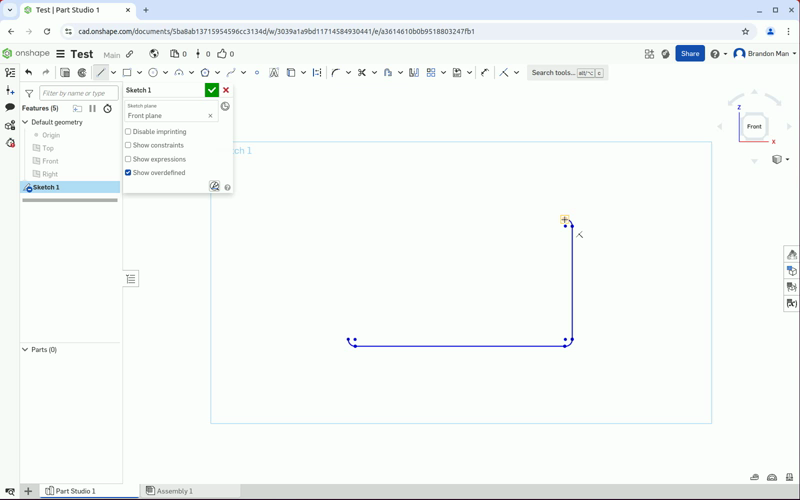
click(564, 219)
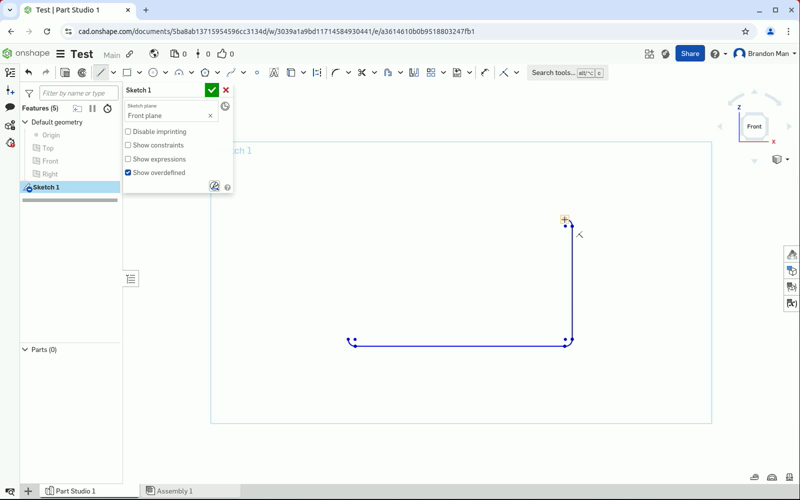
key_down(shift)
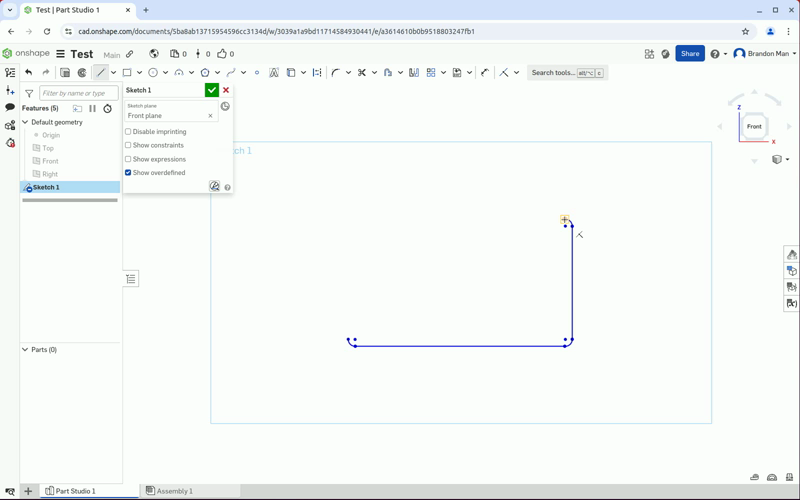
mouse_move(355, 219)
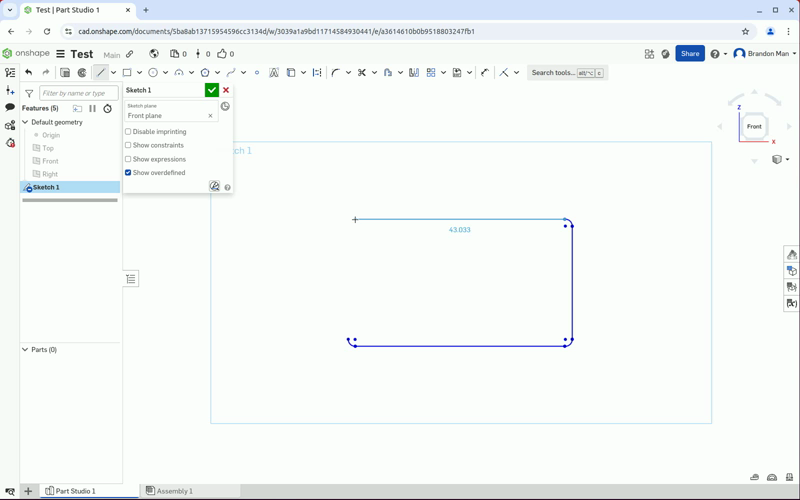
click(355, 219)
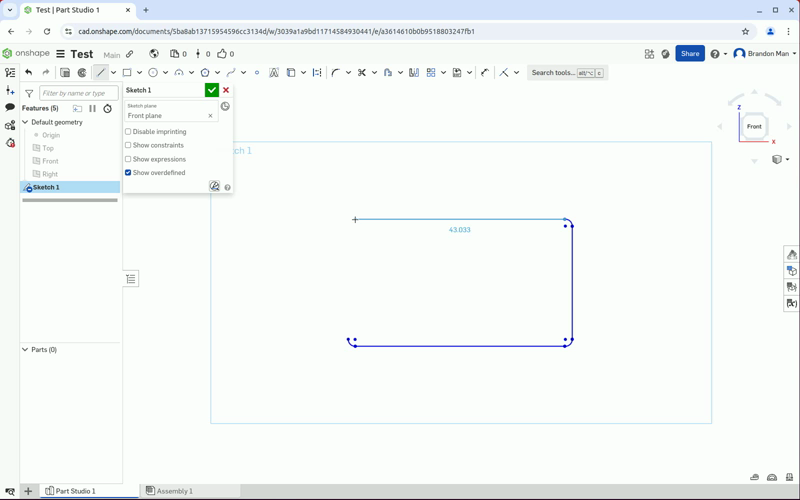
key_up(shift)
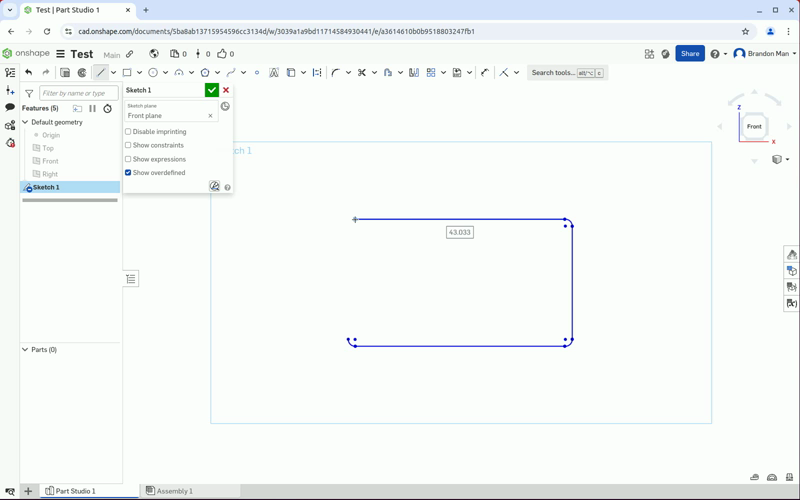
key(esc)
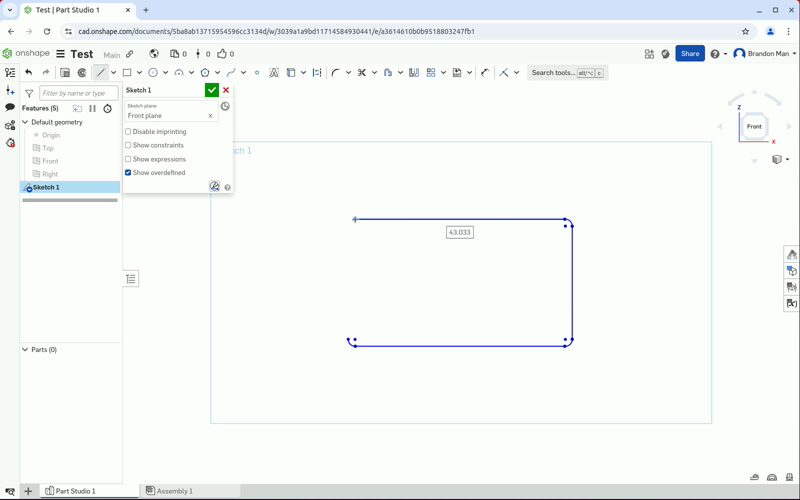
key(a)
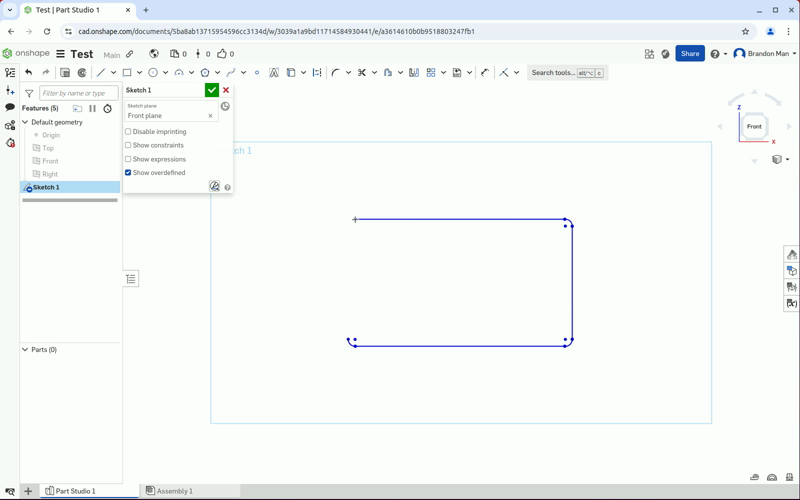
mouse_move(355, 219)
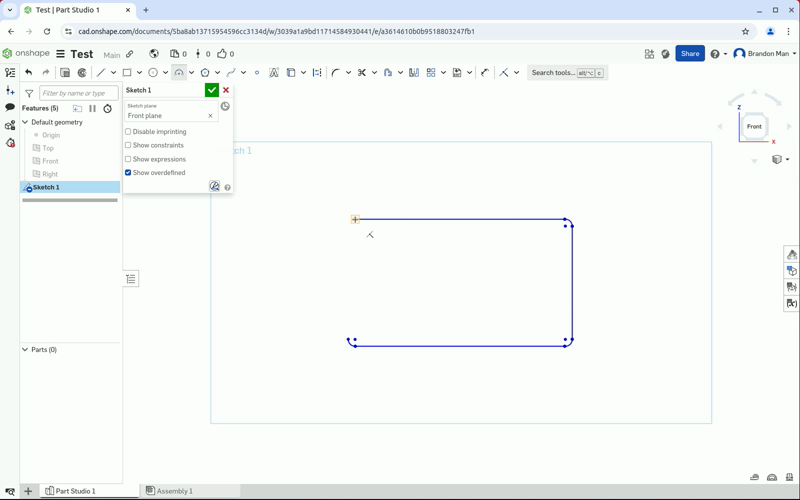
click(355, 219)
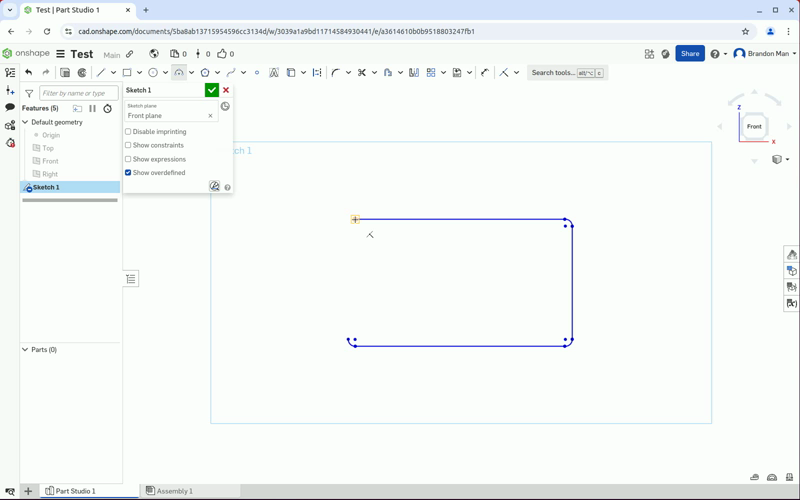
key_down(shift)
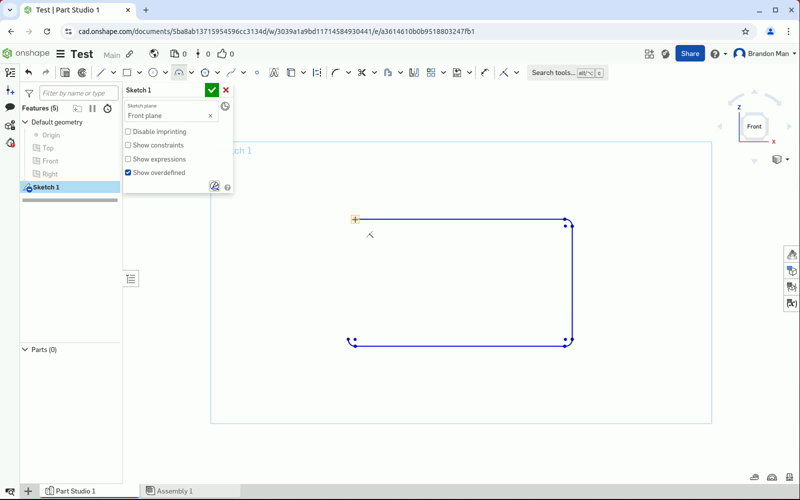
mouse_move(348, 226)
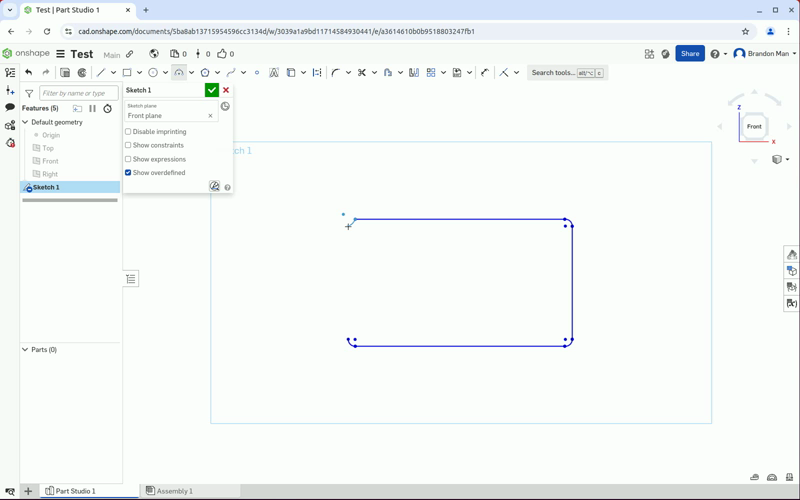
click(348, 226)
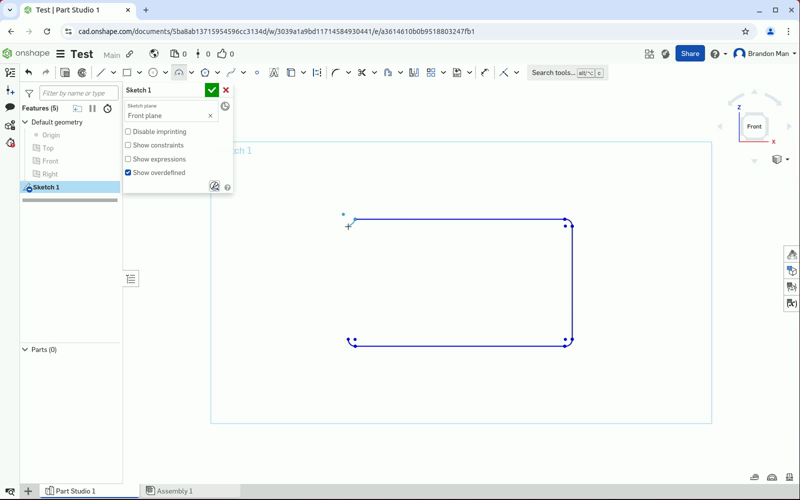
mouse_move(350, 221)
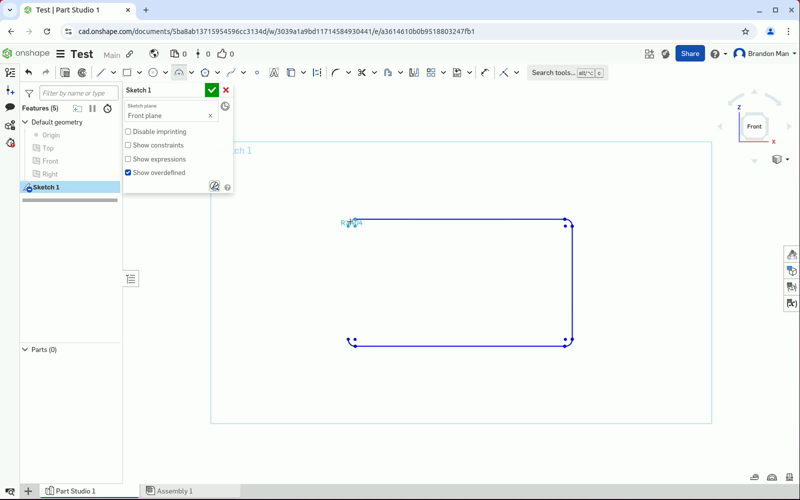
click(350, 221)
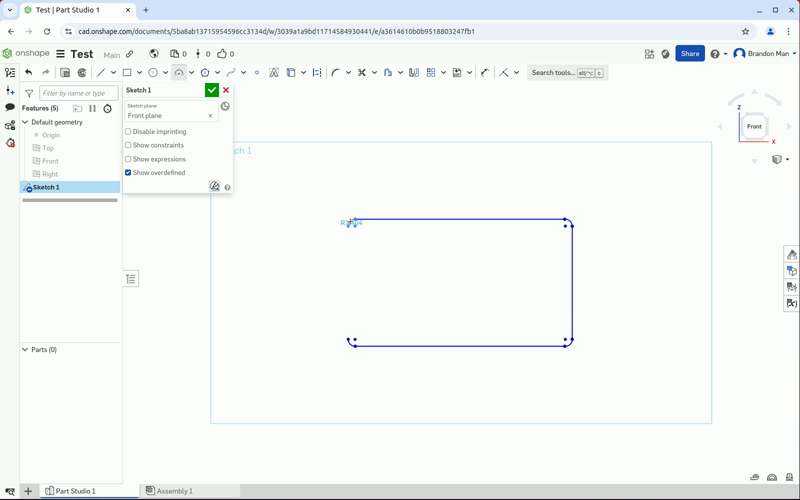
key_up(shift)
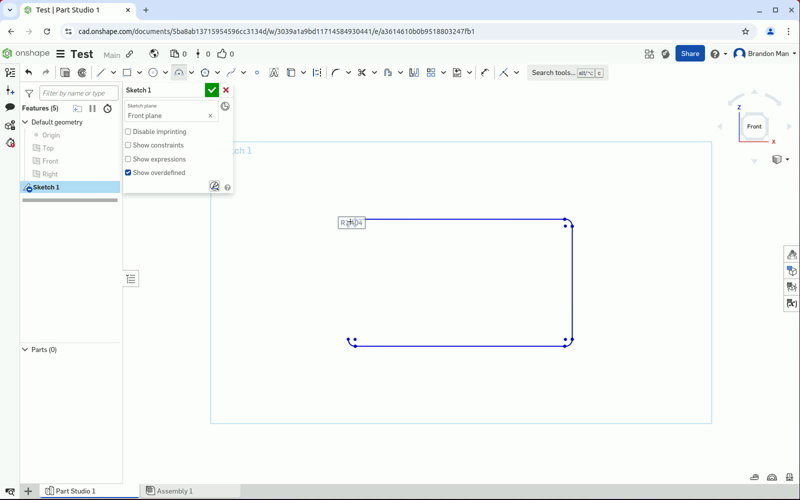
key(esc)
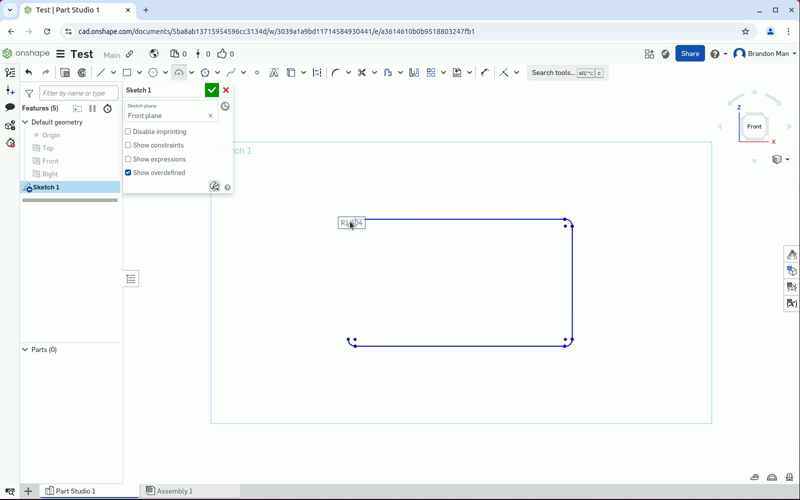
key(l)
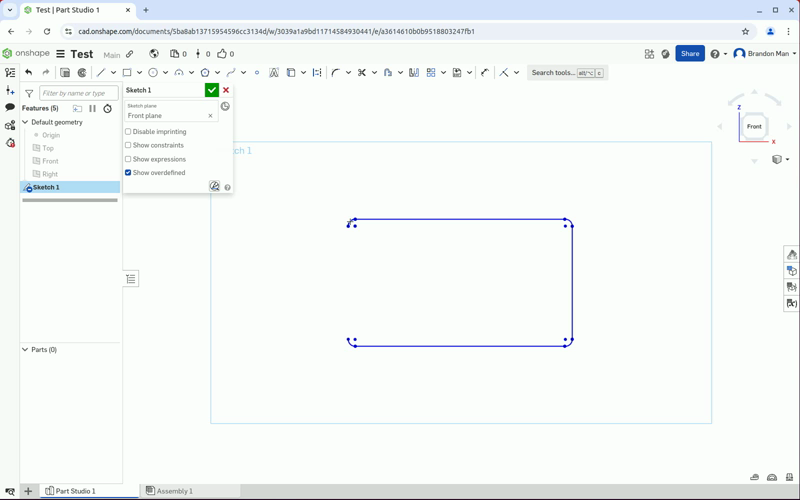
mouse_move(348, 226)
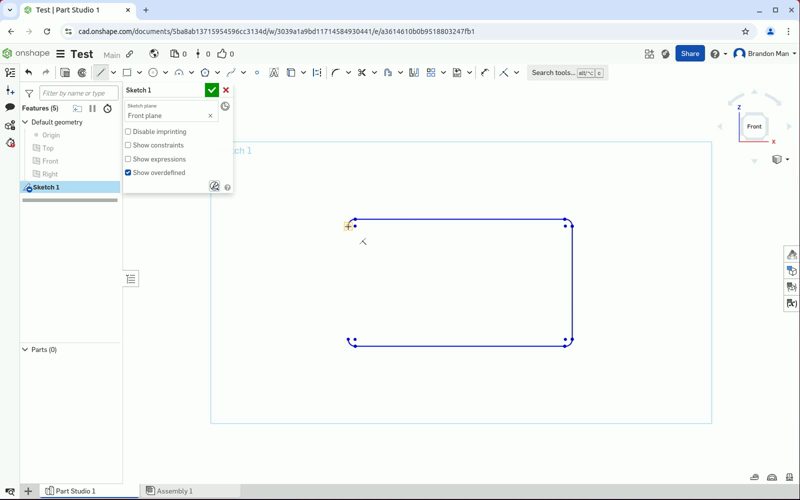
click(348, 226)
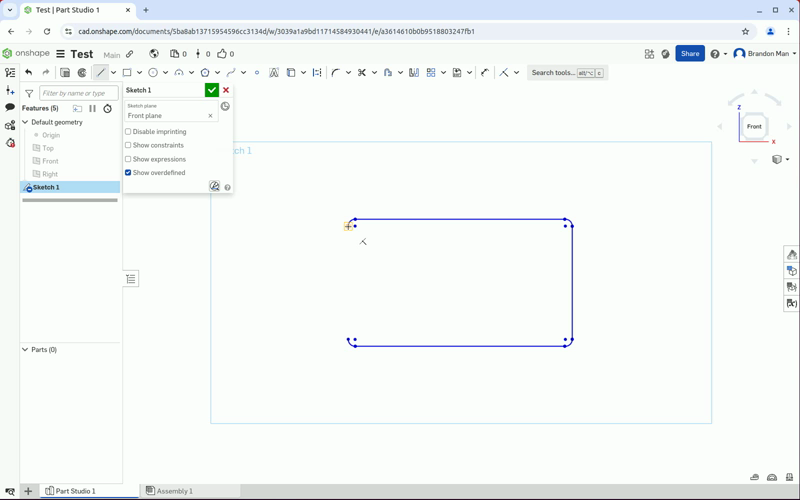
key_down(shift)
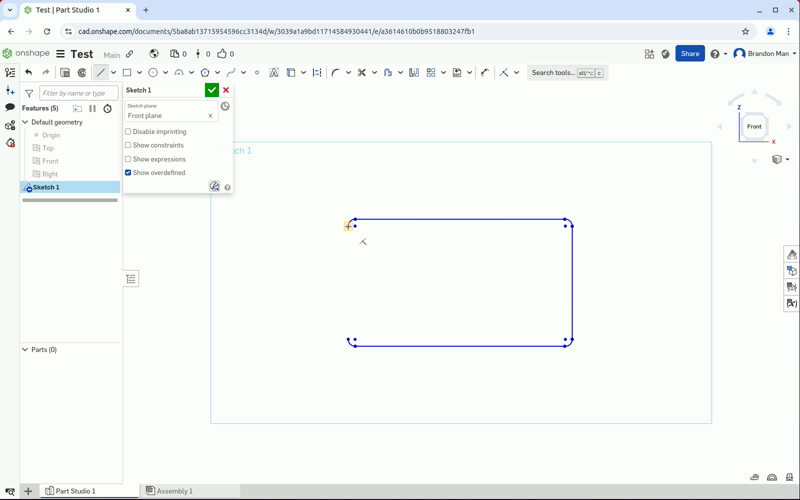
mouse_move(348, 339)
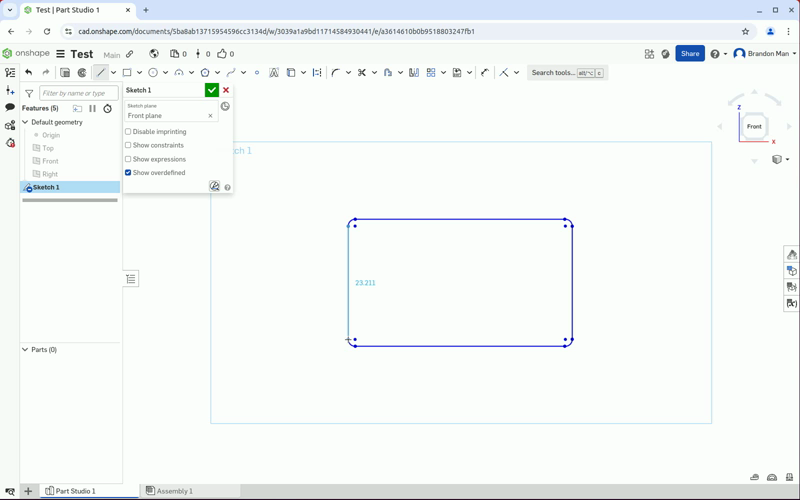
key_up(shift)
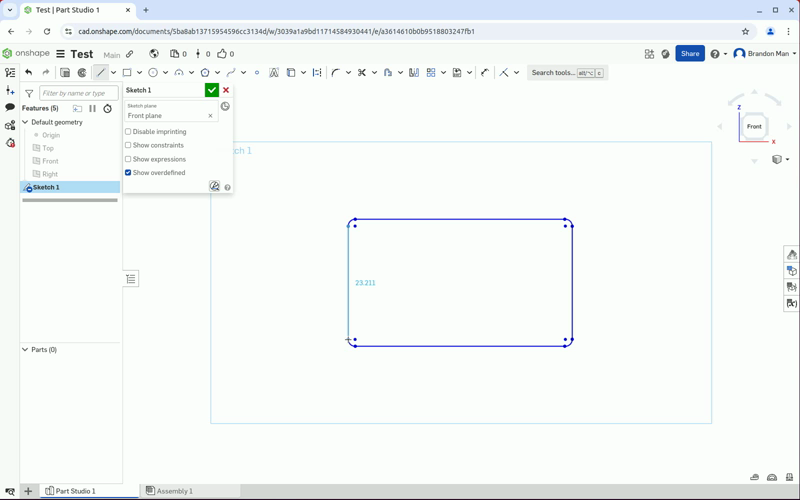
click(348, 339)
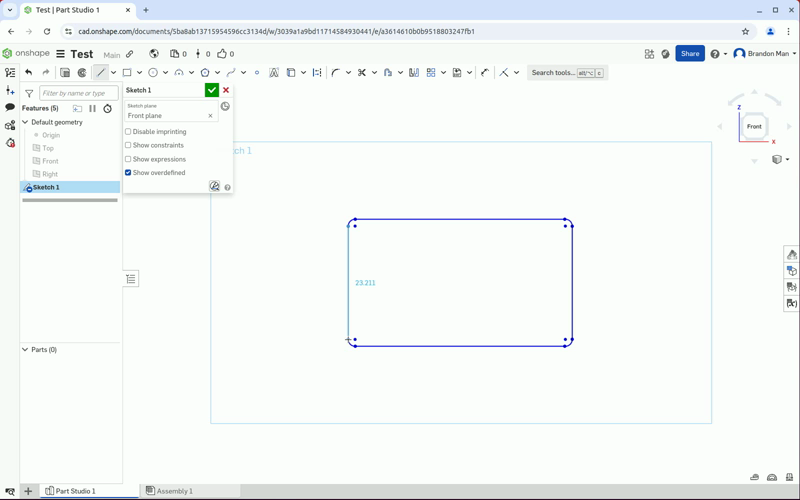
key(esc)
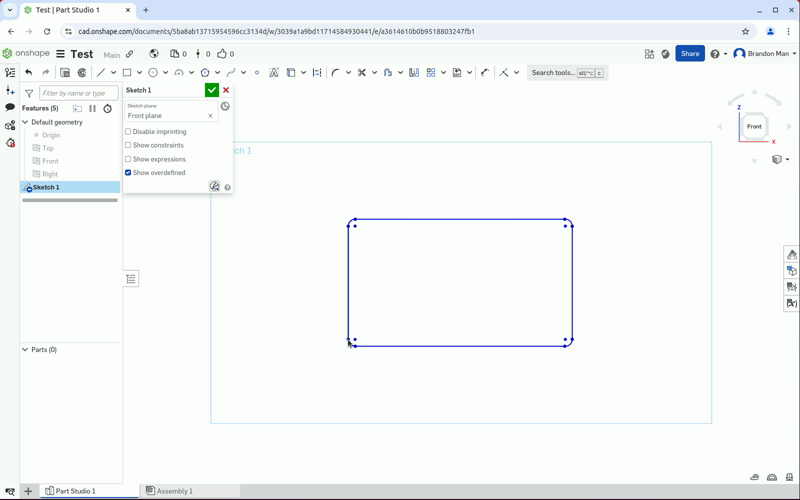
mouse_move(504, 253)
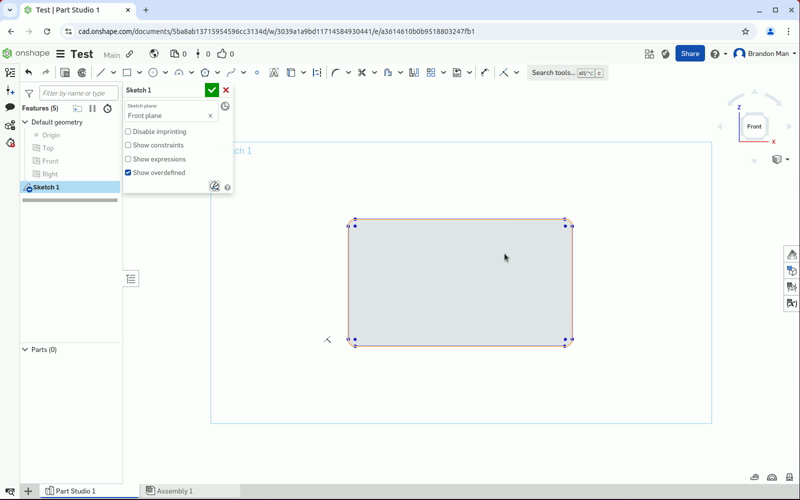
click(504, 253)
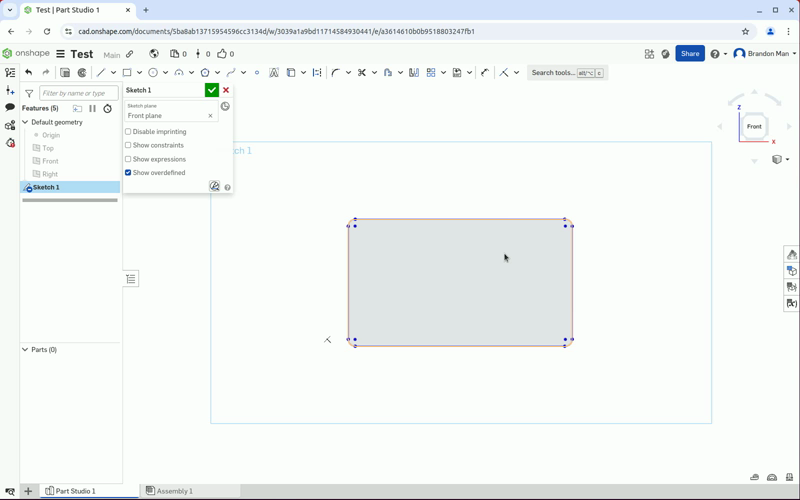
mouse_move(73, 352)
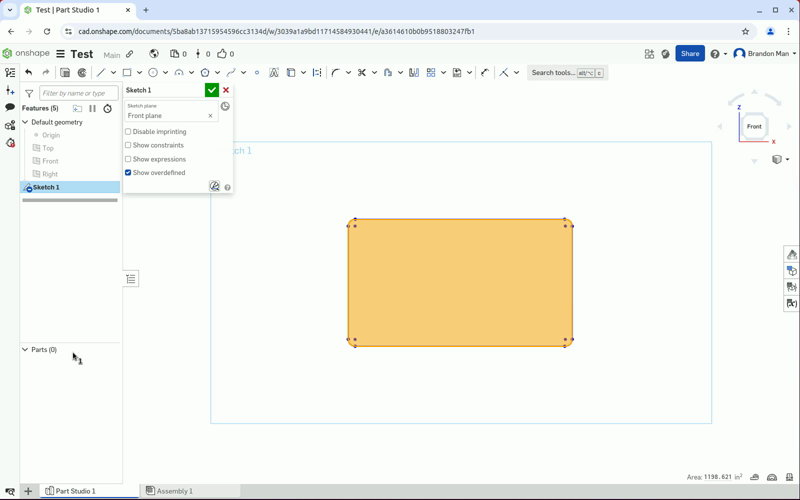
key(shift+y)
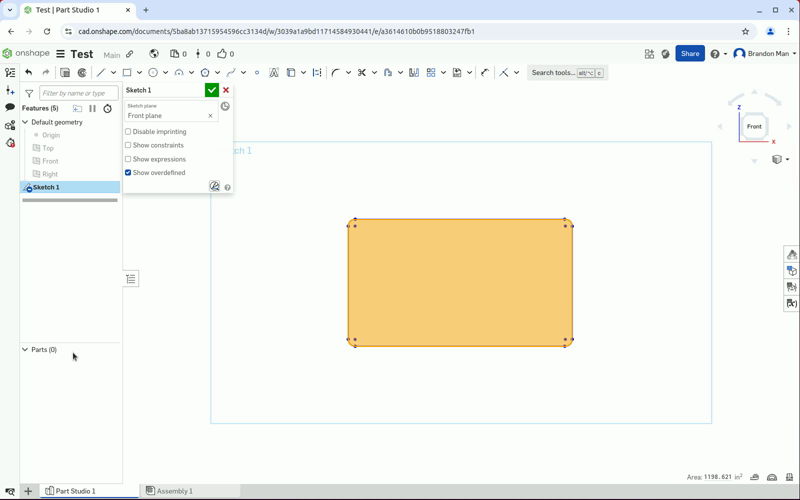
key(shift+e)
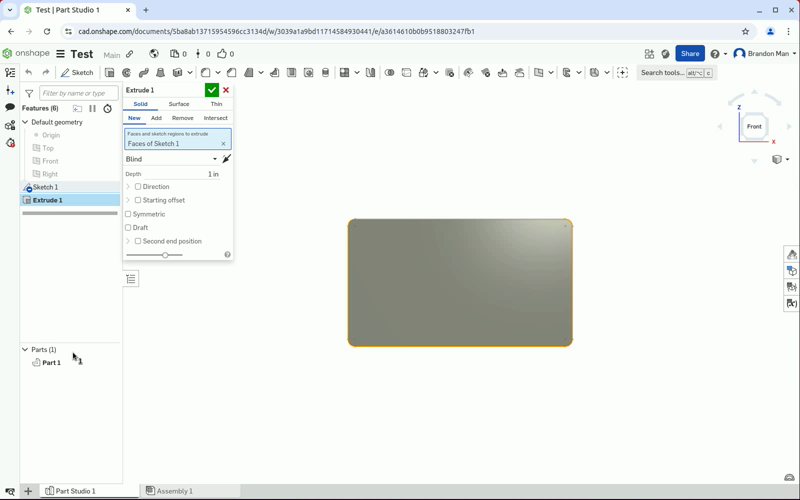
mouse_move(143, 106)
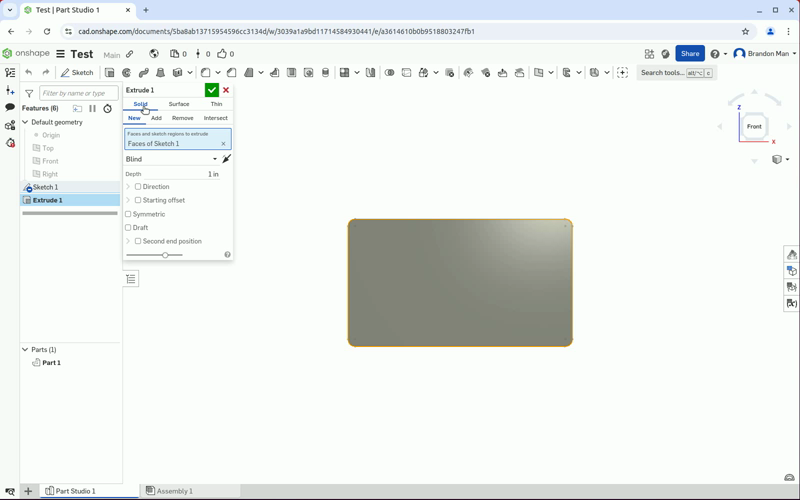
click(143, 106)
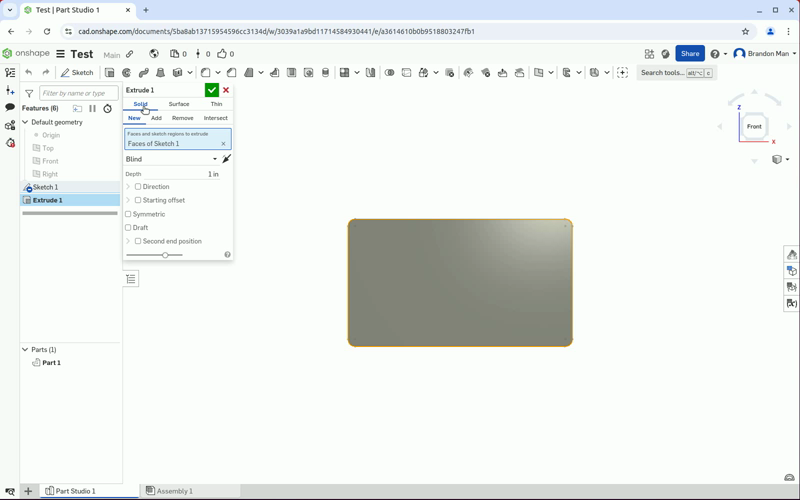
mouse_move(137, 120)
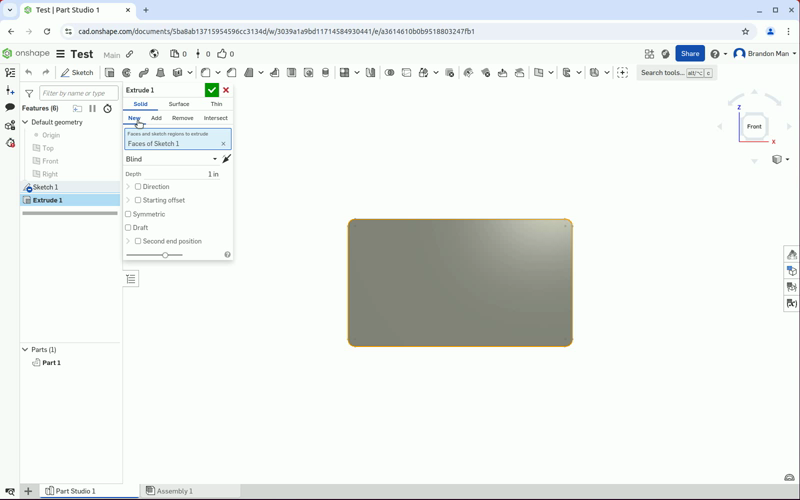
click(137, 120)
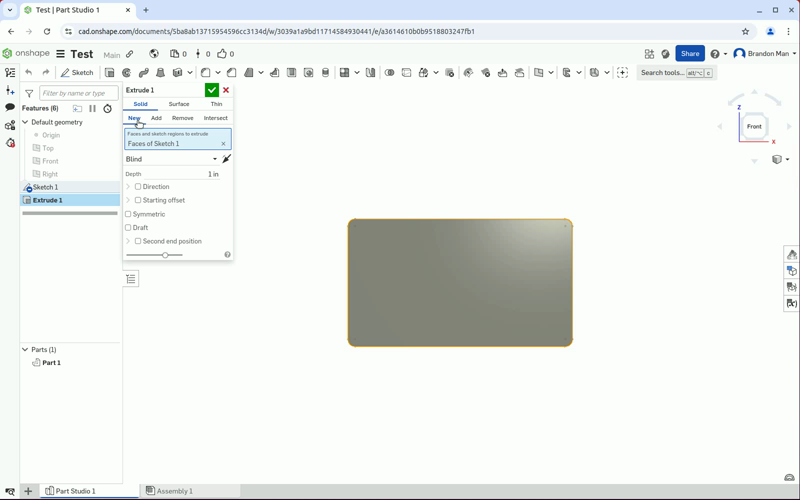
key(tab, 4)
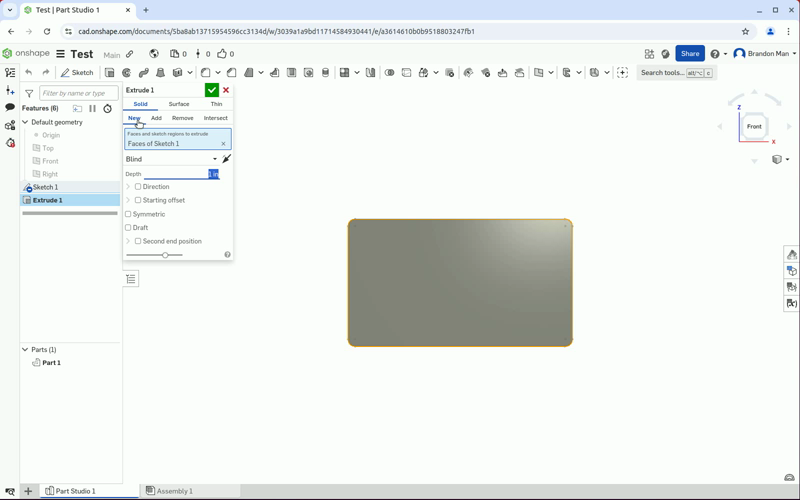
text(1.926)
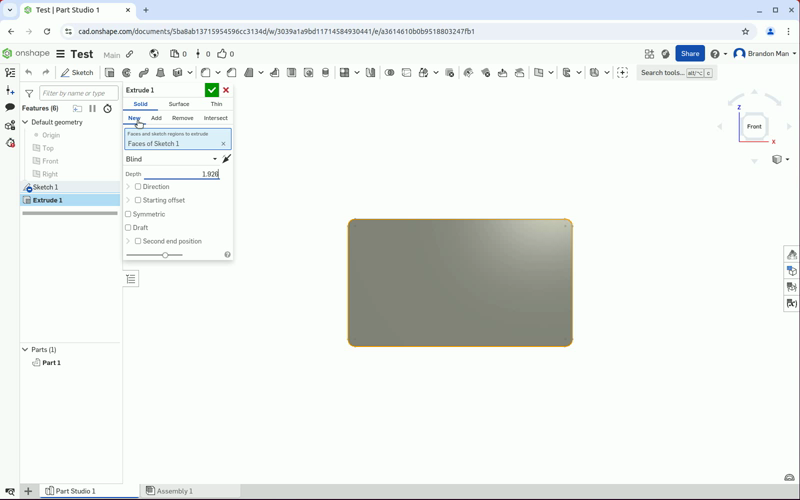
key(enter)
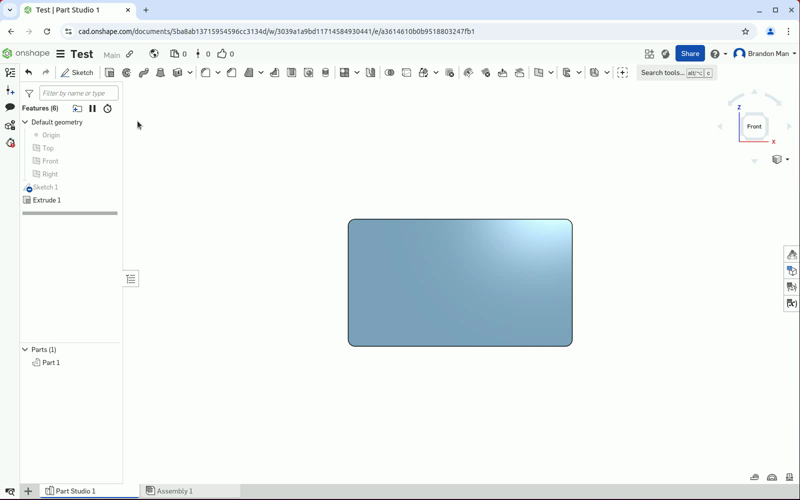
key(shift+h)
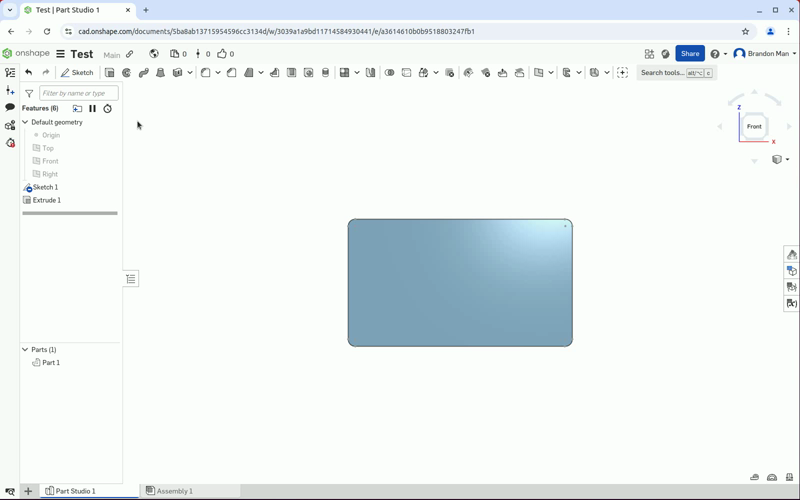
key(shift+h)
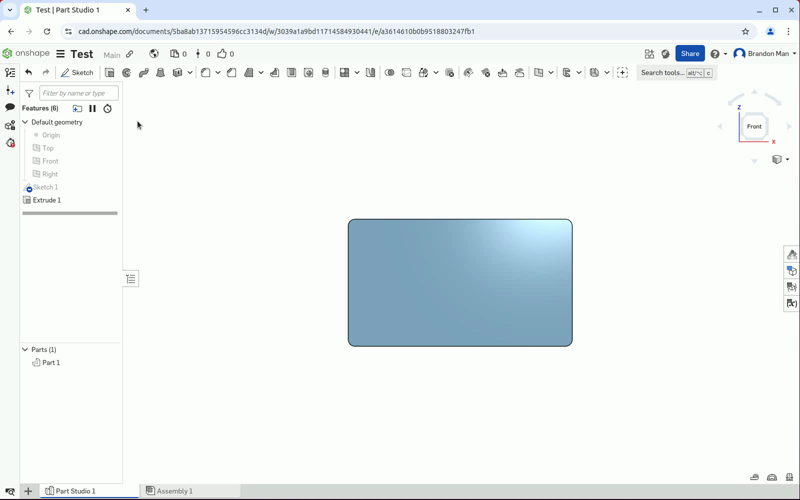
mouse_move(73, 189)
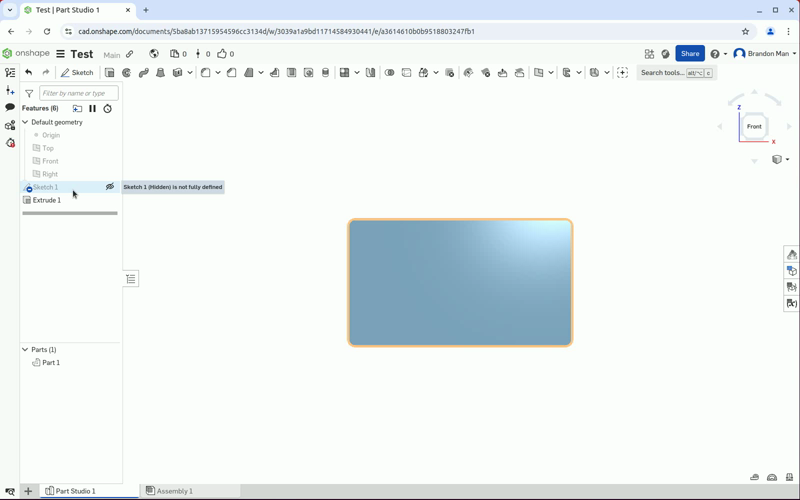
click(73, 189)
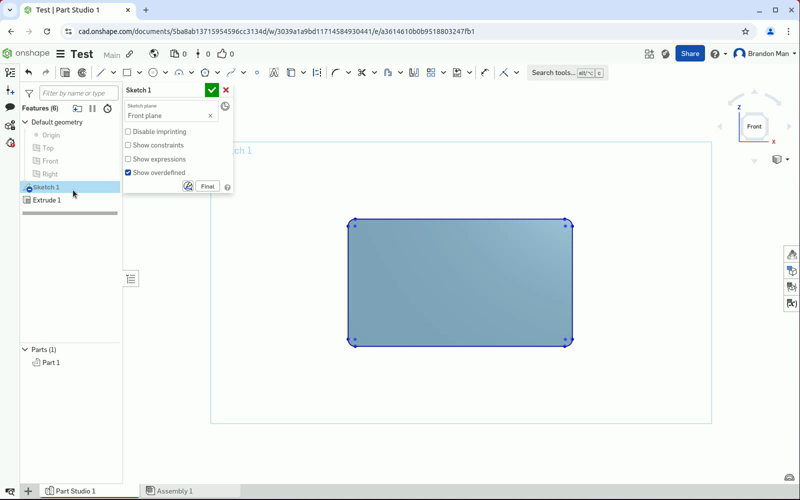
mouse_move(229, 92)
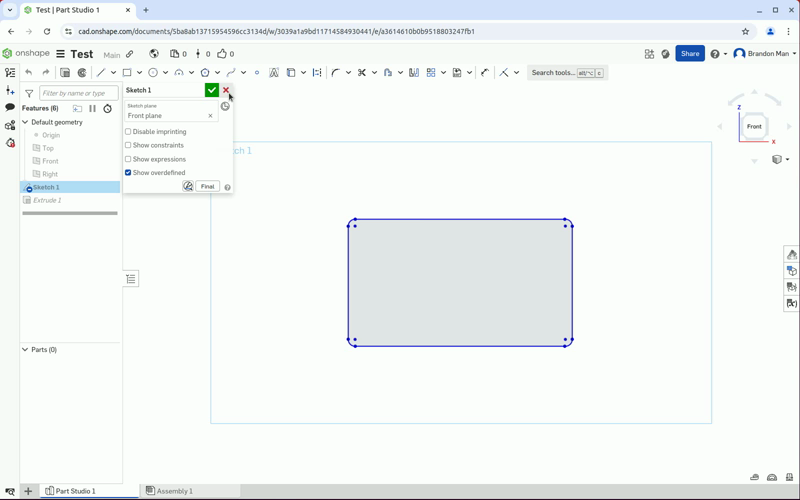
click(229, 92)
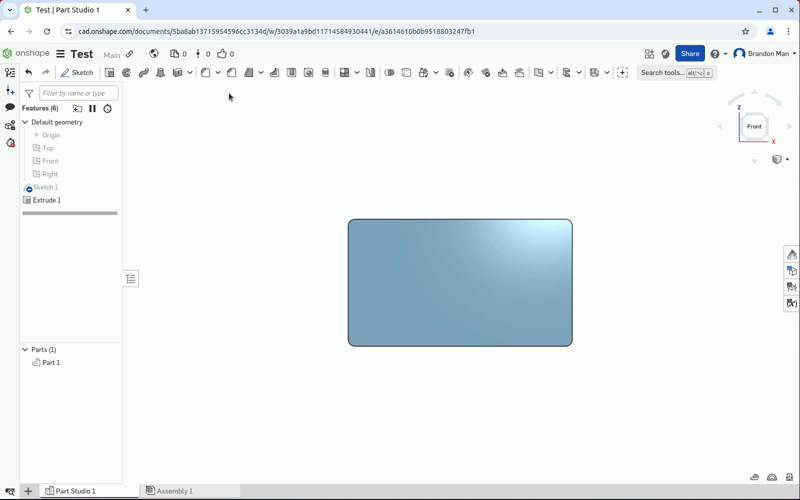
mouse_move(541, 75)
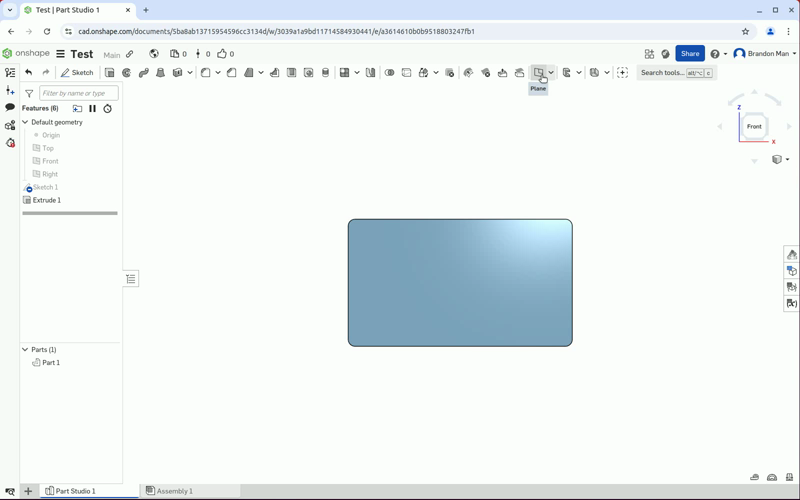
click(541, 75)
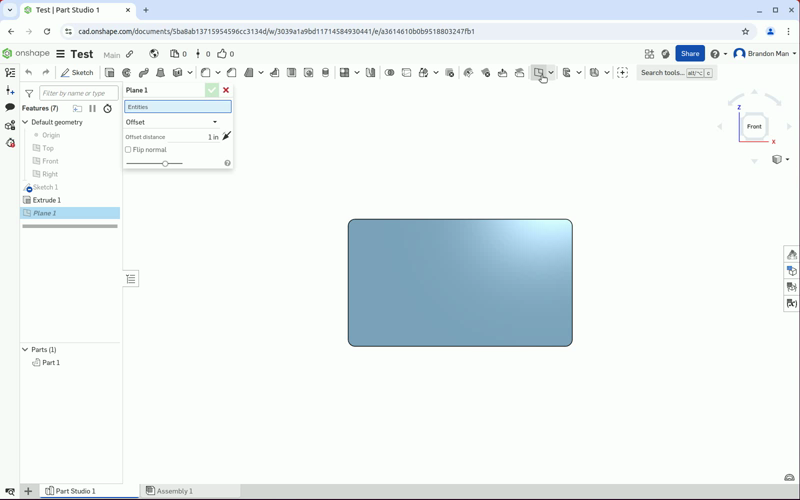
mouse_move(73, 163)
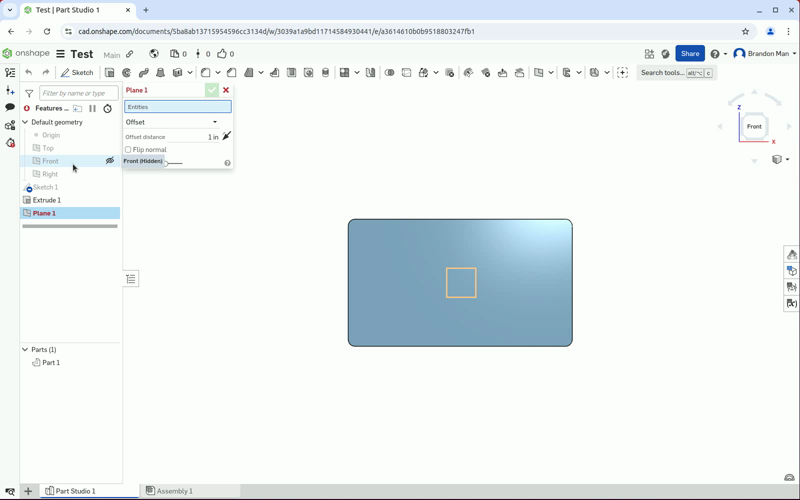
click(73, 163)
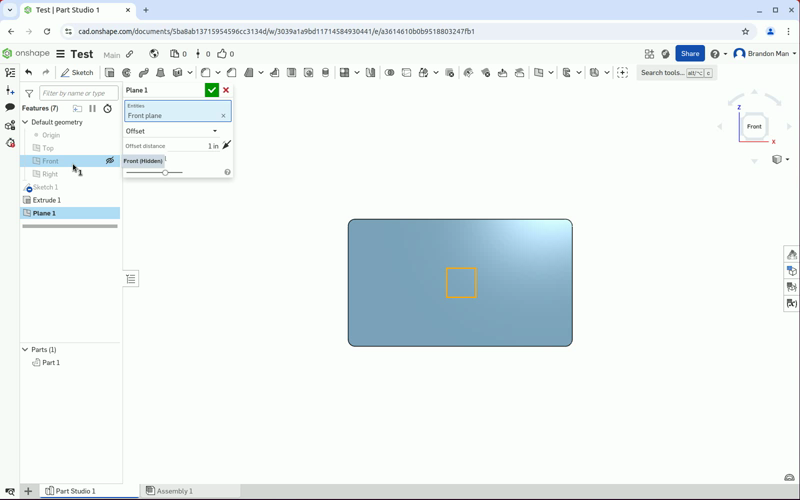
key(tab, 2)
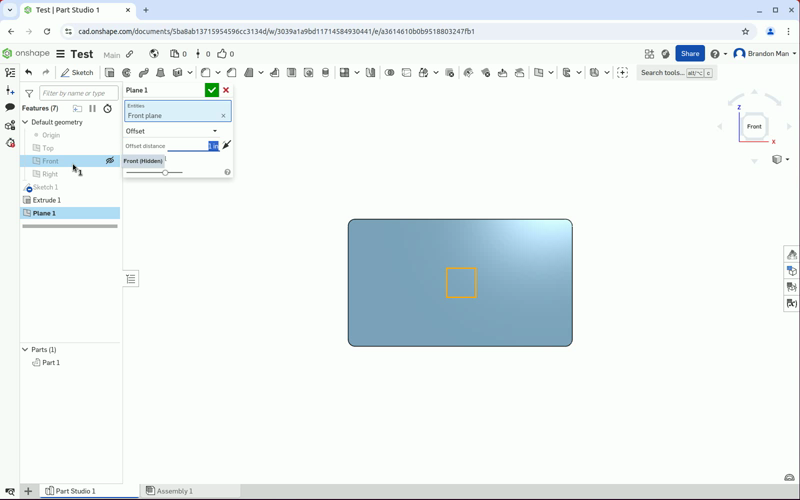
text(1.91)
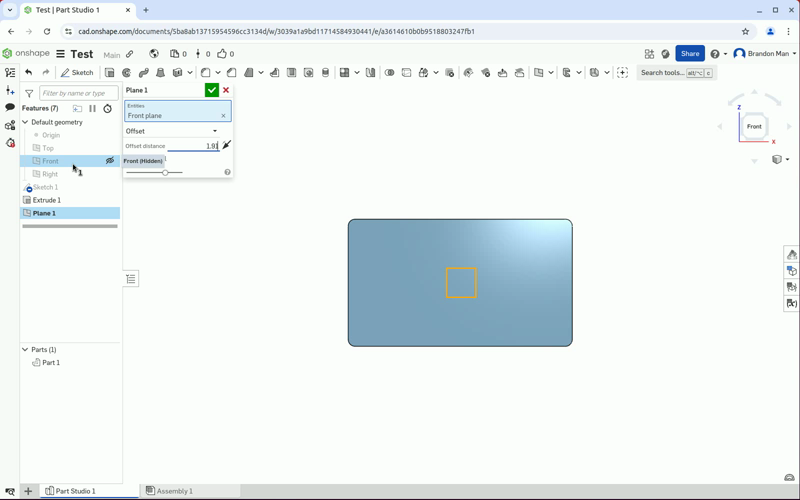
key(enter, 2)
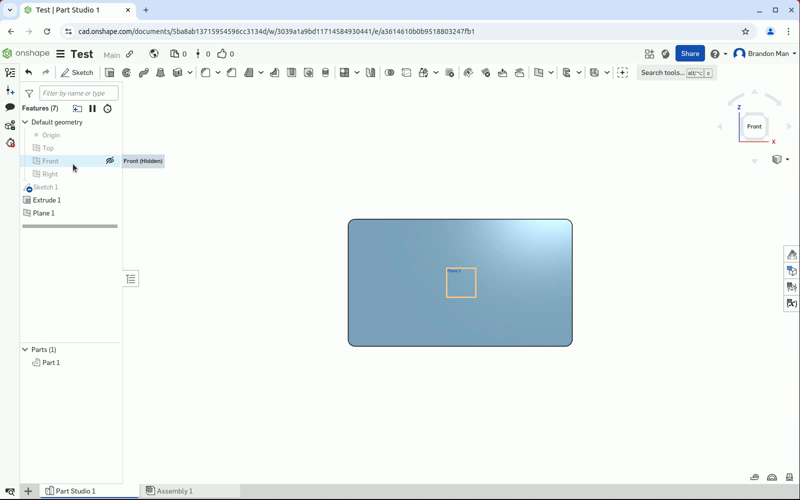
key(shift+s)
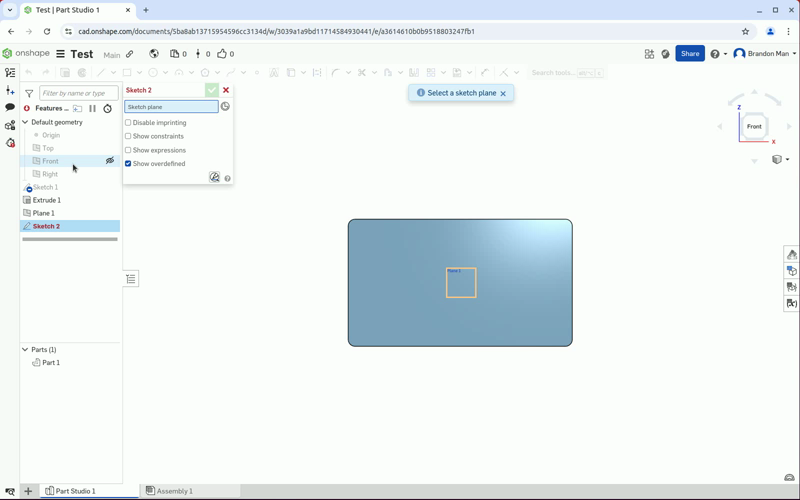
mouse_move(73, 215)
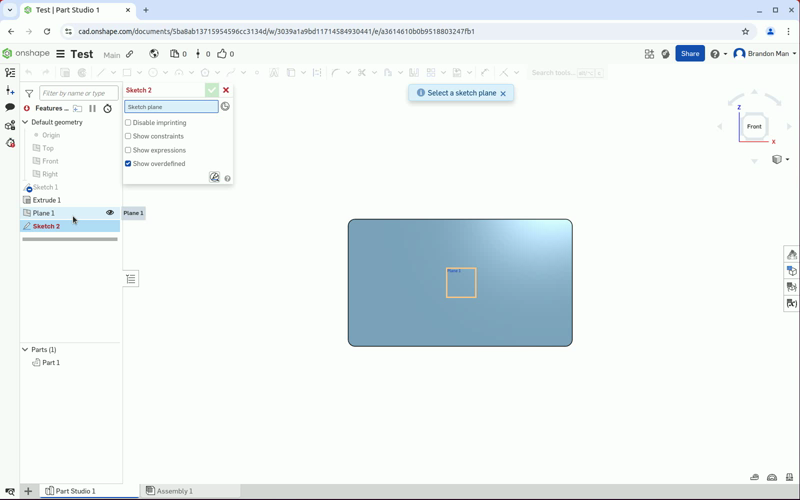
click(73, 215)
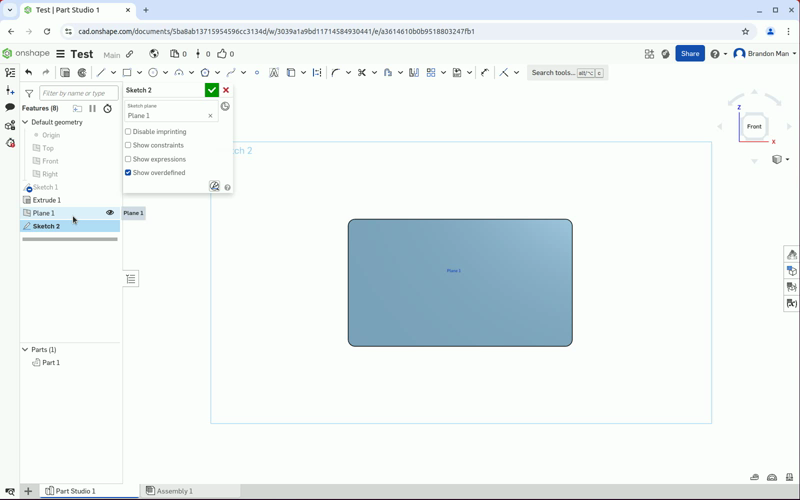
mouse_move(73, 352)
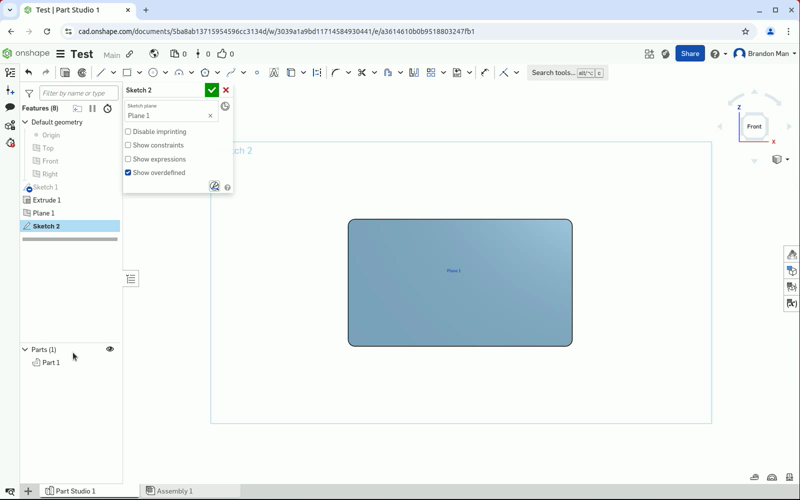
key(y)
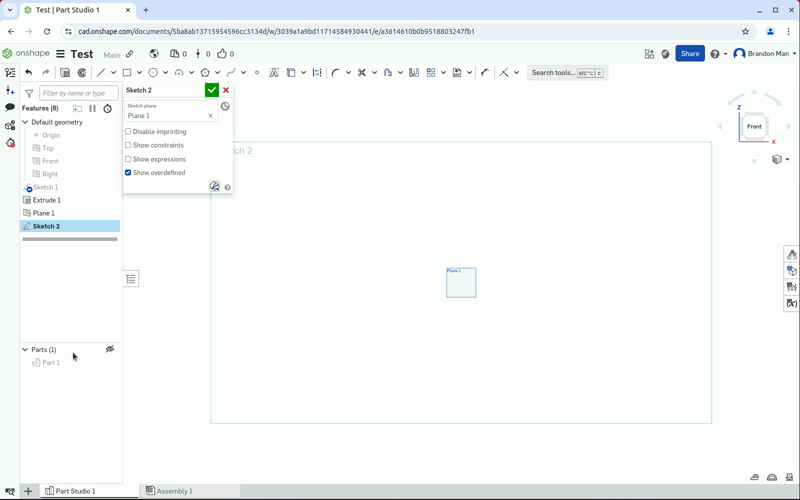
key(c)
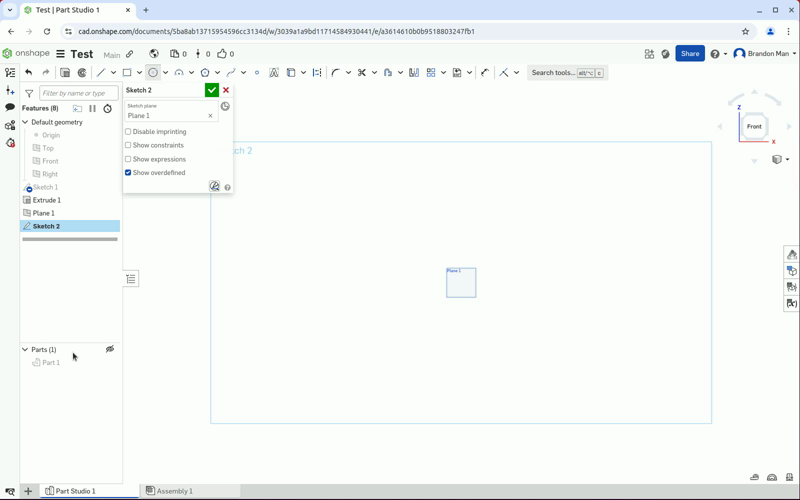
key_down(shift)
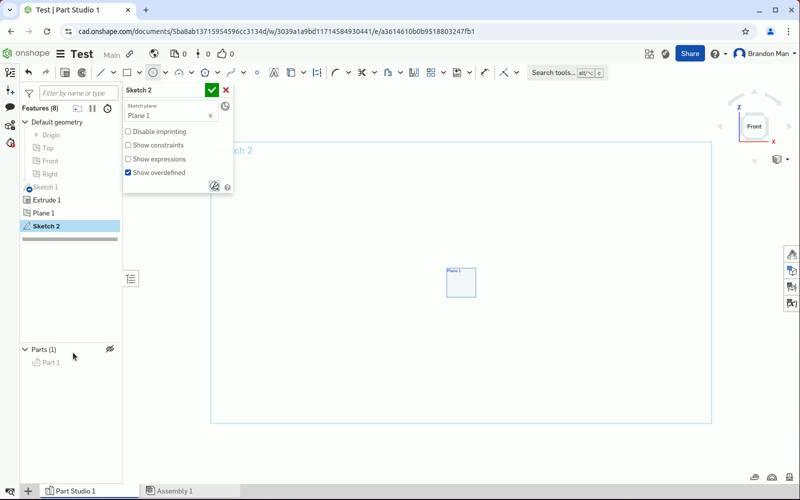
mouse_move(388, 243)
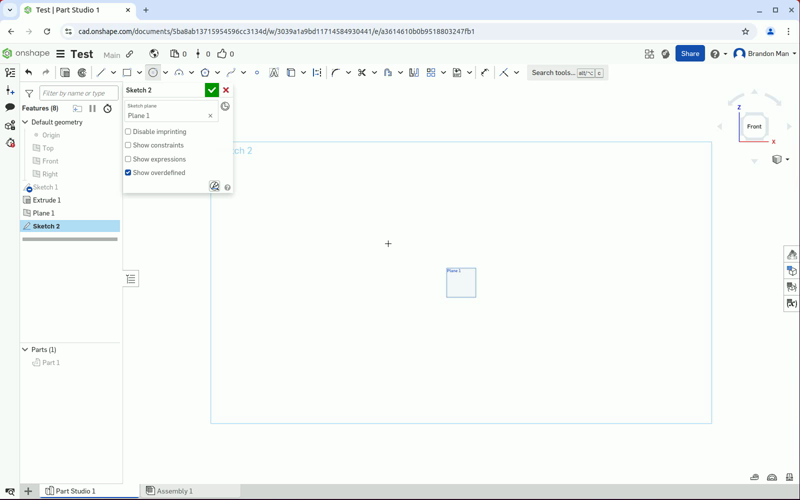
click(388, 243)
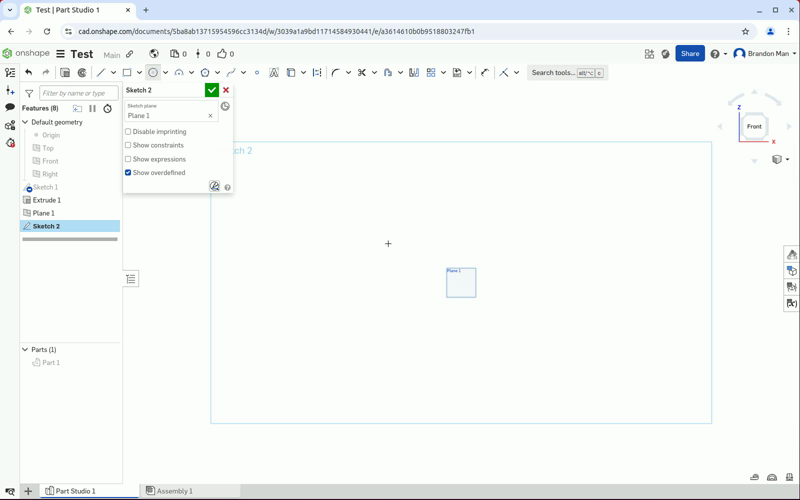
key_up(shift)
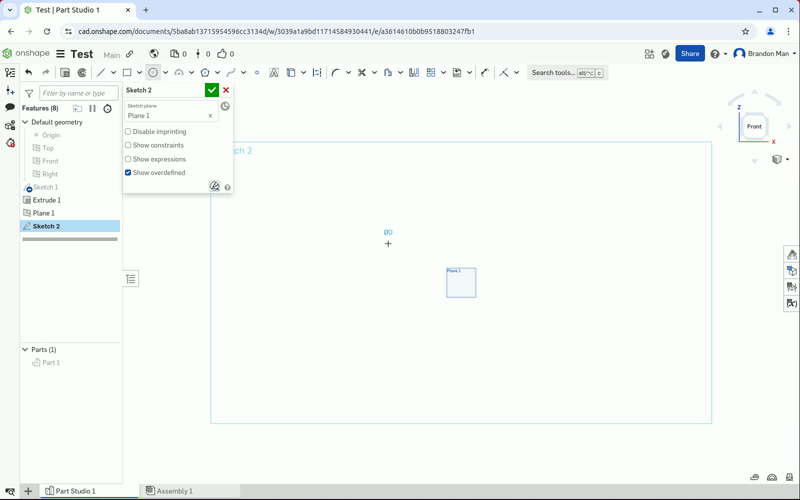
mouse_move(390, 243)
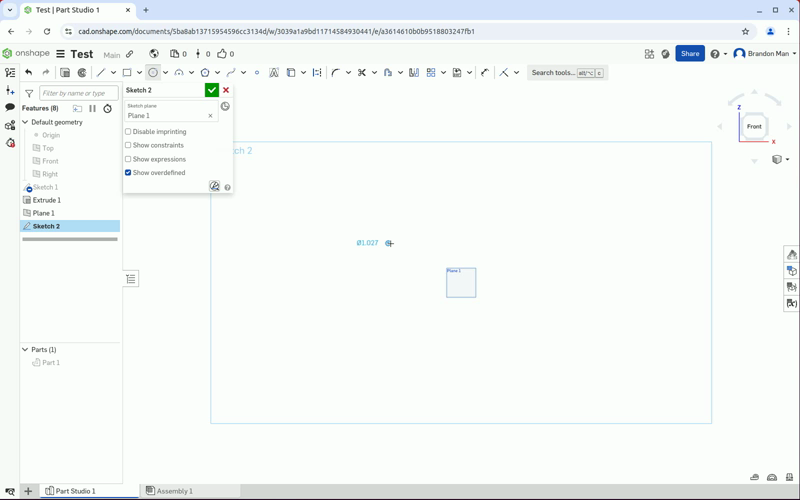
scroll(6)
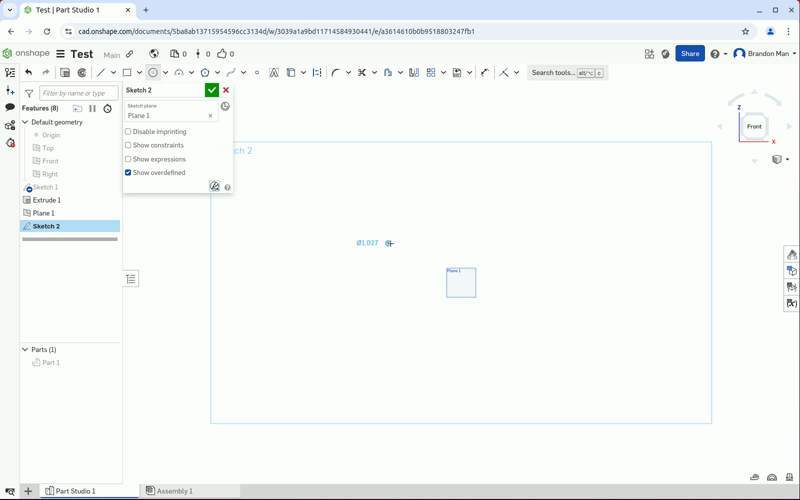
scroll(6)
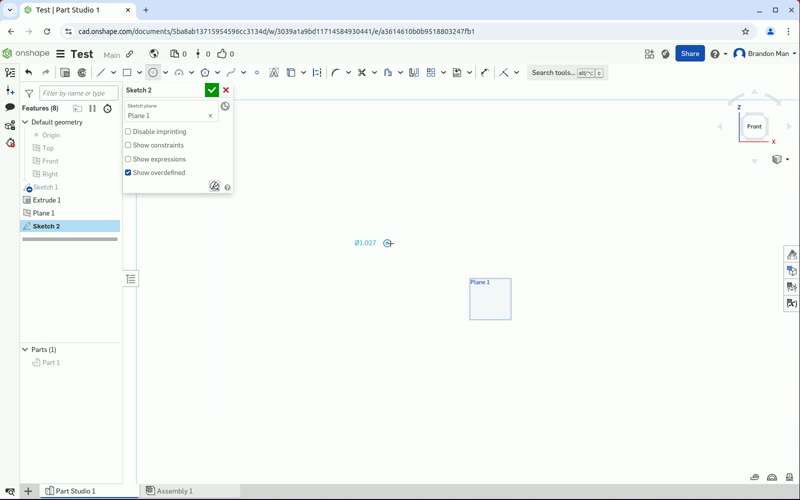
scroll(6)
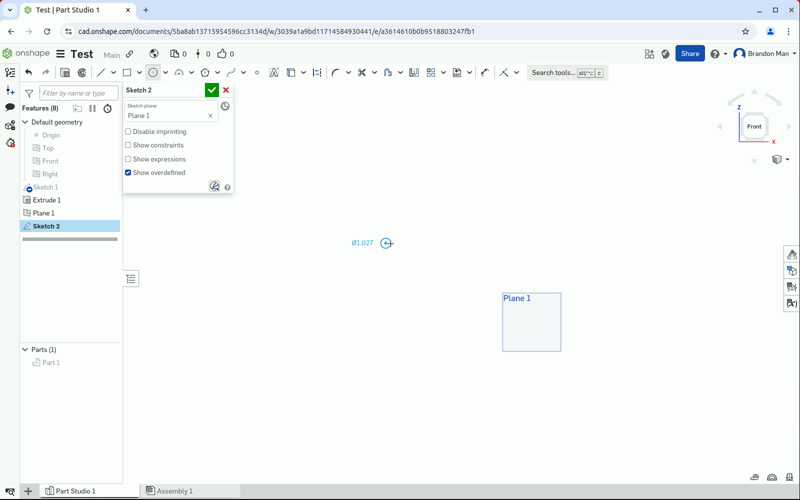
scroll(6)
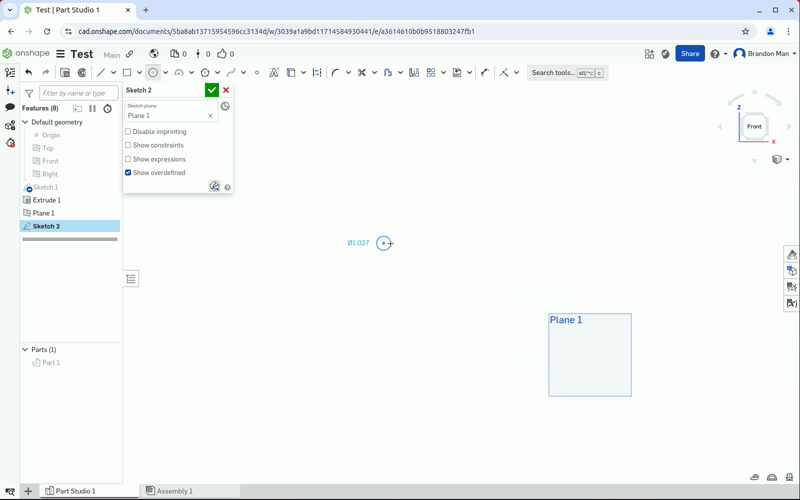
scroll(6)
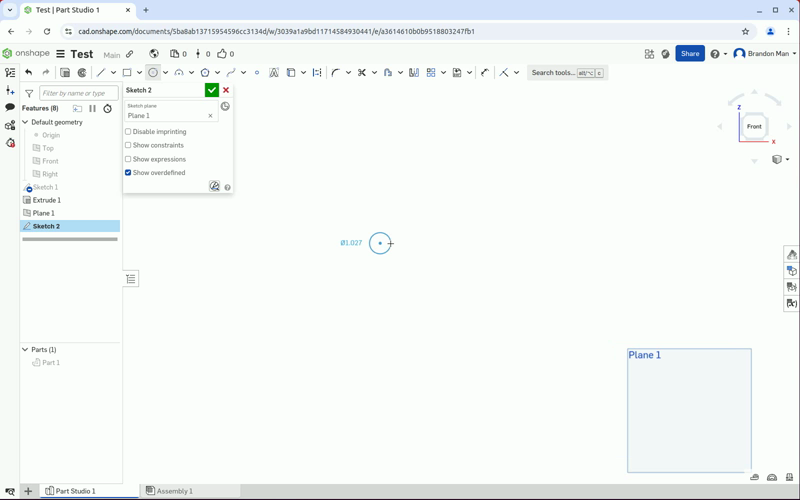
scroll(6)
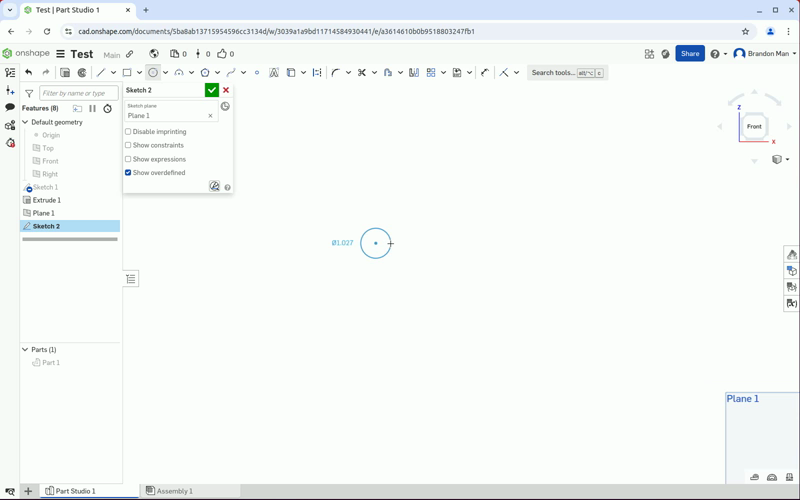
scroll(6)
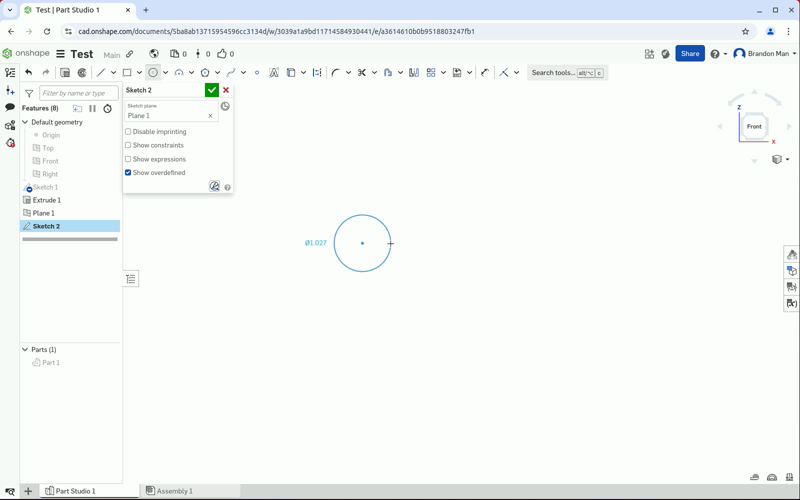
click(390, 243)
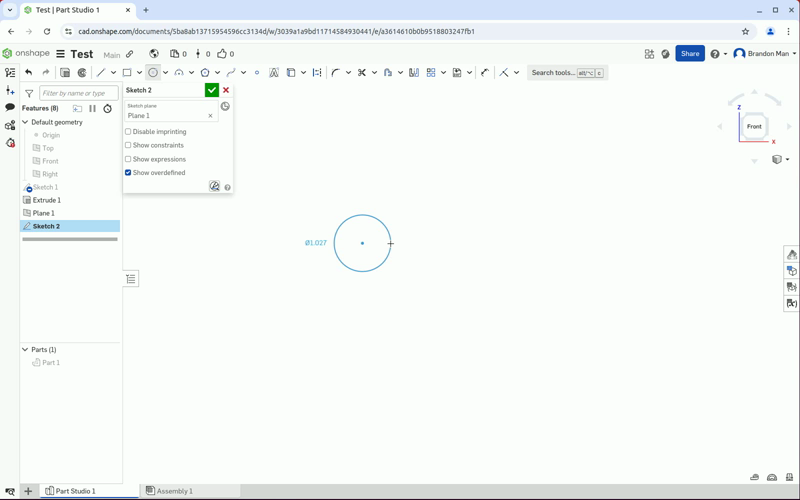
scroll(-6)
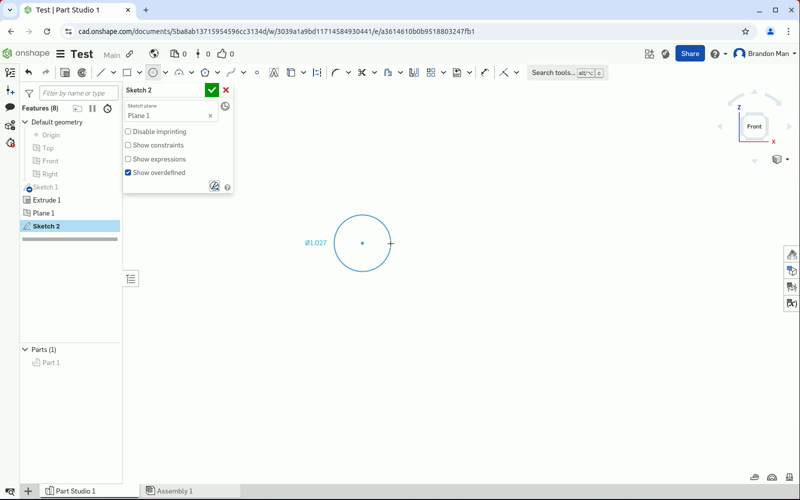
scroll(-6)
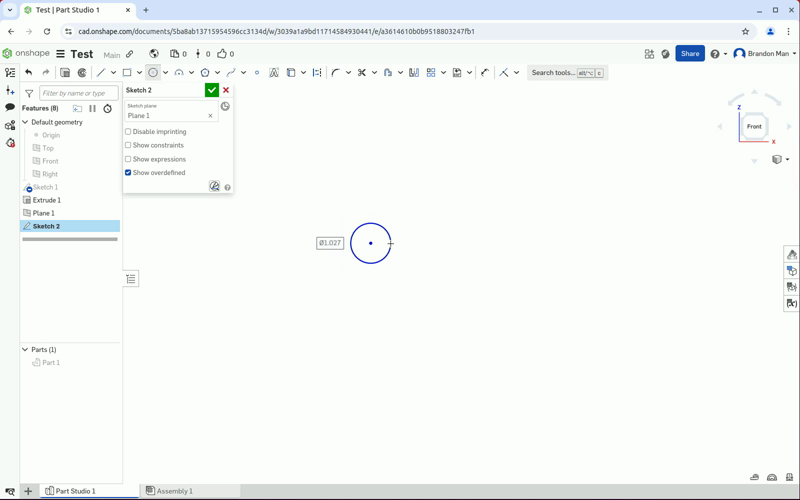
scroll(-6)
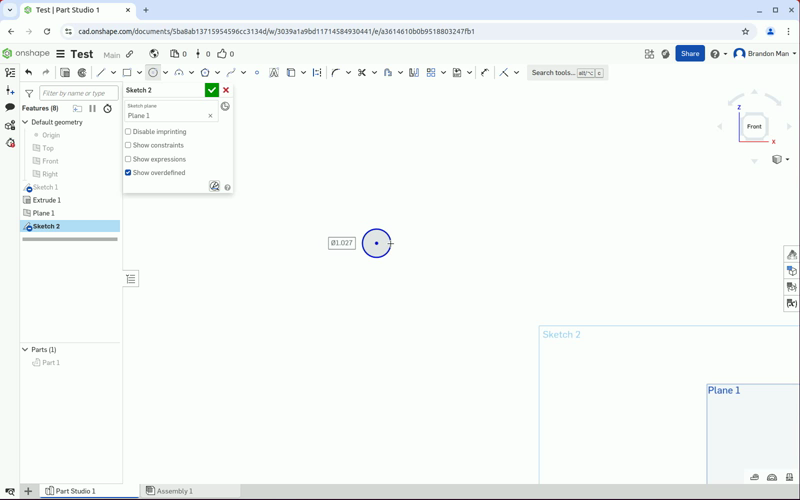
scroll(-6)
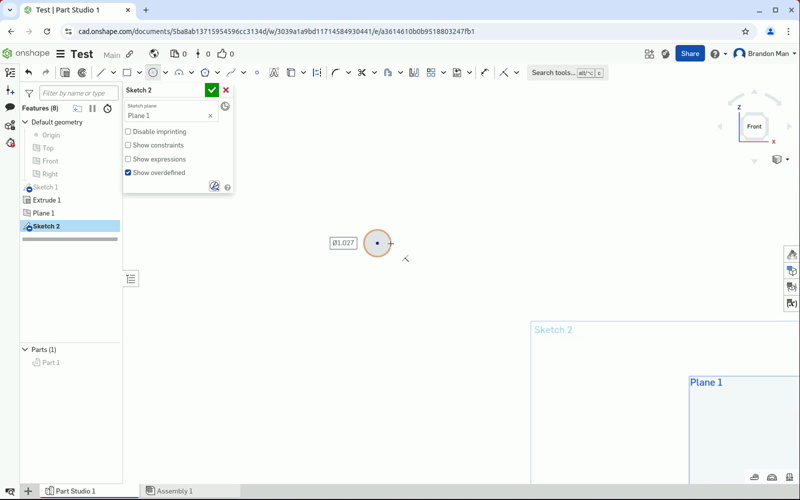
scroll(-6)
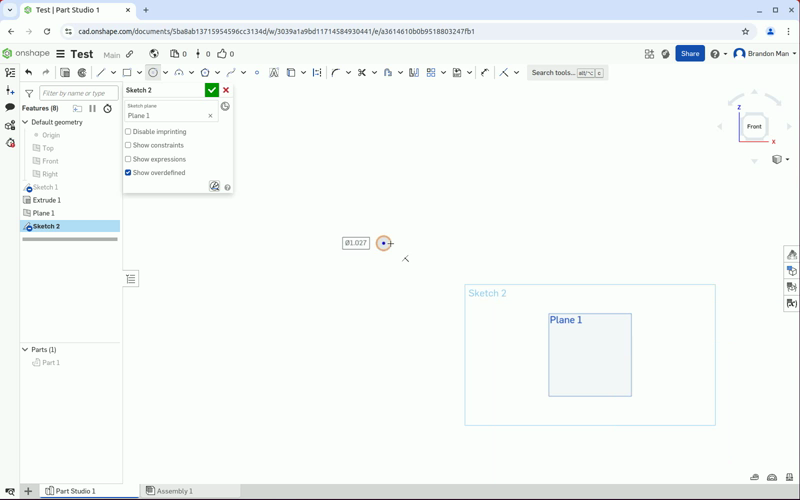
scroll(-6)
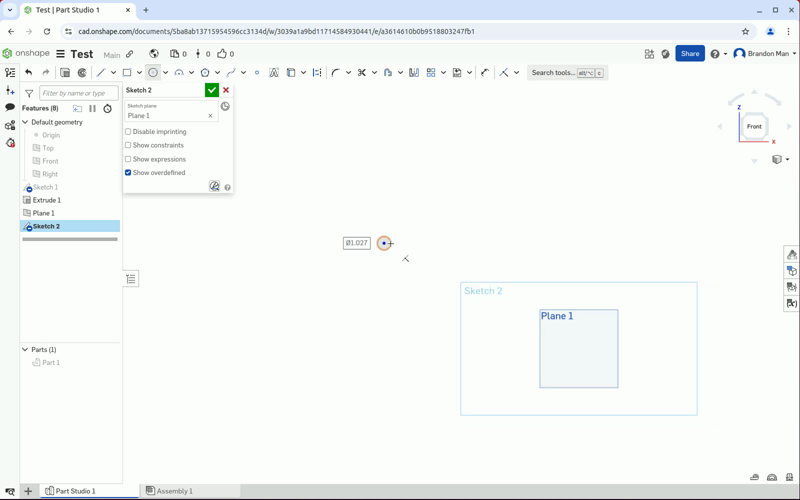
scroll(-6)
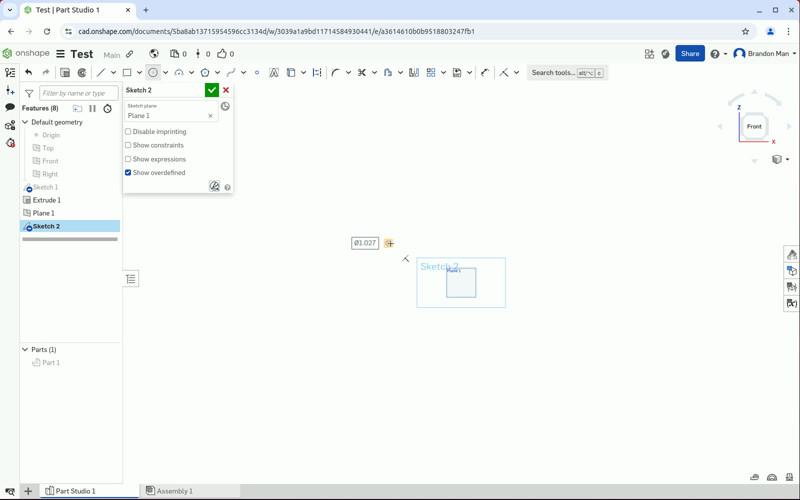
key(esc)
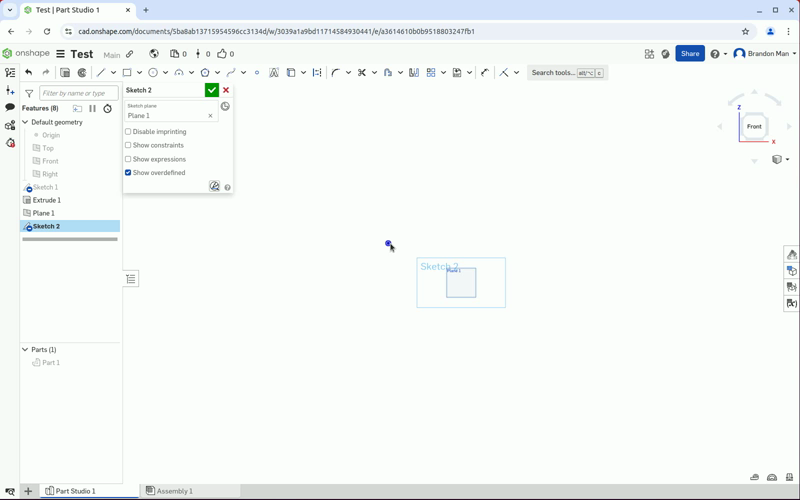
mouse_move(387, 241)
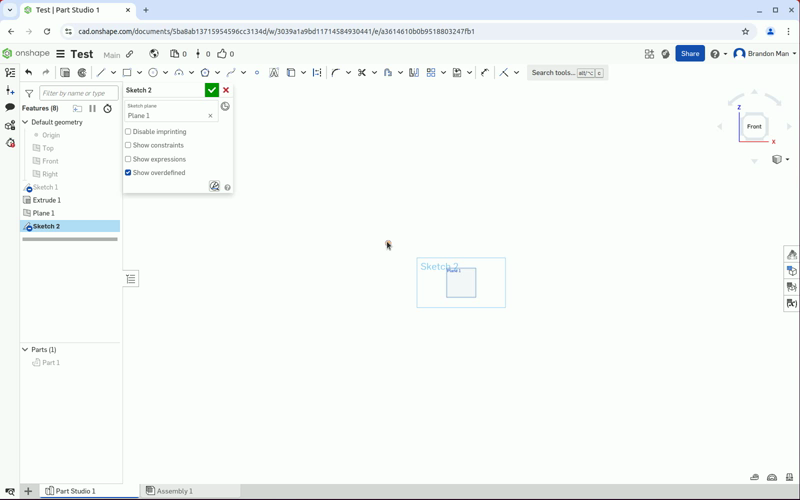
scroll(6)
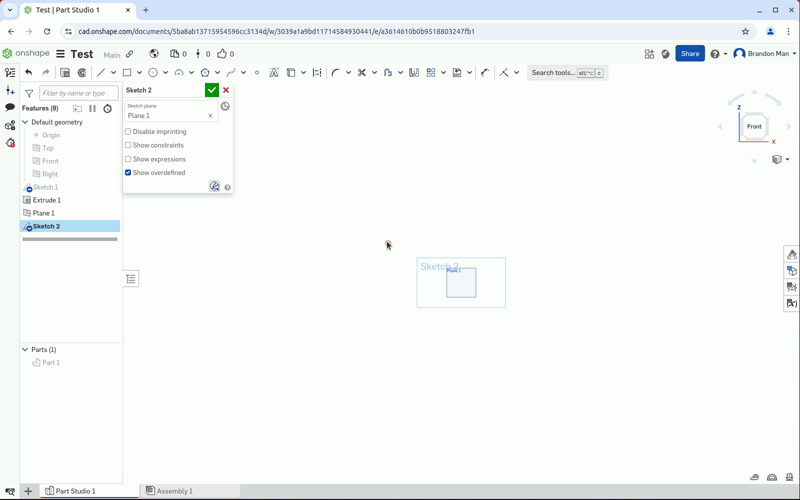
scroll(6)
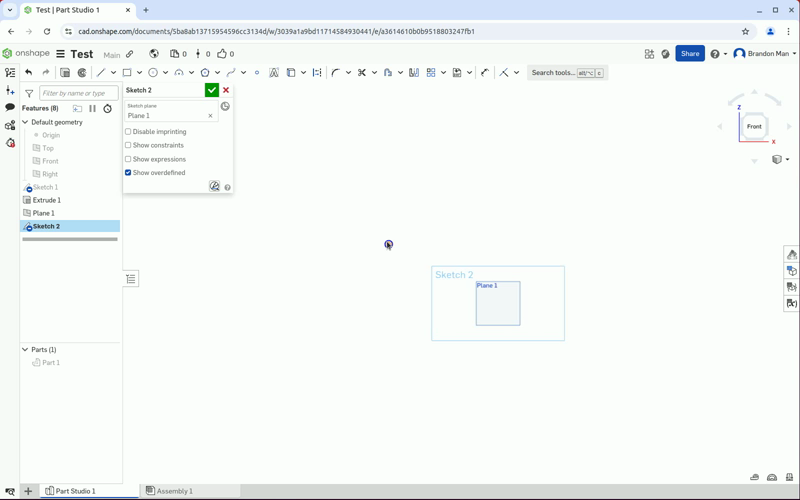
scroll(6)
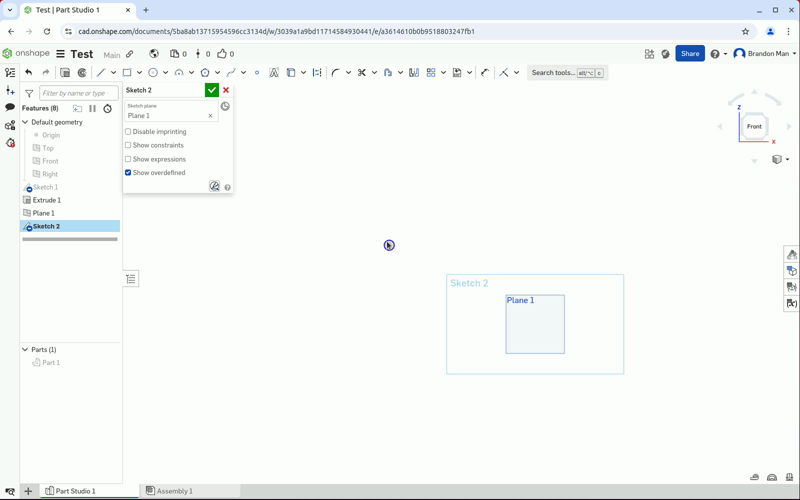
scroll(6)
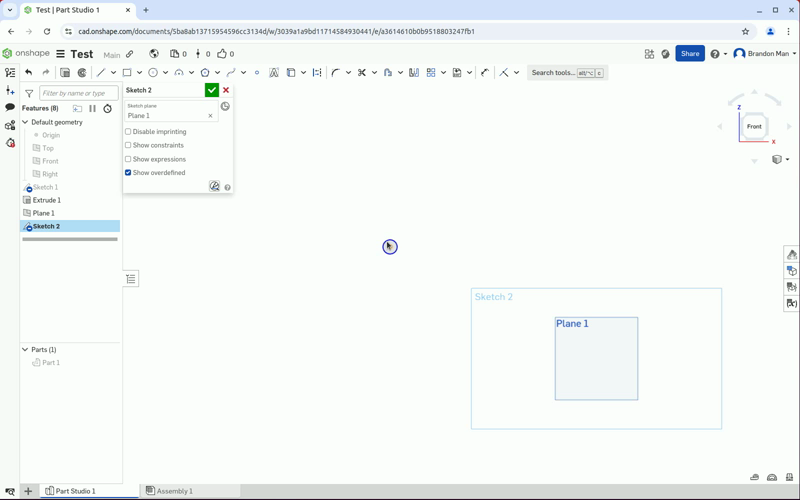
scroll(6)
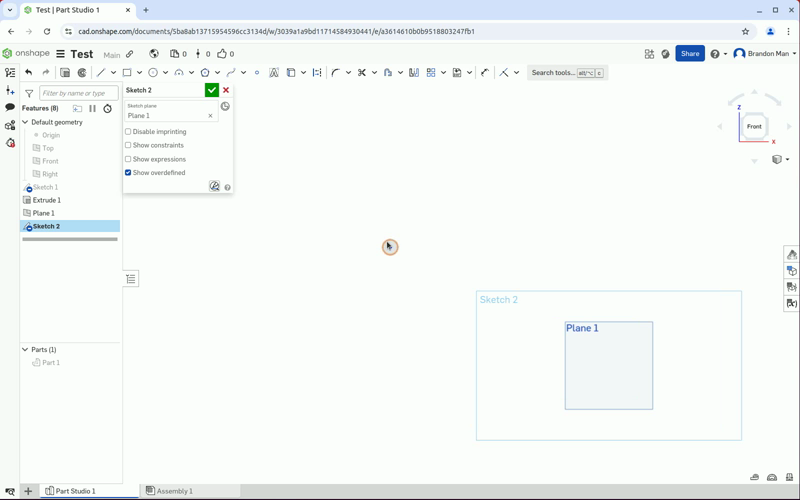
scroll(6)
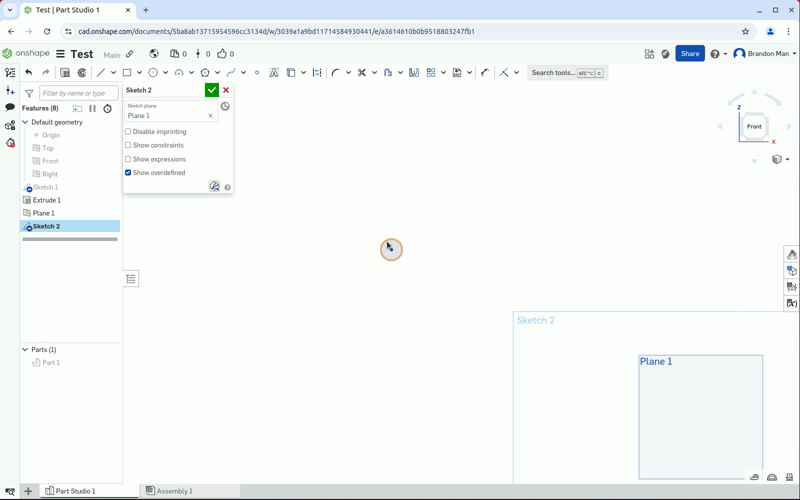
scroll(6)
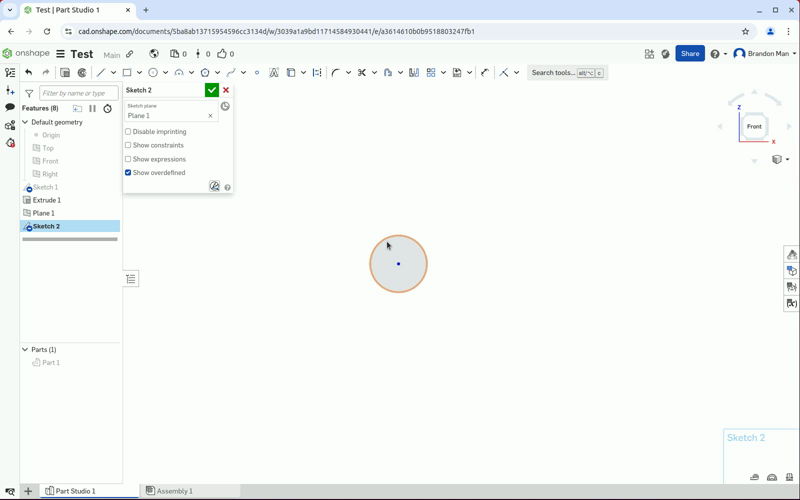
click(387, 241)
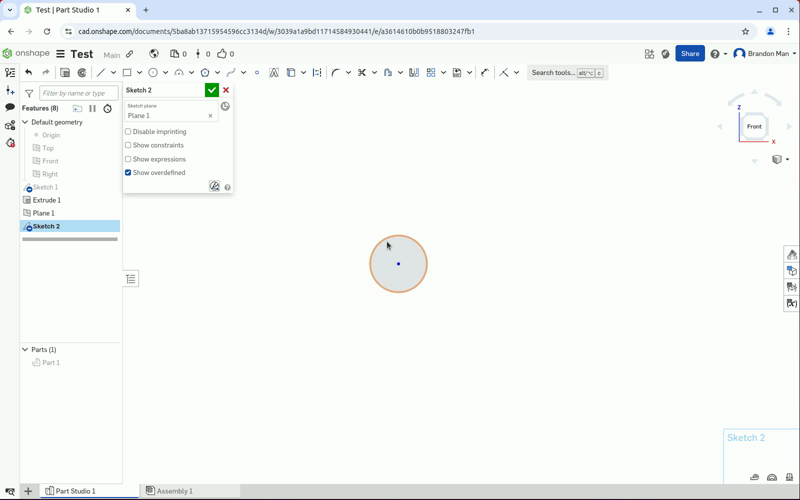
scroll(-6)
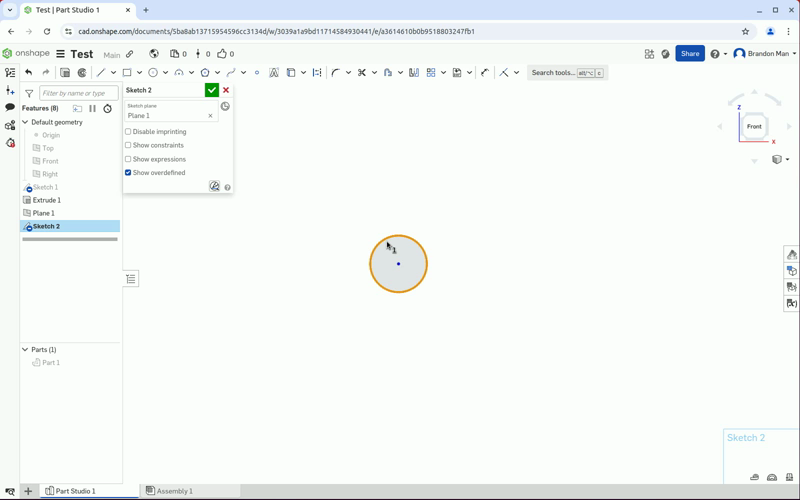
scroll(-6)
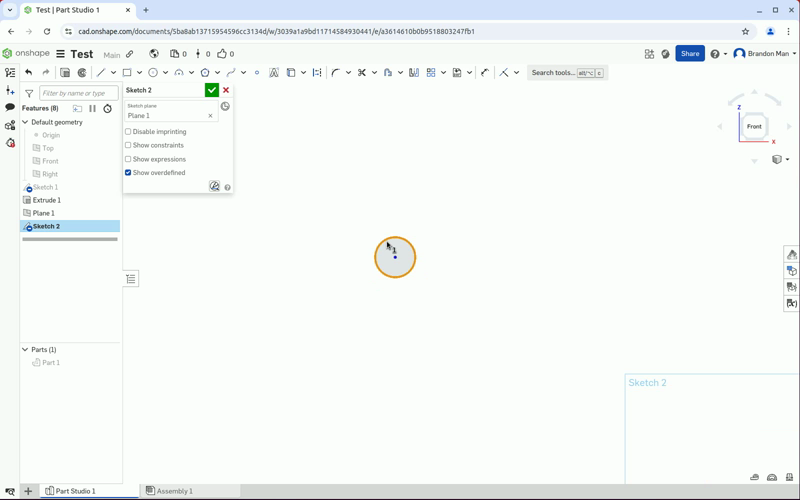
scroll(-6)
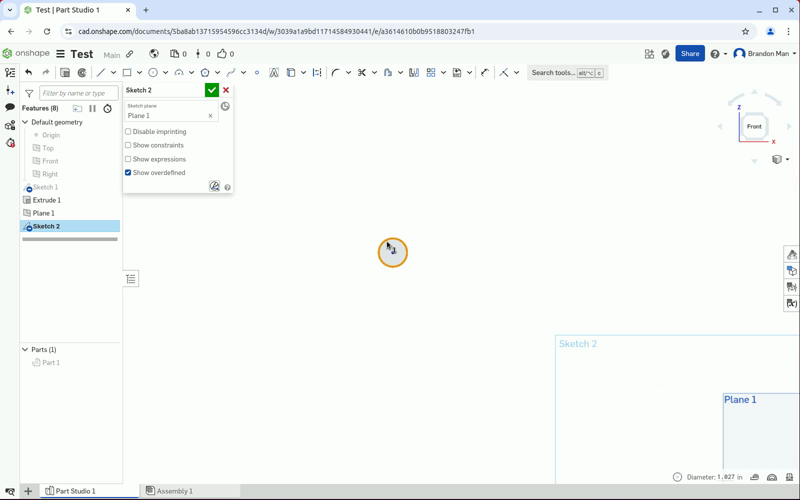
scroll(-6)
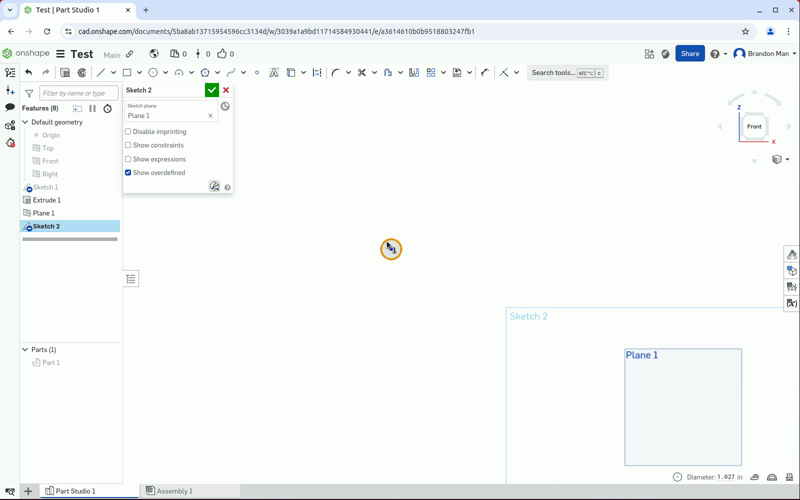
scroll(-6)
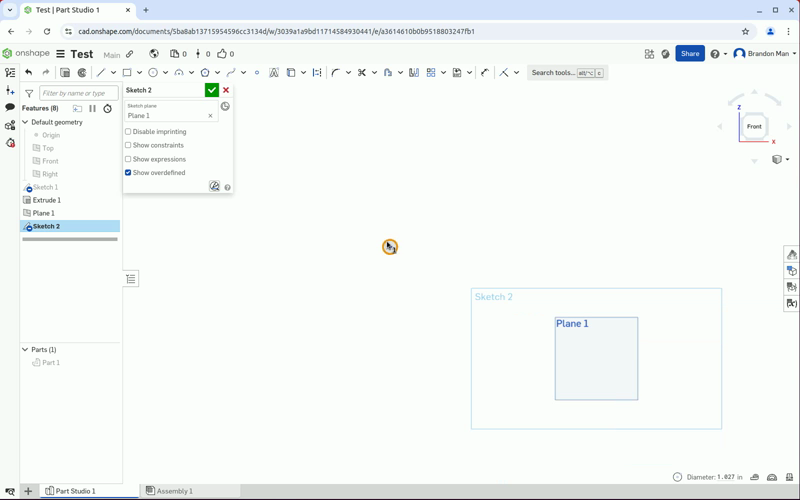
scroll(-6)
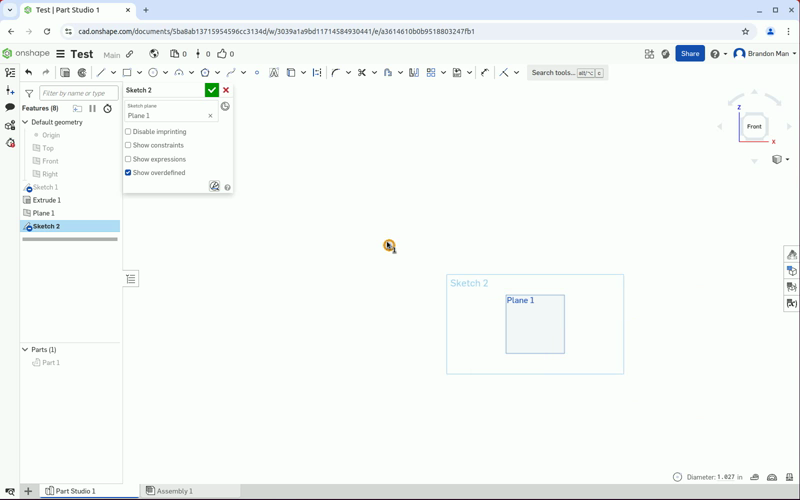
scroll(-6)
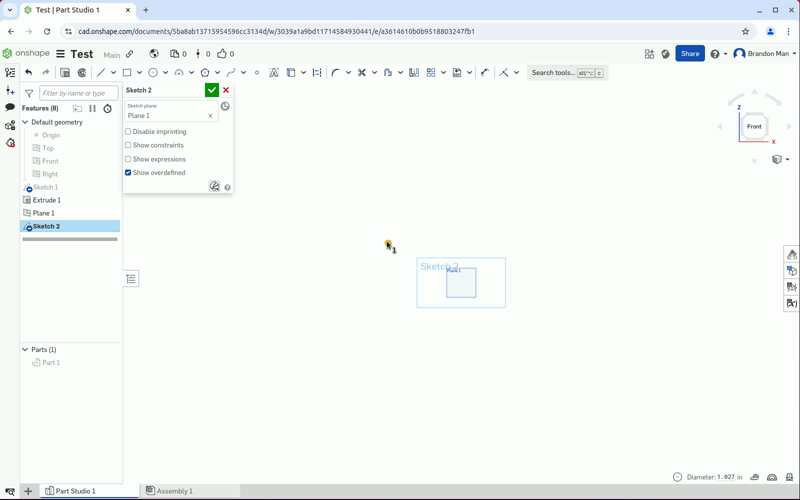
mouse_move(73, 352)
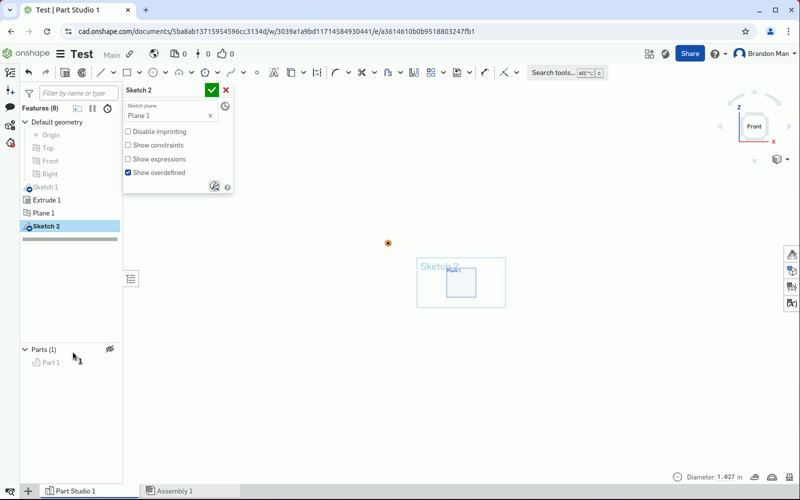
key(shift+y)
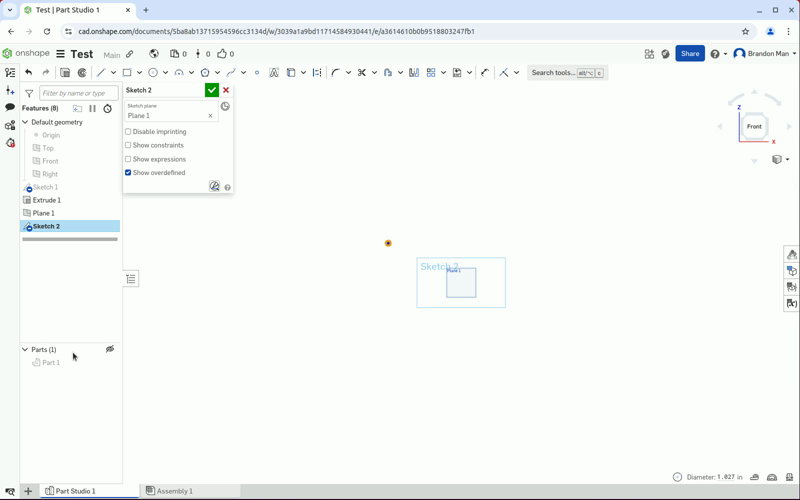
key(shift+e)
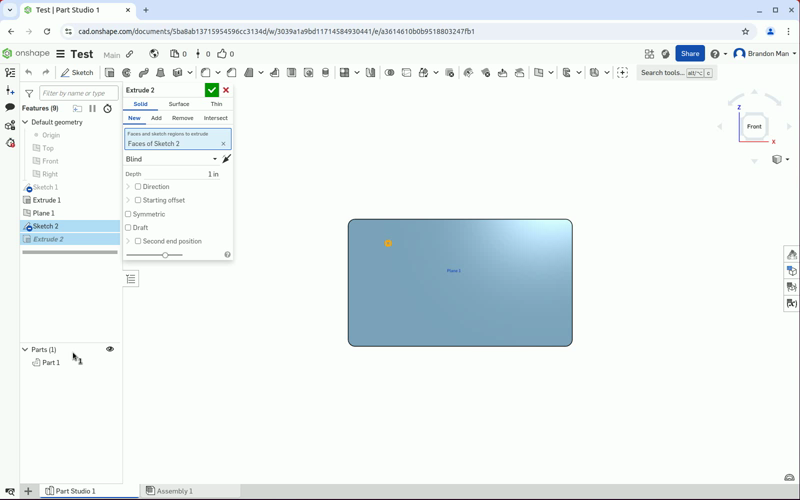
mouse_move(143, 106)
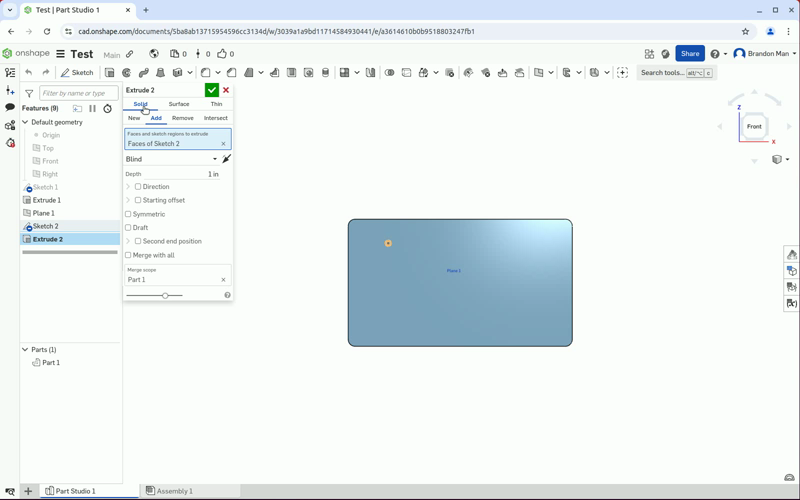
click(143, 106)
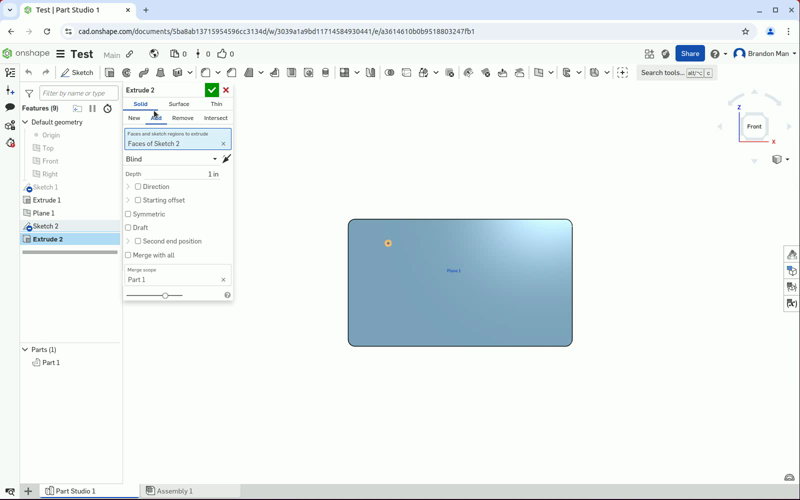
mouse_move(186, 120)
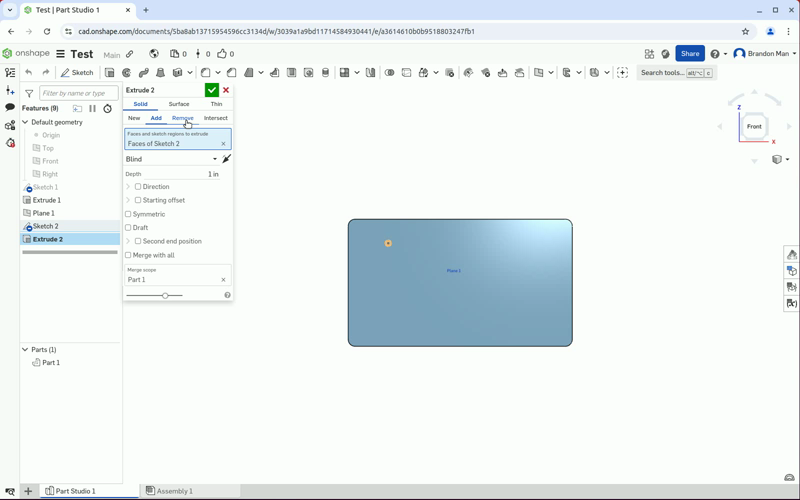
click(186, 120)
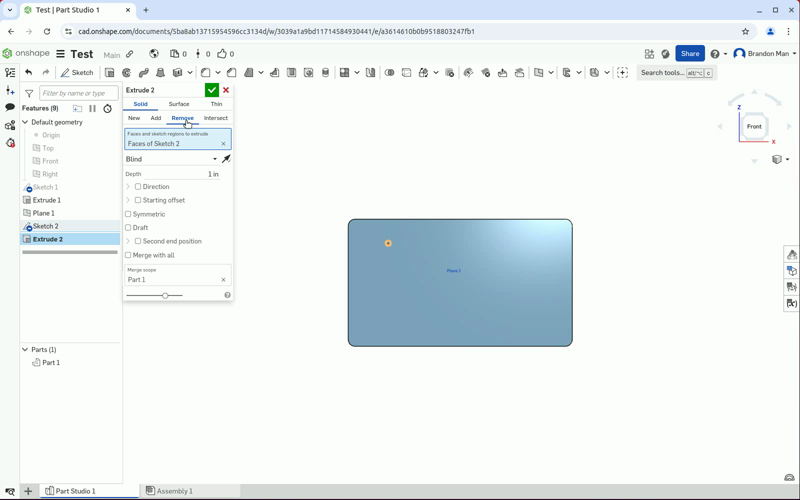
key(tab, 4)
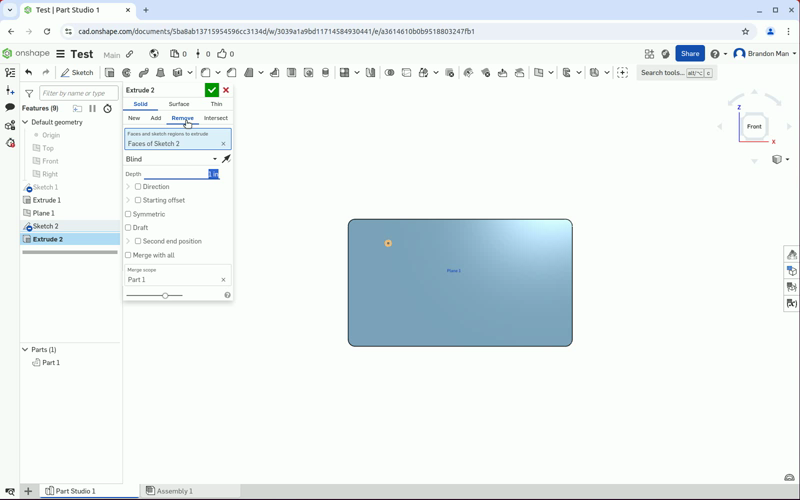
text(1.204)
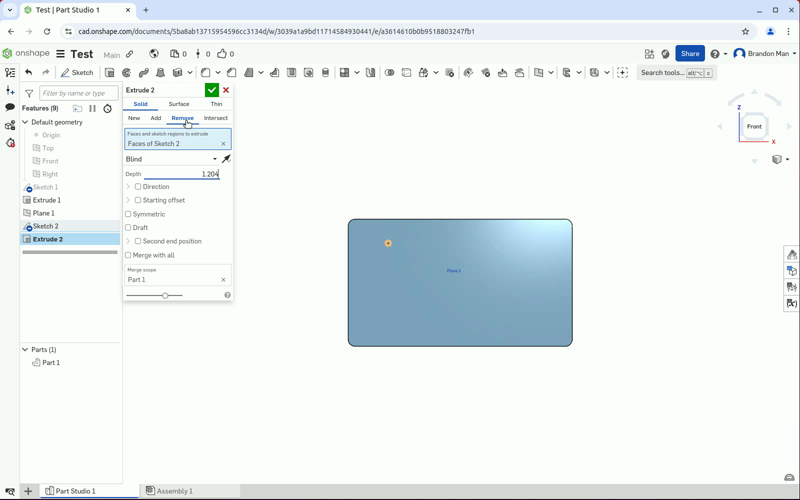
key(tab, 6)
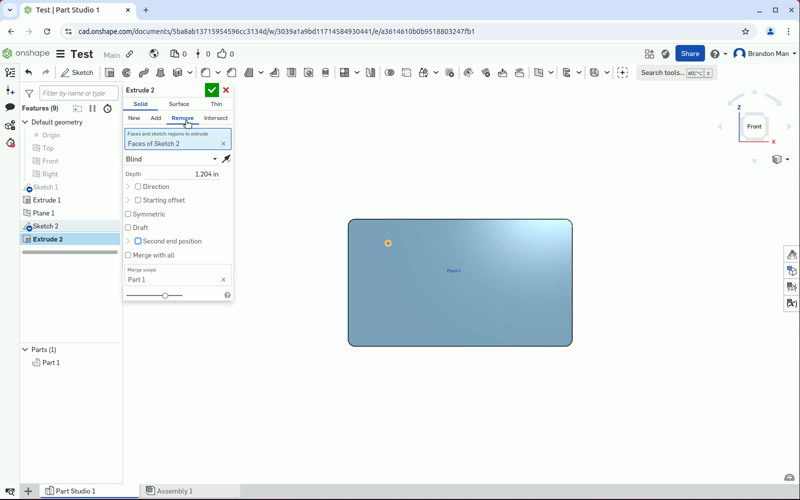
key(space)
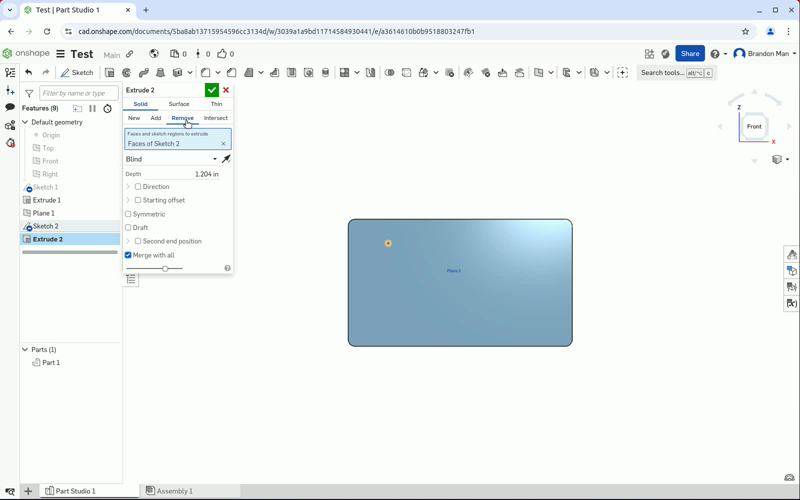
key(enter)
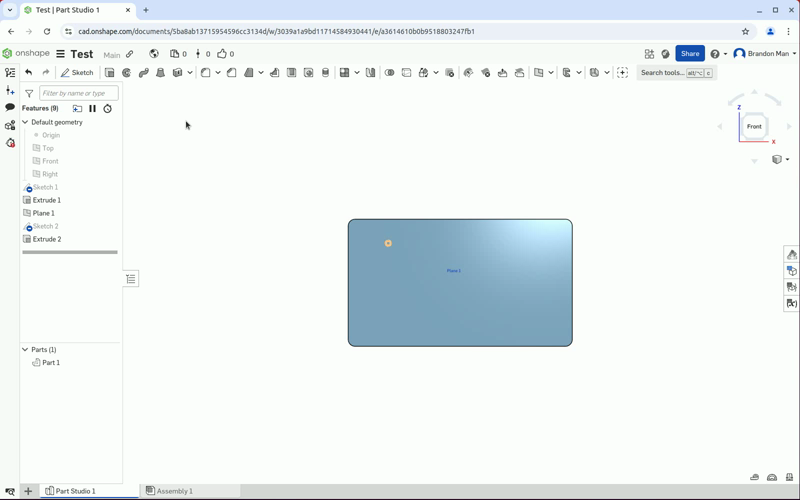
key(shift+h)
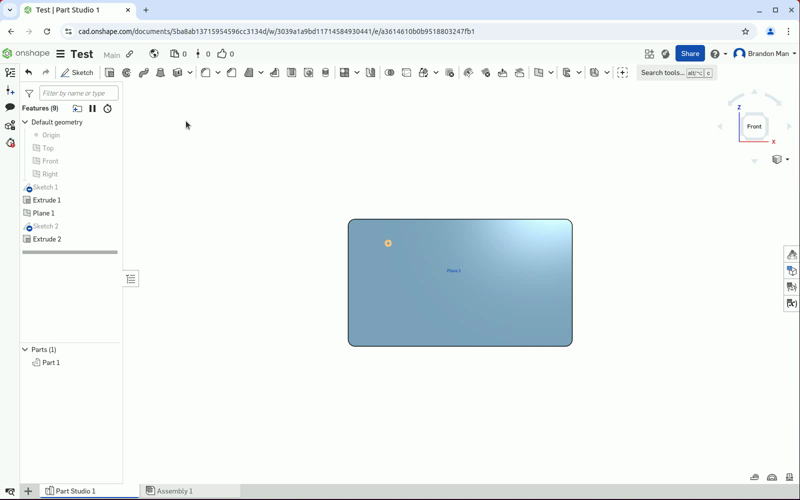
key(shift+h)
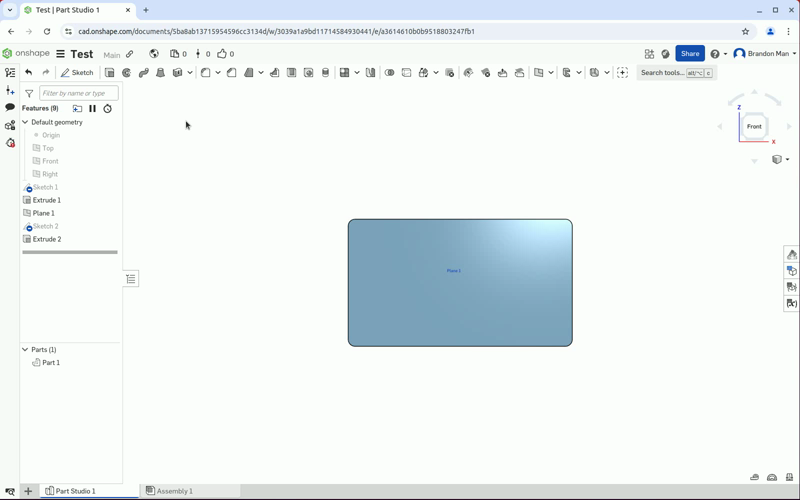
mouse_move(73, 189)
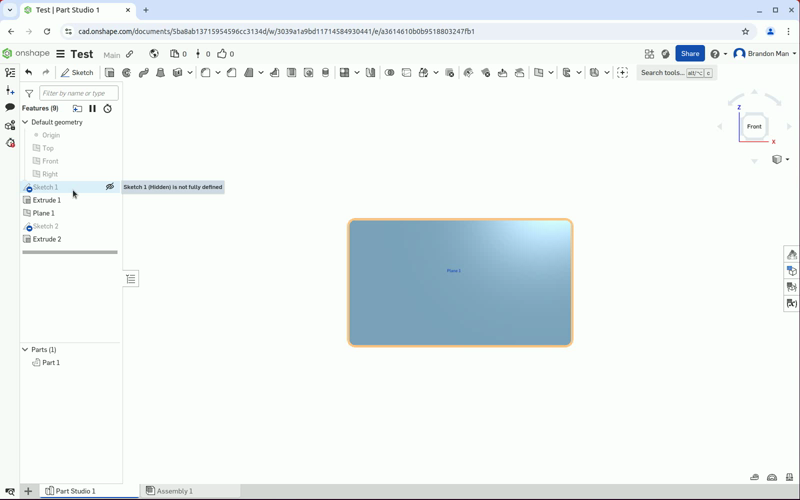
click(73, 189)
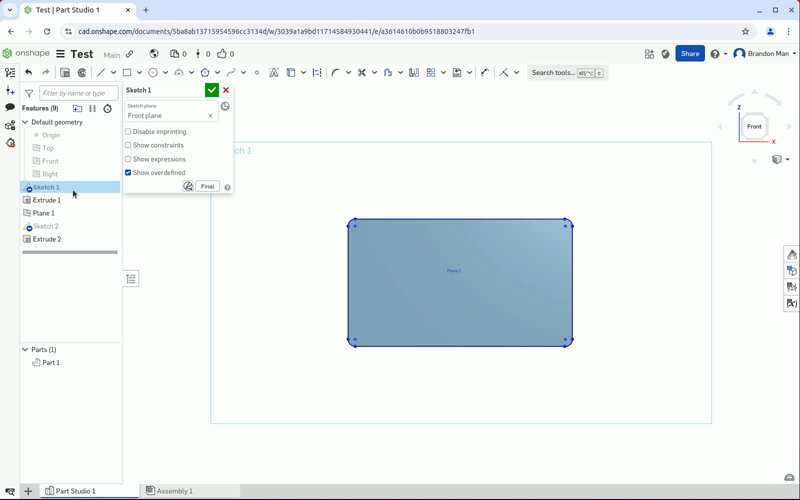
mouse_move(229, 92)
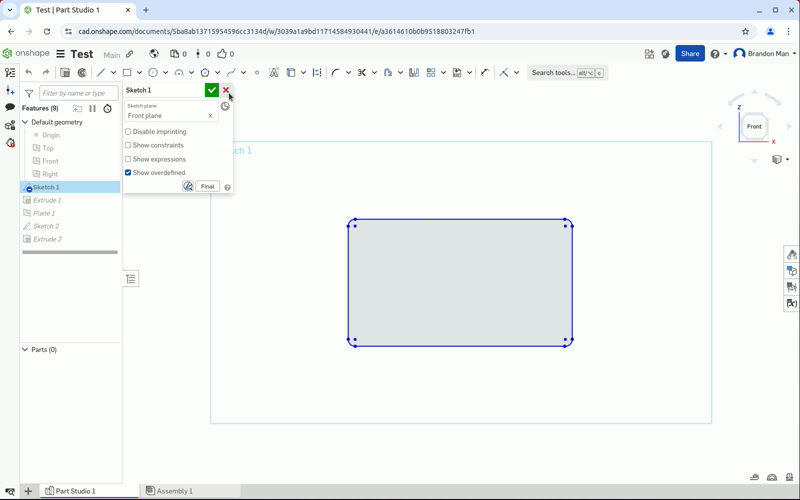
click(229, 92)
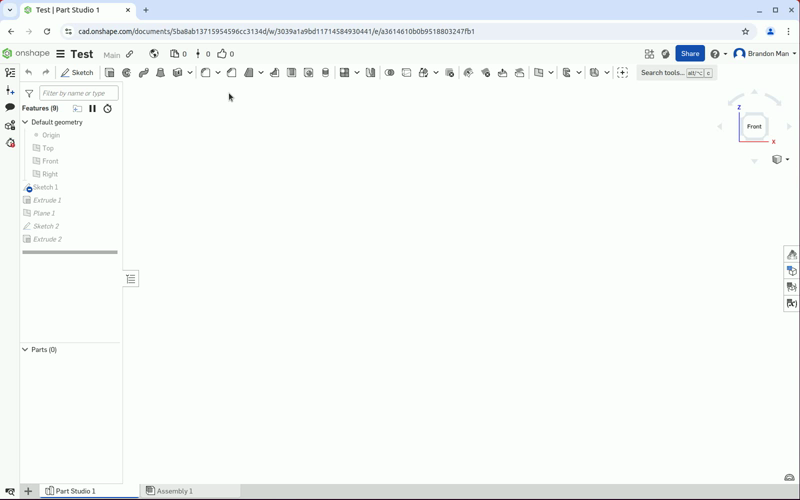
key(shift+s)
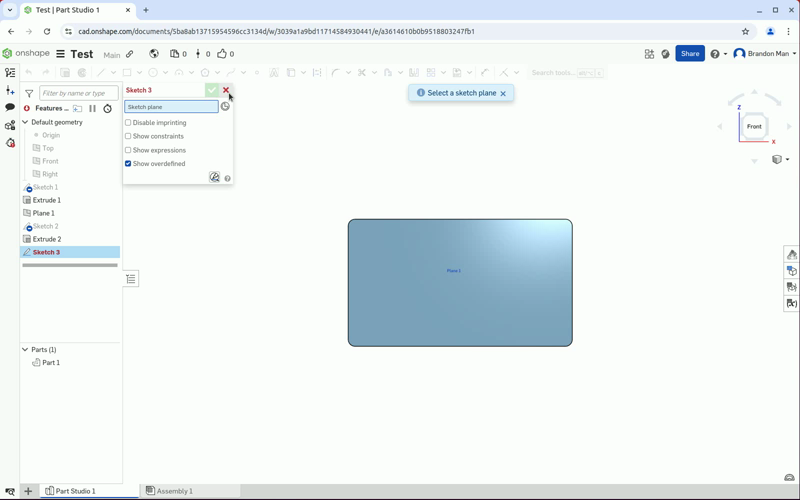
mouse_move(73, 215)
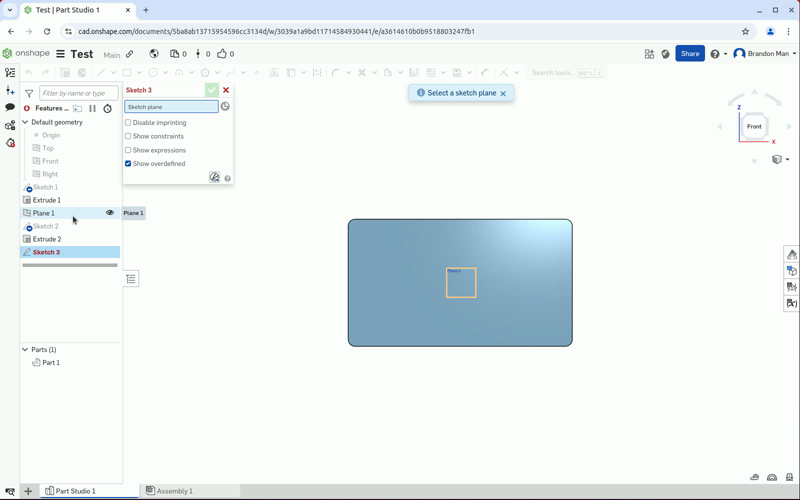
click(73, 215)
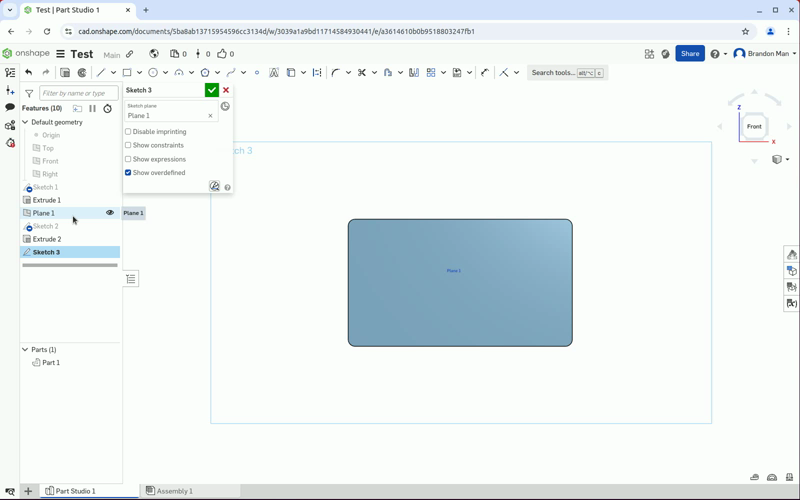
mouse_move(73, 352)
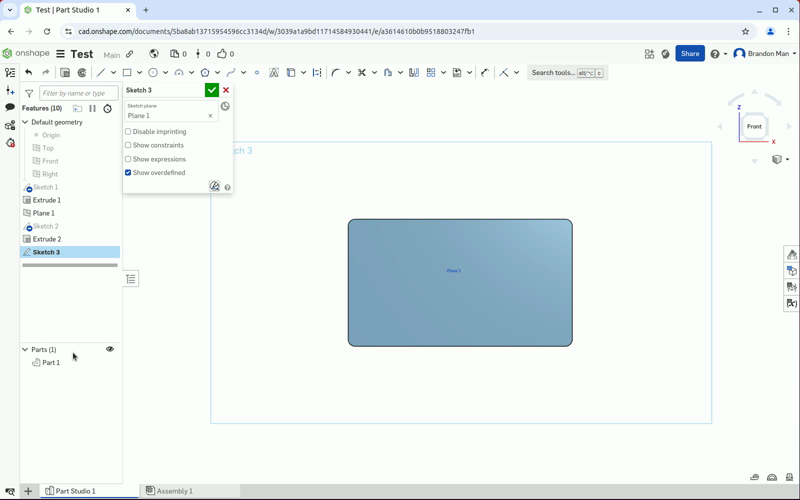
key(y)
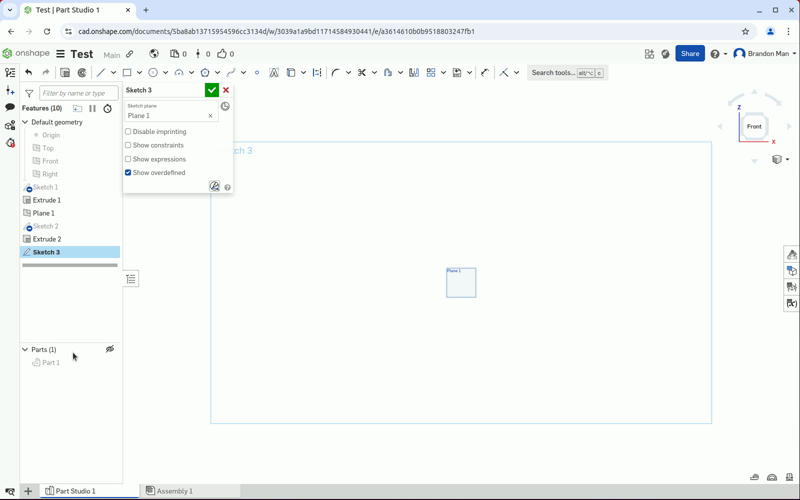
key(c)
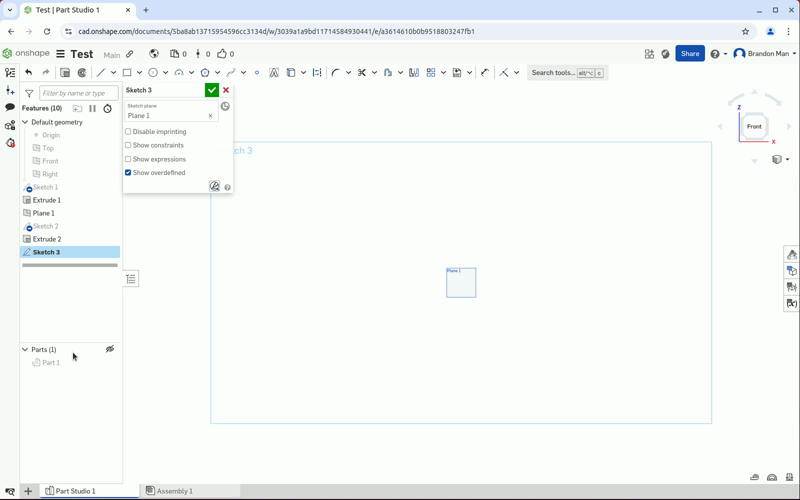
key_down(shift)
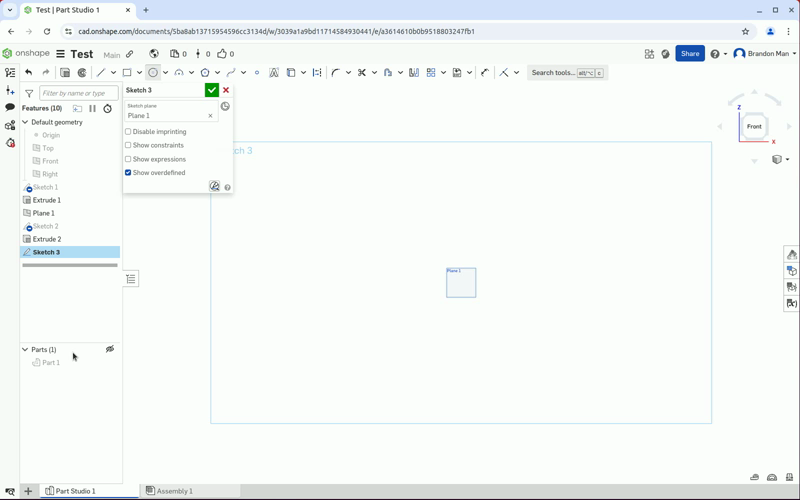
mouse_move(534, 243)
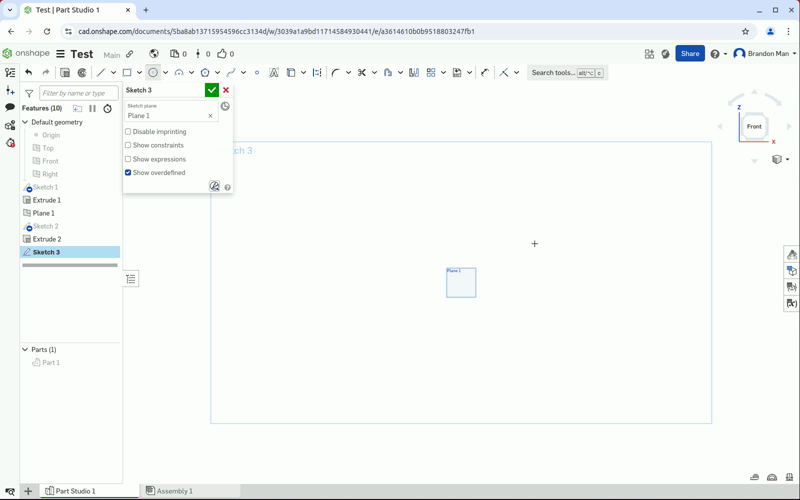
click(534, 243)
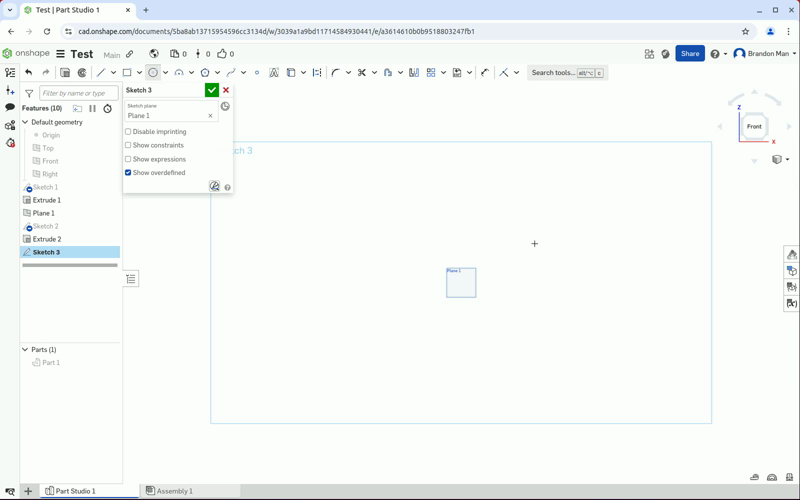
key_up(shift)
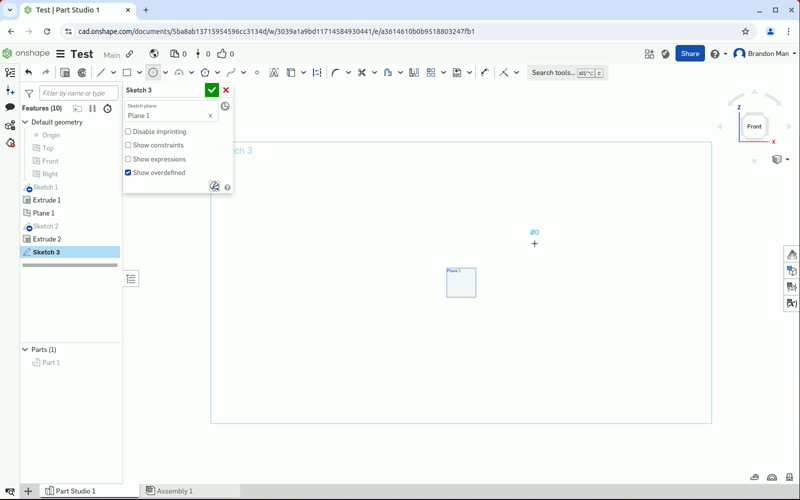
mouse_move(537, 243)
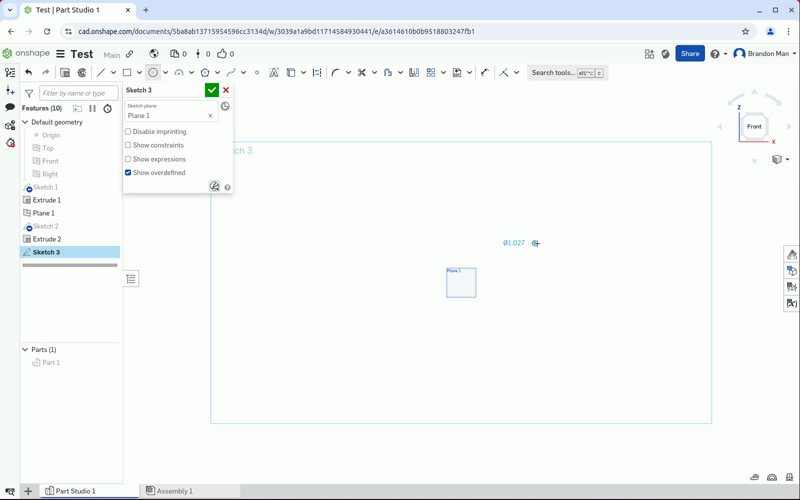
scroll(6)
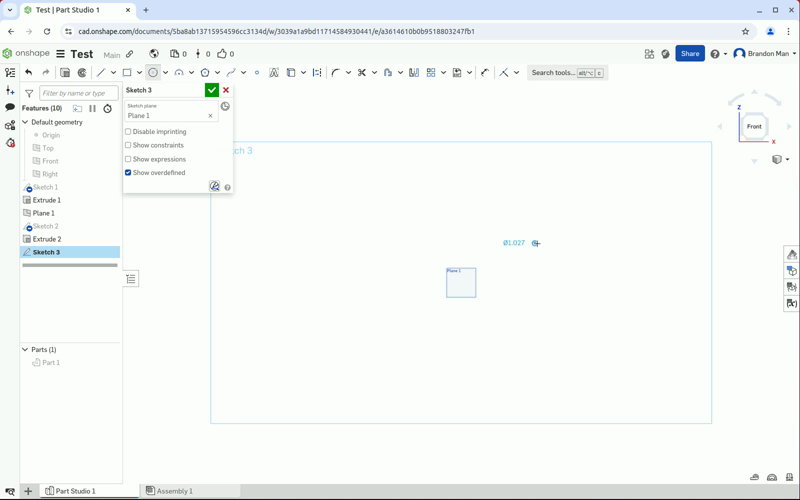
scroll(6)
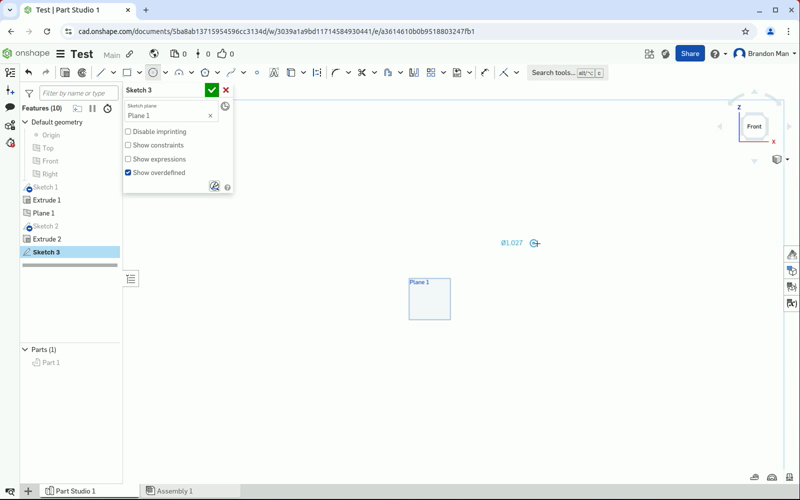
scroll(6)
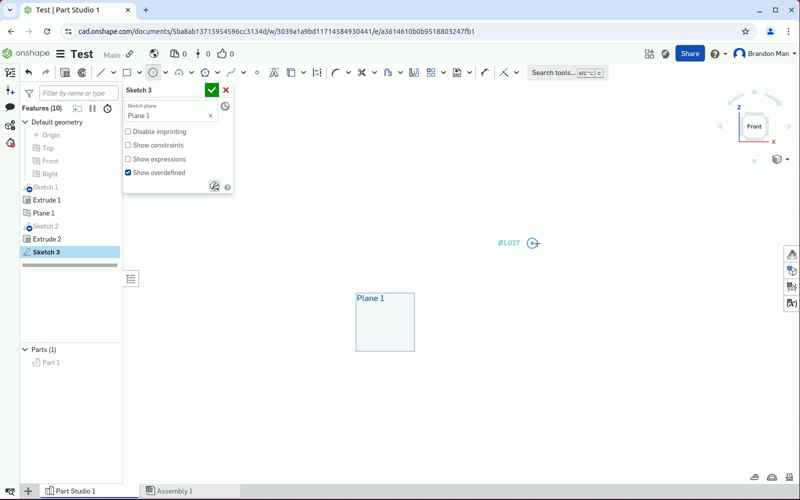
scroll(6)
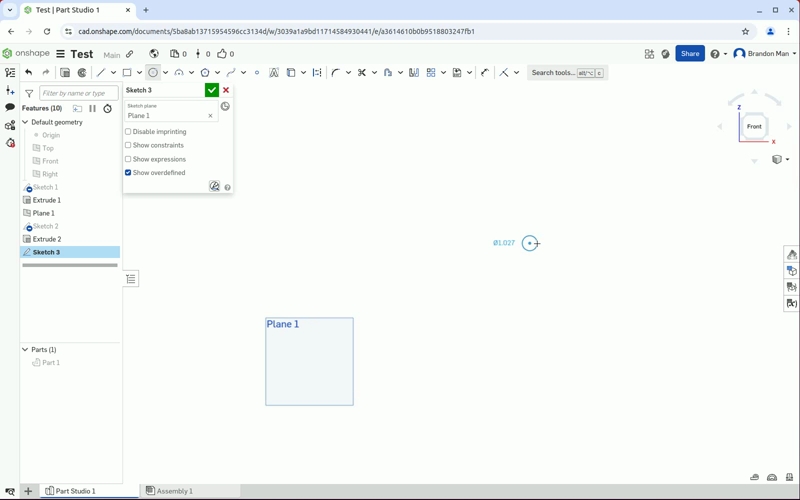
scroll(6)
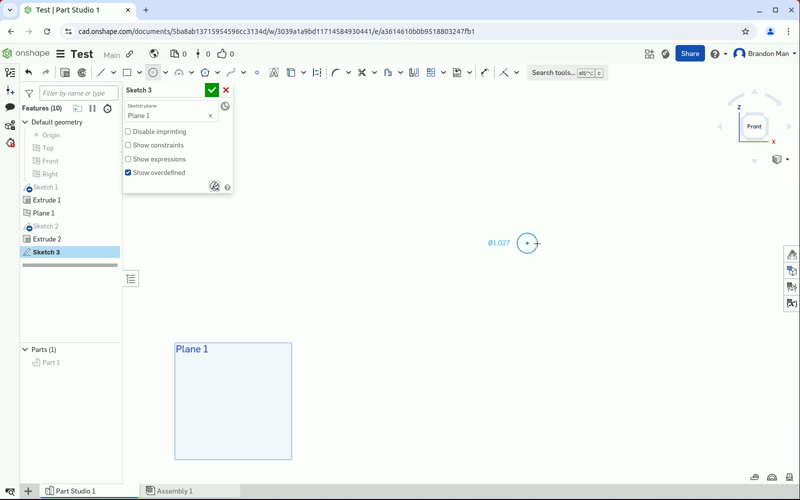
scroll(6)
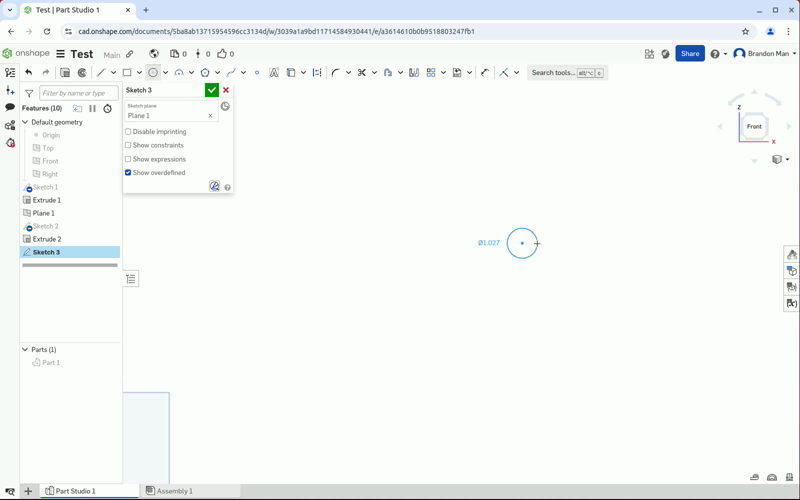
scroll(6)
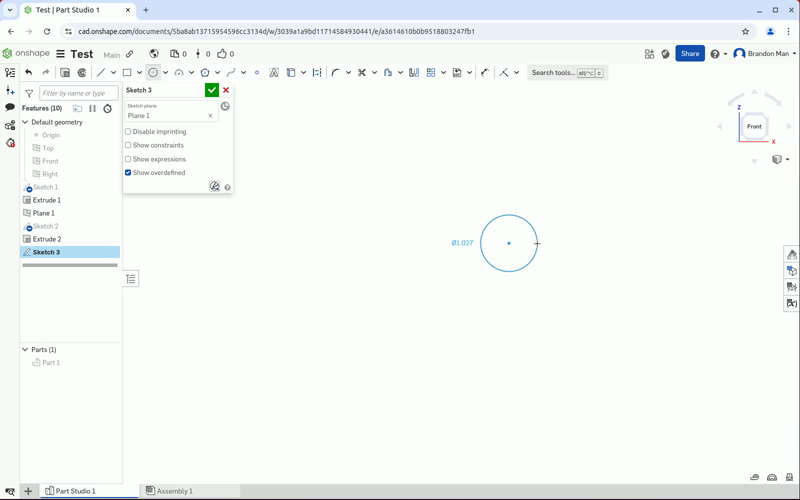
click(537, 243)
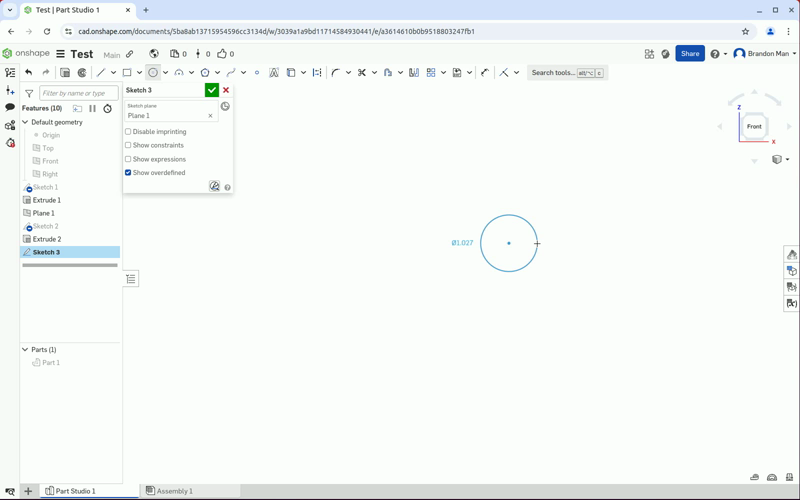
scroll(-6)
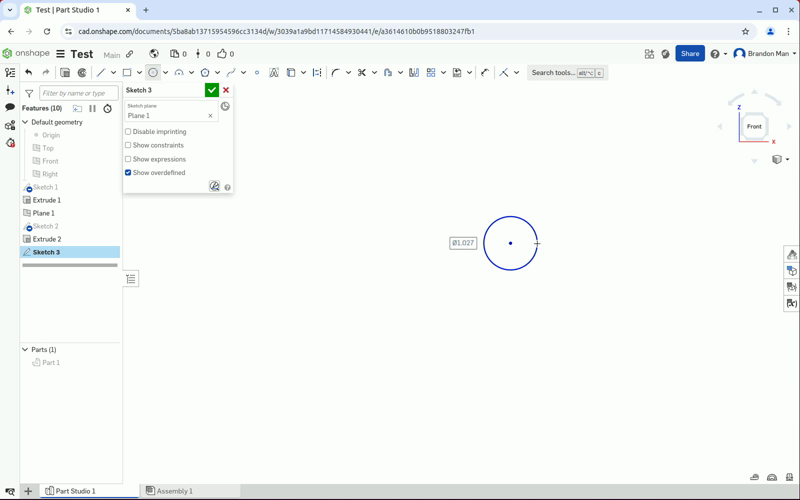
scroll(-6)
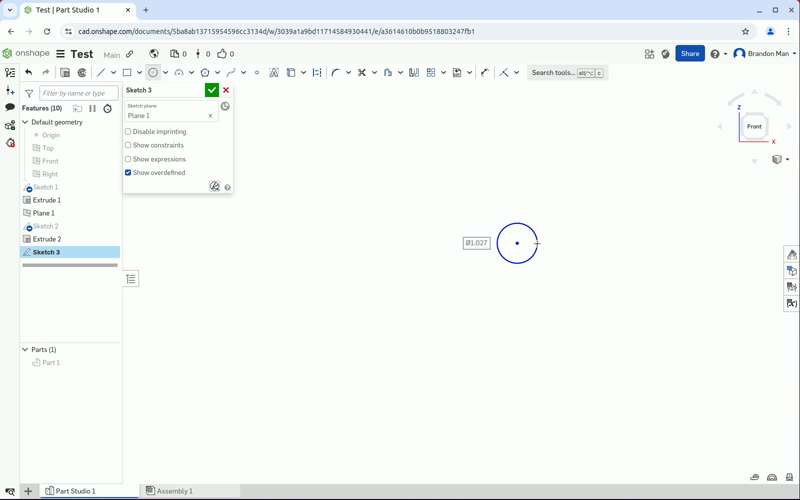
scroll(-6)
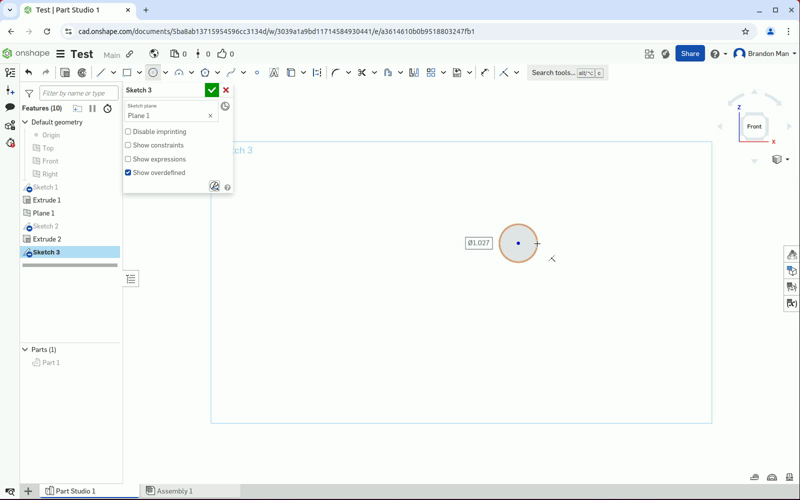
scroll(-6)
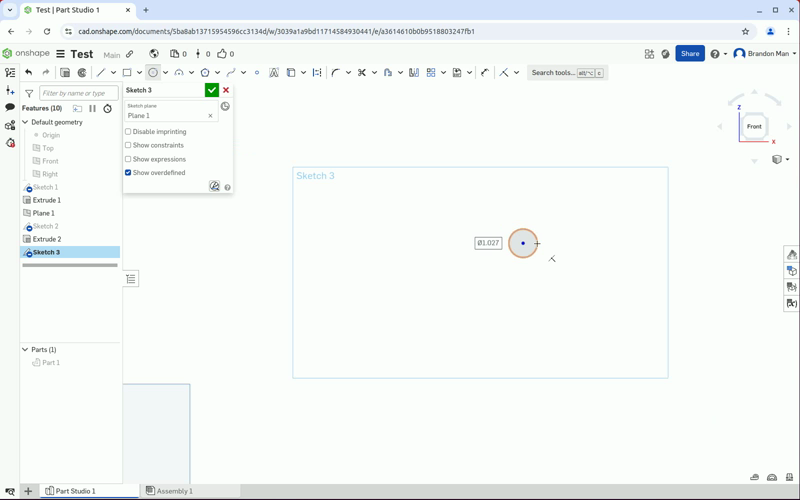
scroll(-6)
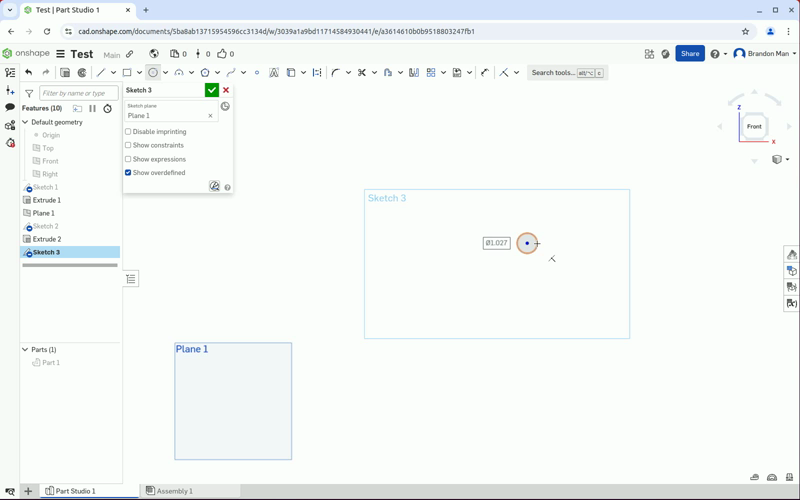
scroll(-6)
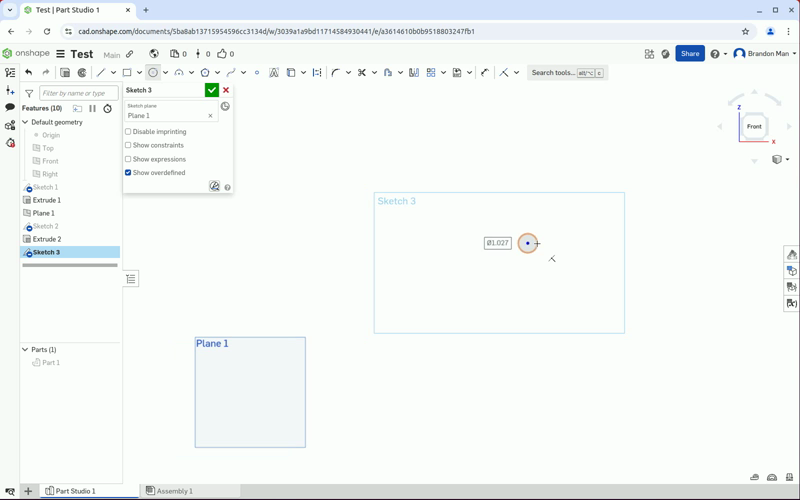
scroll(-6)
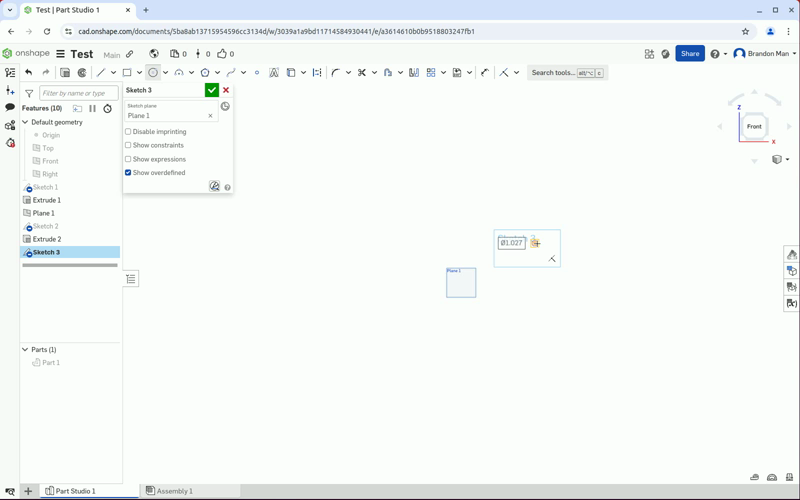
key(esc)
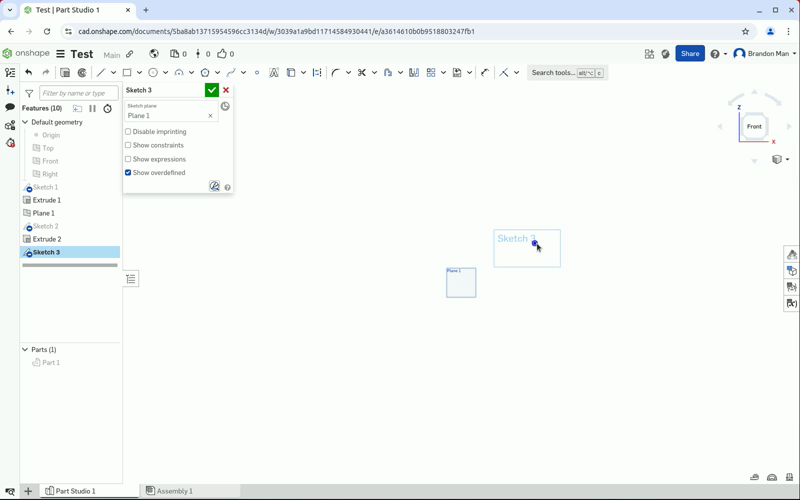
mouse_move(535, 242)
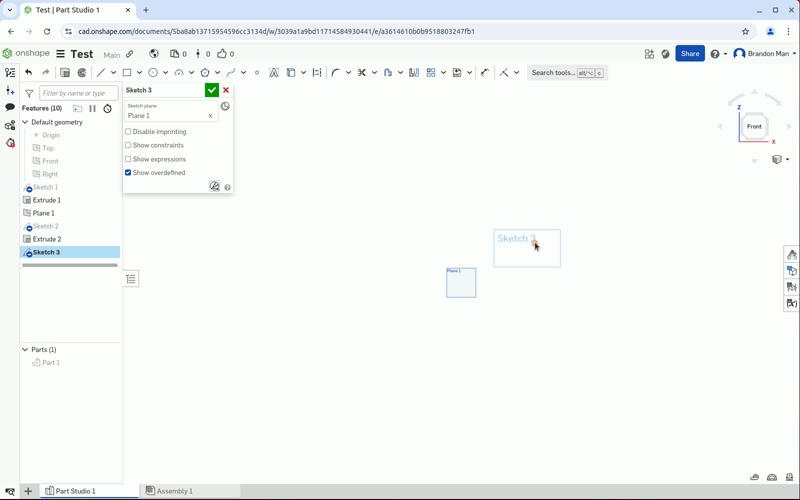
scroll(6)
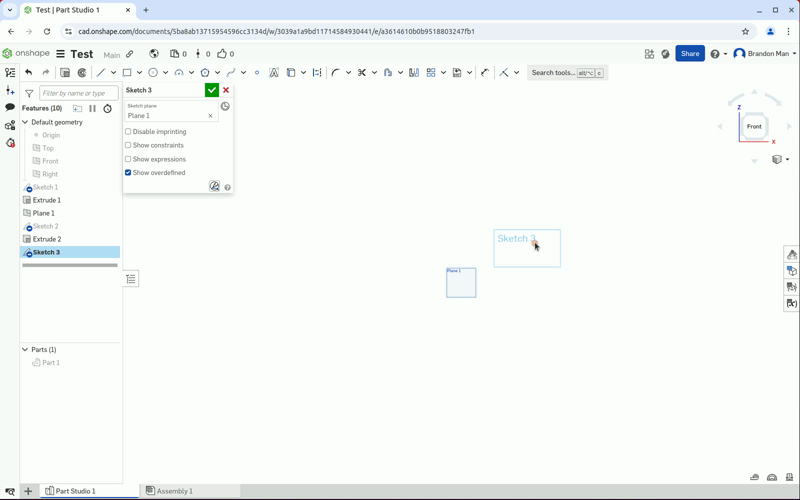
scroll(6)
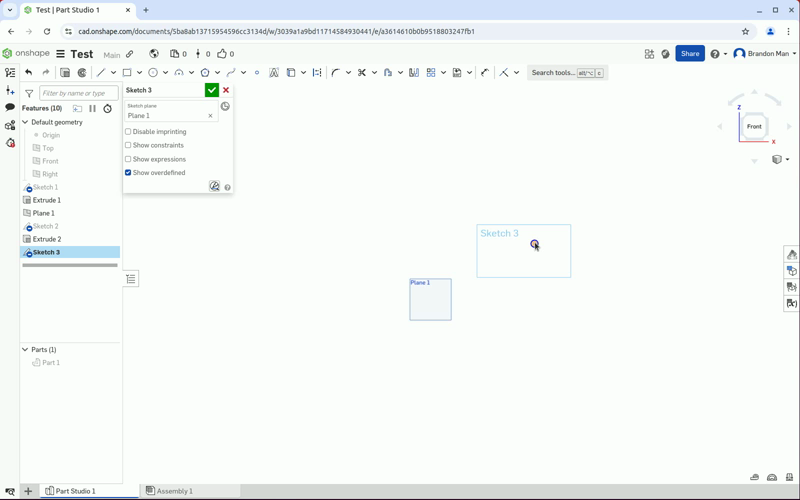
scroll(6)
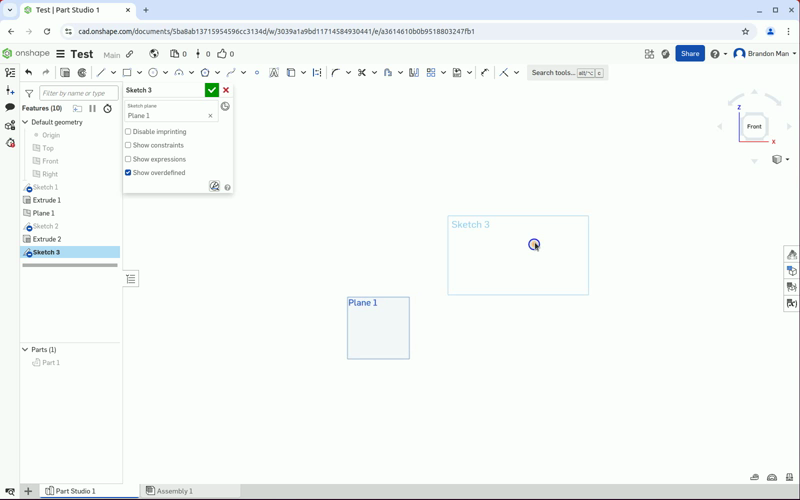
scroll(6)
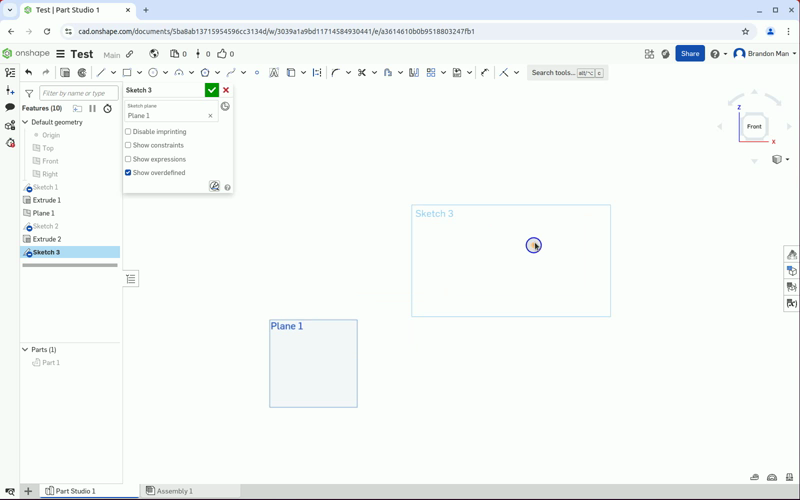
scroll(6)
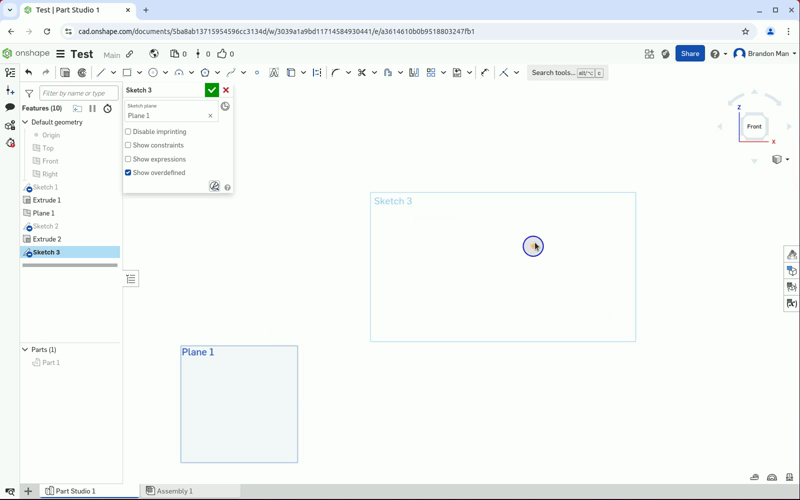
scroll(6)
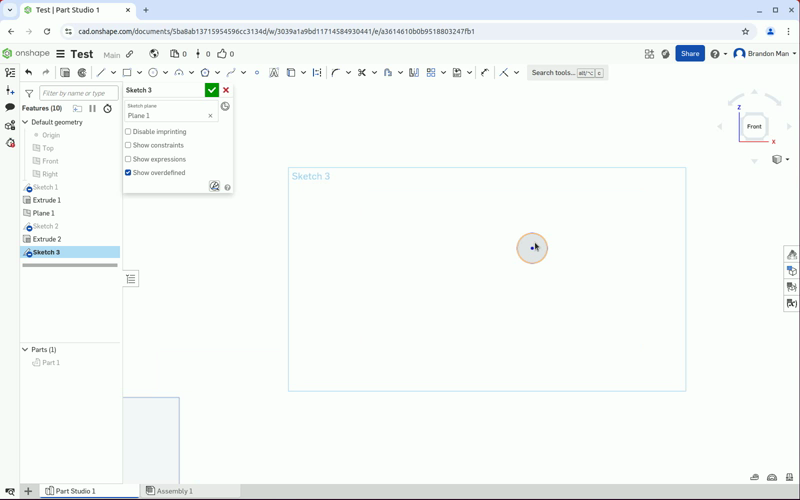
scroll(6)
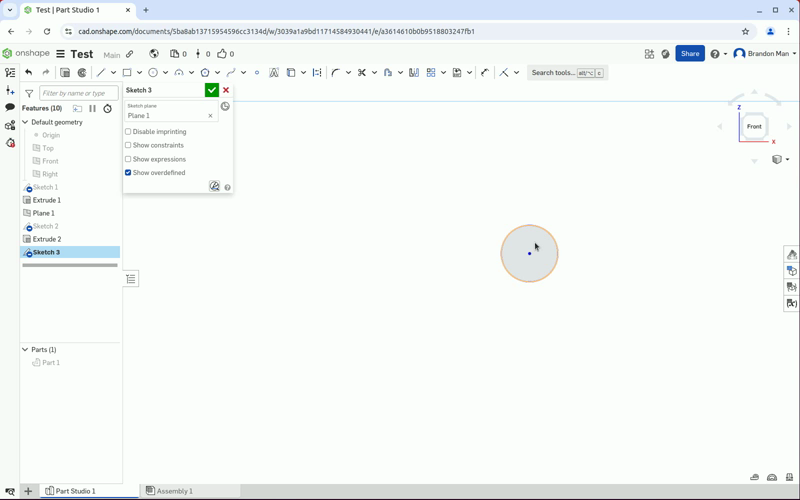
click(535, 242)
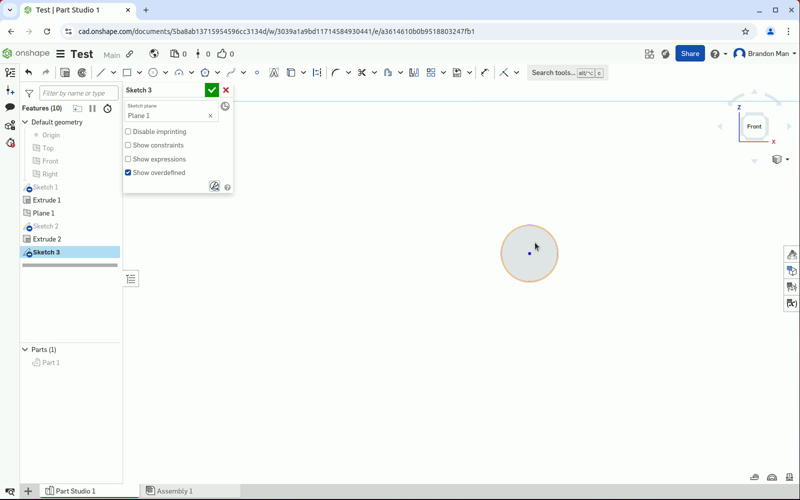
scroll(-6)
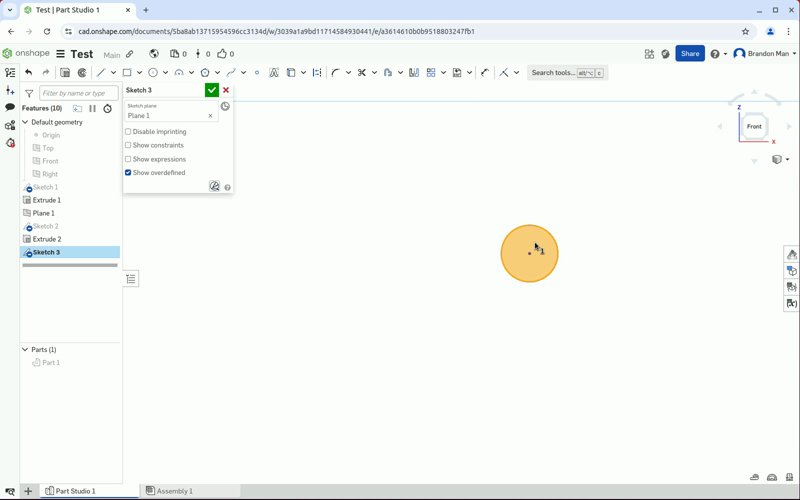
scroll(-6)
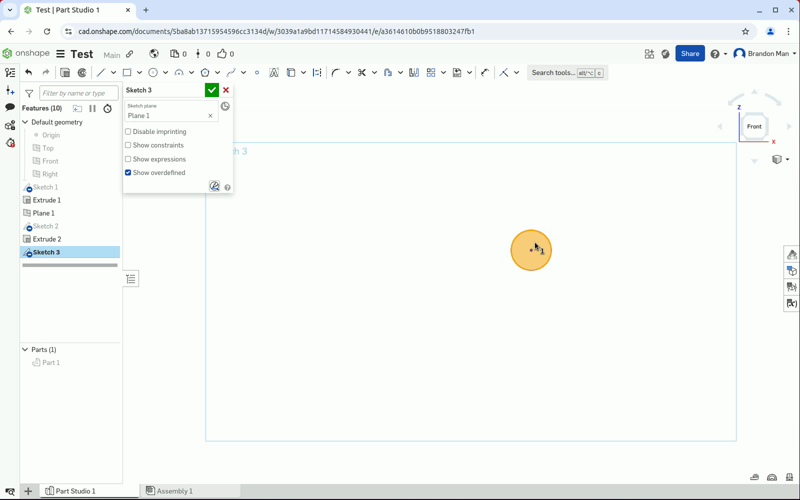
scroll(-6)
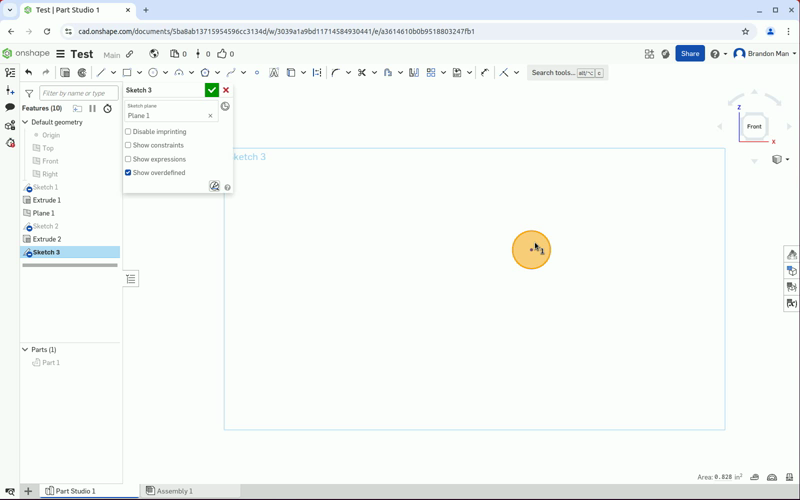
scroll(-6)
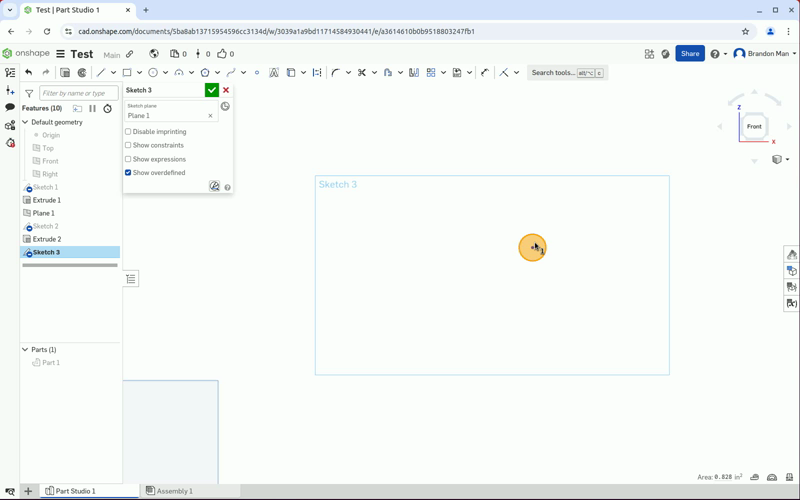
scroll(-6)
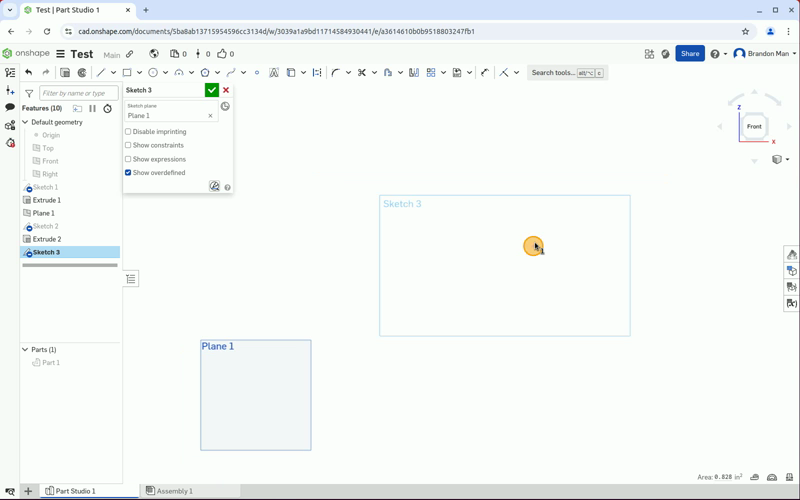
scroll(-6)
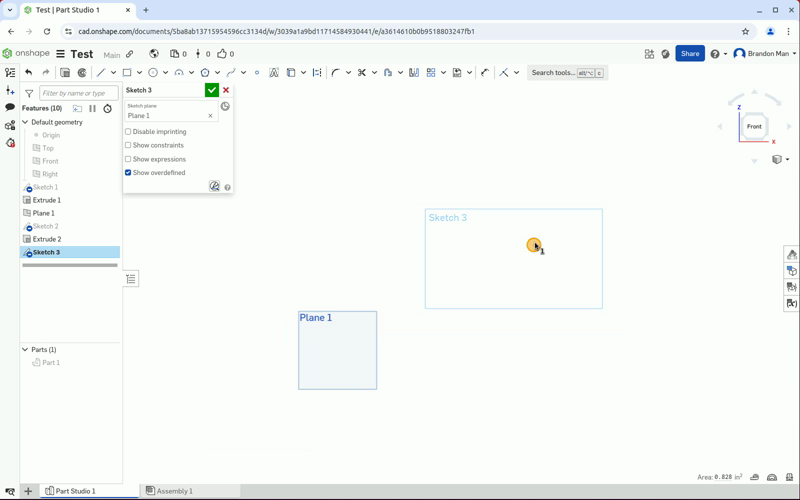
scroll(-6)
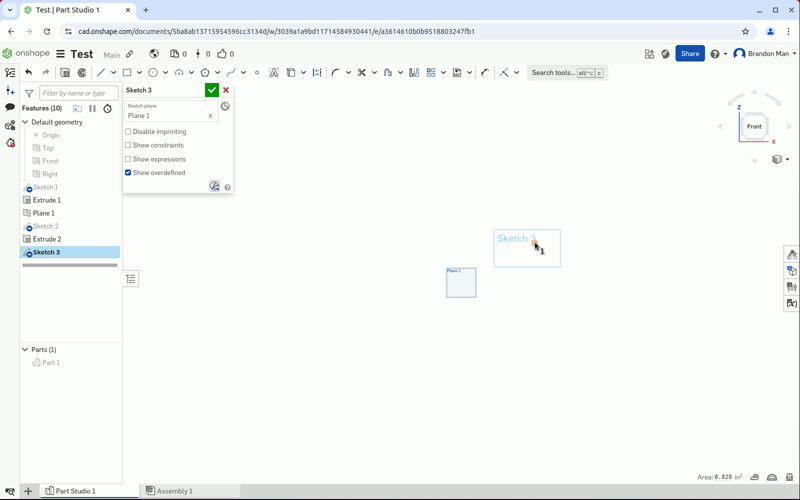
mouse_move(73, 352)
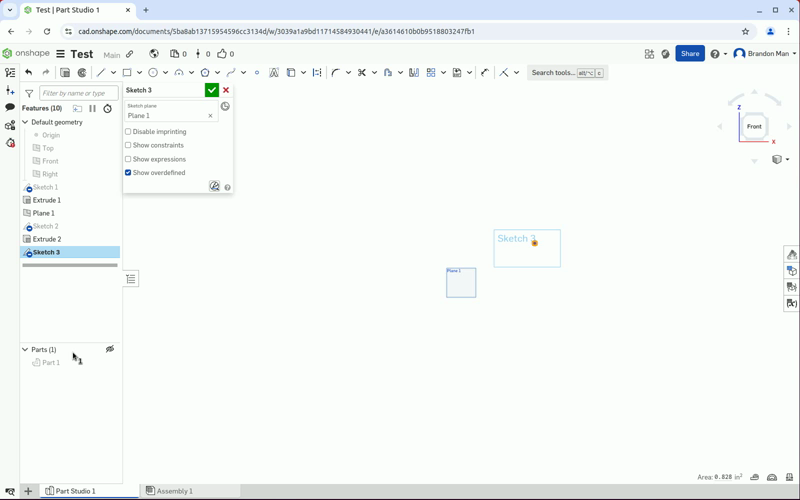
key(shift+y)
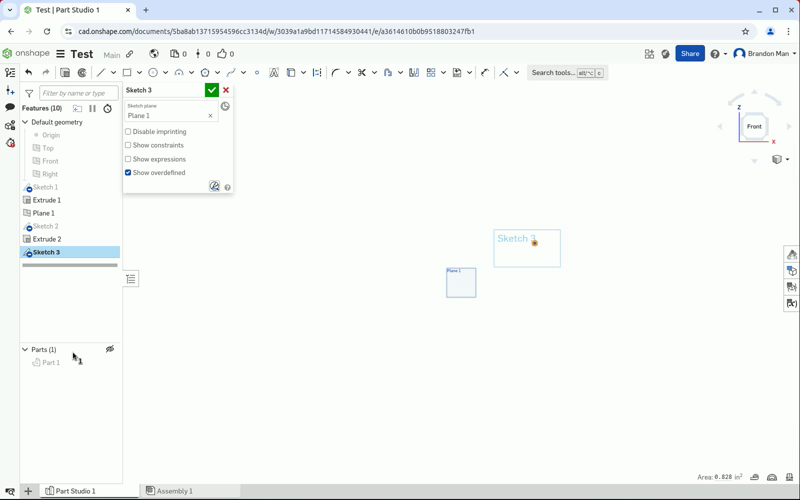
key(shift+e)
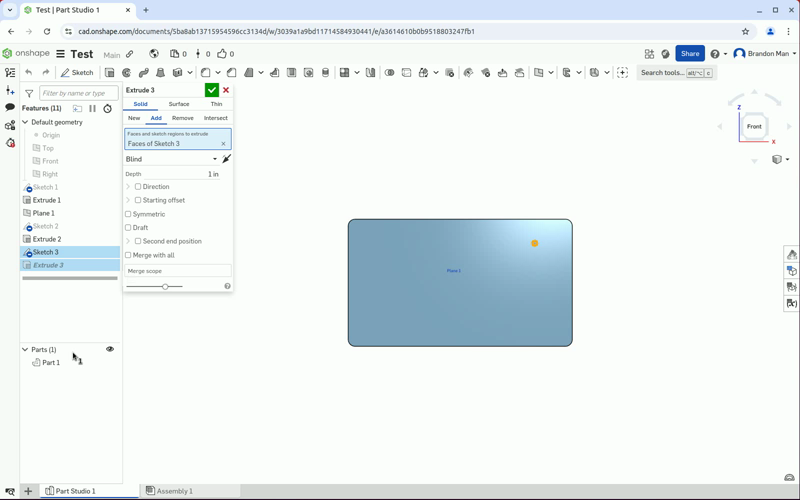
mouse_move(143, 106)
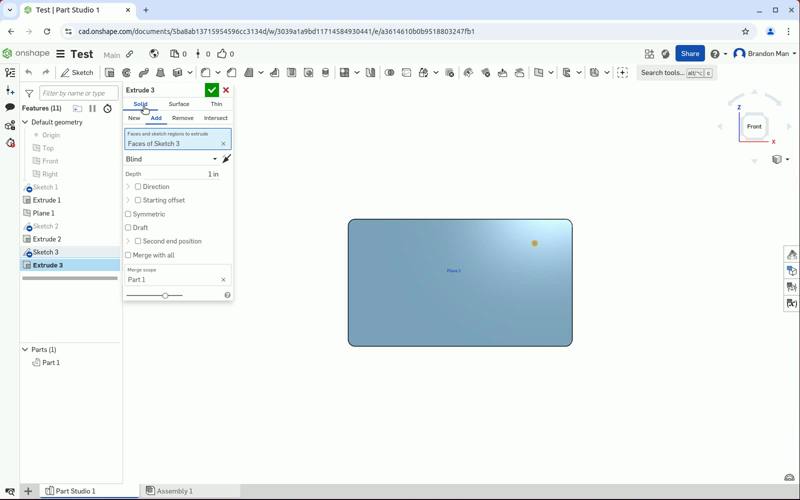
click(143, 106)
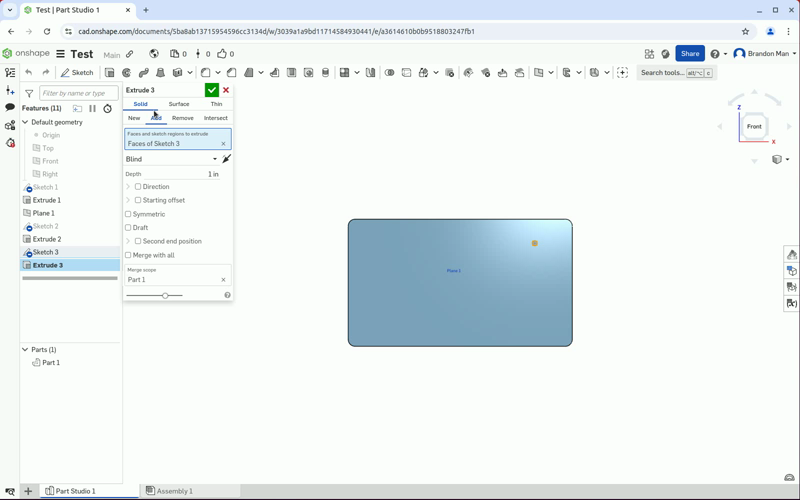
mouse_move(186, 120)
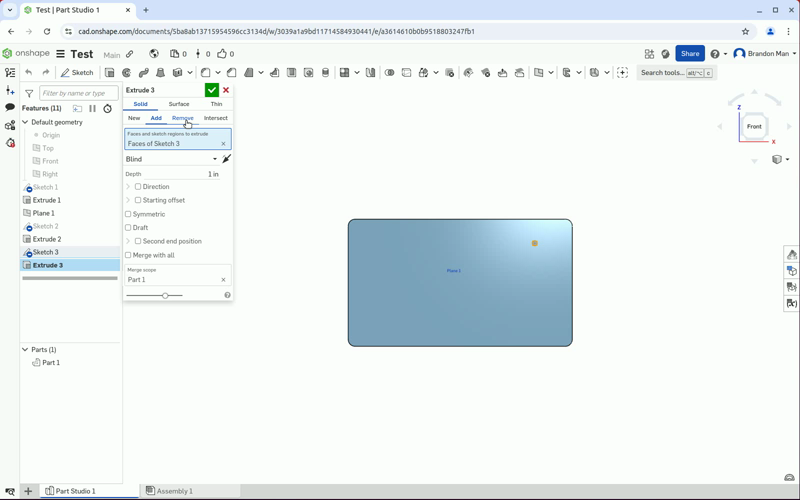
click(186, 120)
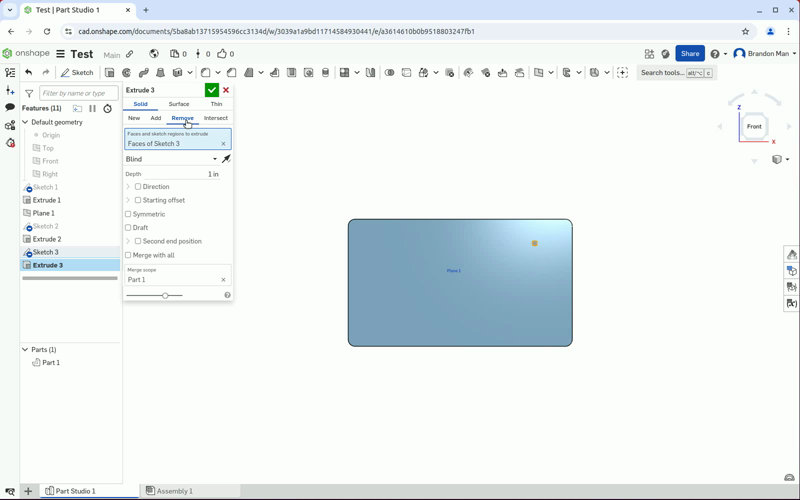
key(tab, 4)
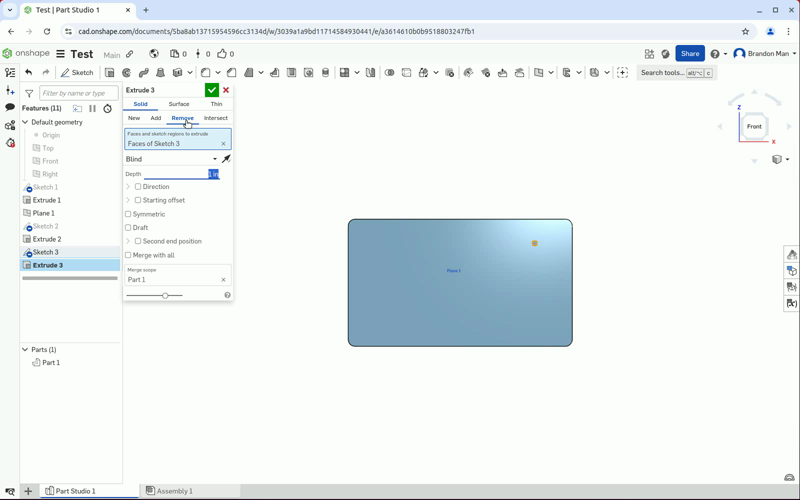
text(1.204)
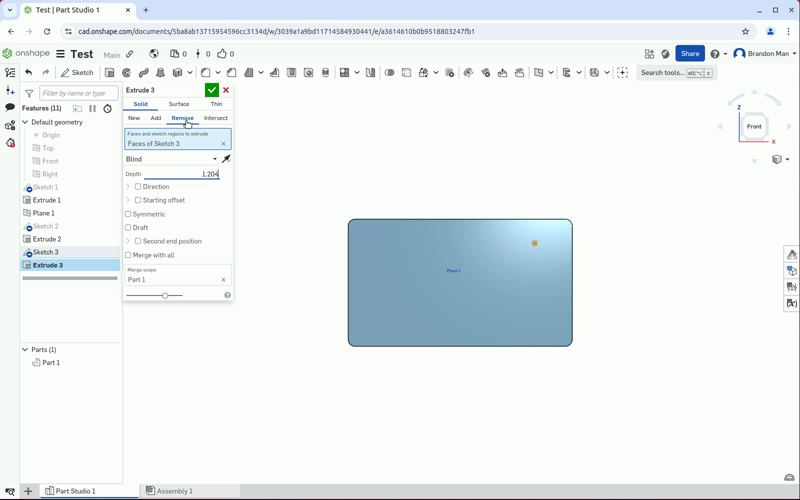
key(tab, 6)
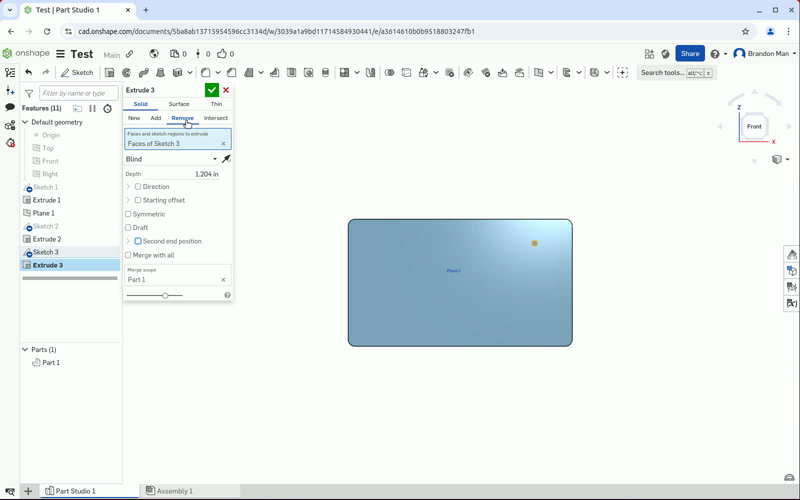
key(space)
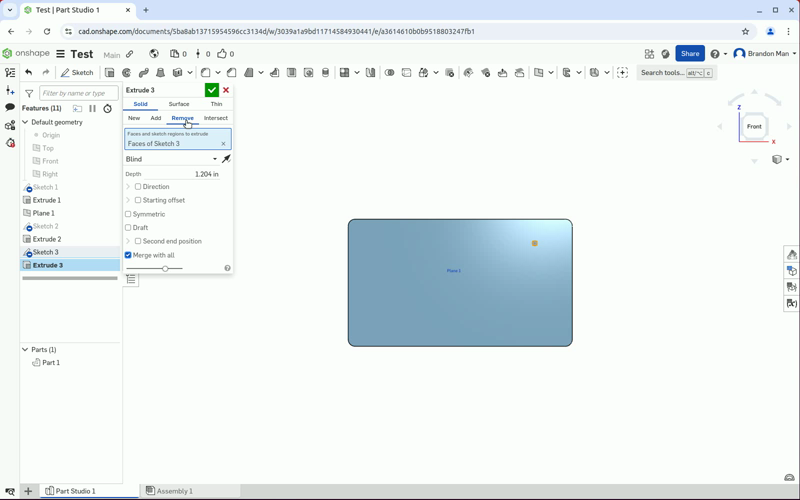
key(enter)
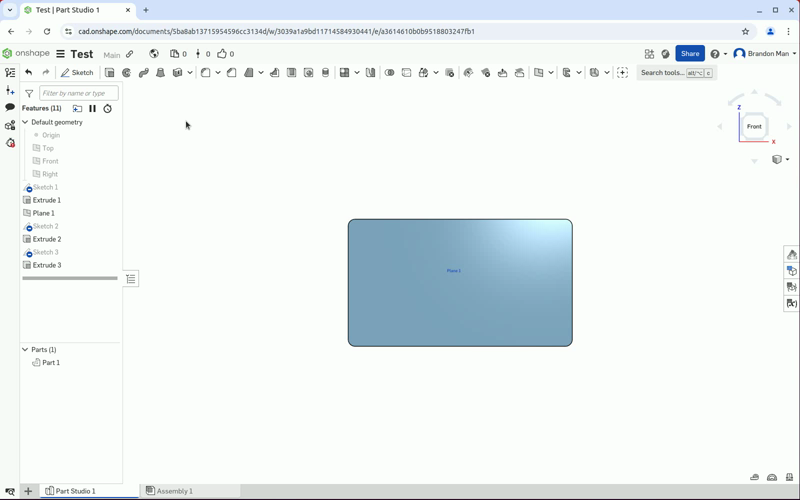
key(shift+h)
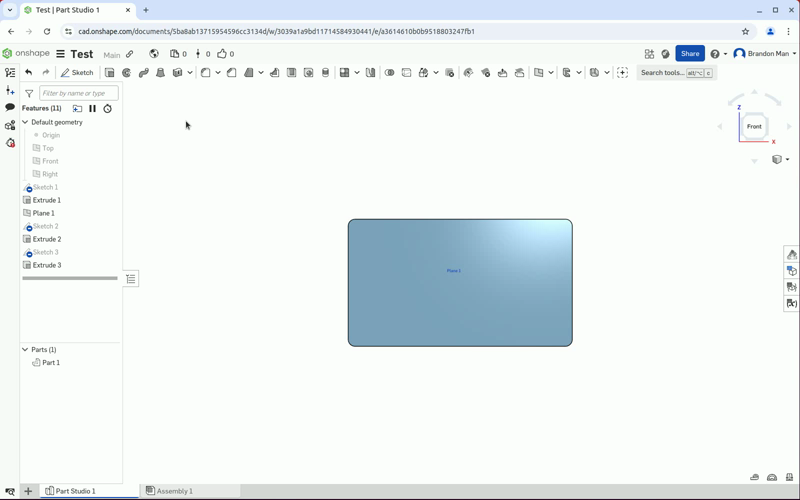
key(shift+h)
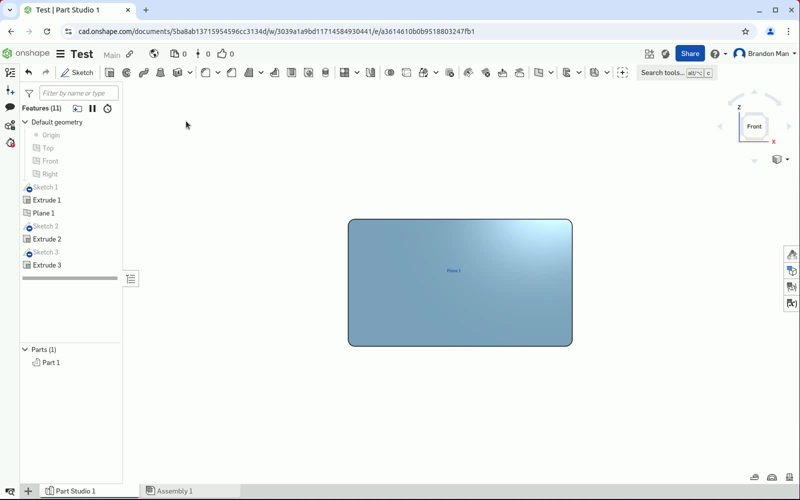
mouse_move(73, 189)
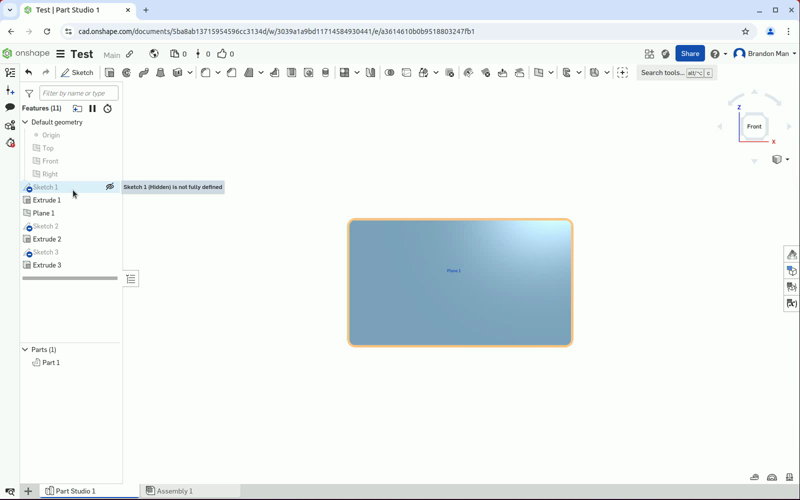
click(73, 189)
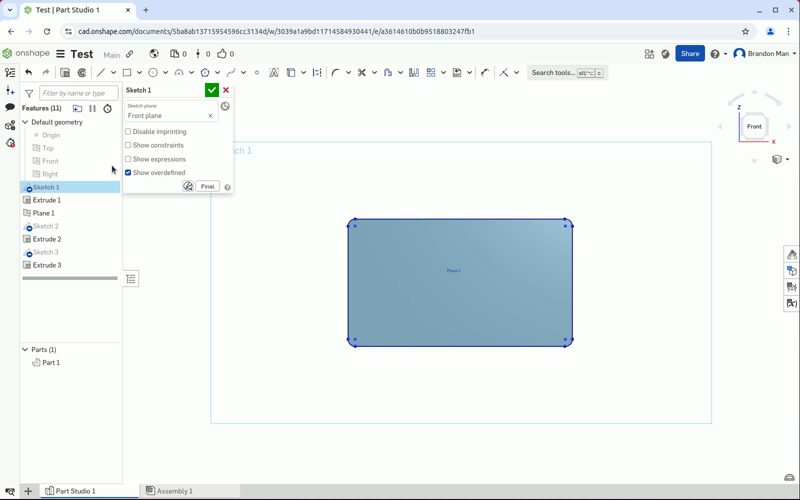
mouse_move(229, 92)
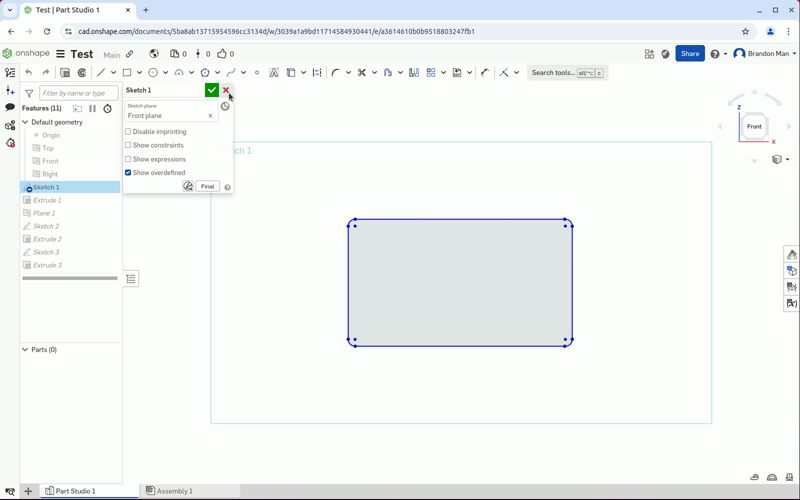
click(229, 92)
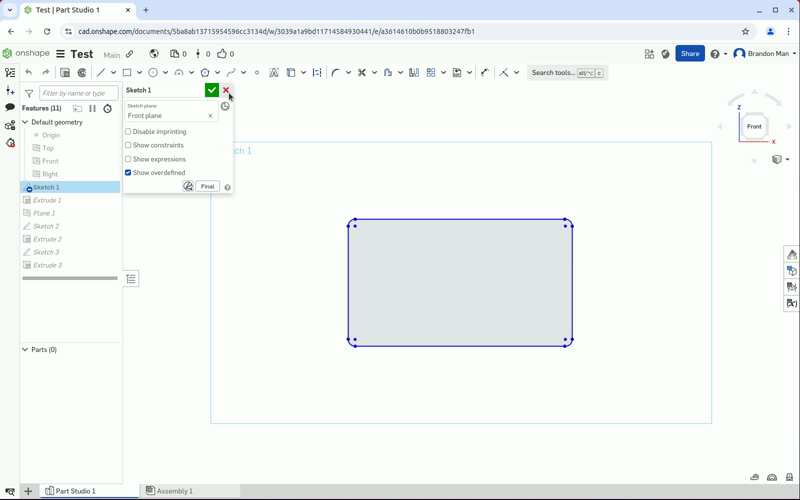
key(shift+s)
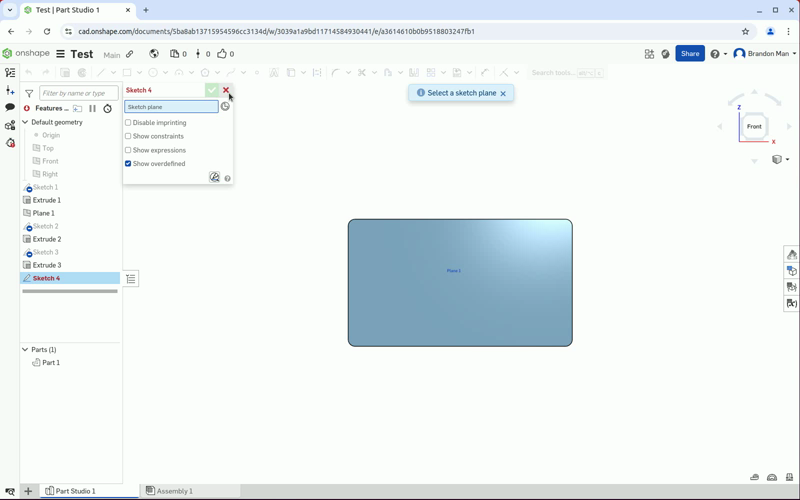
mouse_move(73, 215)
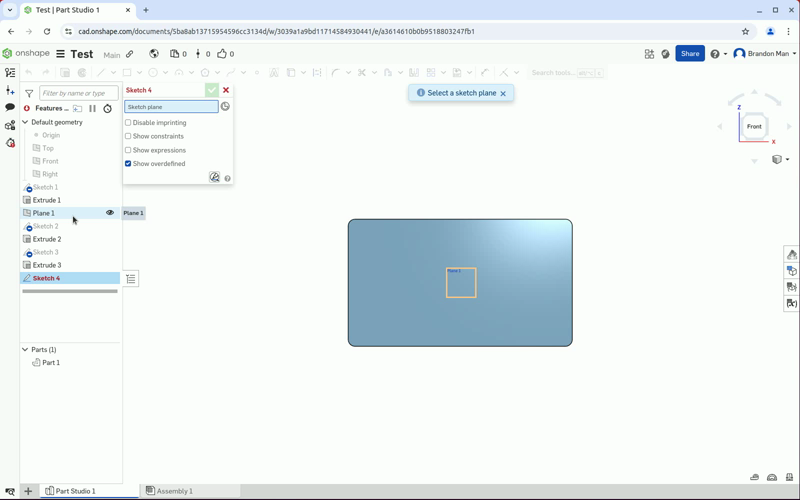
click(73, 215)
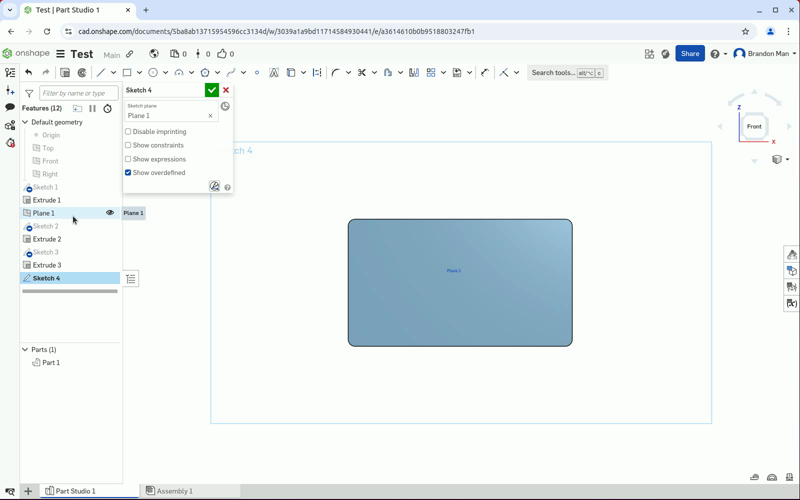
mouse_move(73, 352)
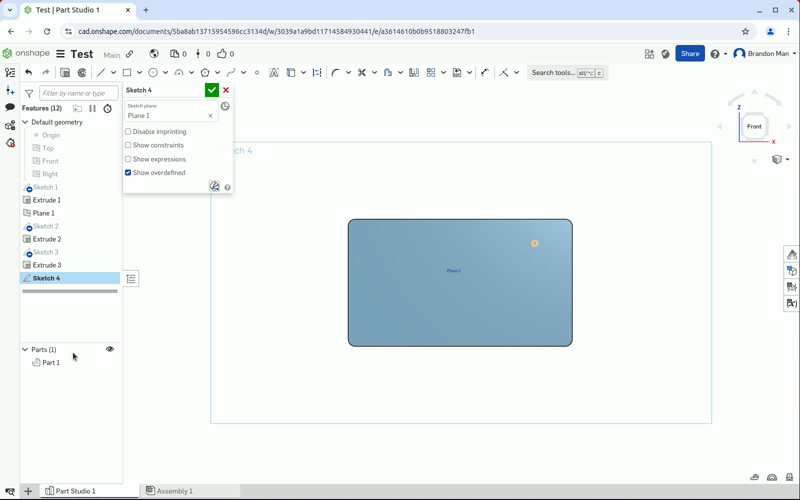
key(y)
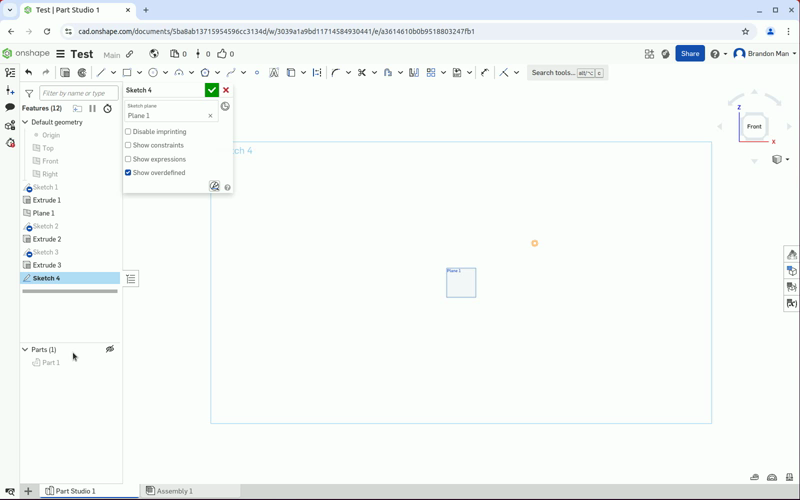
key(c)
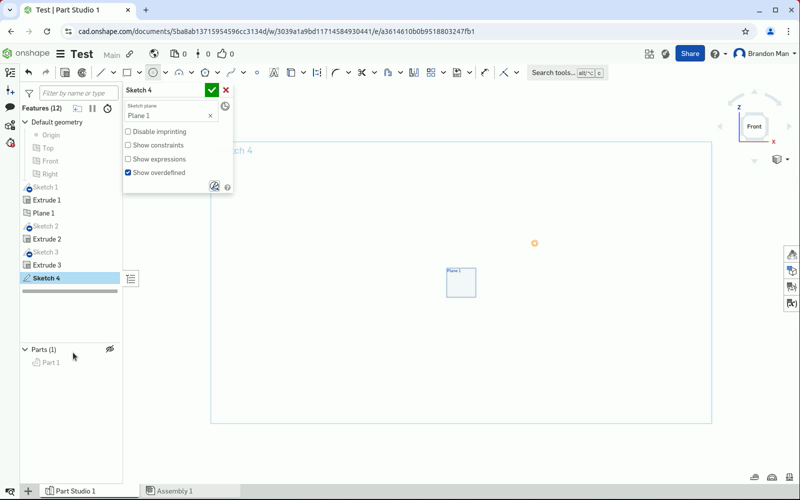
key_down(shift)
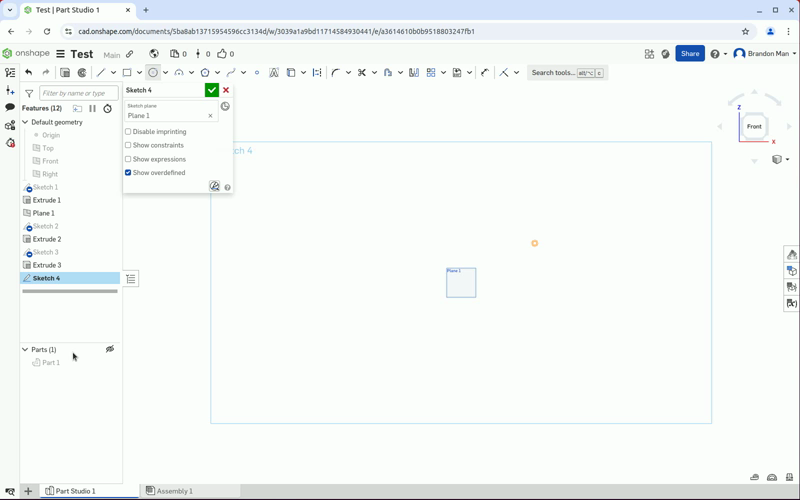
mouse_move(534, 320)
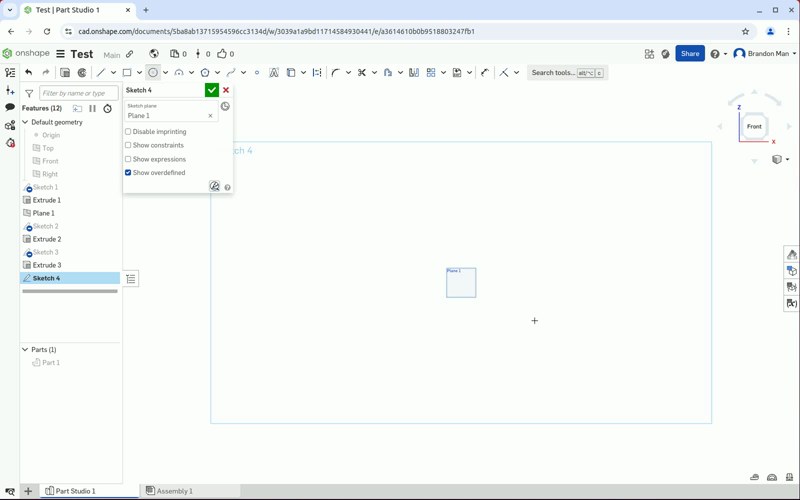
click(534, 320)
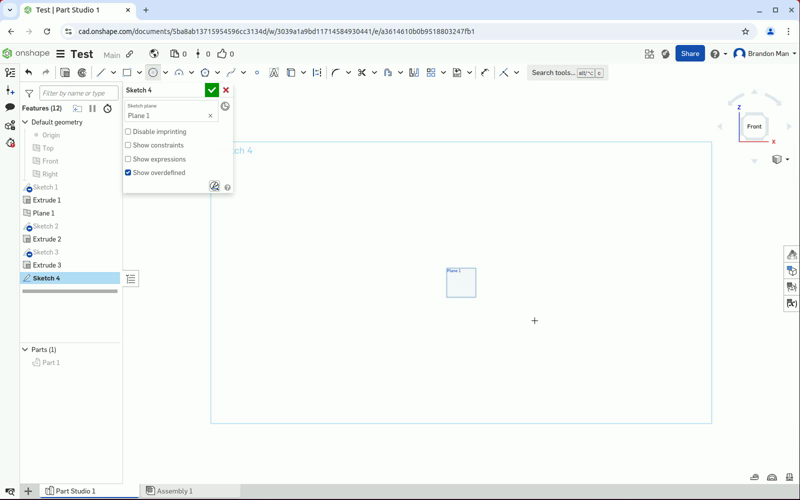
key_up(shift)
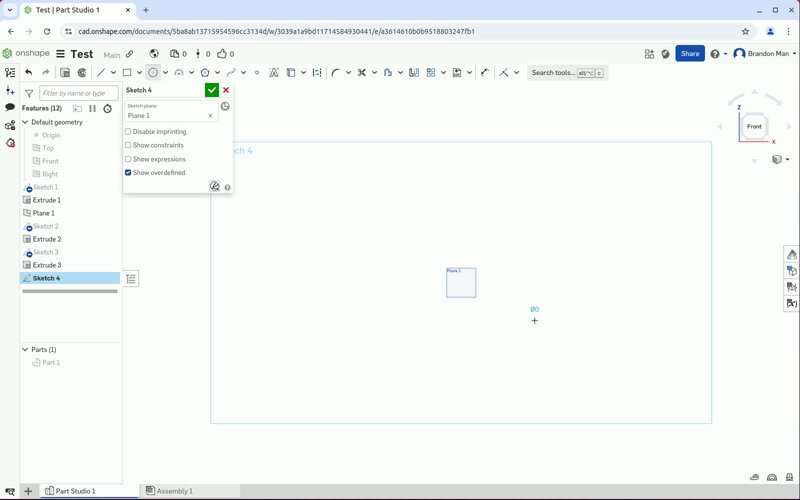
mouse_move(537, 320)
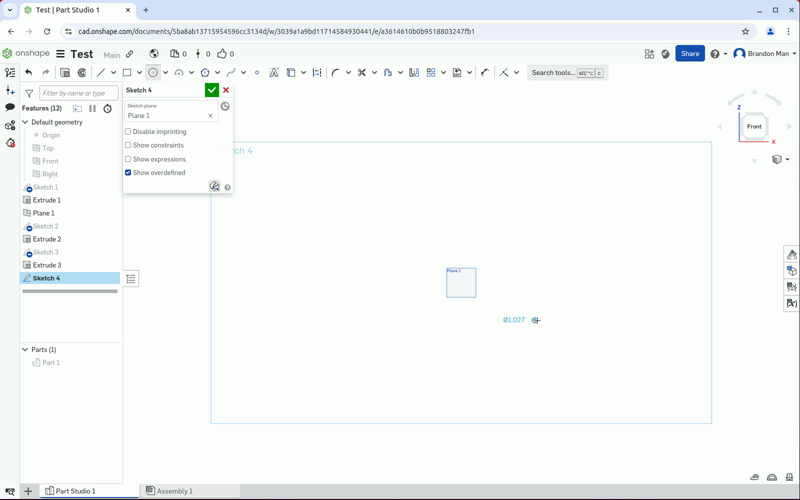
scroll(6)
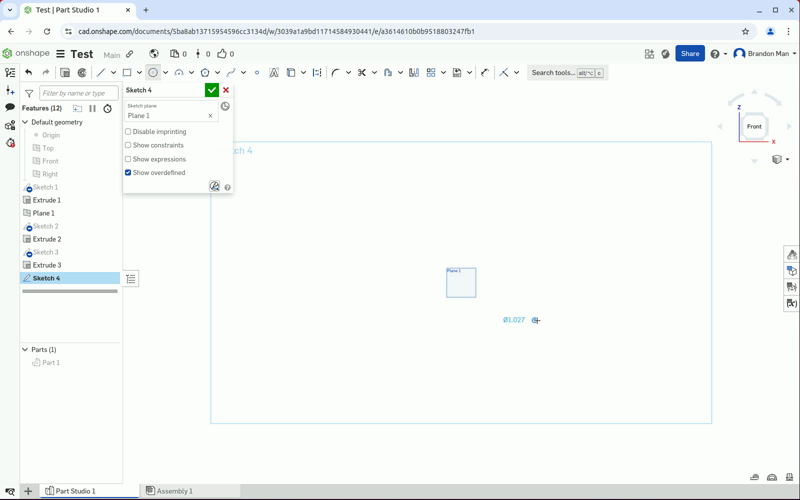
scroll(6)
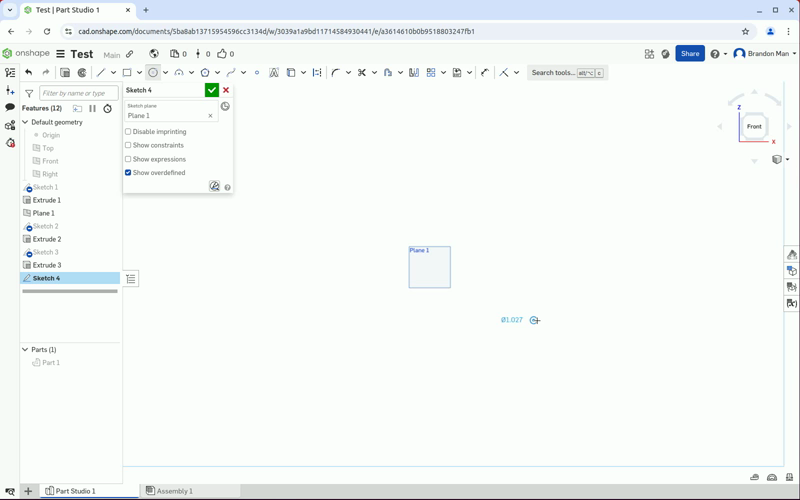
scroll(6)
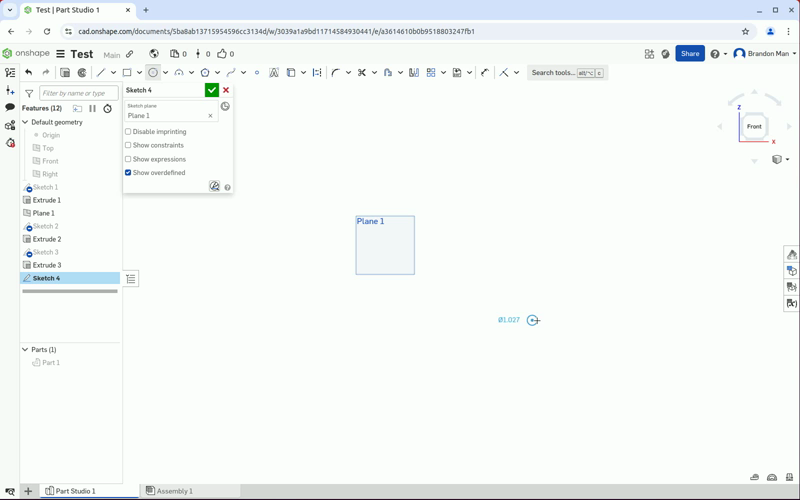
scroll(6)
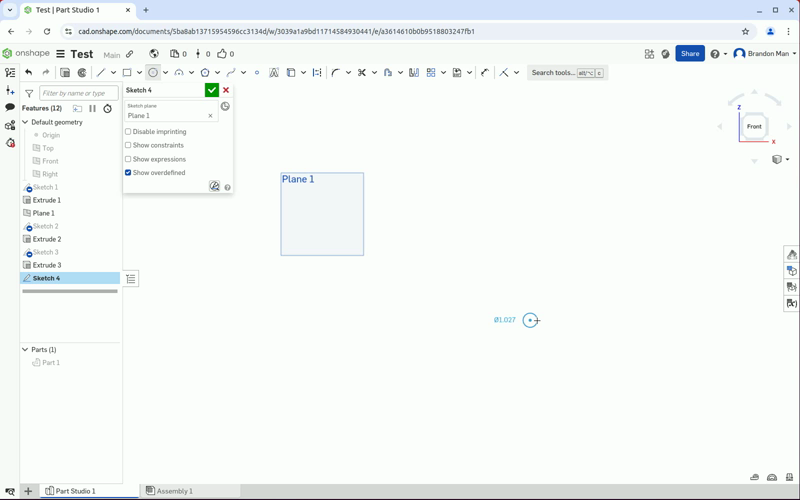
scroll(6)
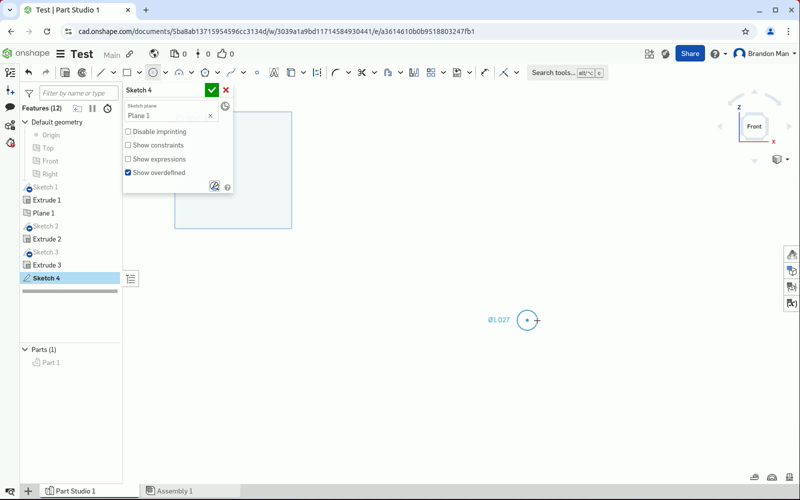
scroll(6)
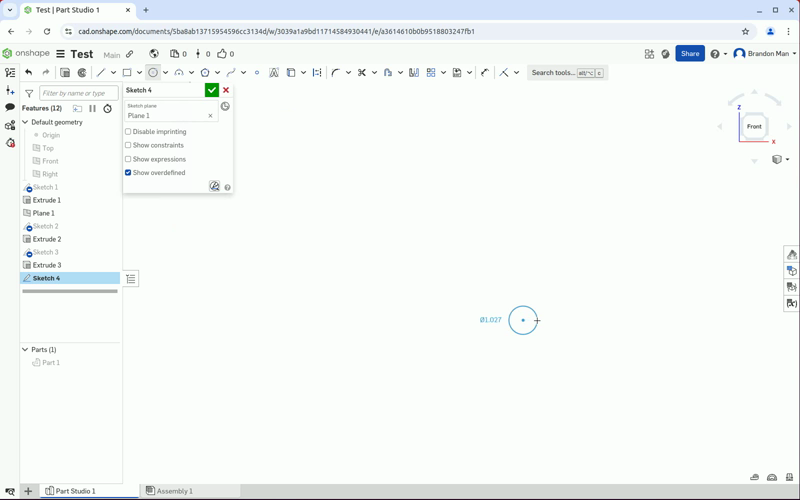
scroll(6)
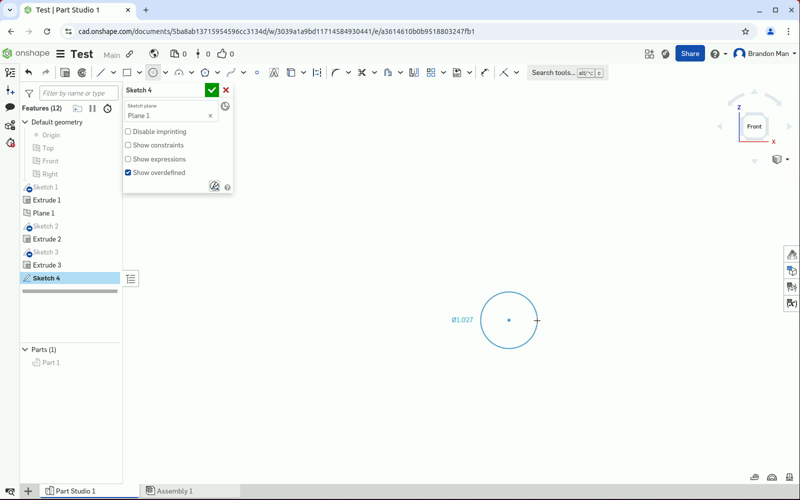
click(537, 320)
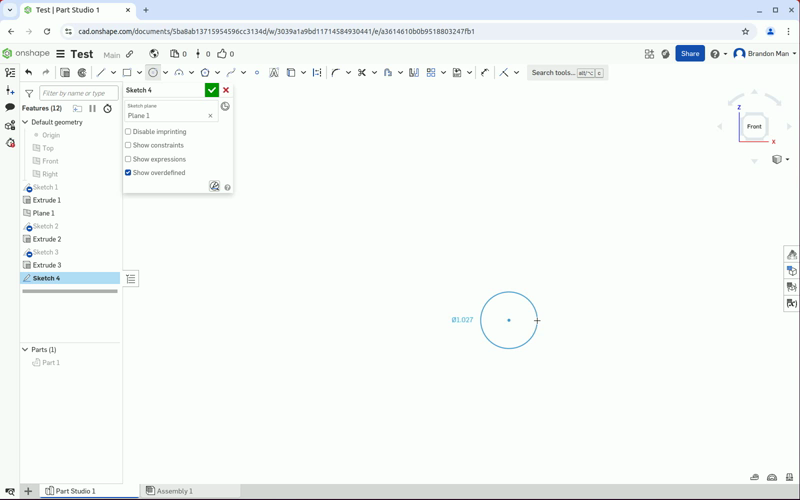
scroll(-6)
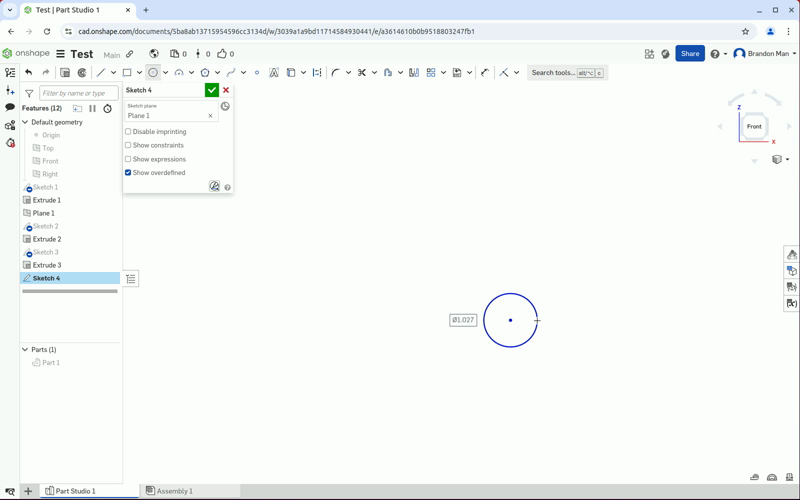
scroll(-6)
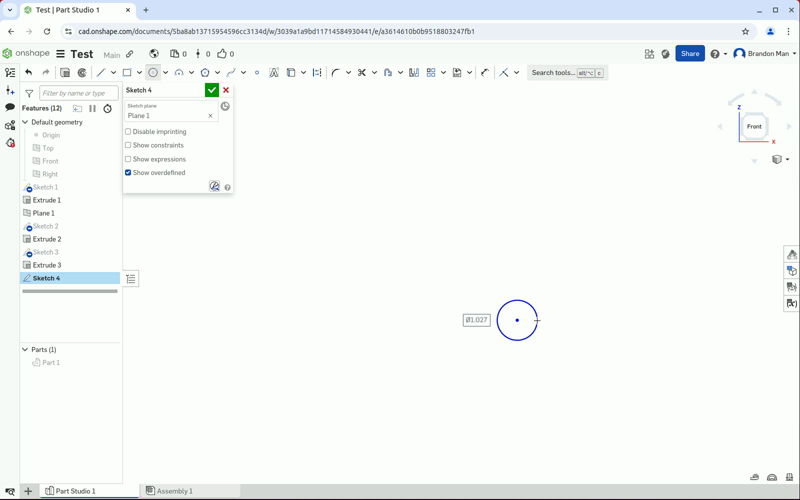
scroll(-6)
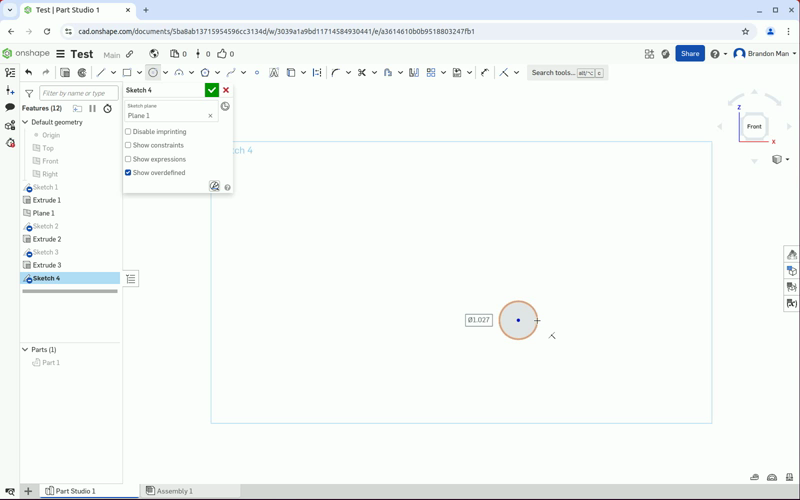
scroll(-6)
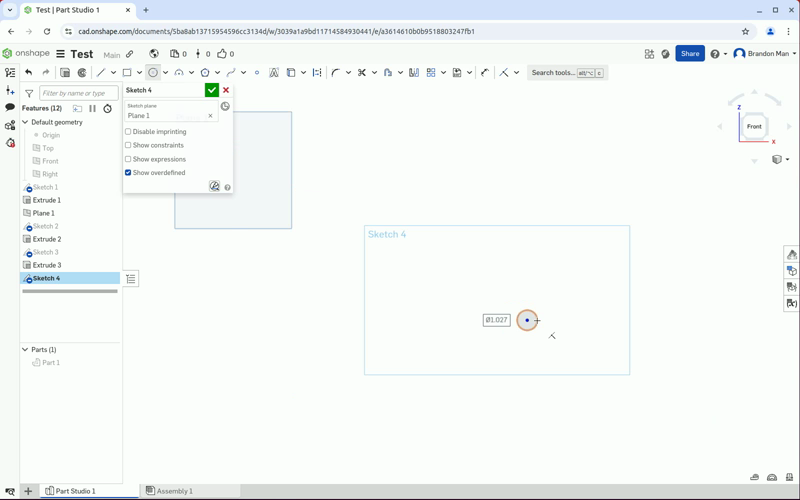
scroll(-6)
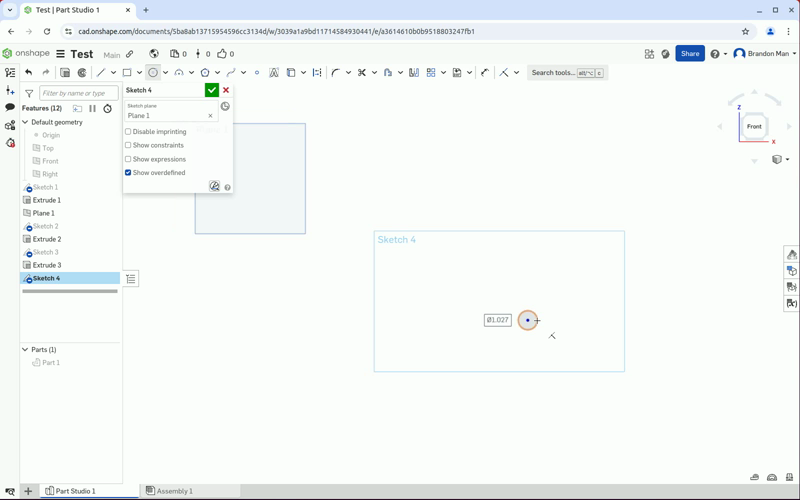
scroll(-6)
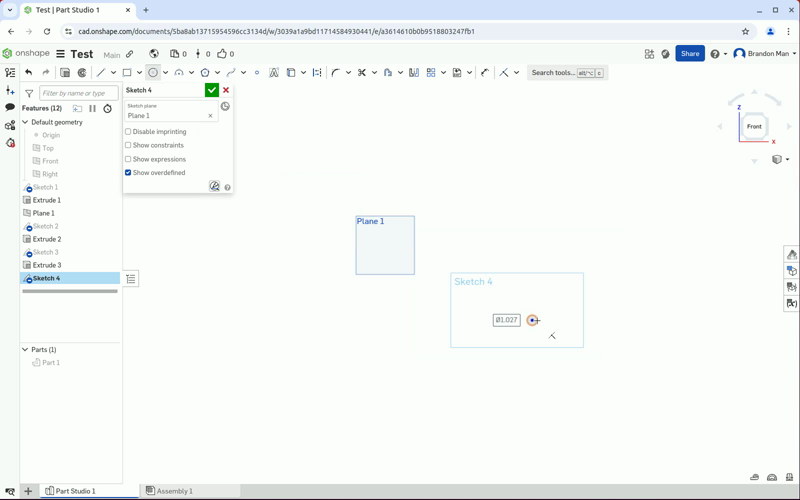
scroll(-6)
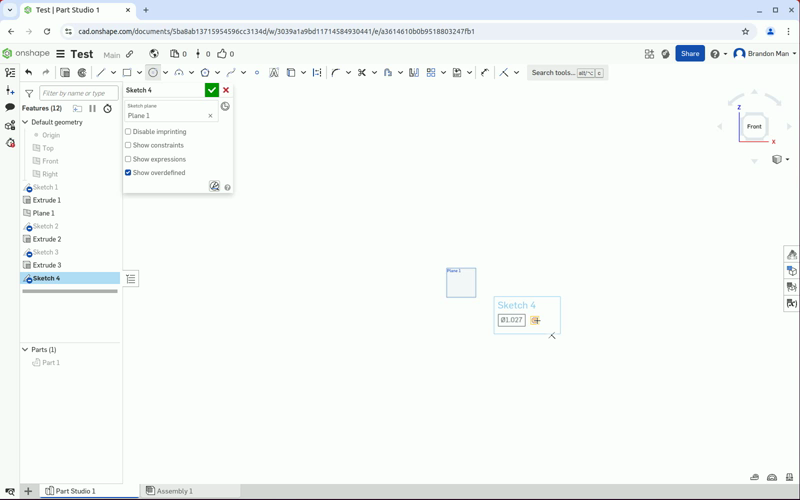
key(esc)
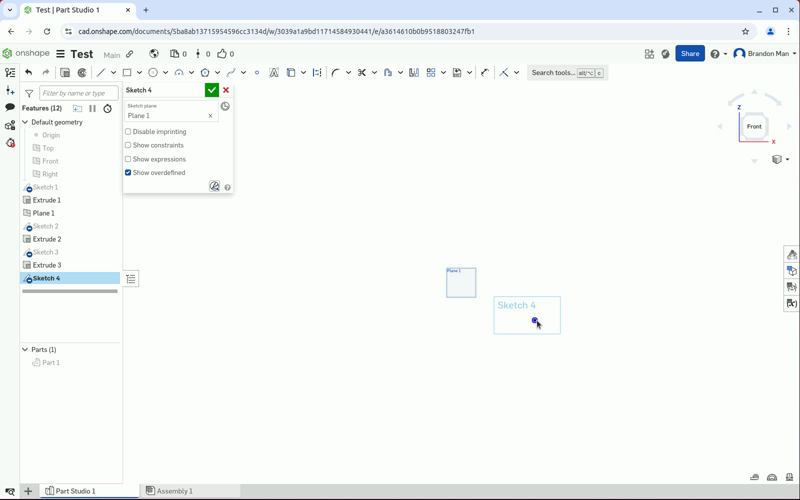
mouse_move(535, 321)
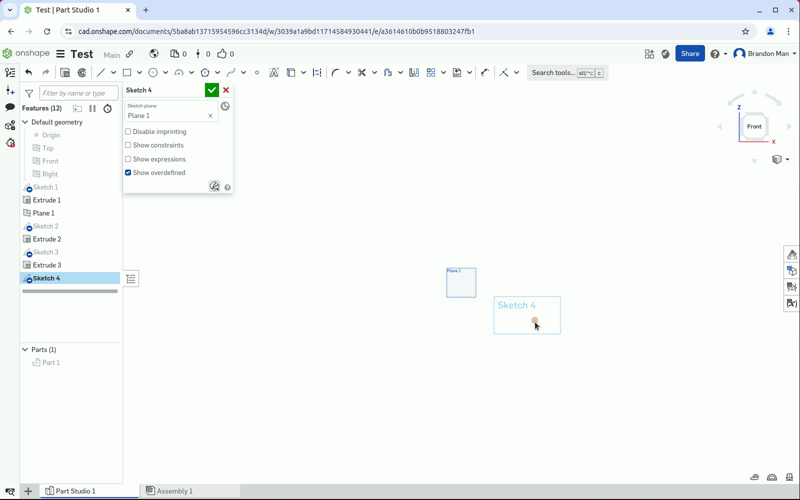
scroll(6)
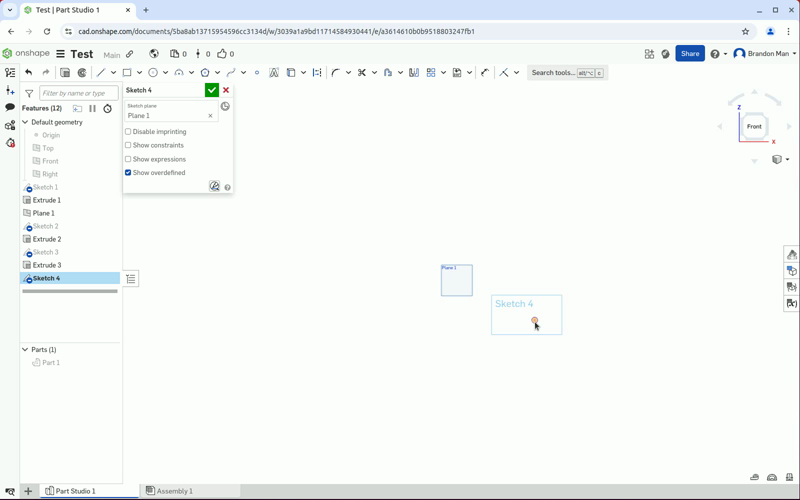
scroll(6)
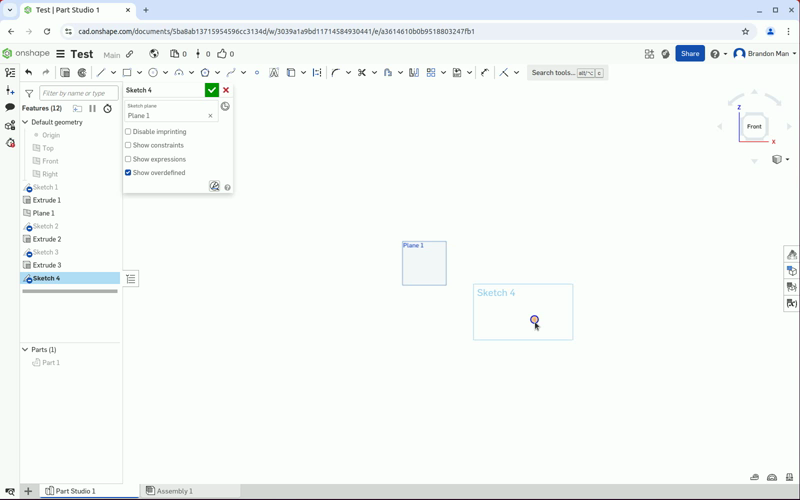
scroll(6)
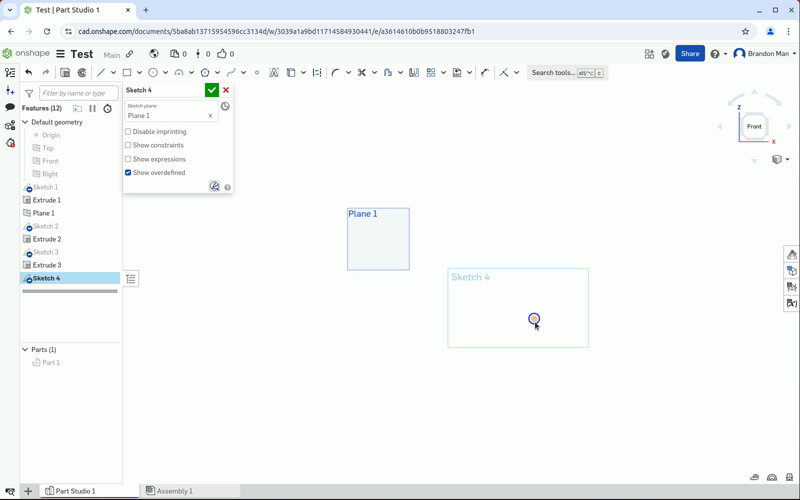
scroll(6)
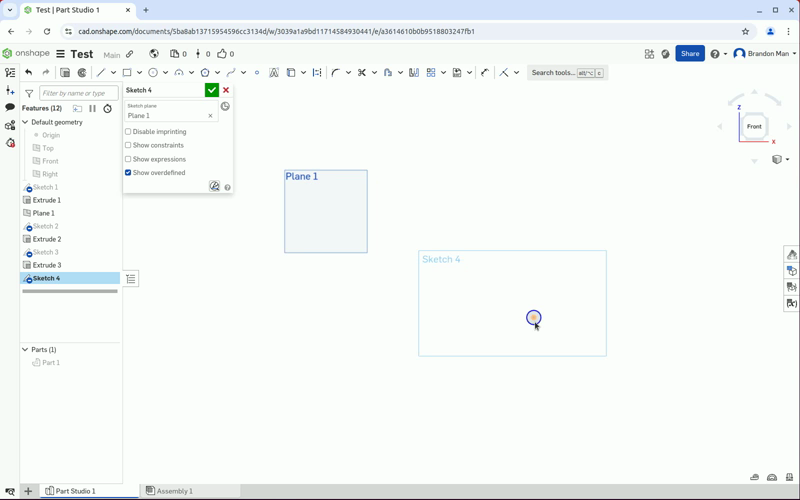
scroll(6)
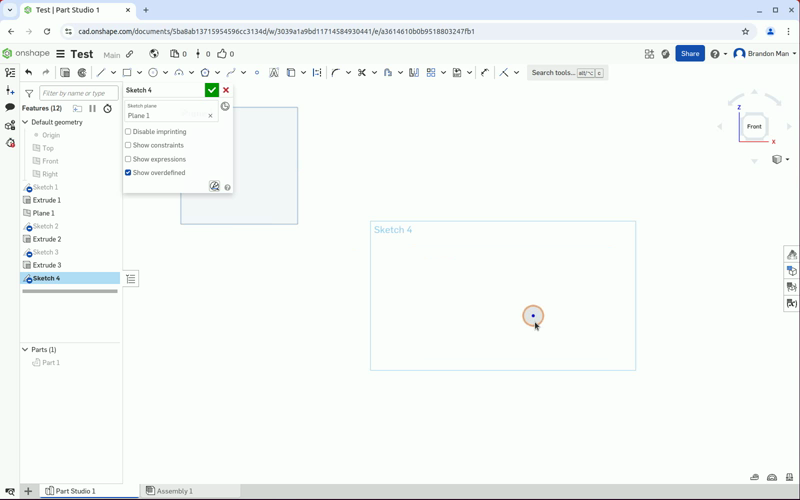
scroll(6)
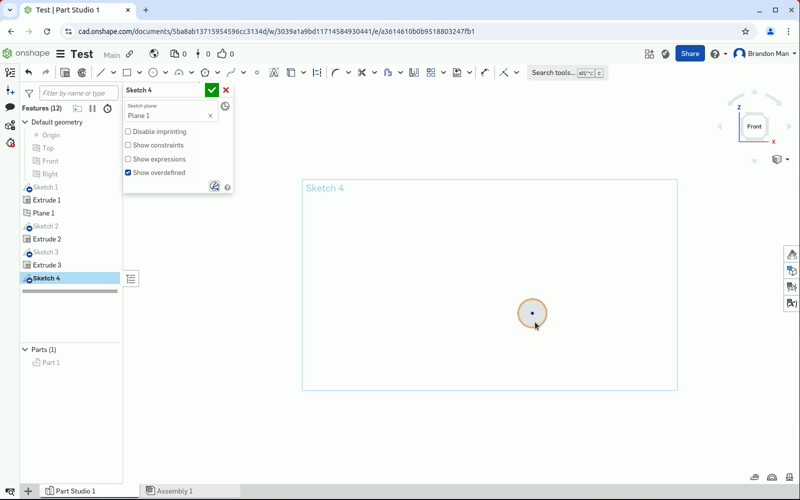
scroll(6)
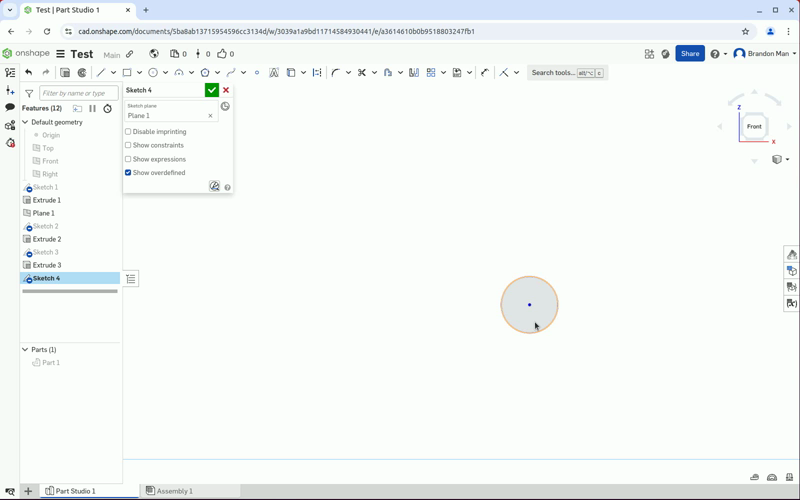
click(535, 321)
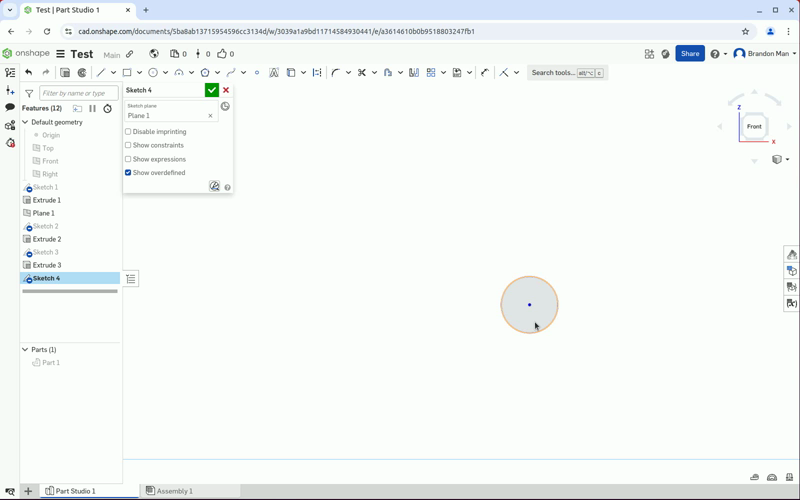
scroll(-6)
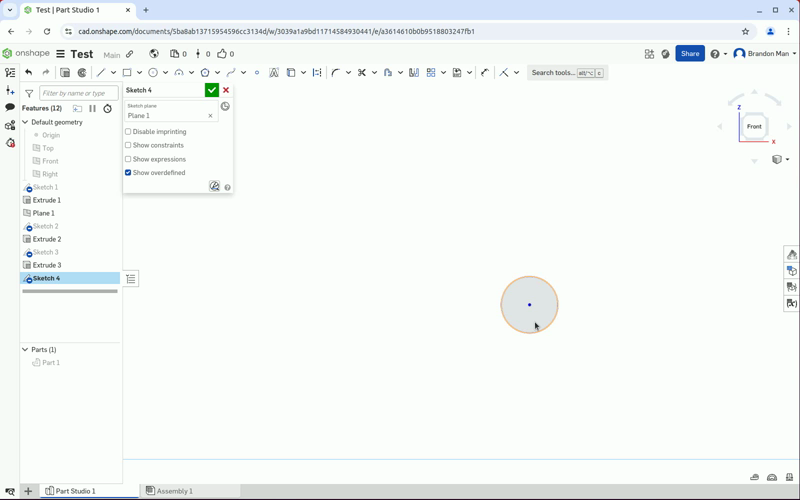
scroll(-6)
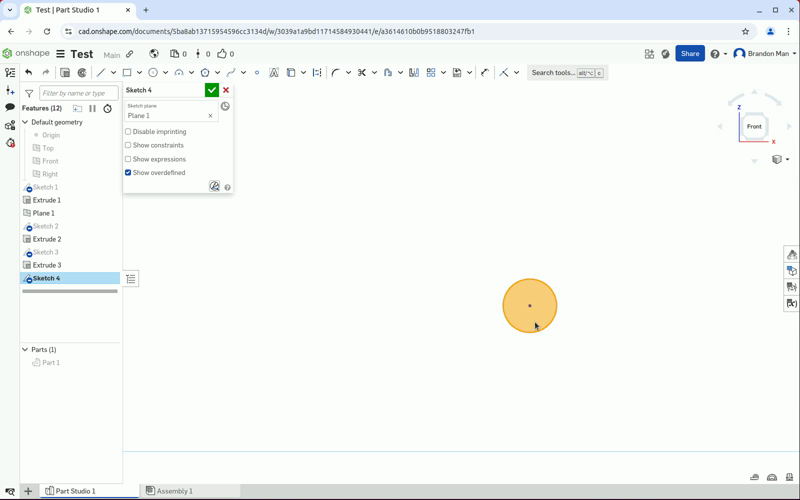
scroll(-6)
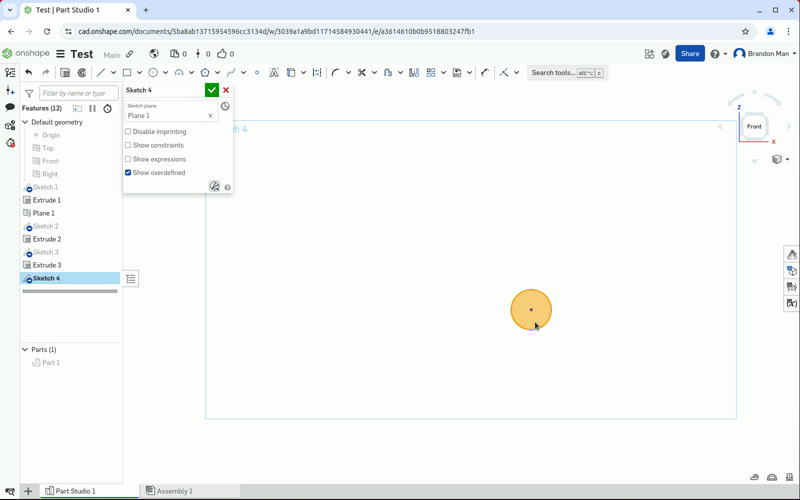
scroll(-6)
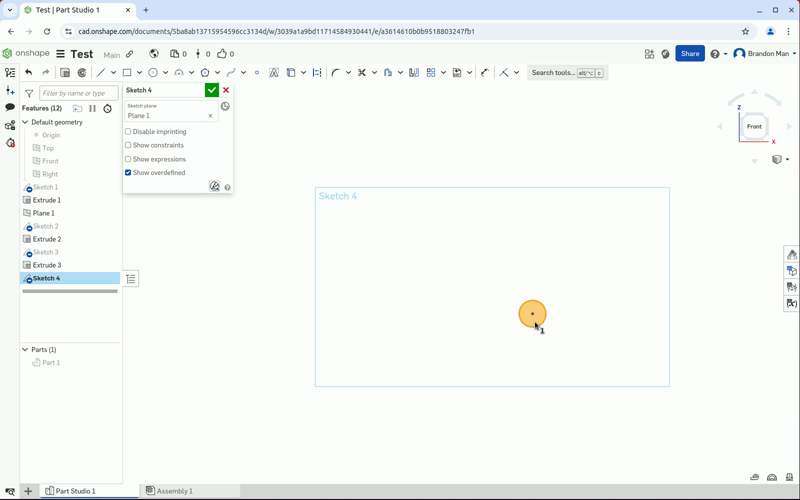
scroll(-6)
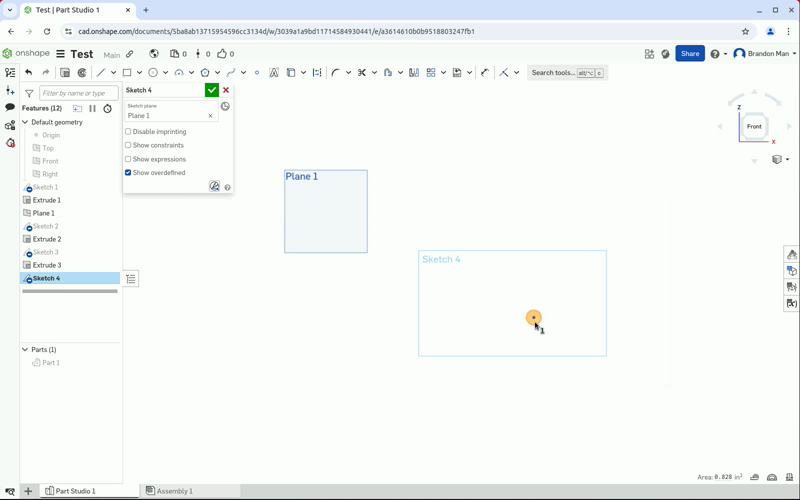
scroll(-6)
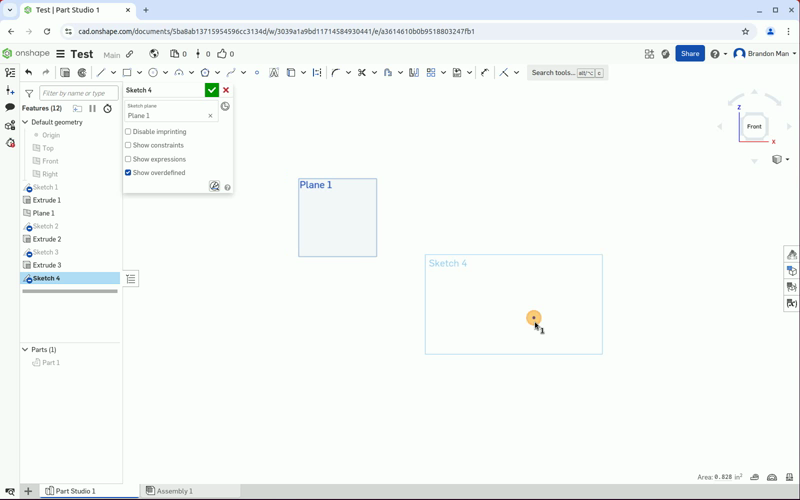
scroll(-6)
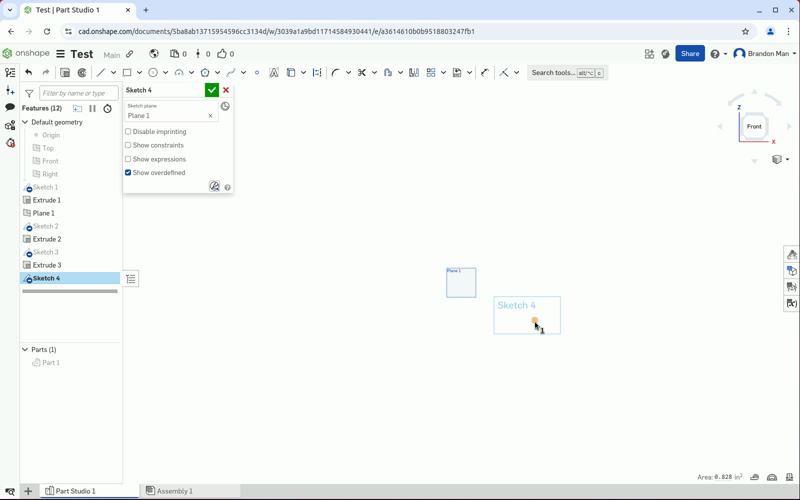
mouse_move(73, 352)
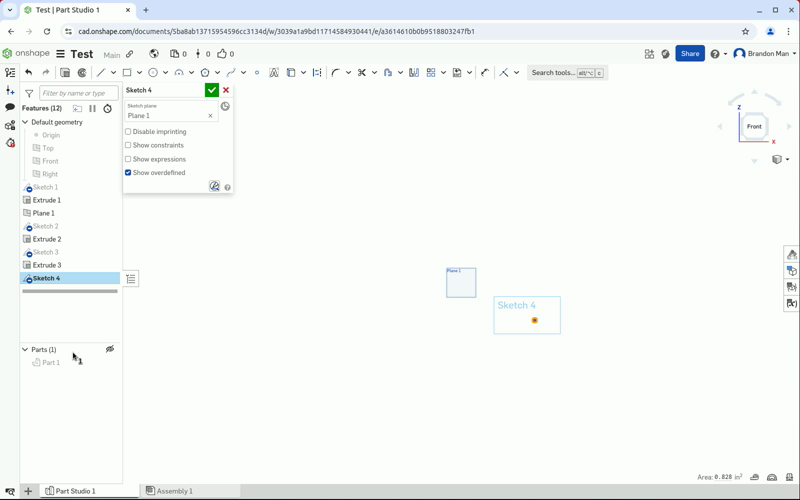
key(shift+y)
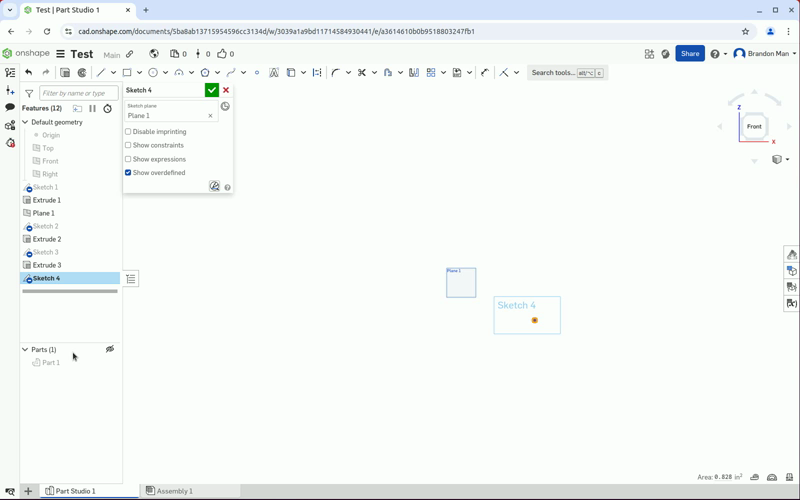
key(shift+e)
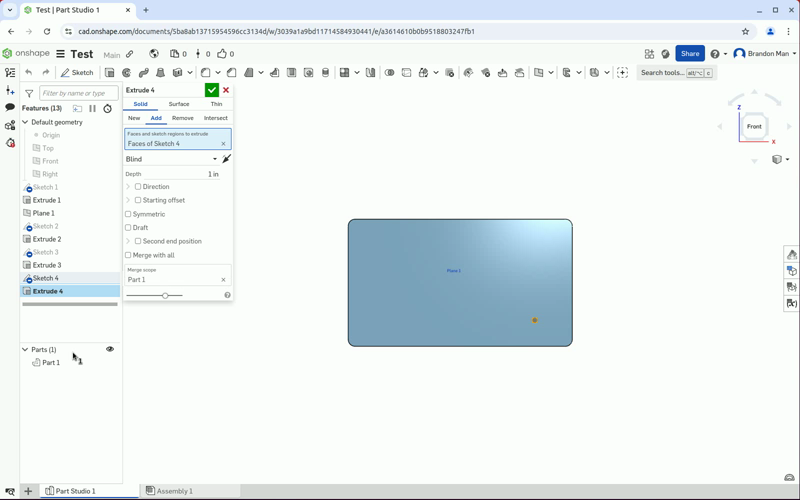
mouse_move(143, 106)
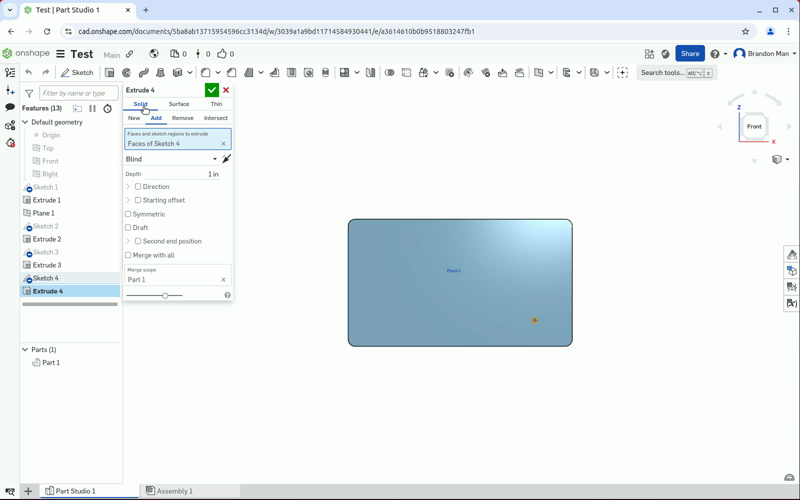
click(143, 106)
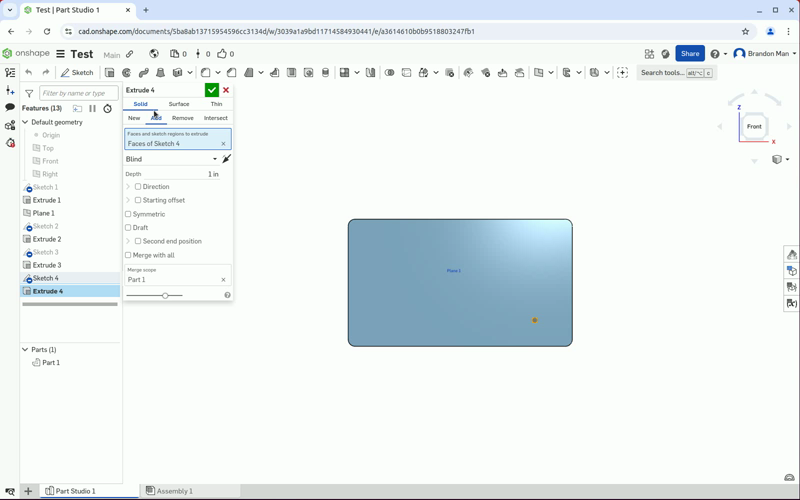
mouse_move(186, 120)
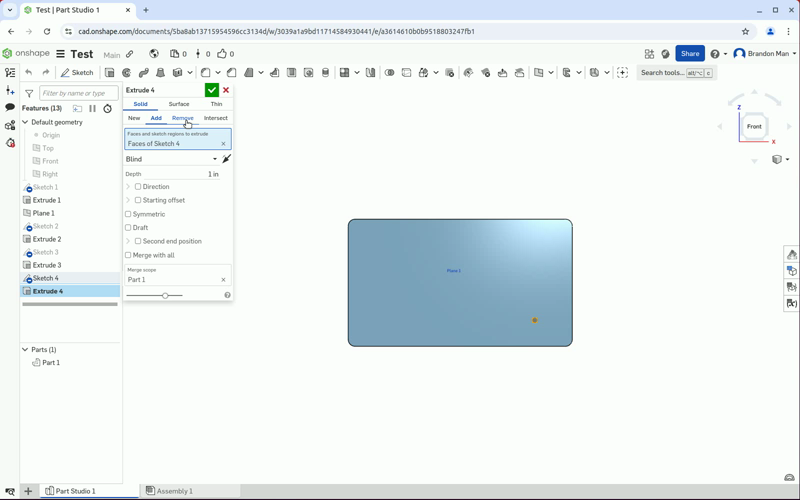
click(186, 120)
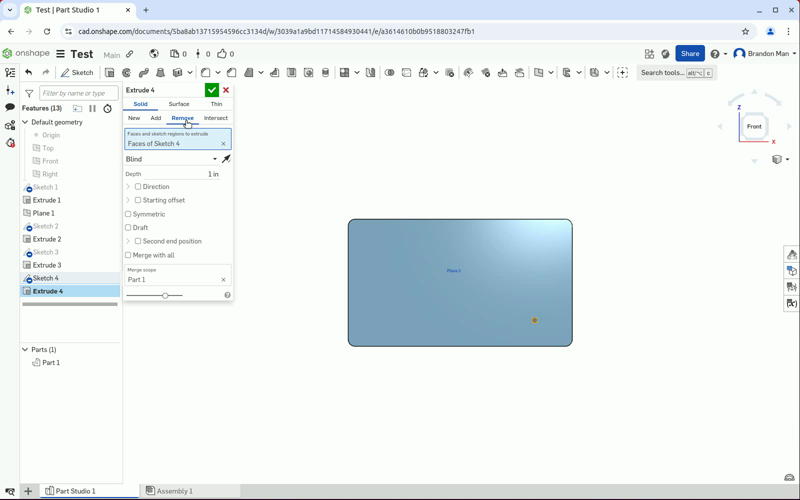
key(tab, 4)
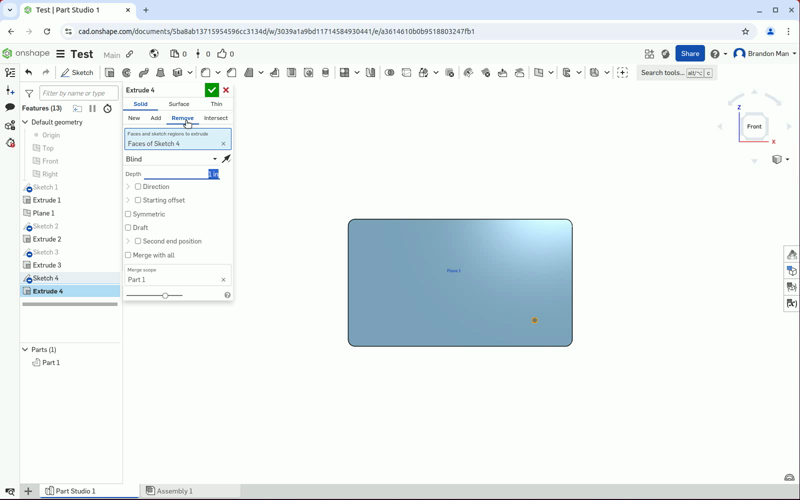
text(1.204)
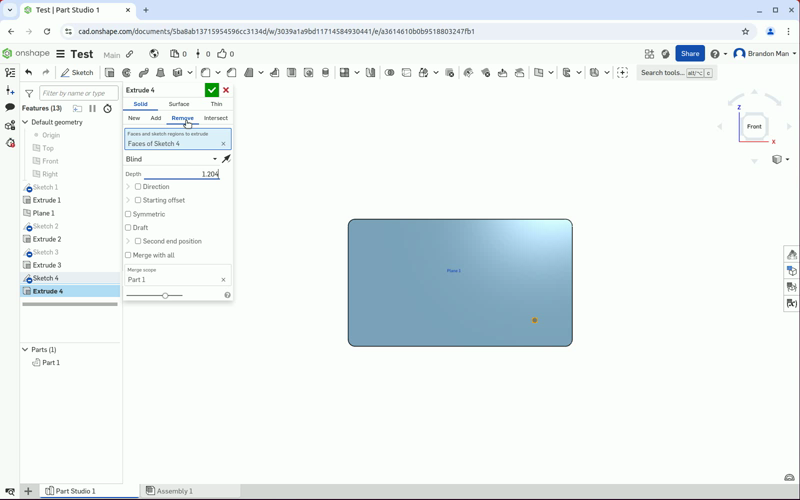
key(tab, 6)
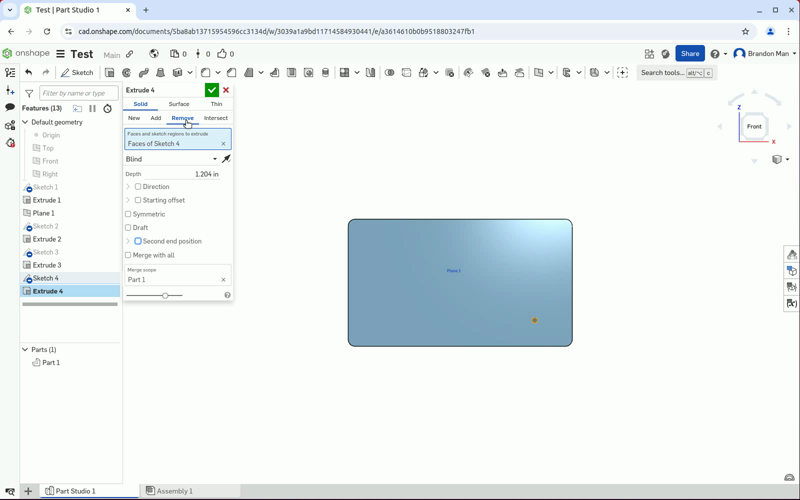
key(space)
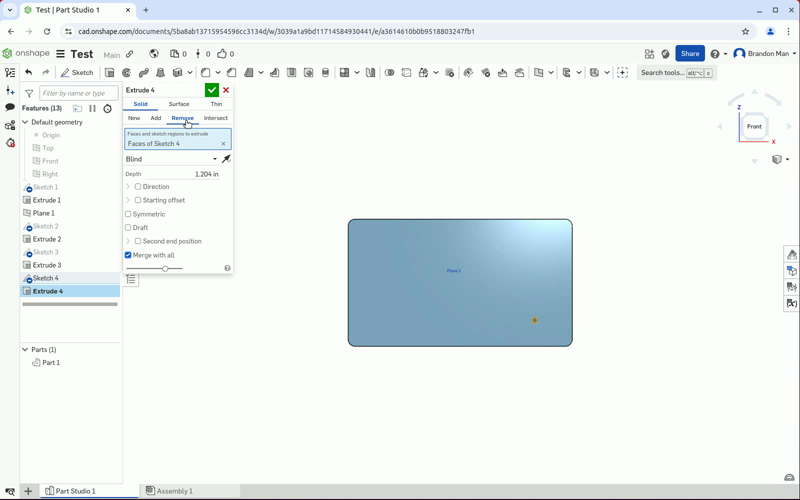
key(enter)
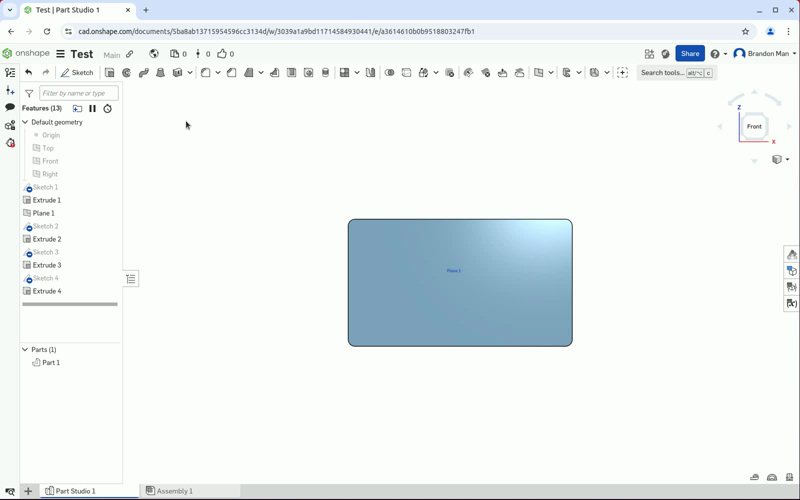
key(shift+h)
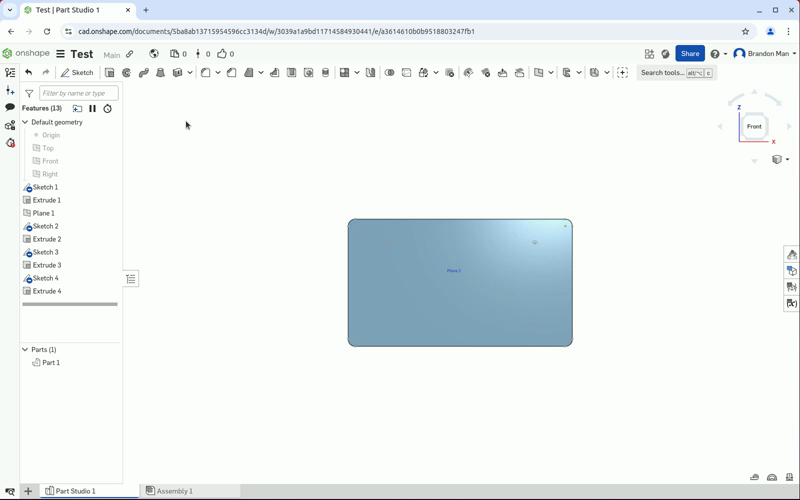
key(shift+h)
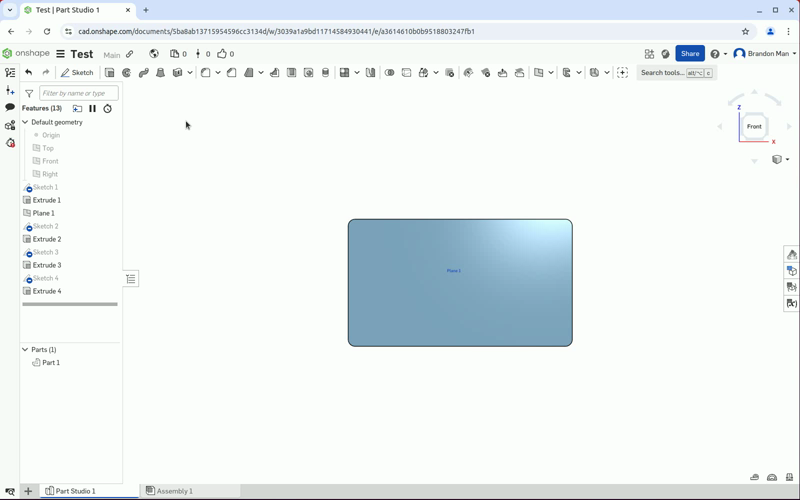
mouse_move(73, 189)
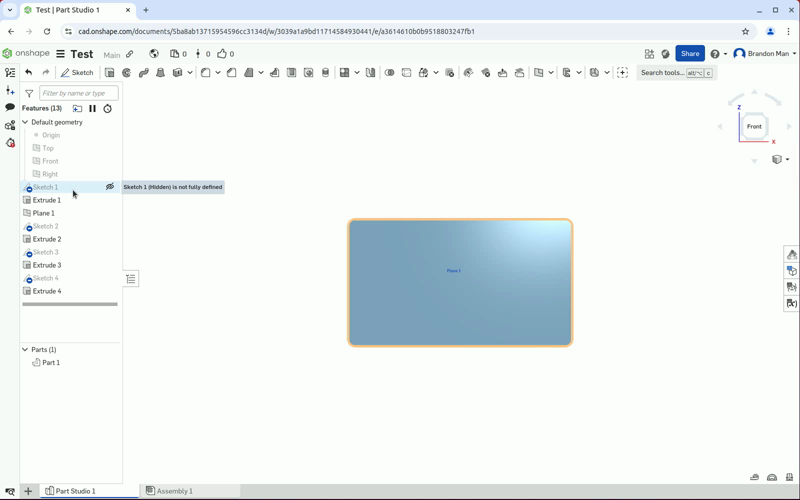
click(73, 189)
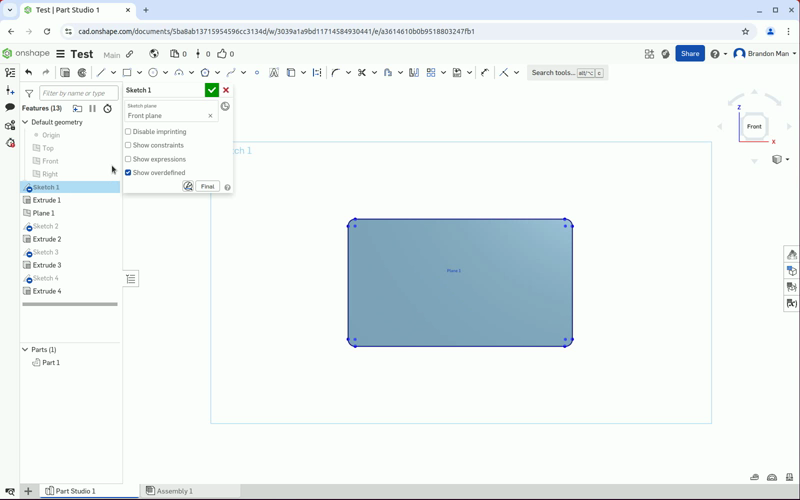
mouse_move(229, 92)
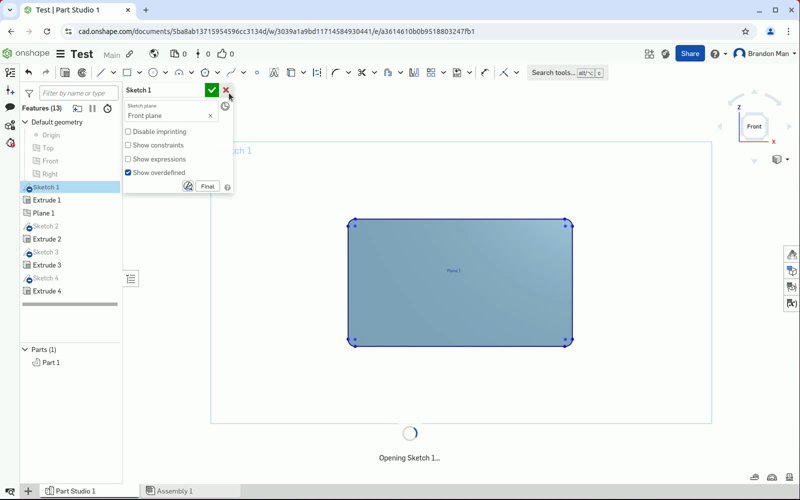
click(229, 92)
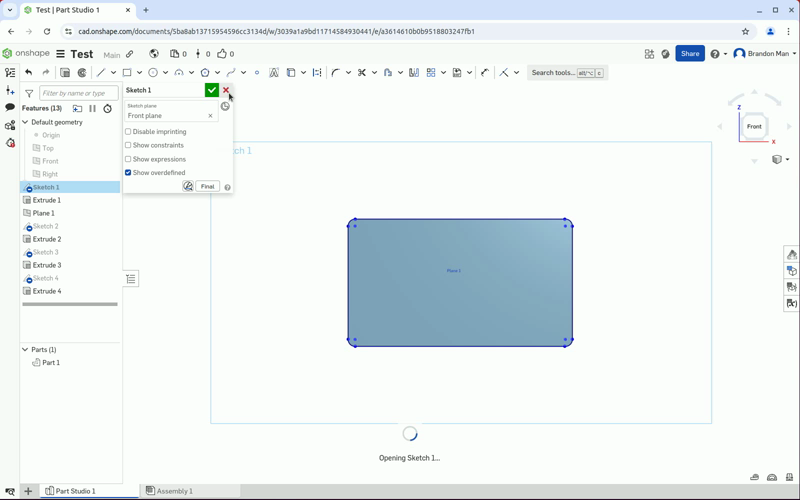
key(shift+s)
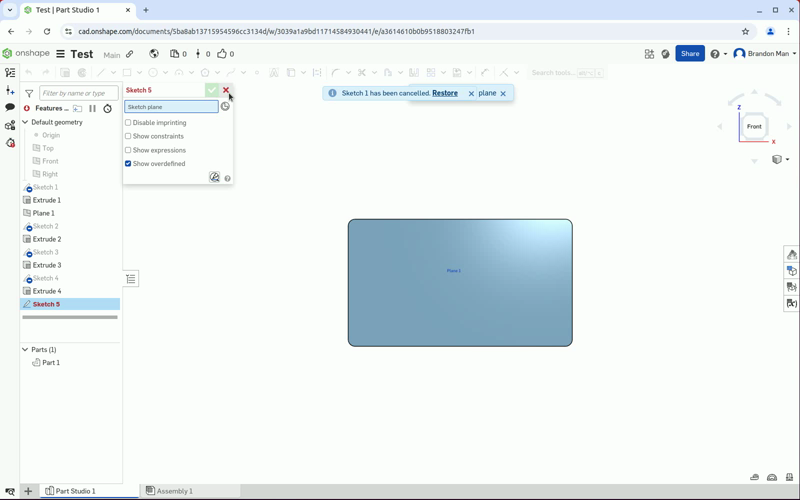
mouse_move(73, 215)
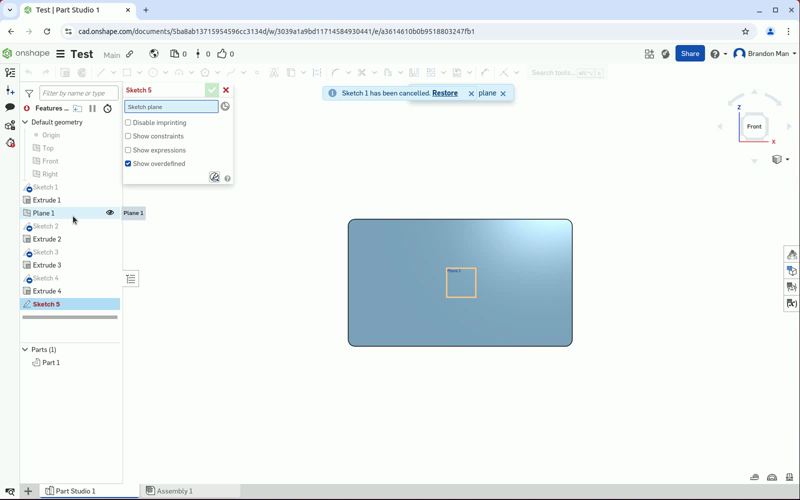
click(73, 215)
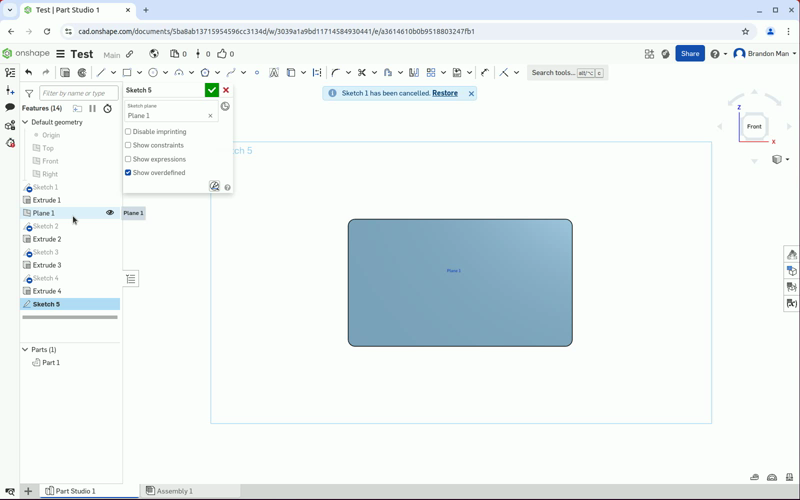
mouse_move(73, 352)
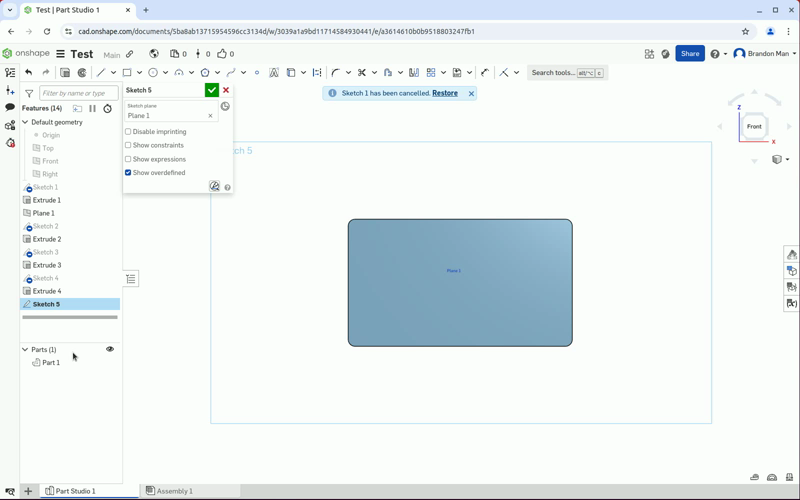
key(y)
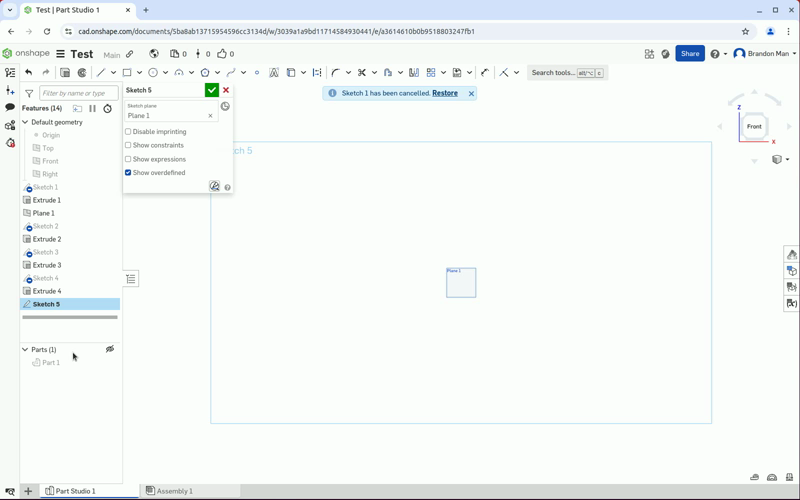
key(c)
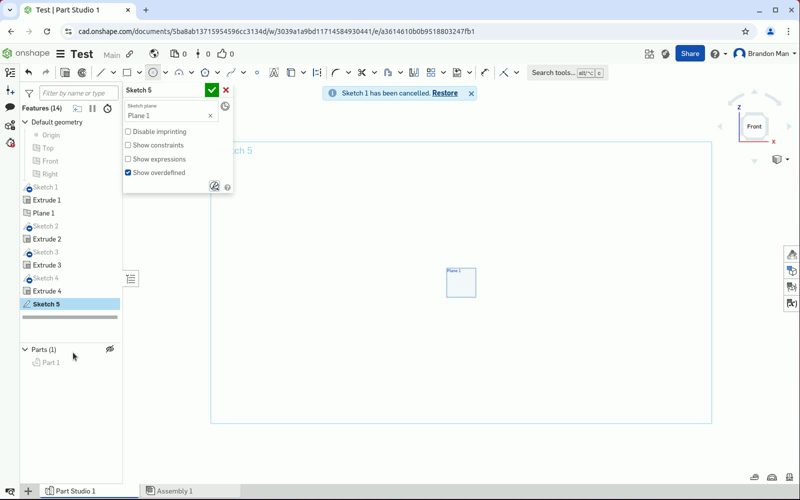
key_down(shift)
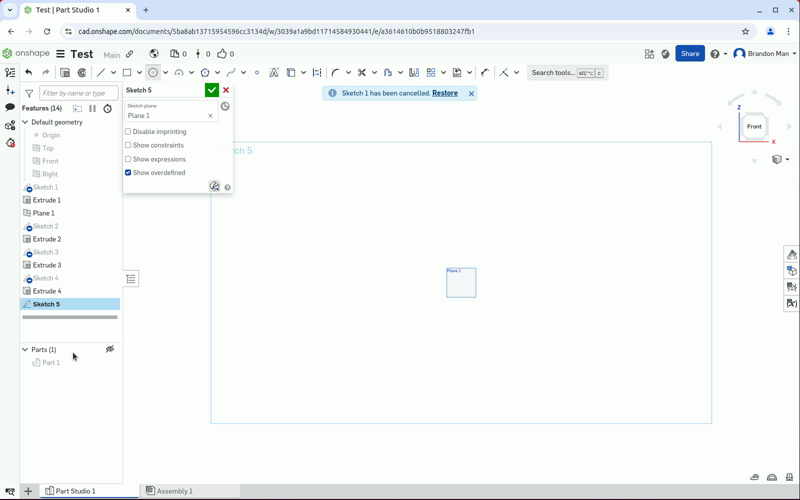
mouse_move(388, 320)
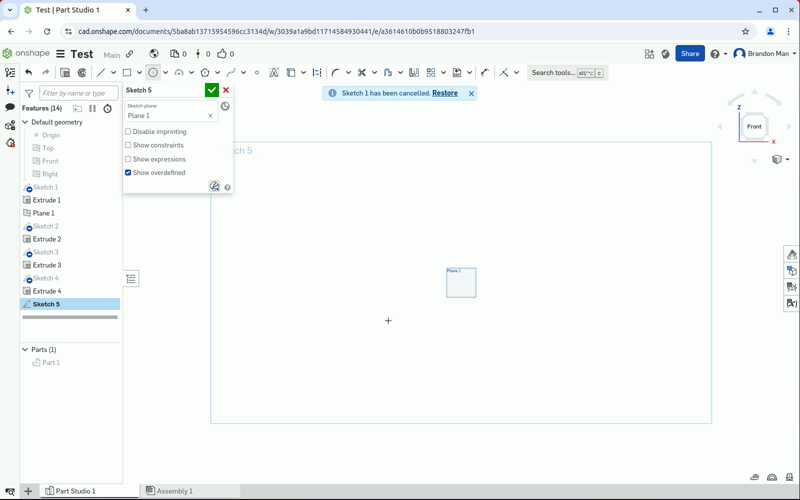
click(388, 320)
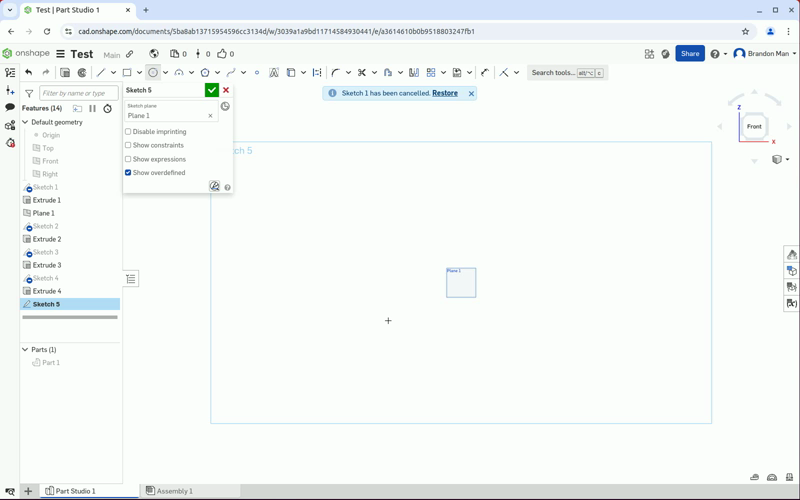
key_up(shift)
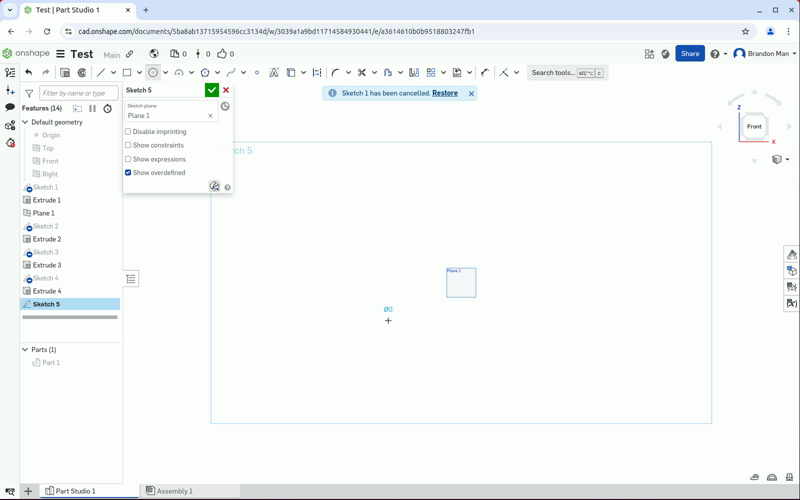
mouse_move(390, 320)
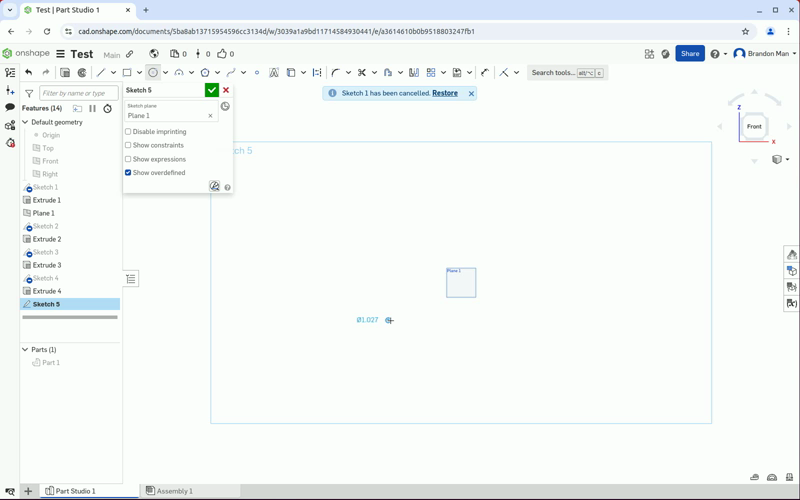
scroll(6)
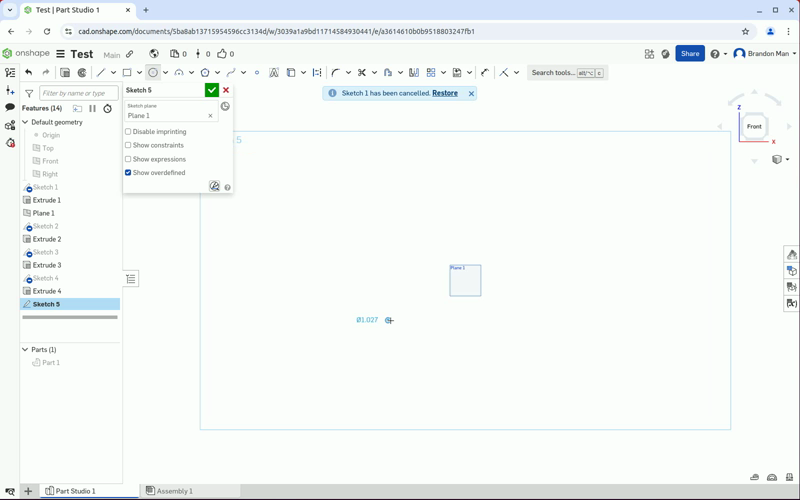
scroll(6)
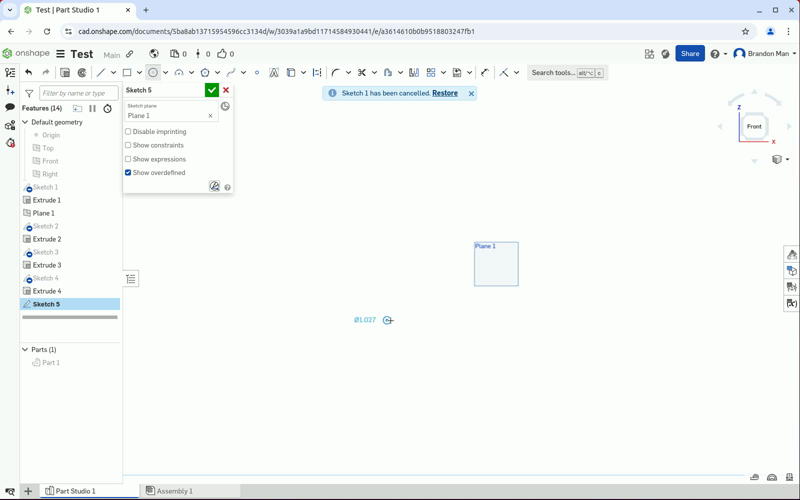
scroll(6)
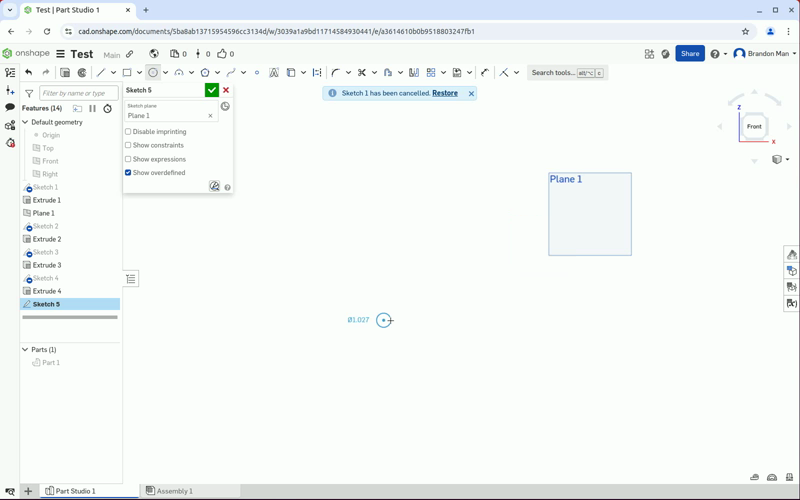
scroll(6)
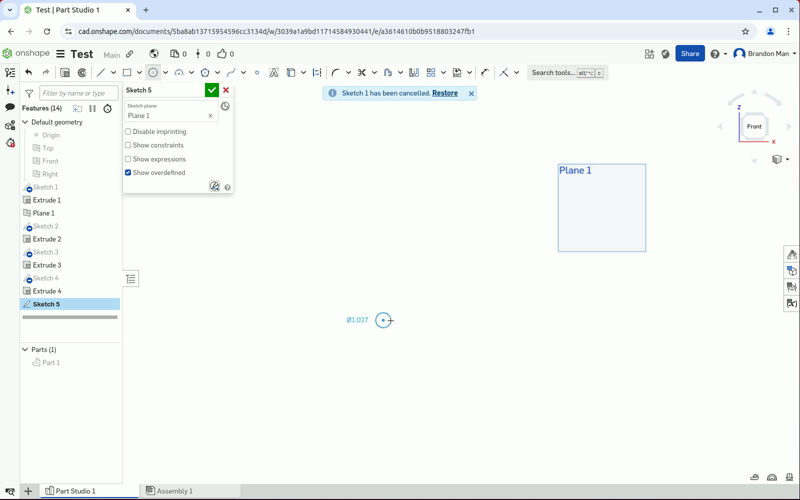
scroll(6)
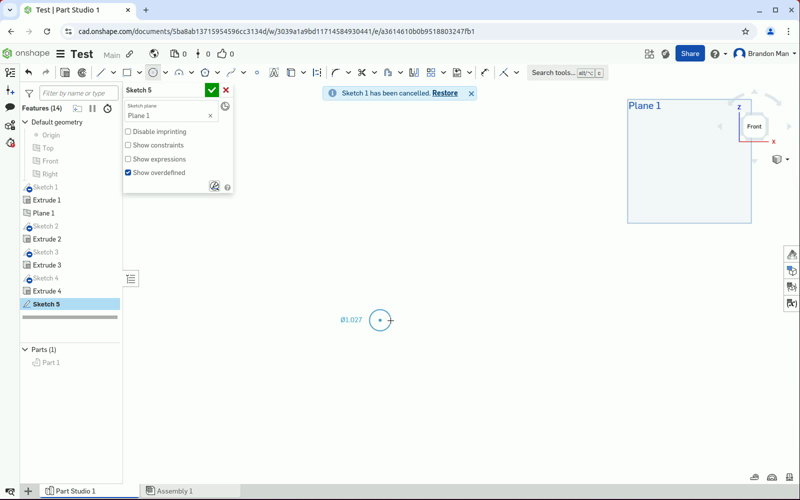
scroll(6)
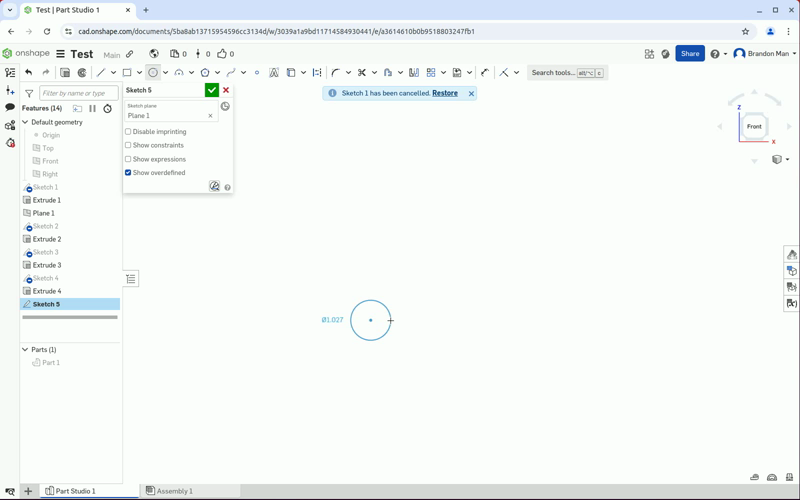
scroll(6)
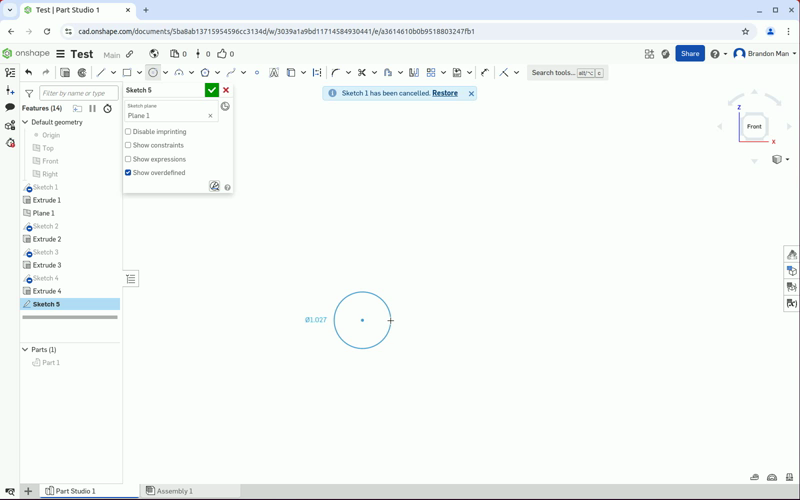
click(390, 320)
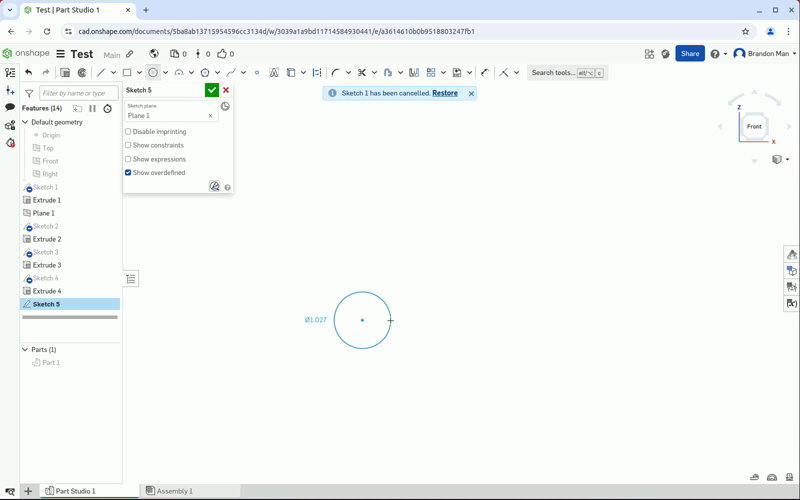
scroll(-6)
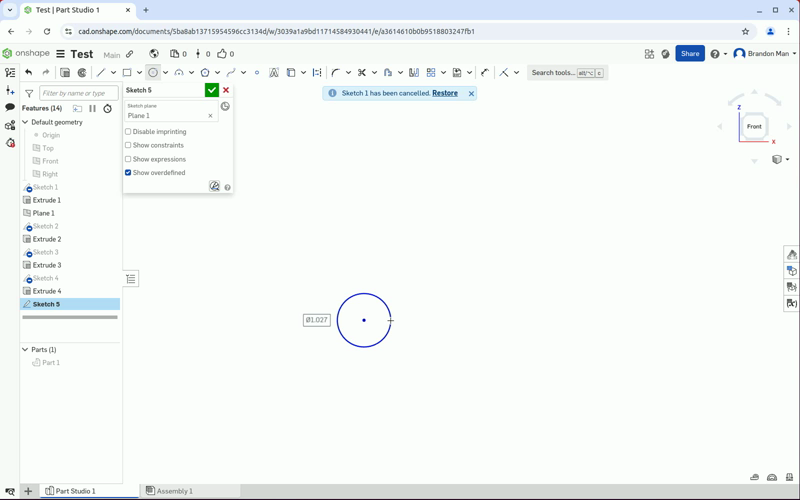
scroll(-6)
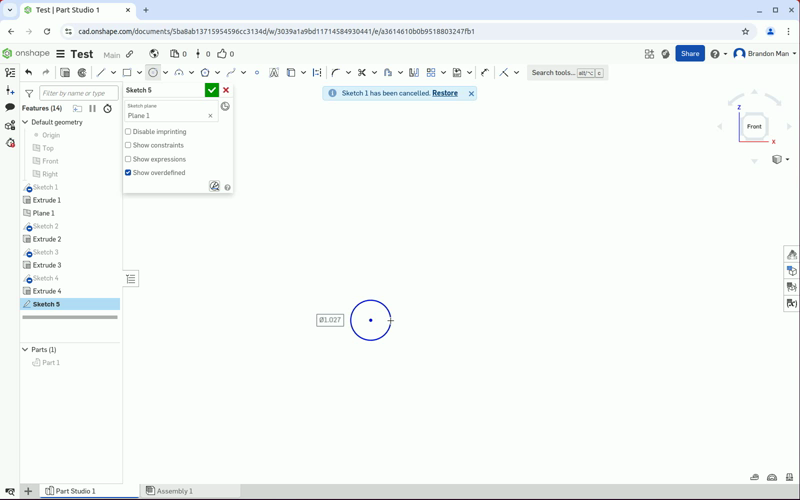
scroll(-6)
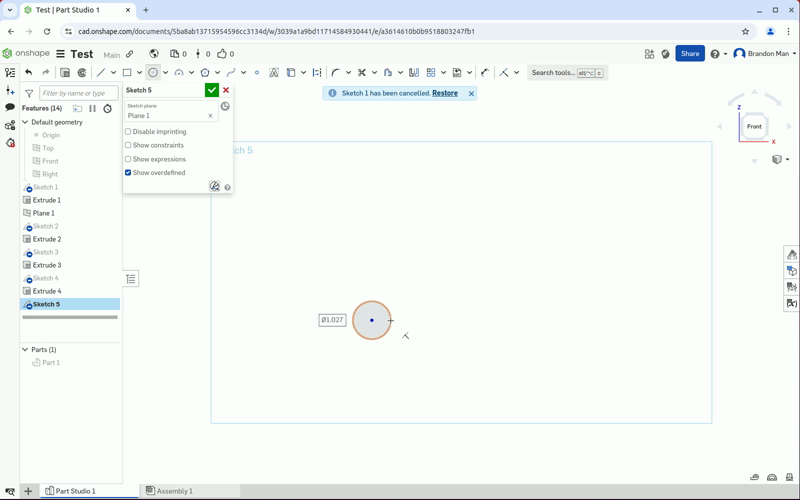
scroll(-6)
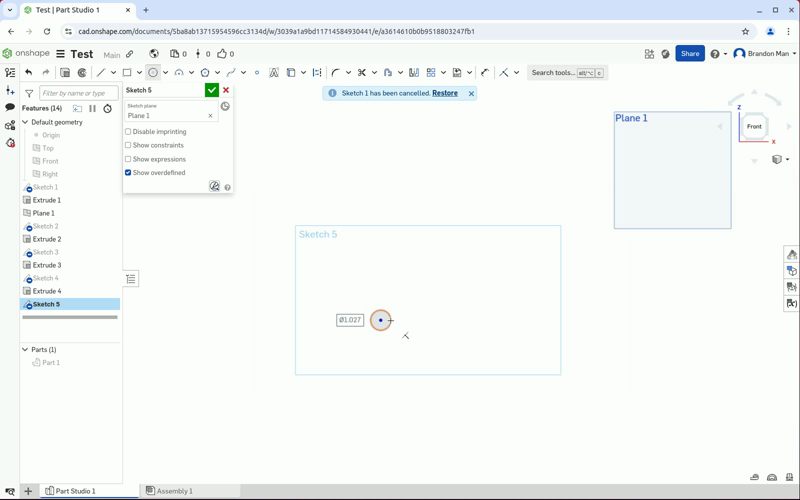
scroll(-6)
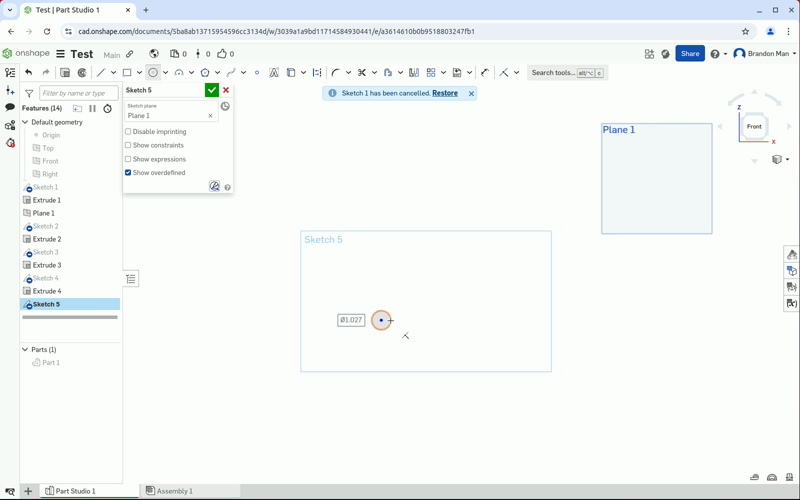
scroll(-6)
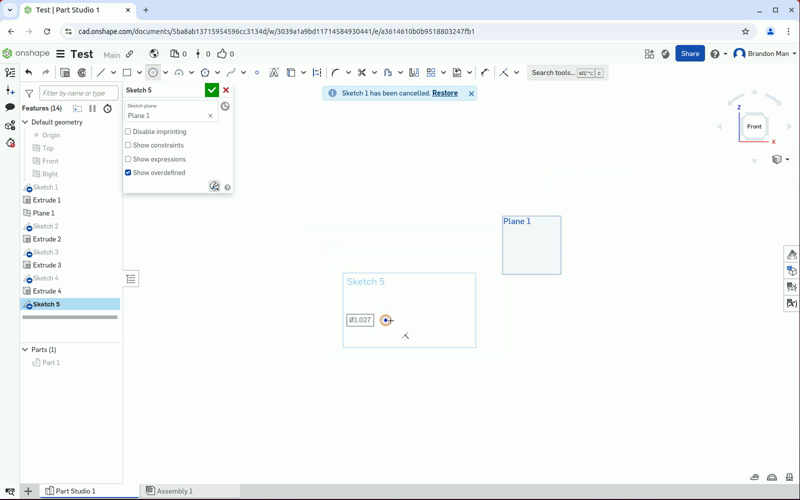
scroll(-6)
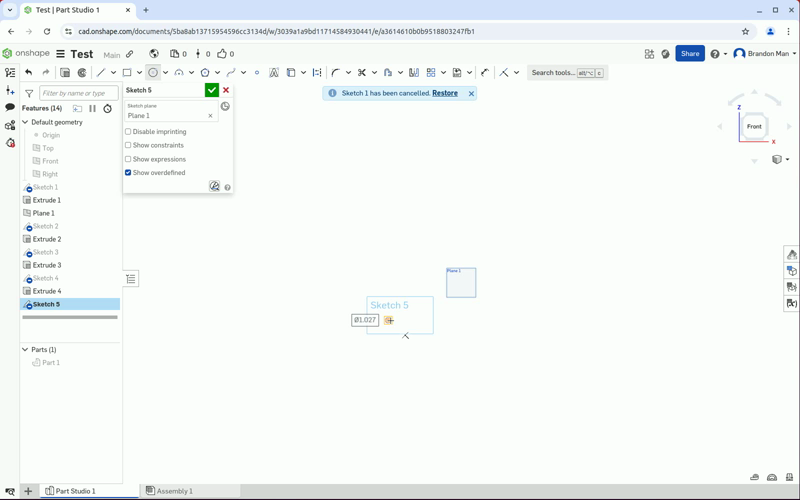
key(esc)
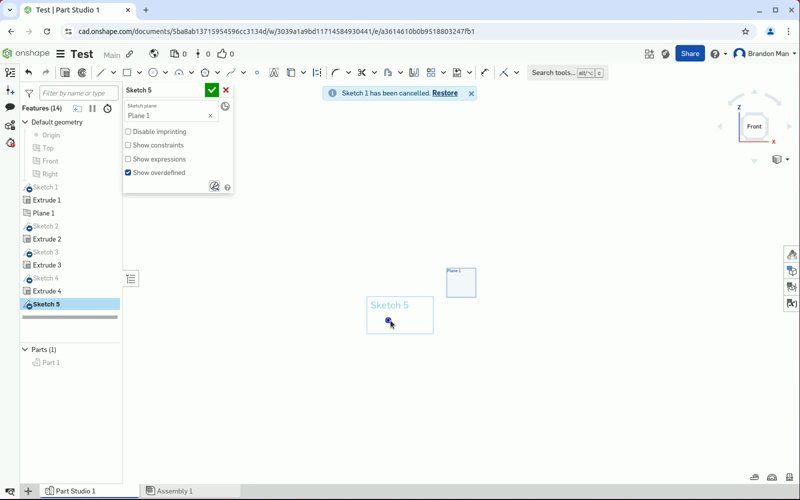
mouse_move(386, 320)
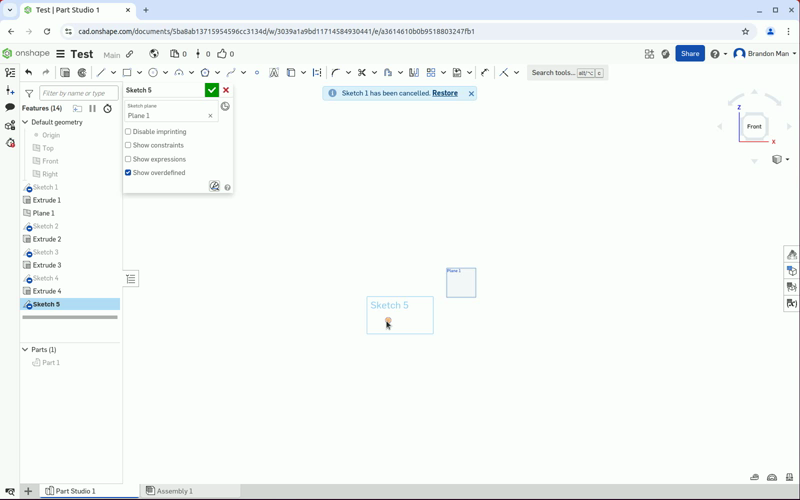
scroll(6)
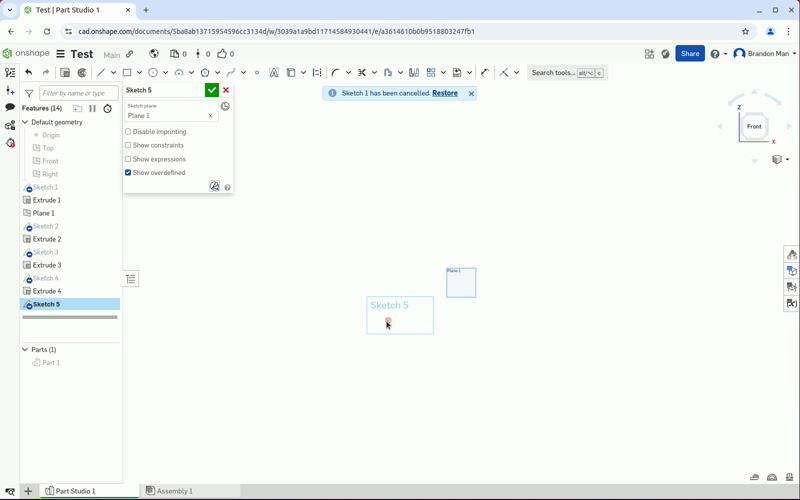
scroll(6)
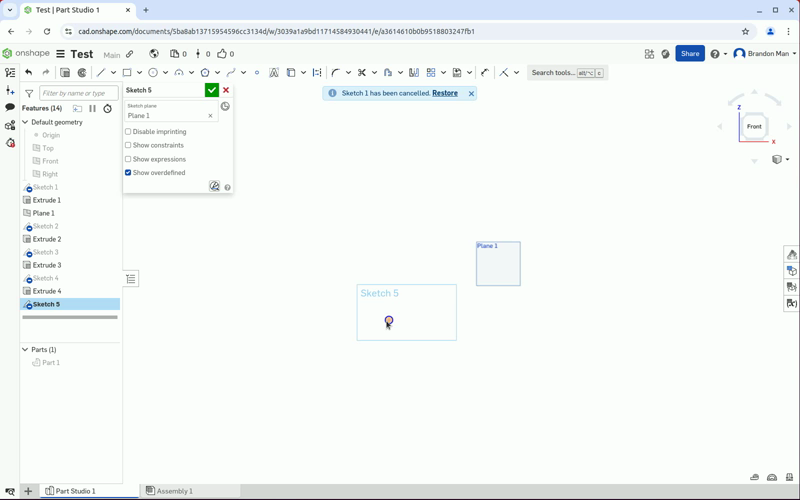
scroll(6)
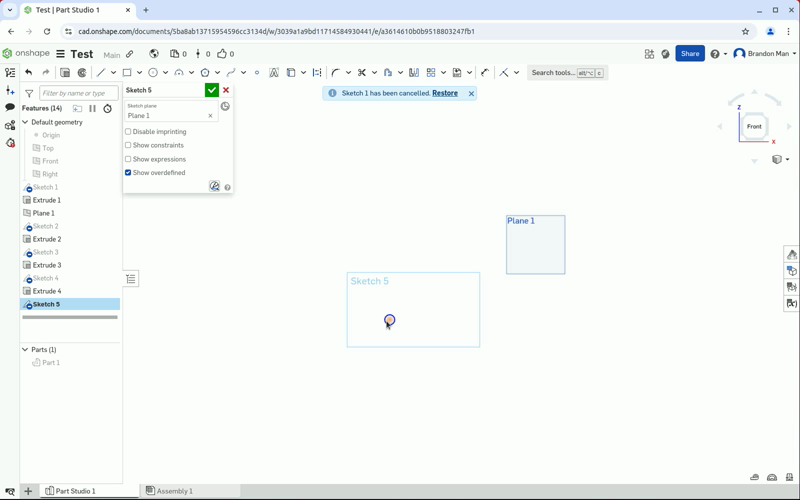
scroll(6)
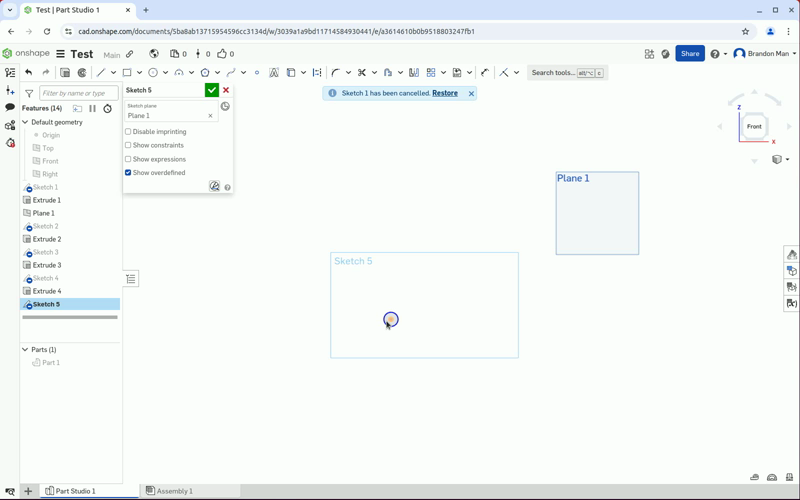
scroll(6)
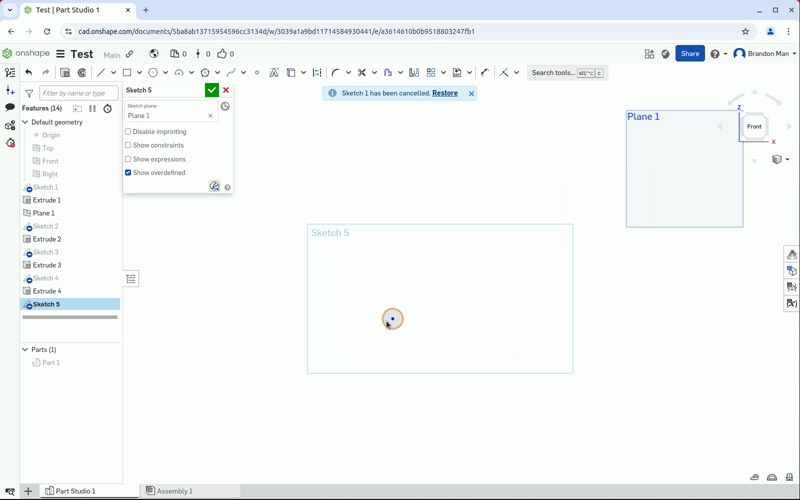
scroll(6)
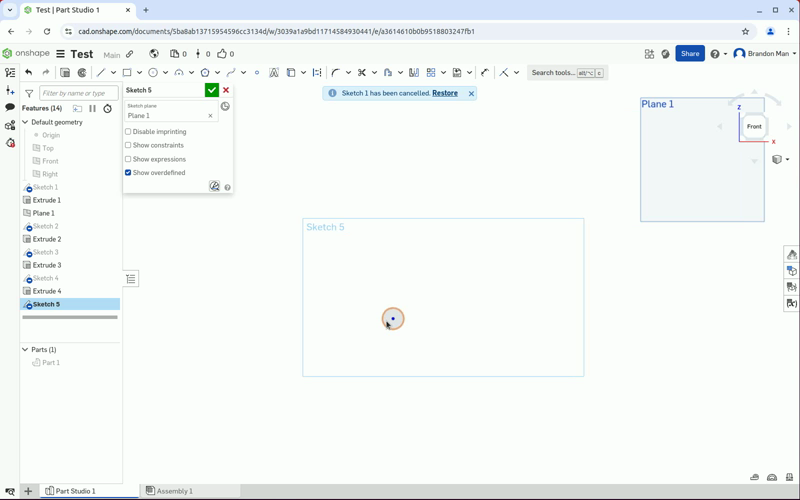
scroll(6)
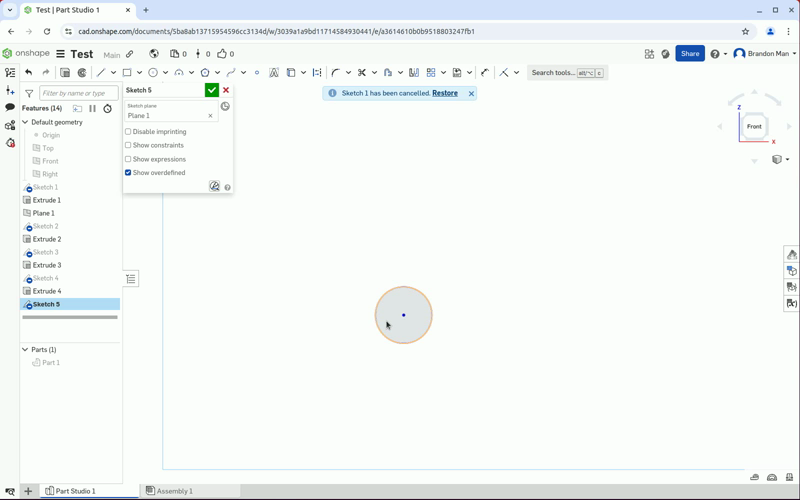
click(386, 320)
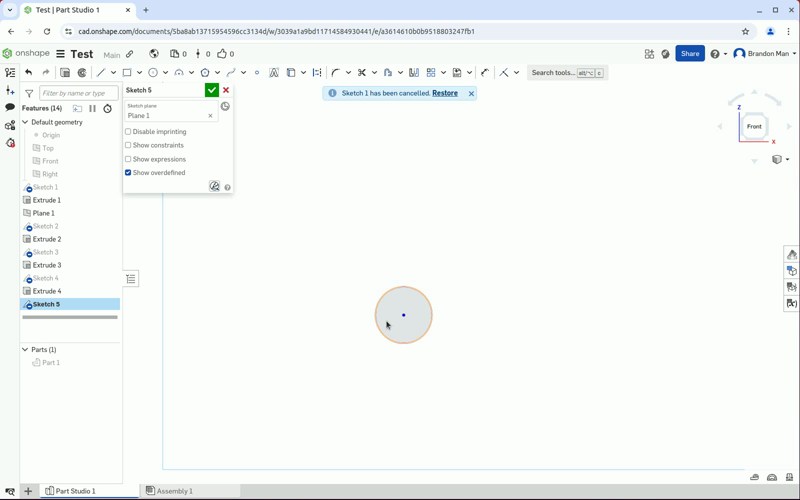
scroll(-6)
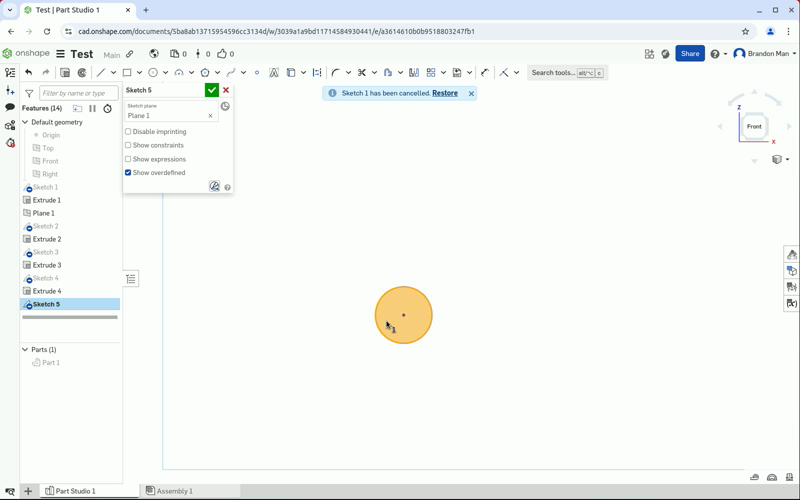
scroll(-6)
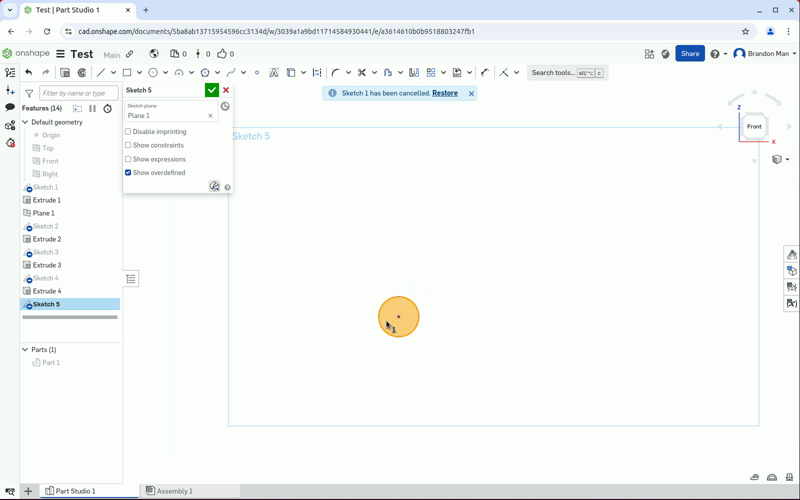
scroll(-6)
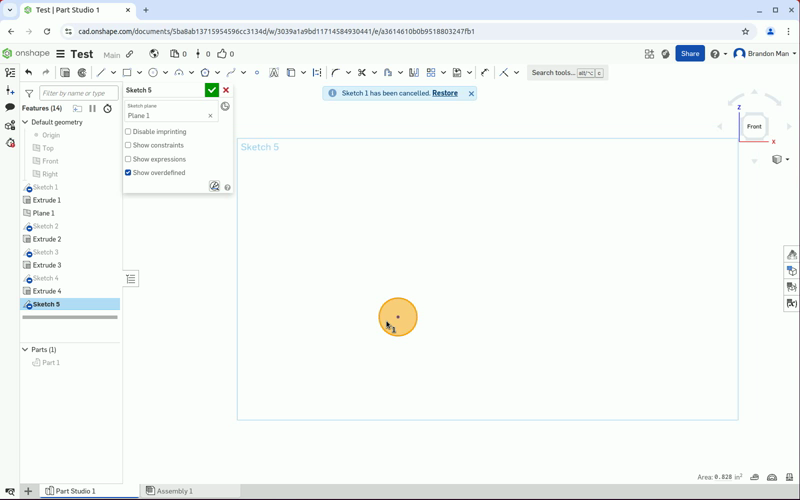
scroll(-6)
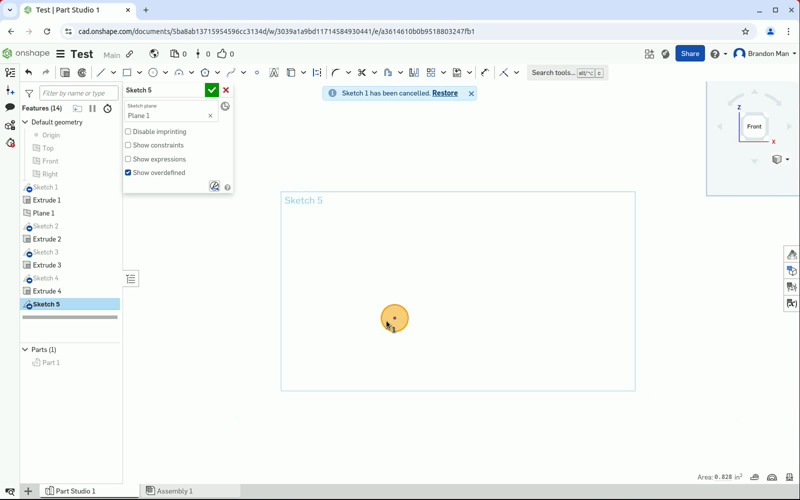
scroll(-6)
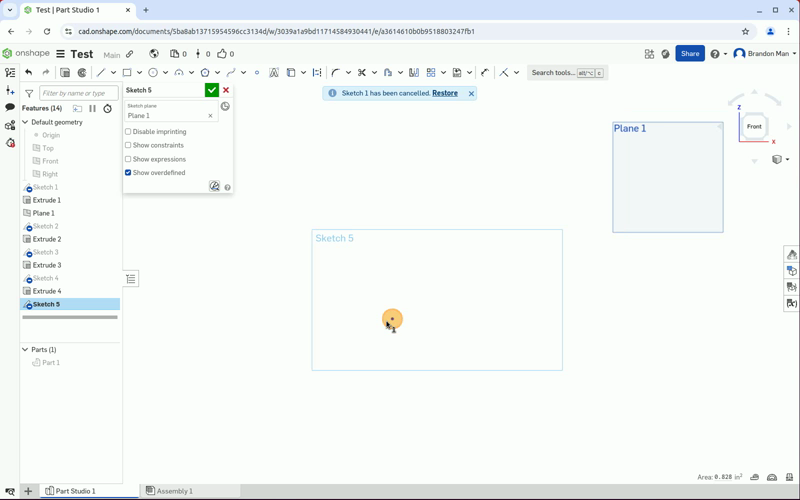
scroll(-6)
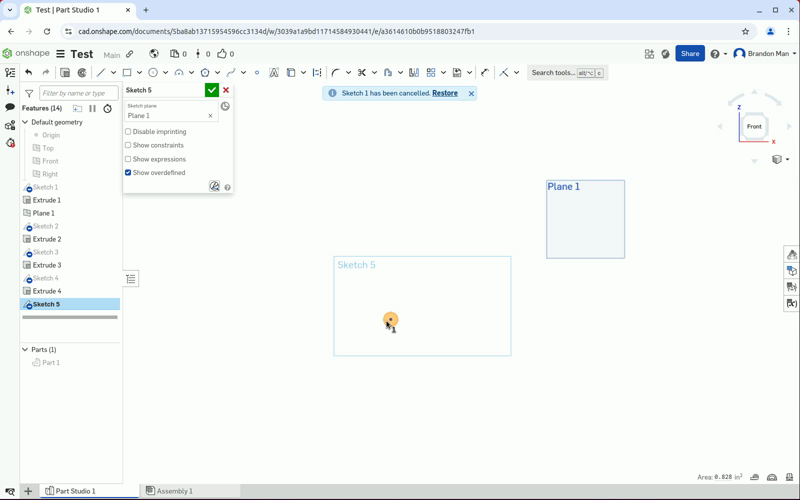
scroll(-6)
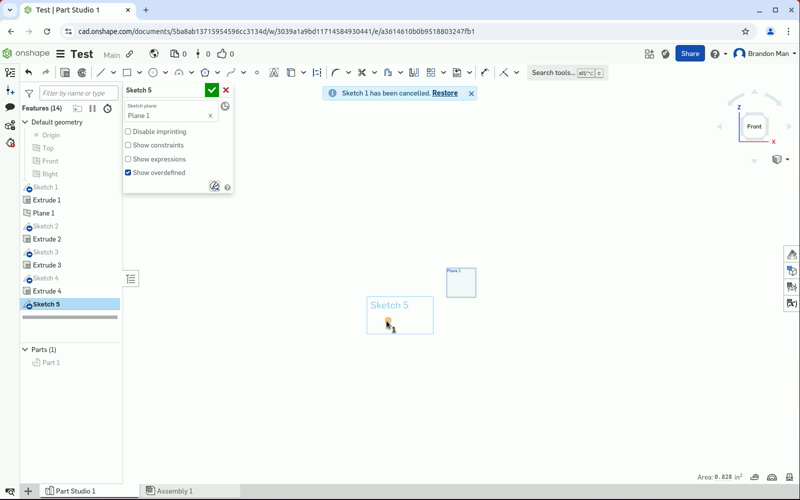
mouse_move(73, 352)
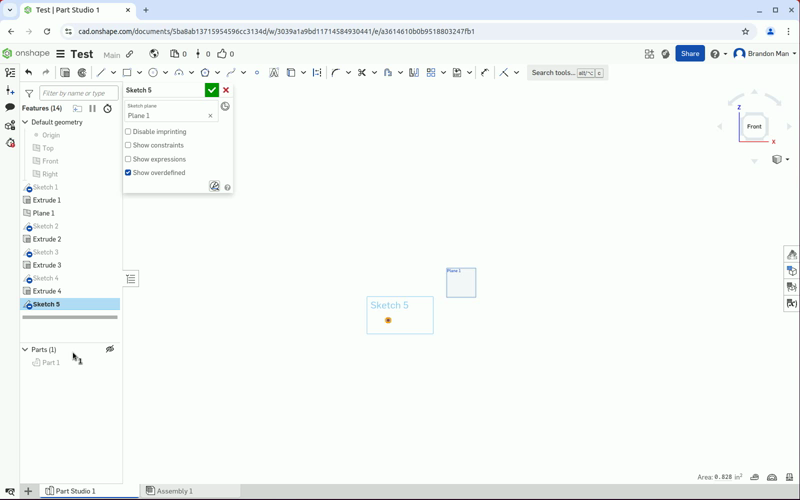
key(shift+y)
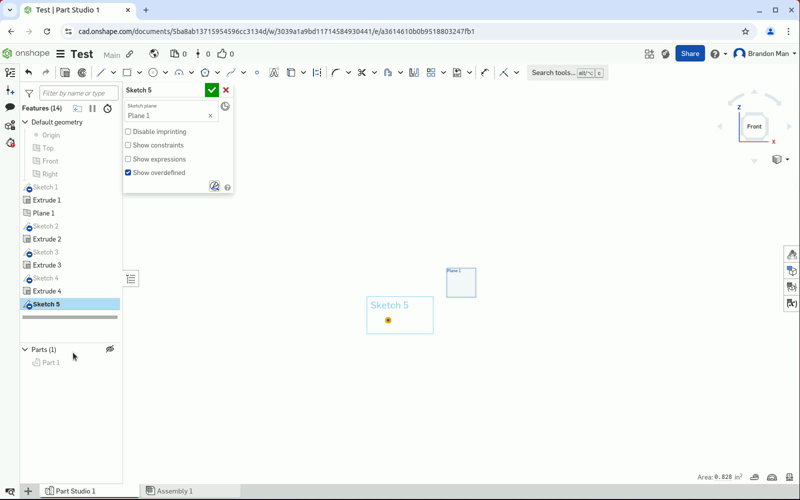
key(shift+e)
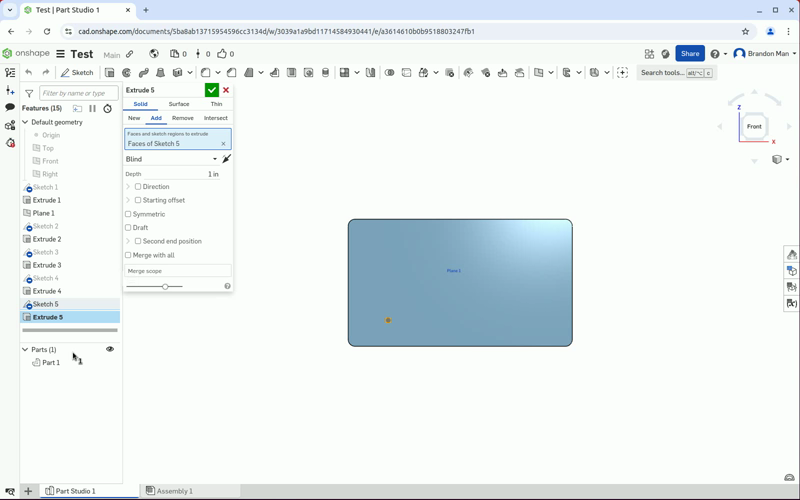
mouse_move(143, 106)
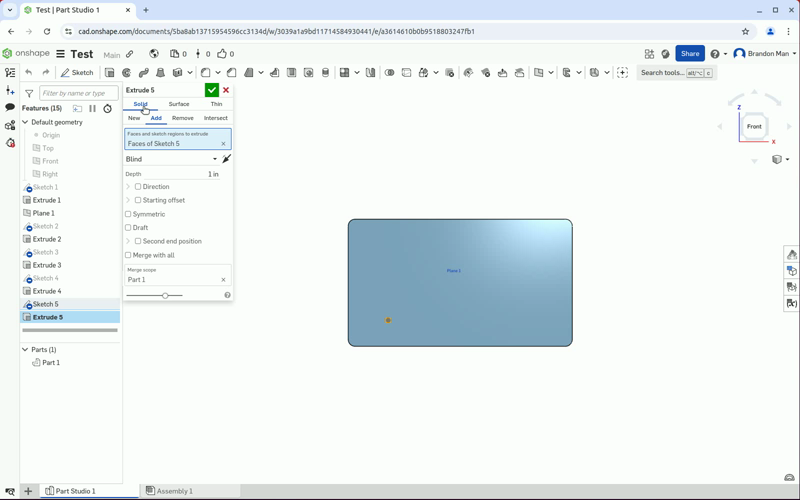
click(143, 106)
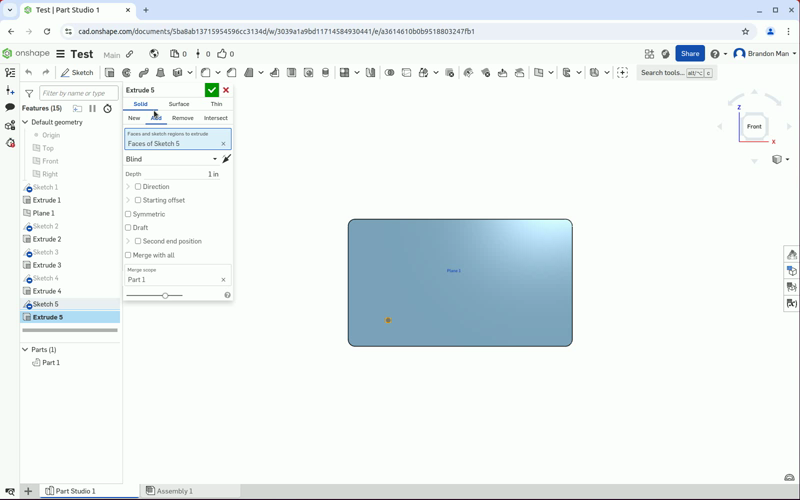
mouse_move(186, 120)
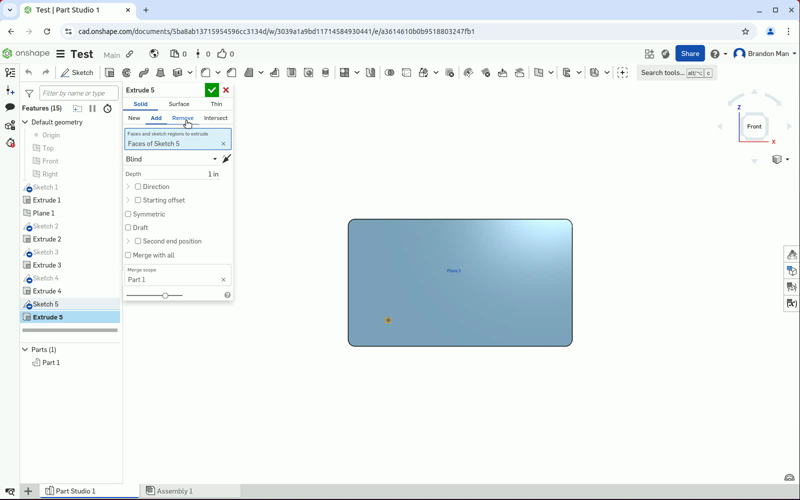
click(186, 120)
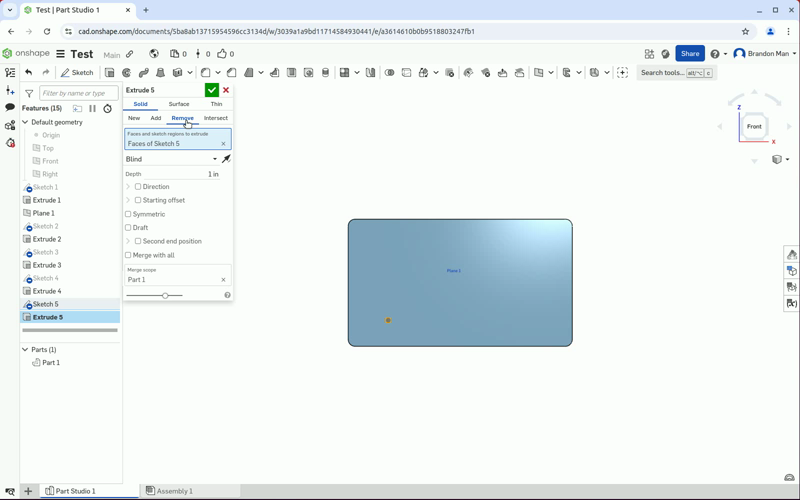
key(tab, 4)
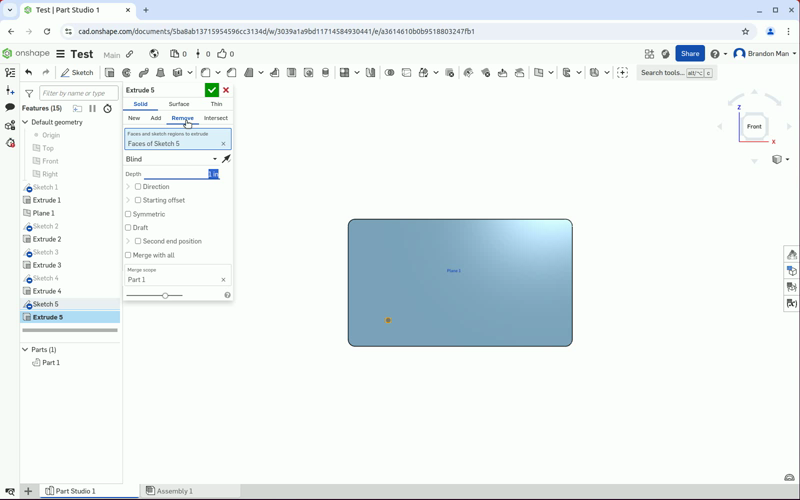
text(1.204)
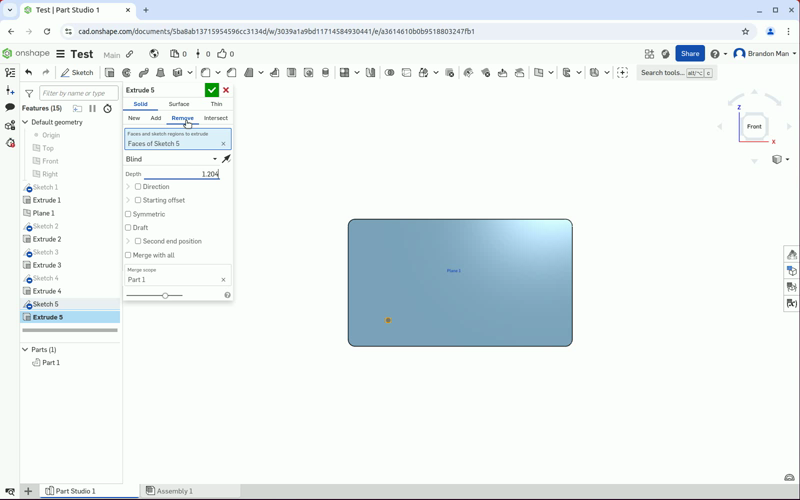
key(tab, 6)
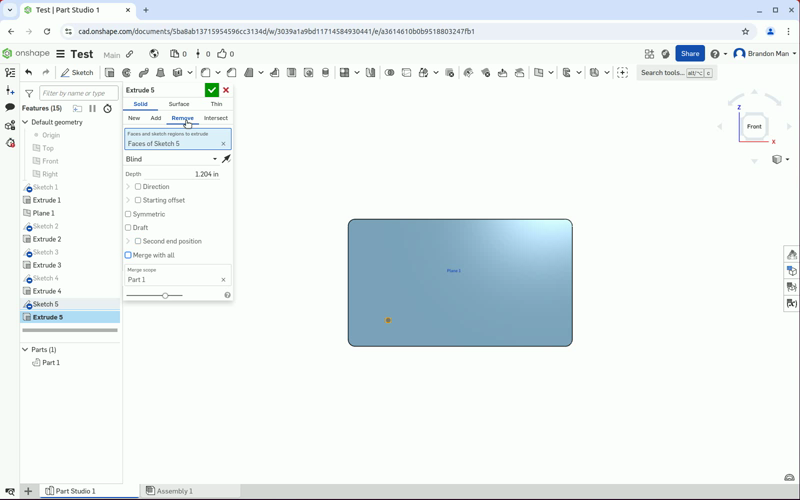
key(space)
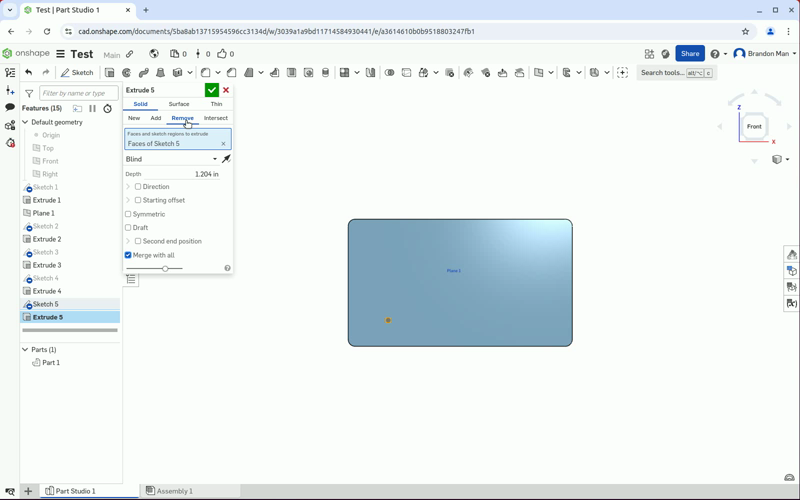
key(enter)
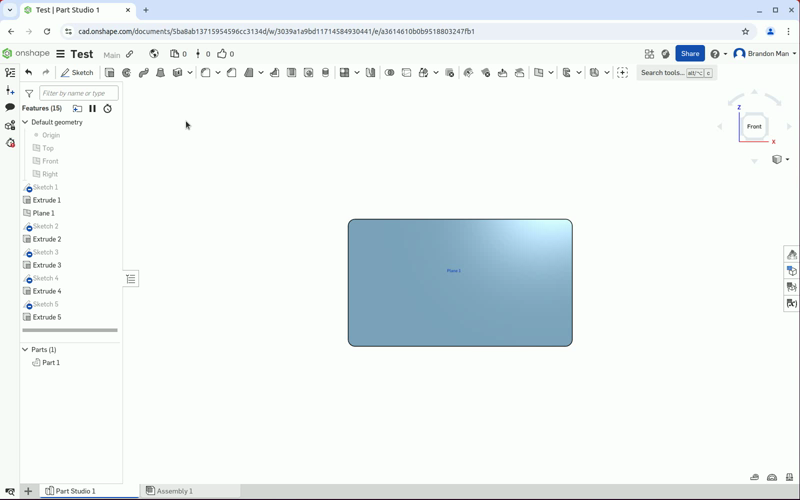
key(shift+h)
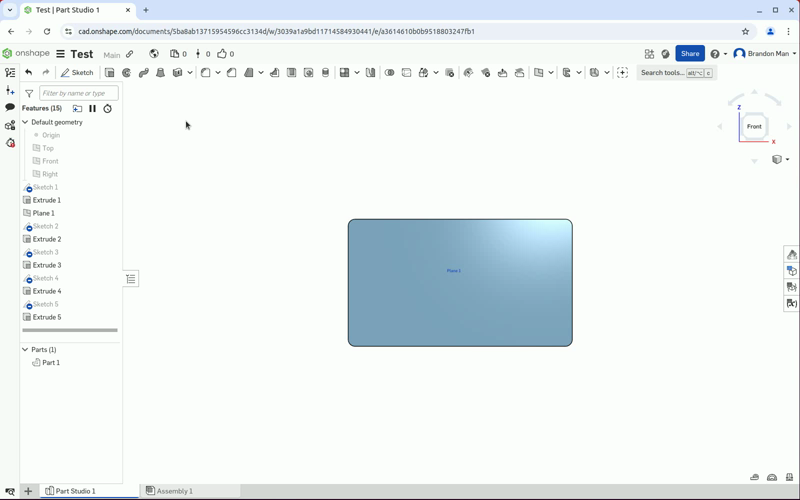
key(shift+h)
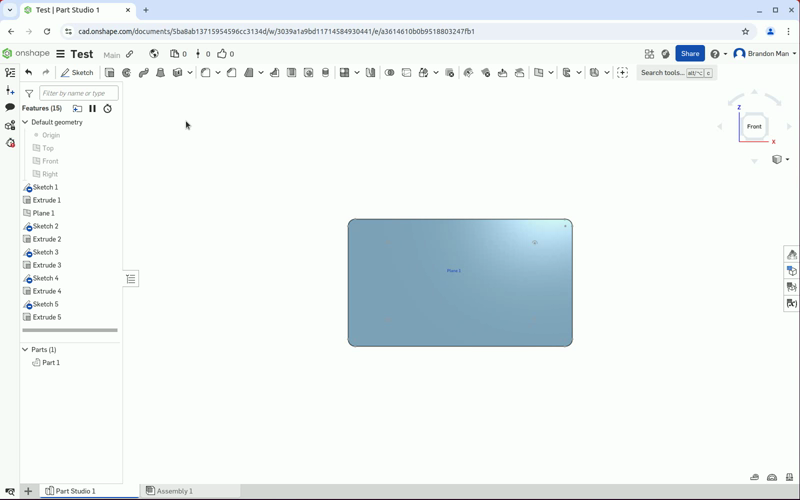
key(shift+7)
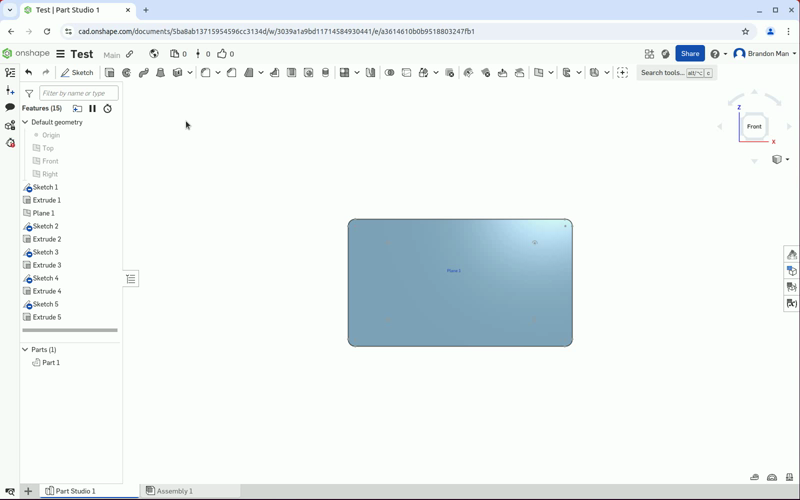
key(left, 2)
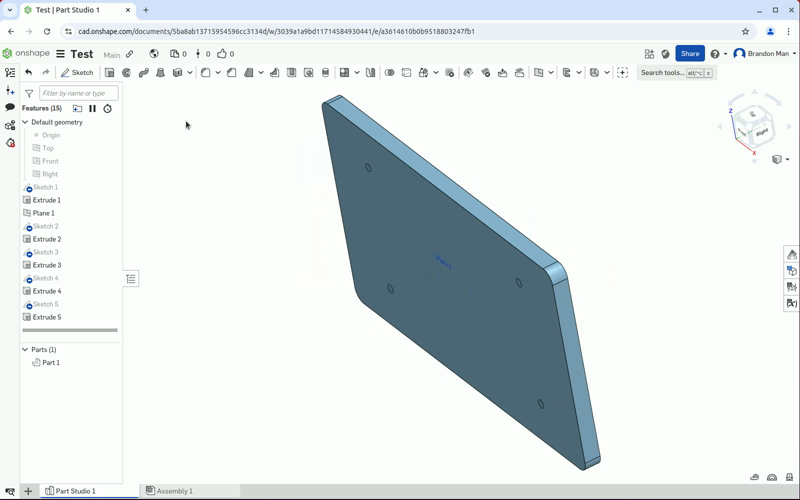
key(down, 2)
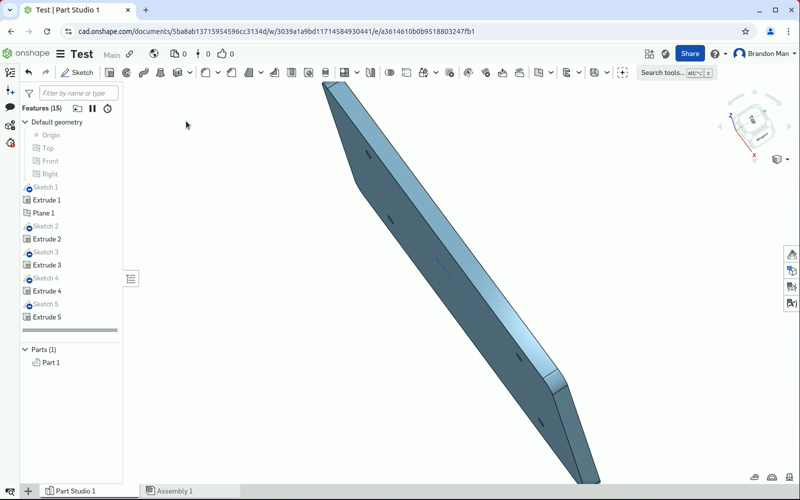
key(up, 2)
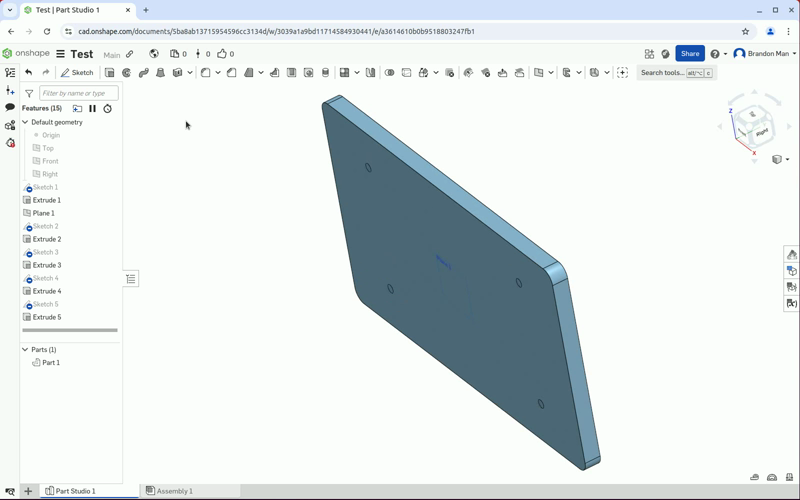
key(right, 2)
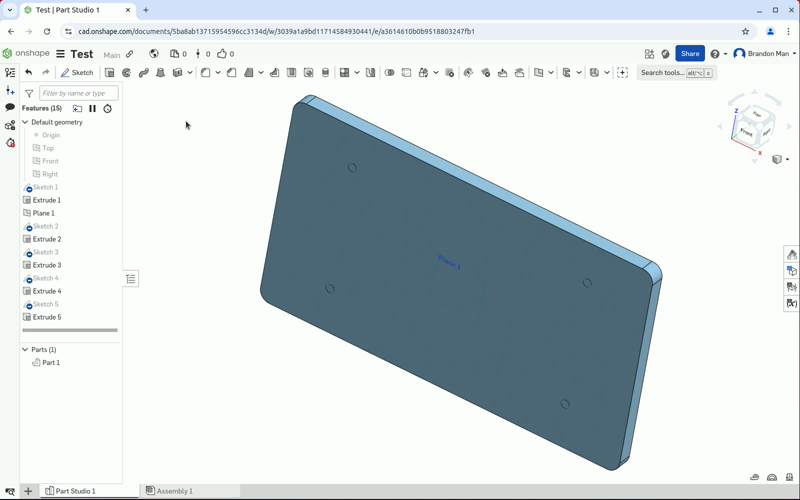
mouse_move(73, 189)
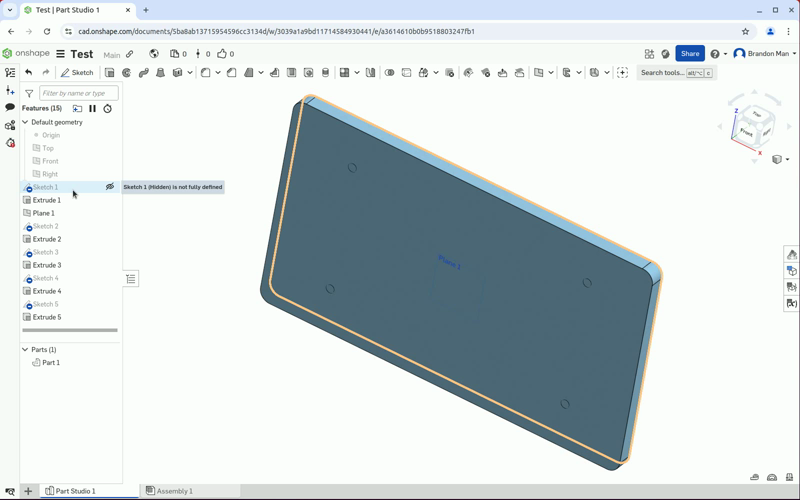
click(73, 189)